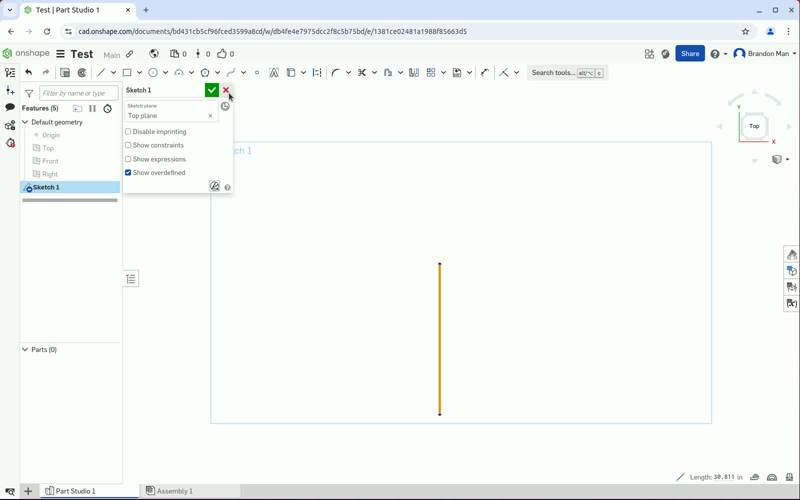
key(shift+h)
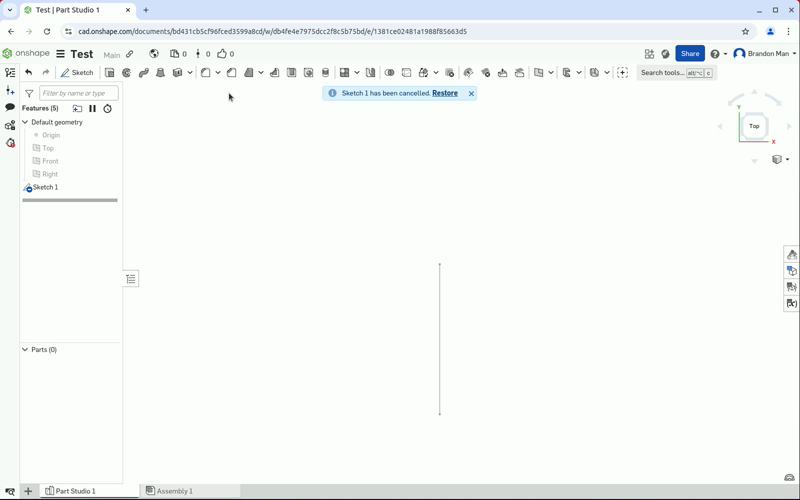
mouse_move(73, 352)
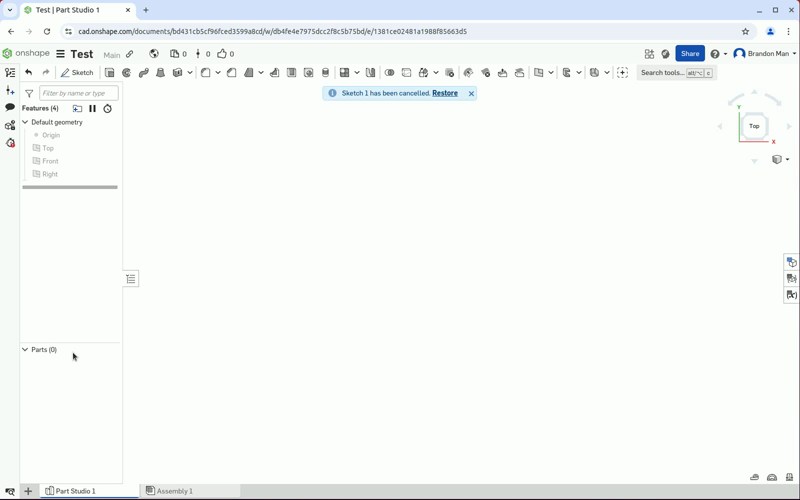
key(y)
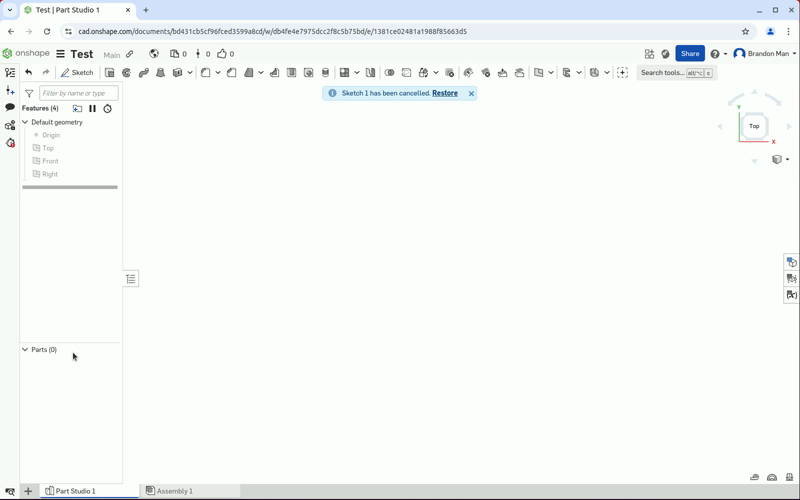
key(shift+p)
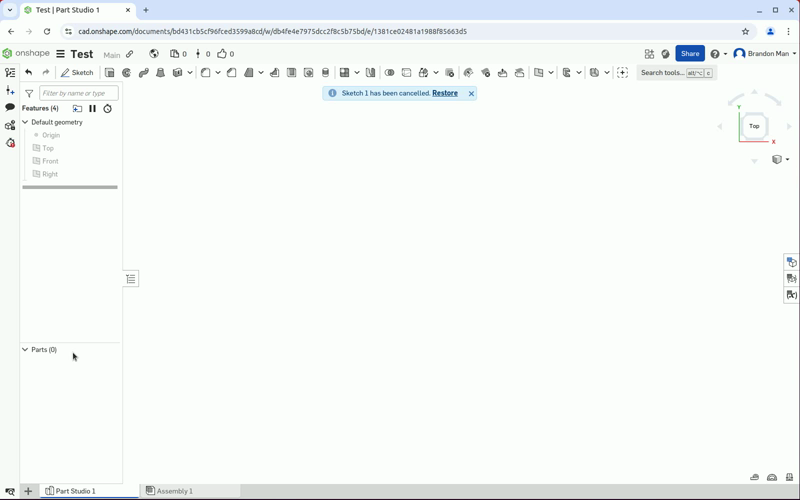
key(space)
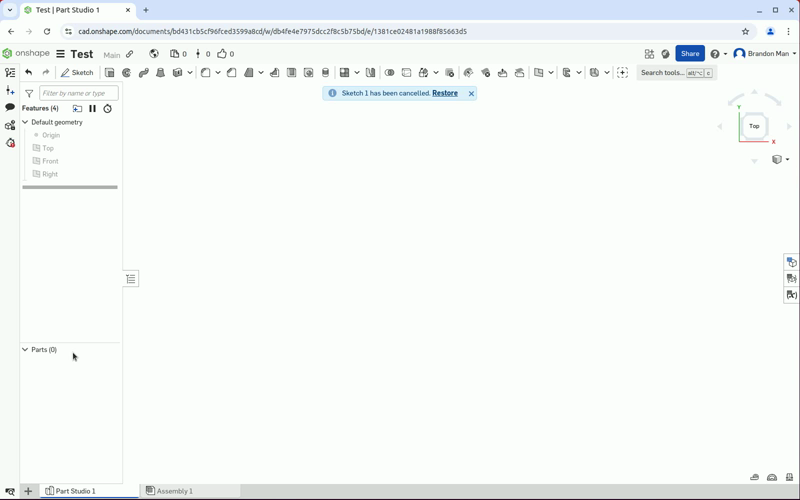
key_down(shift)
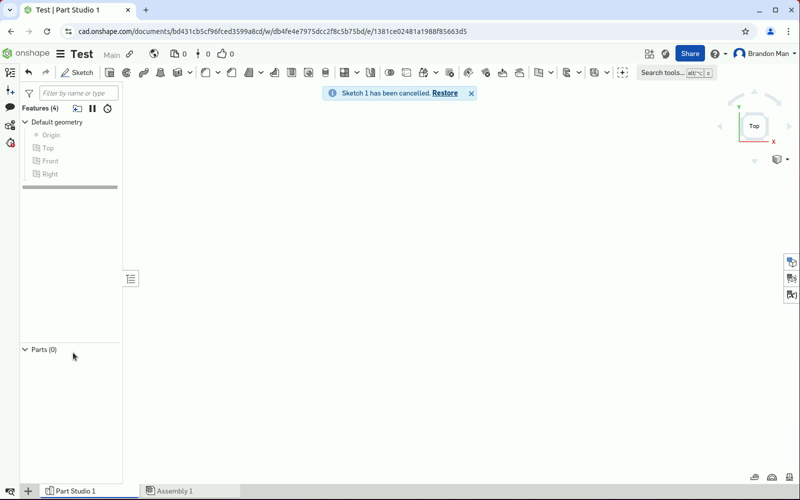
key(up)
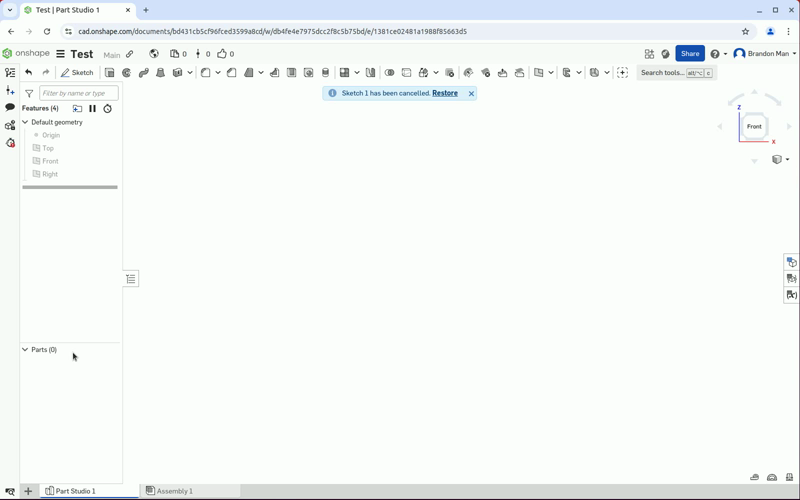
key_up(shift)
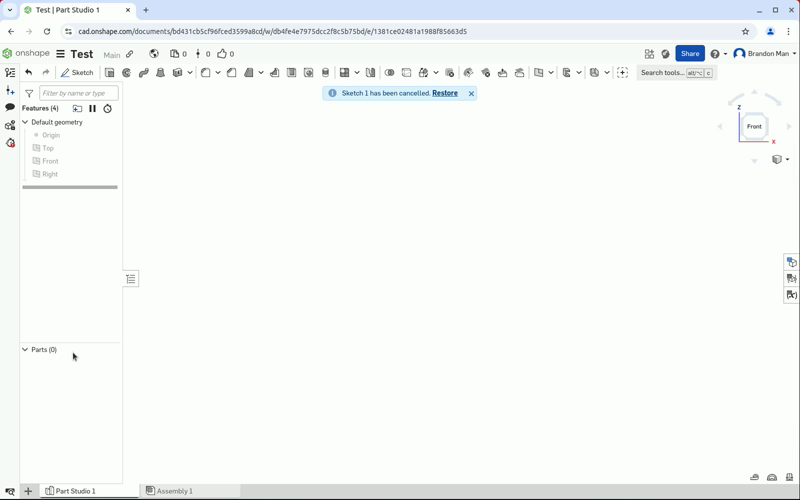
key(space)
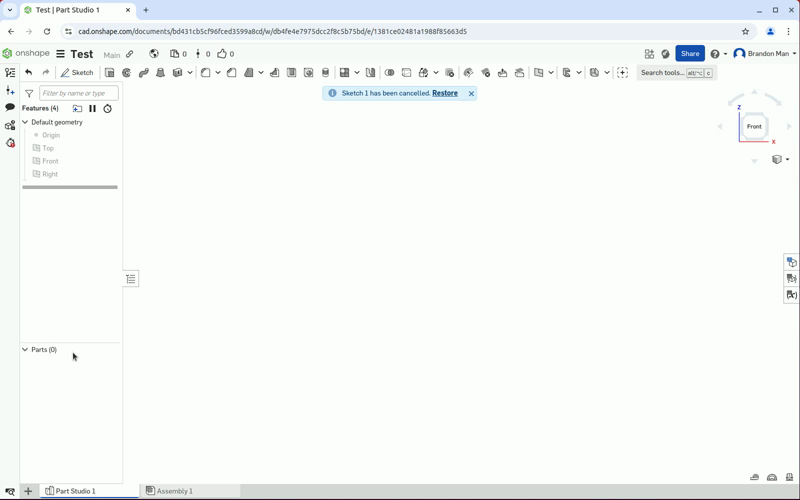
key_down(shift)
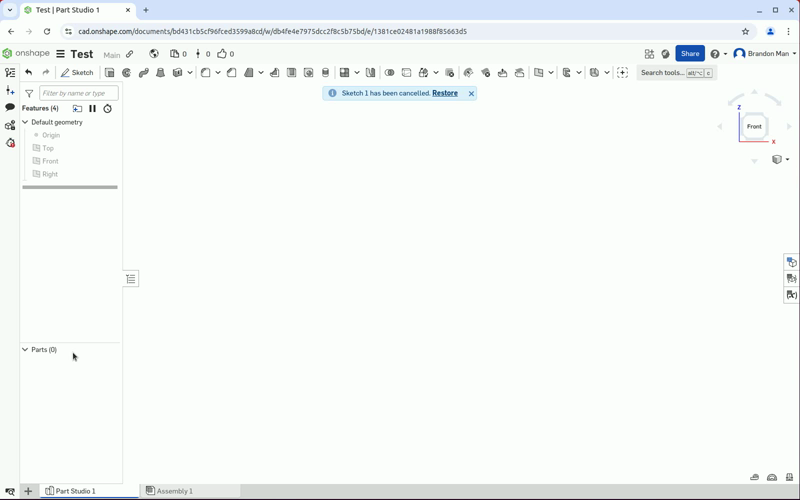
key(left)
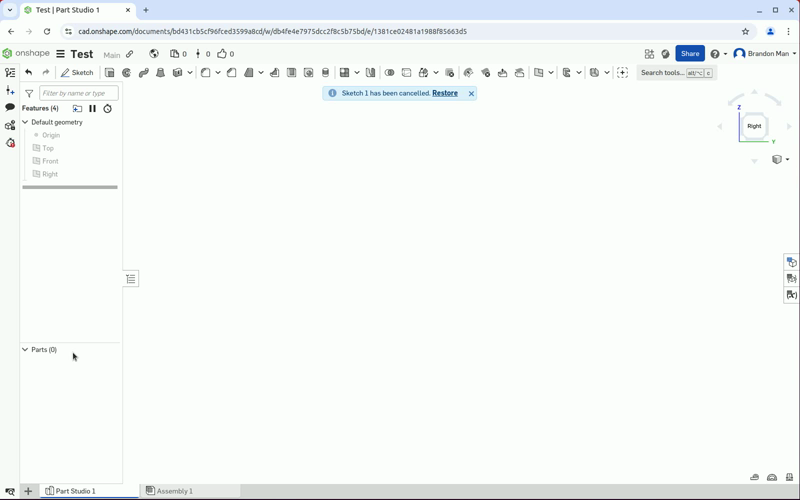
key_up(shift)
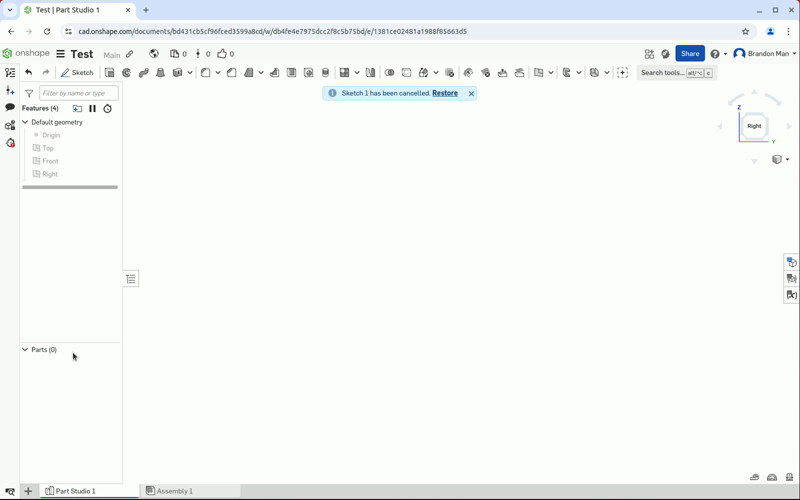
mouse_move(73, 352)
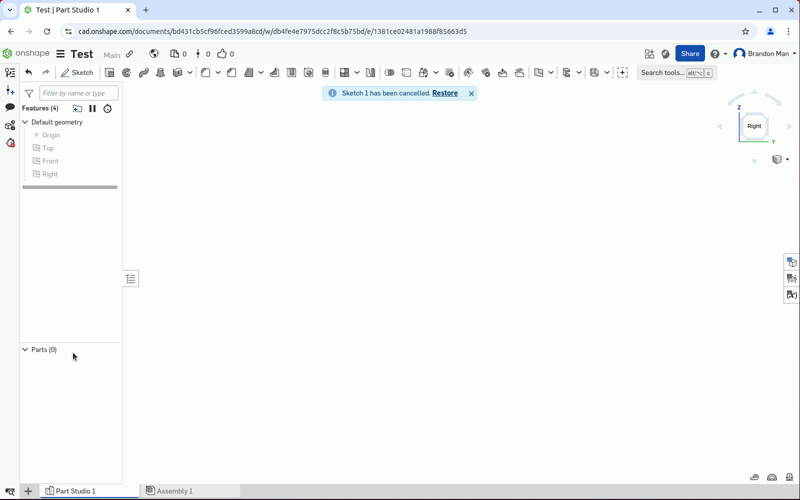
key(shift+y)
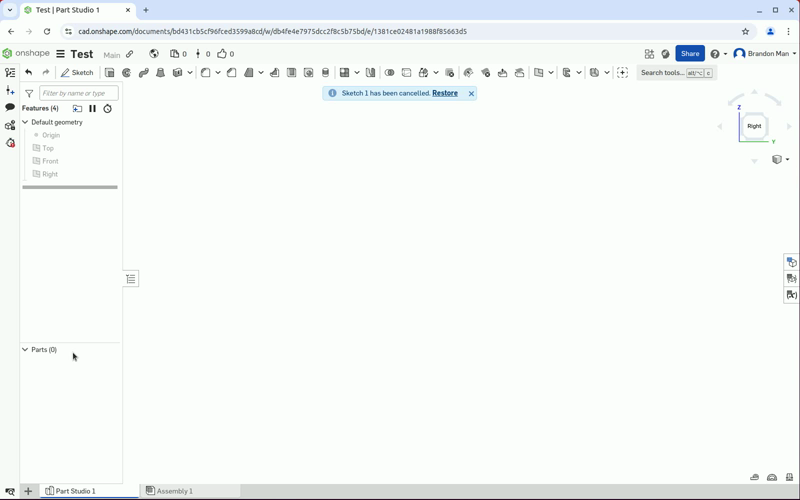
key(shift+s)
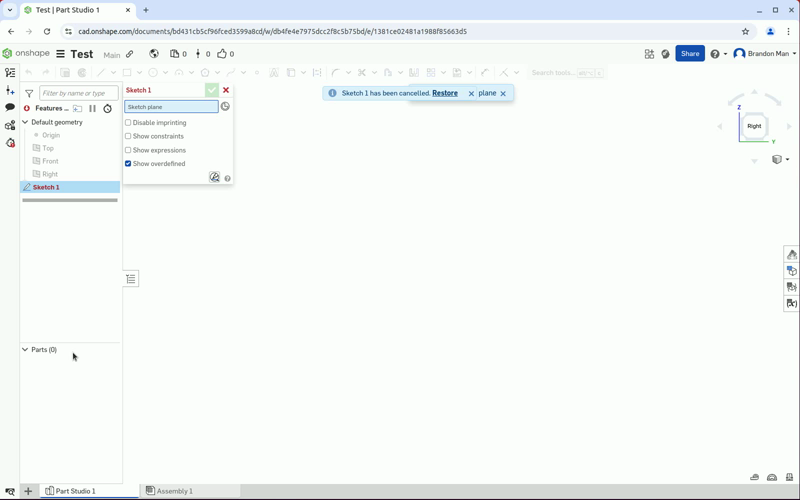
mouse_move(73, 176)
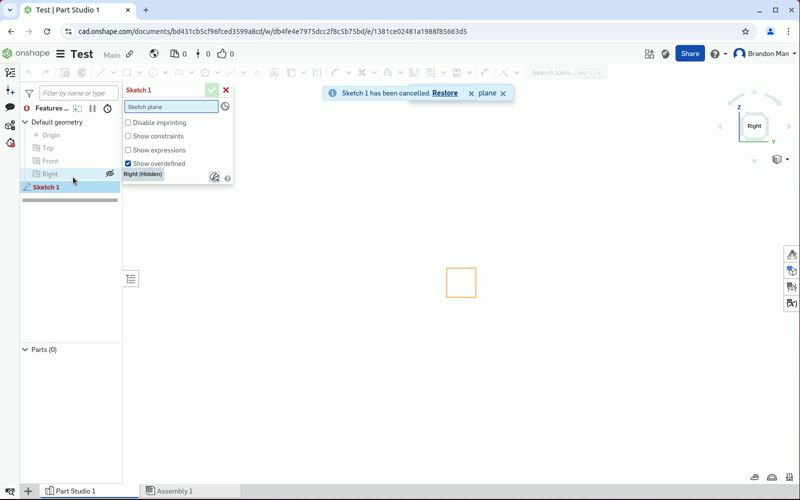
click(73, 176)
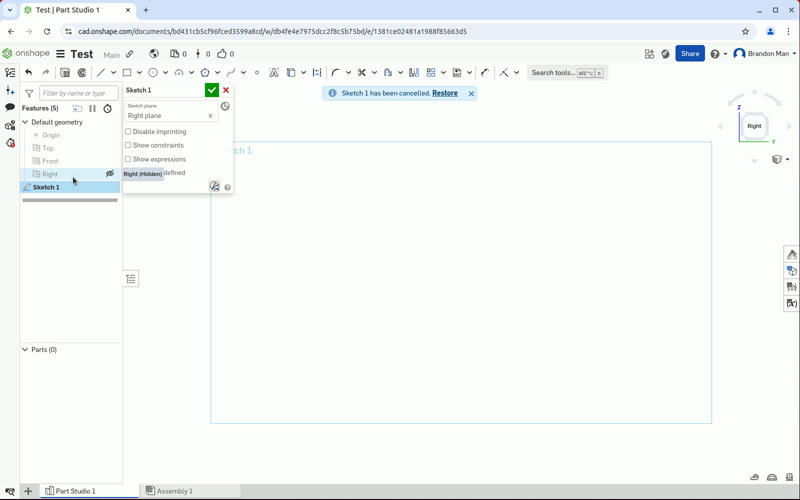
mouse_move(73, 352)
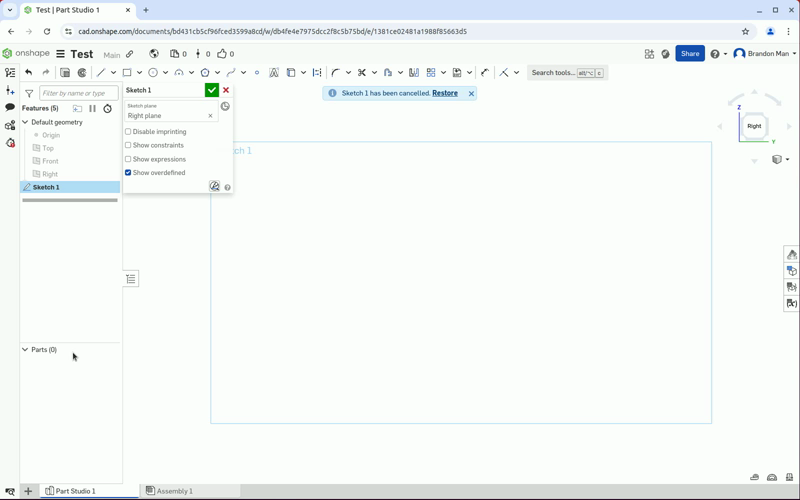
key(y)
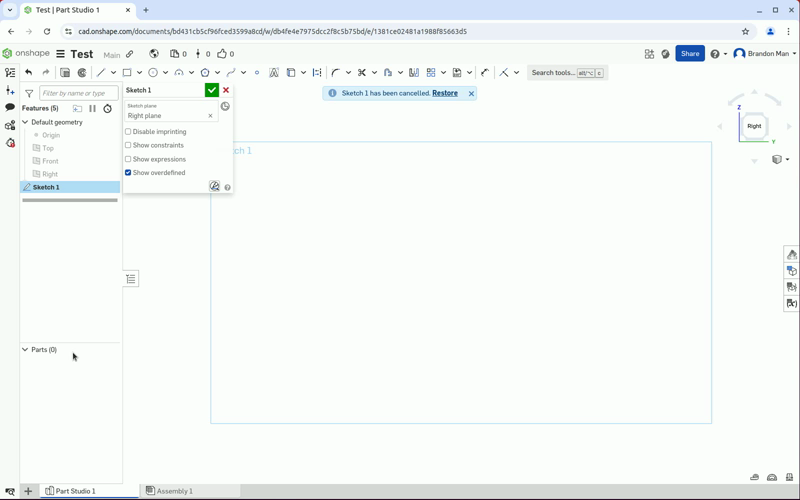
key(c)
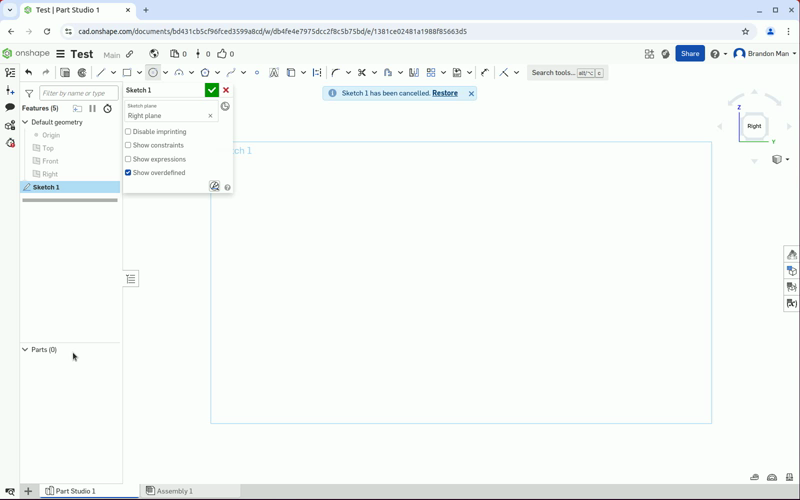
key_down(shift)
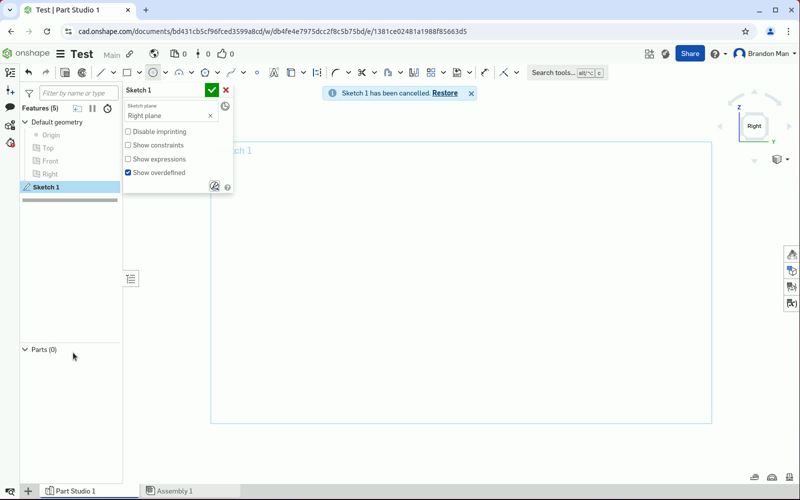
mouse_move(461, 282)
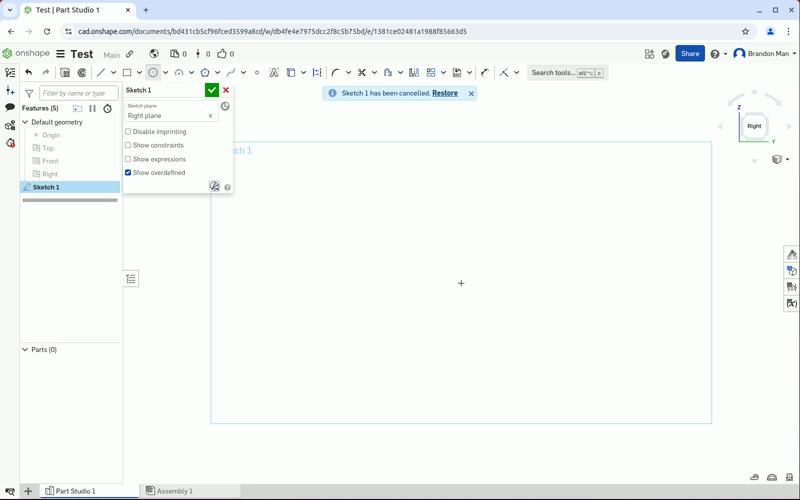
click(461, 282)
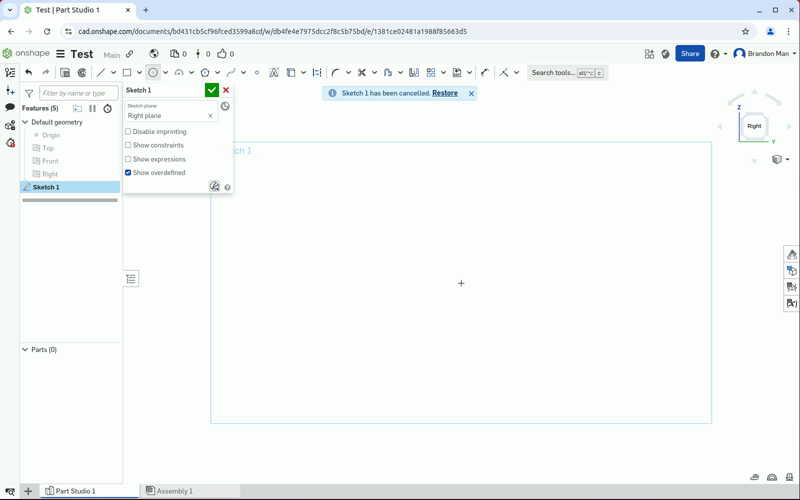
key_up(shift)
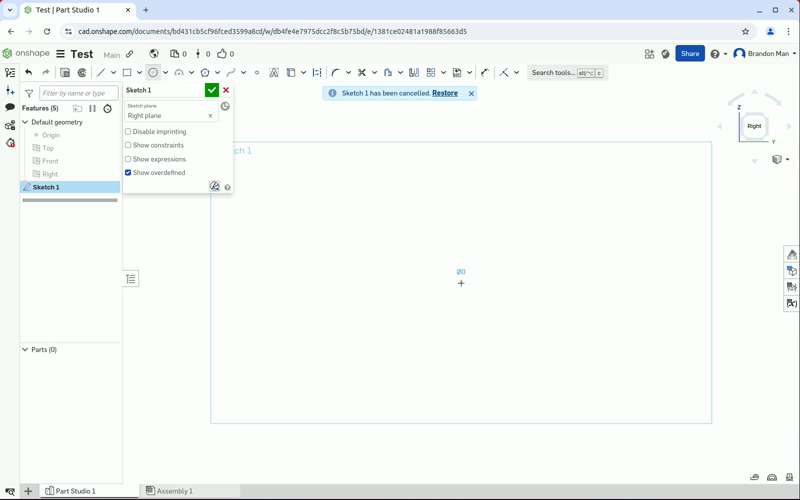
mouse_move(512, 282)
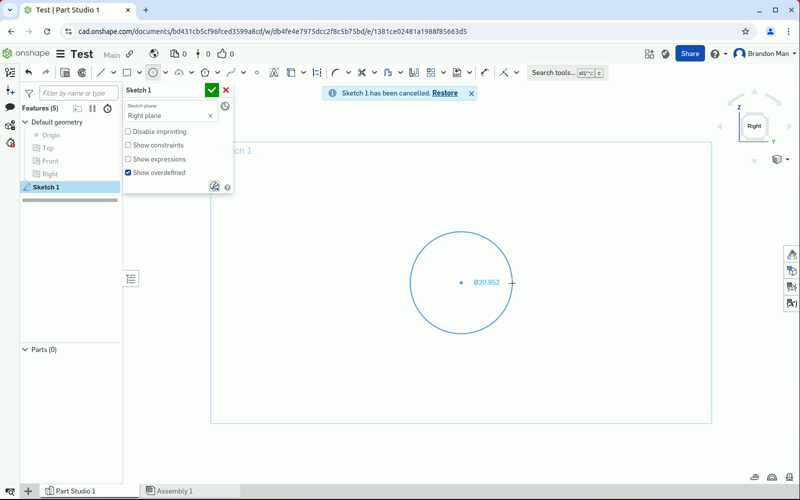
click(512, 282)
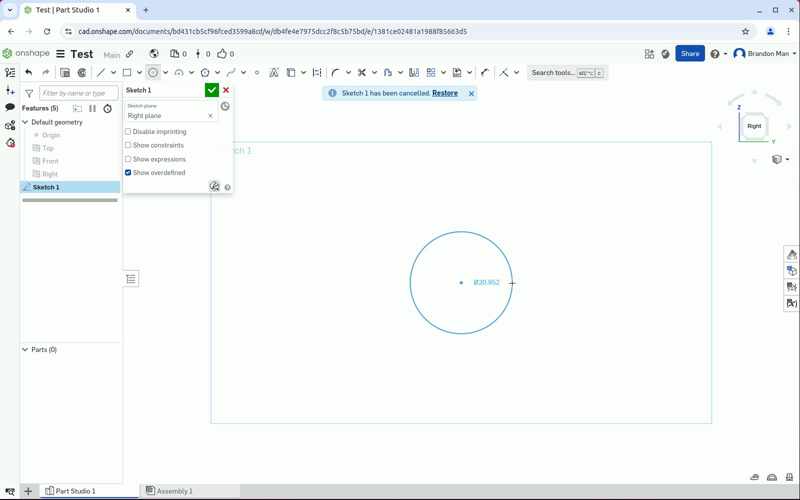
key(esc)
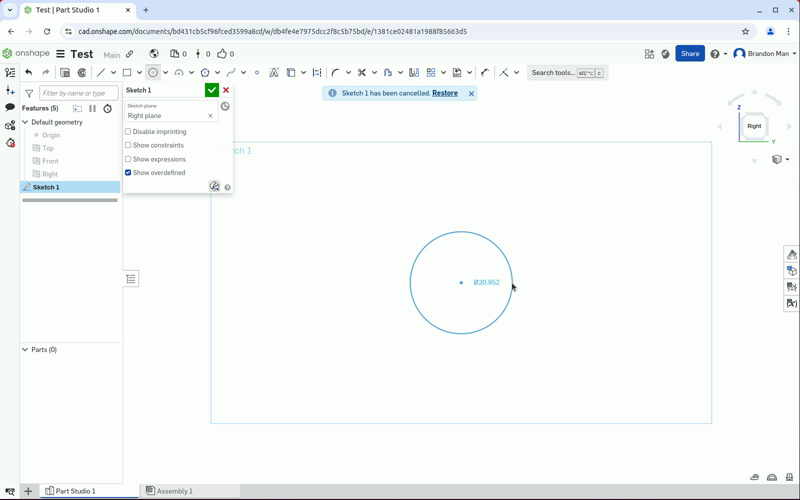
mouse_move(475, 240)
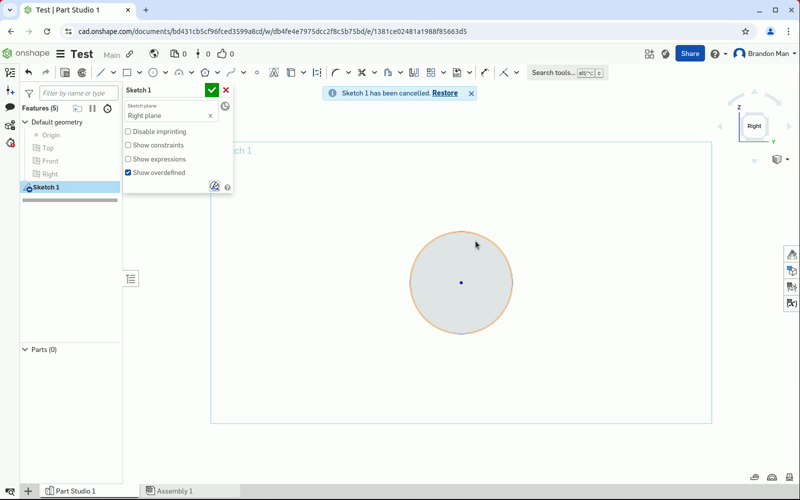
click(475, 240)
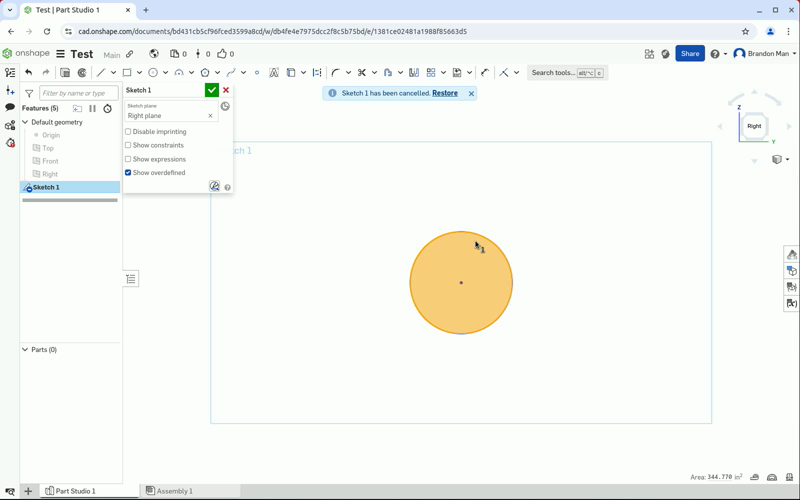
mouse_move(73, 352)
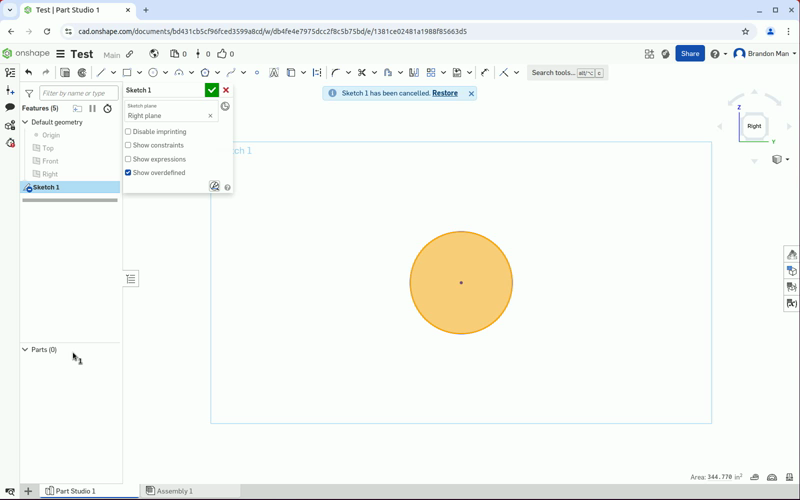
key(shift+y)
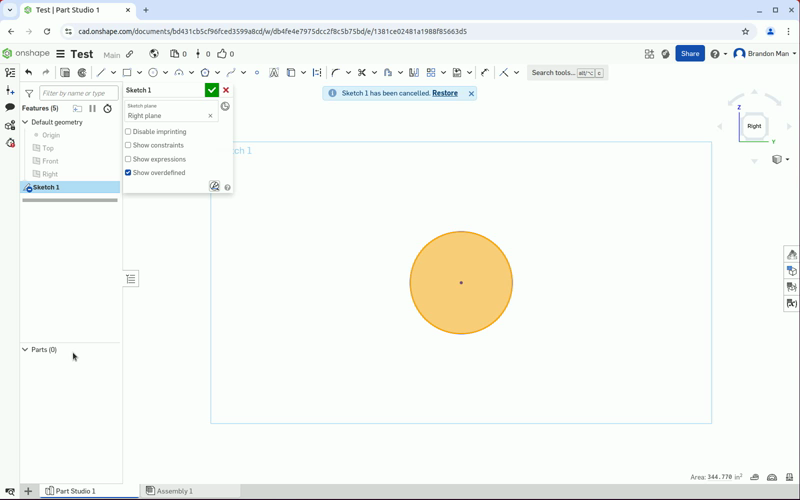
key(shift+e)
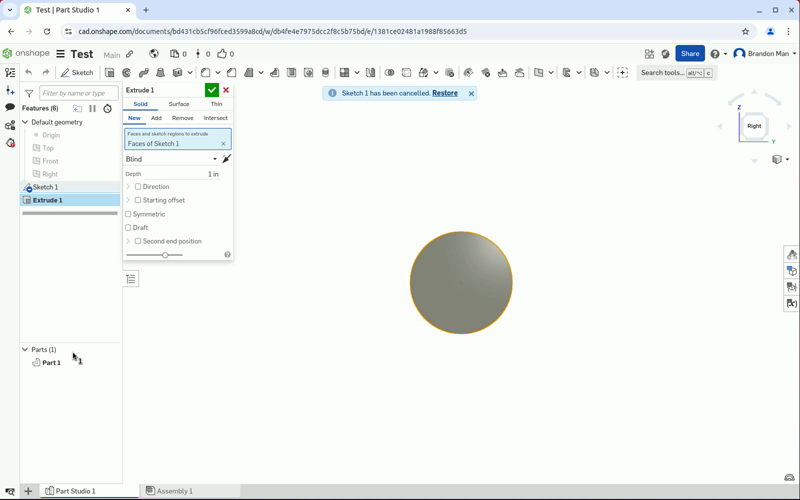
mouse_move(143, 106)
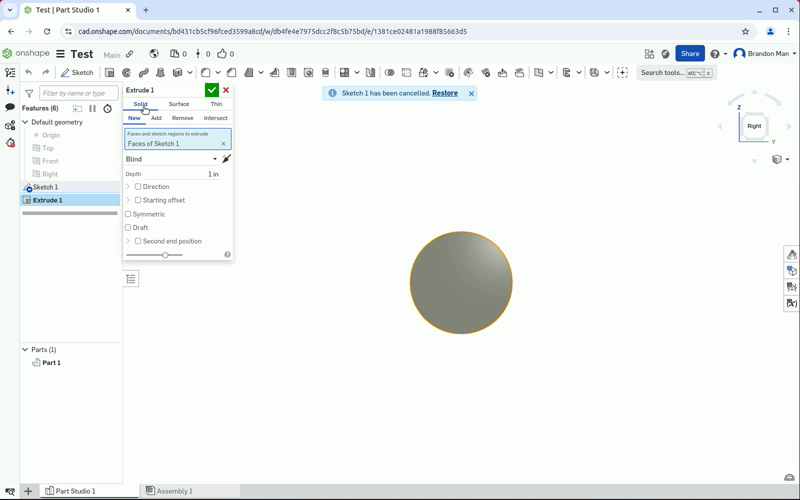
click(143, 106)
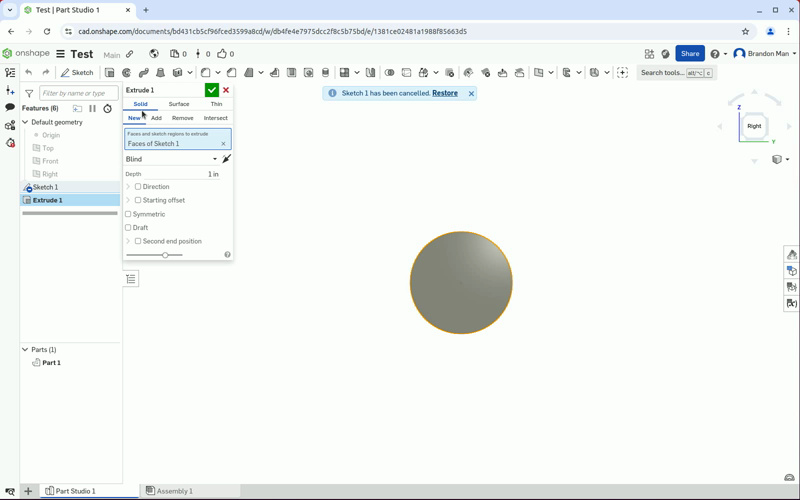
mouse_move(137, 120)
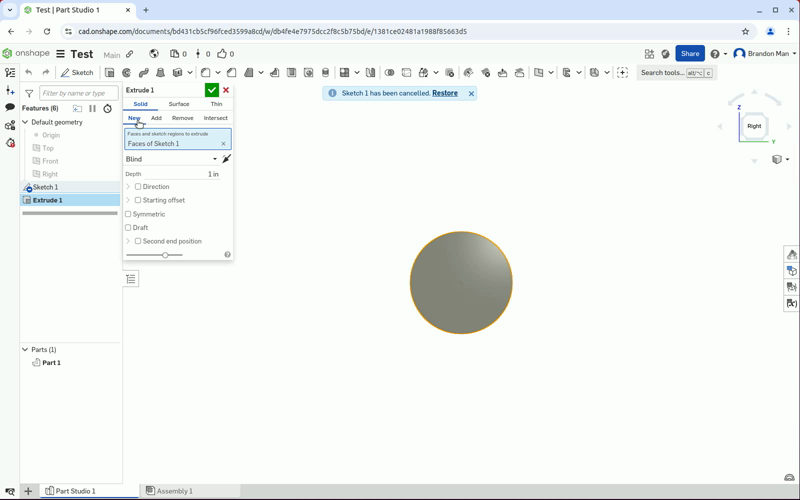
click(137, 120)
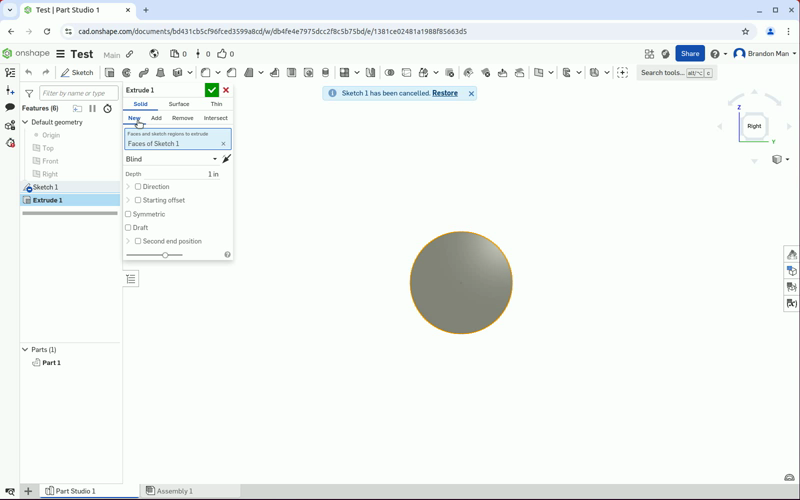
key(tab, 4)
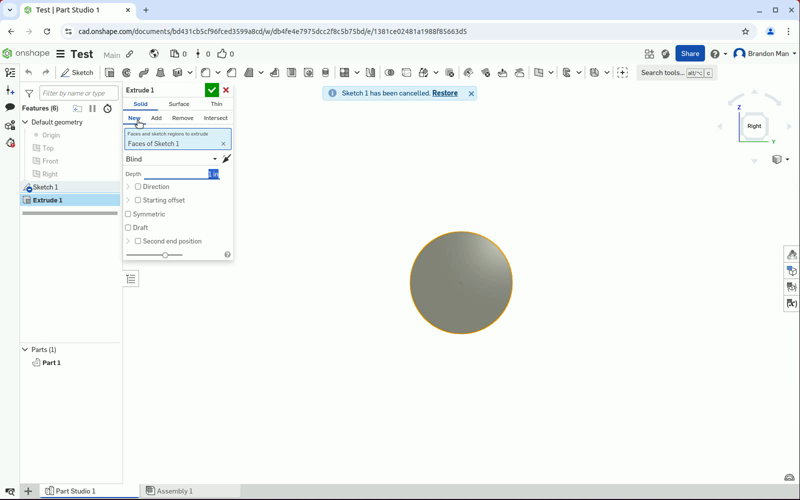
text(28.886)
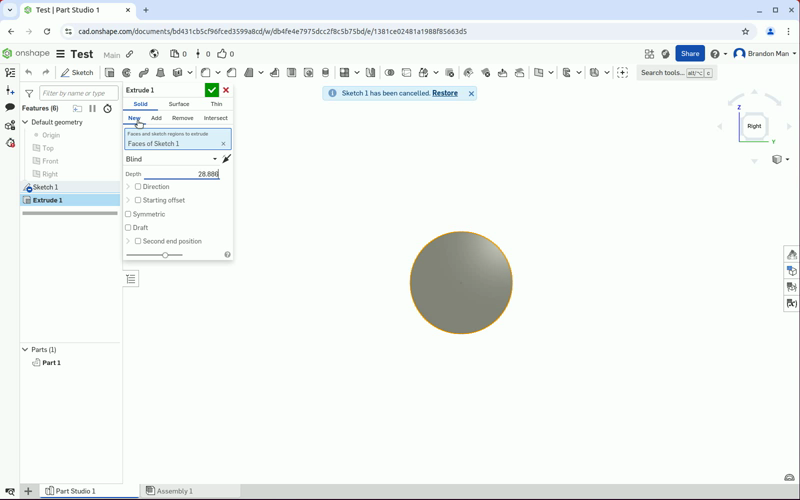
key(tab, 3)
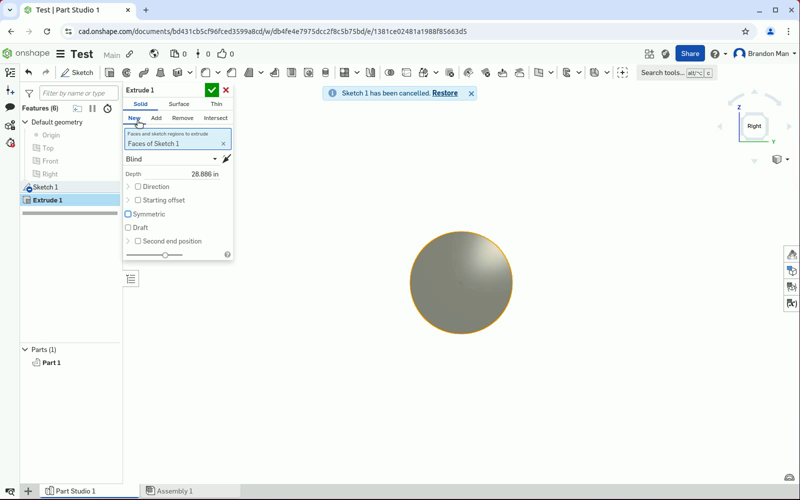
key(space)
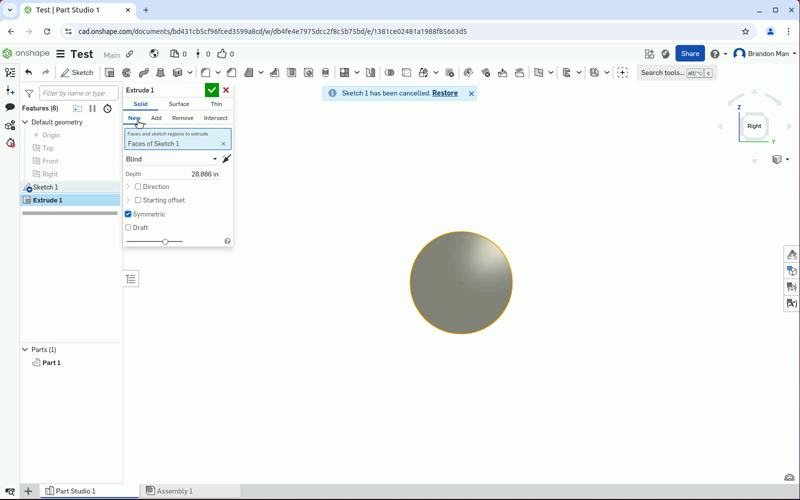
key(enter)
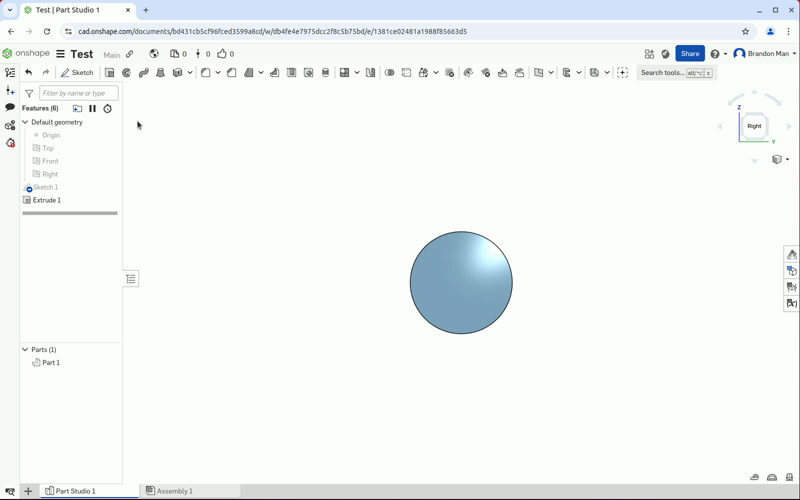
key(shift+h)
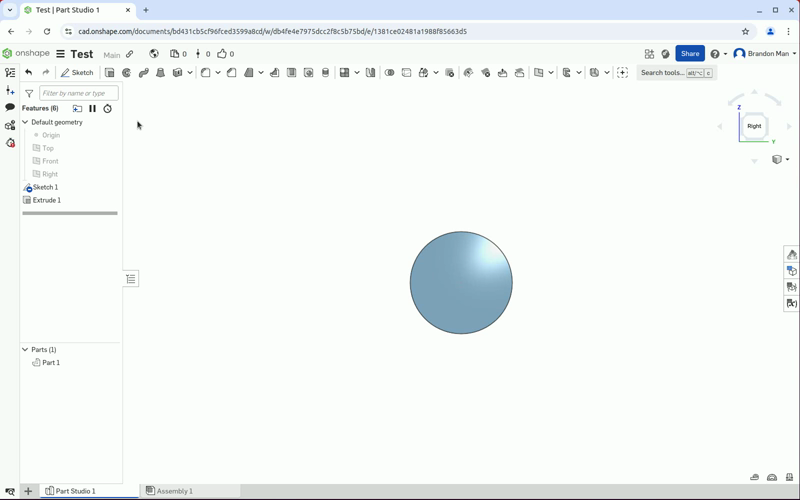
key(shift+h)
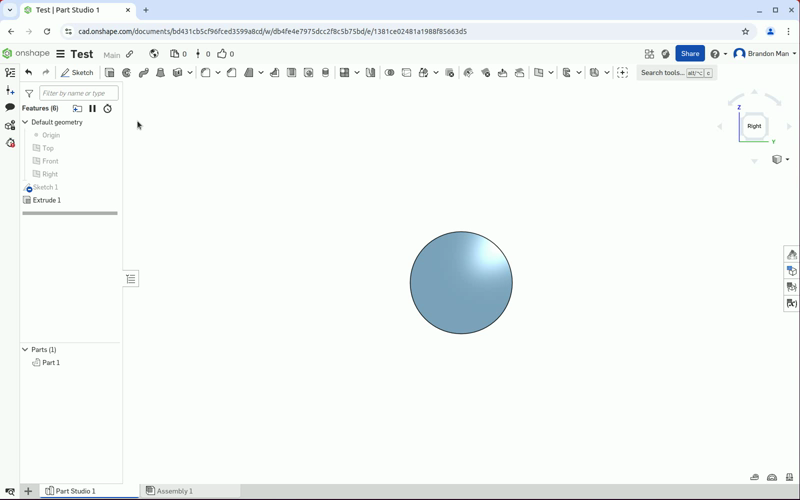
mouse_move(73, 189)
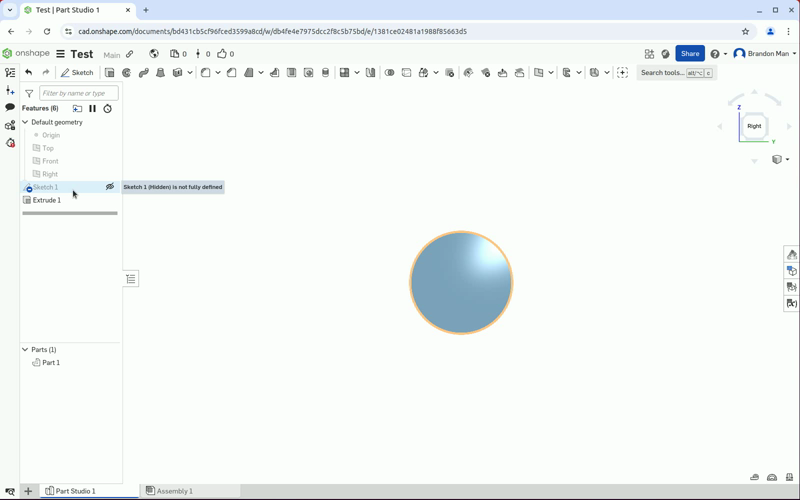
click(73, 189)
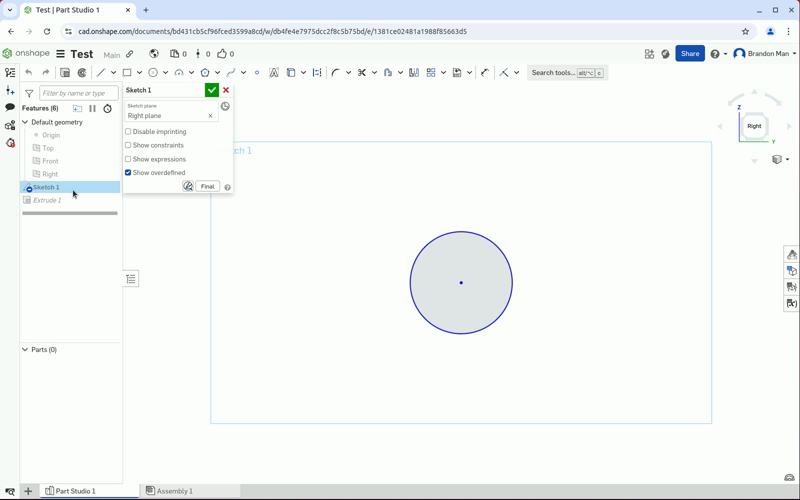
mouse_move(229, 92)
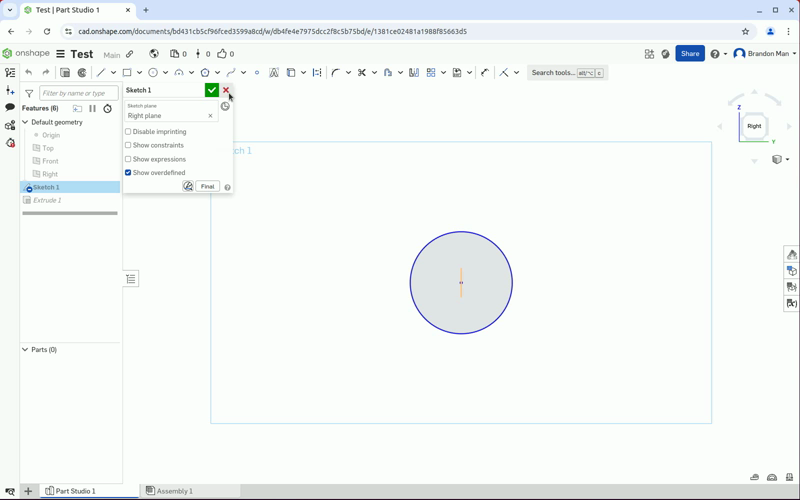
click(229, 92)
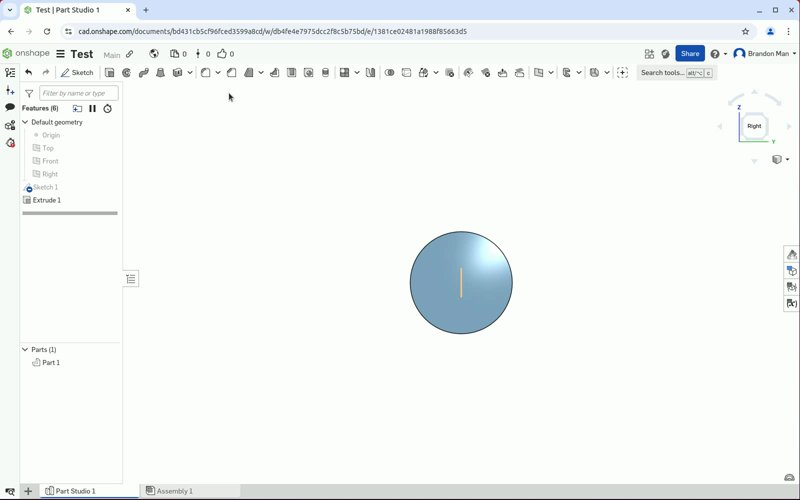
mouse_move(541, 75)
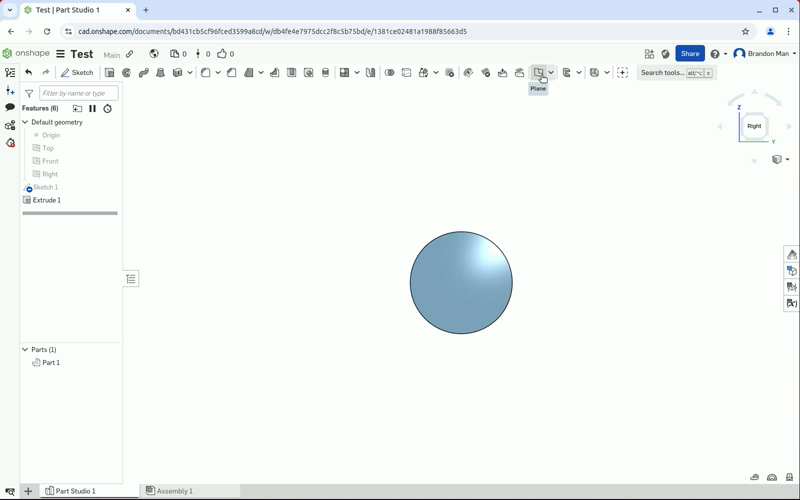
click(541, 75)
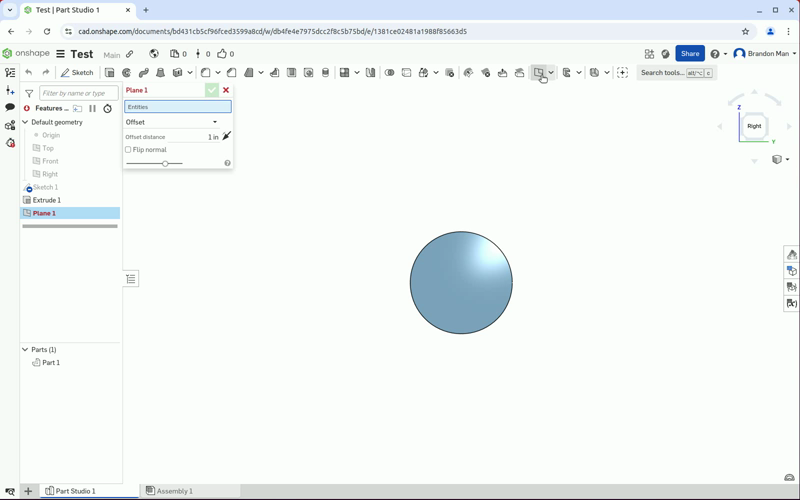
mouse_move(73, 176)
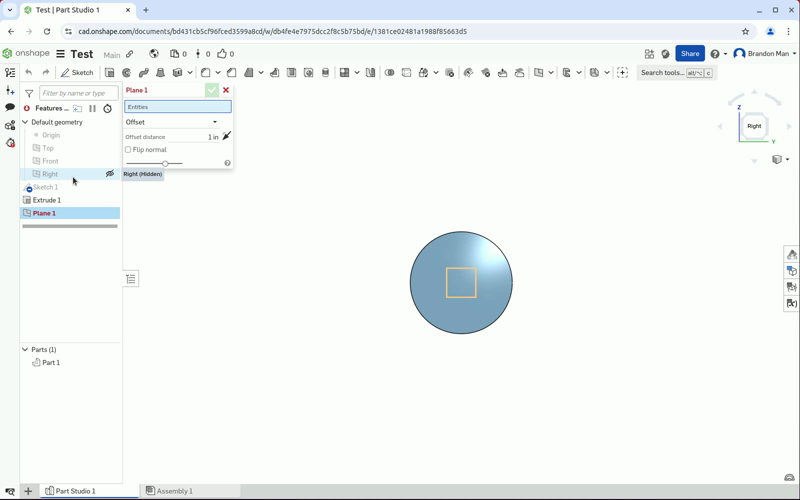
click(73, 176)
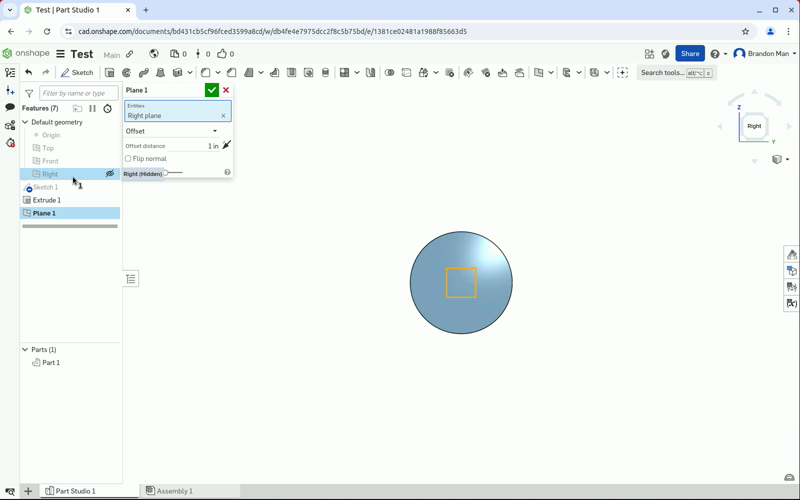
key(tab, 2)
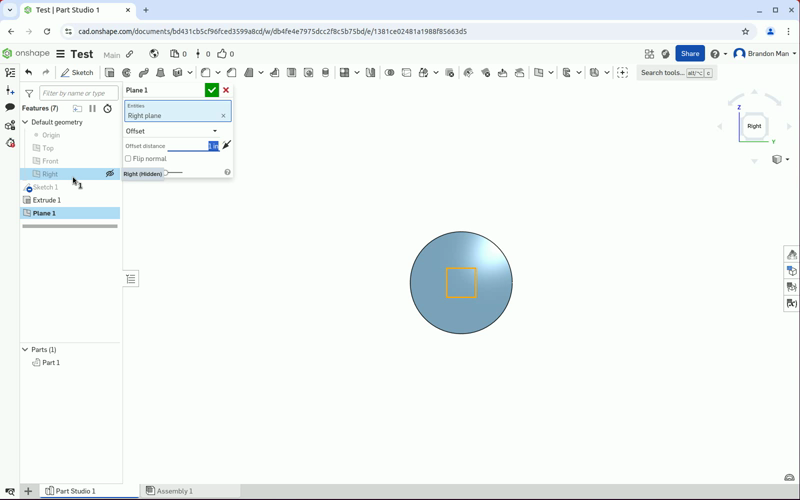
text(14.45)
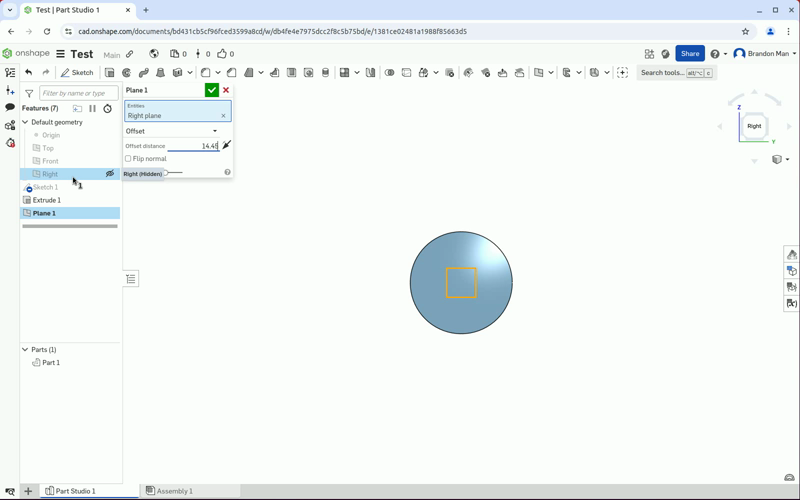
key(enter, 2)
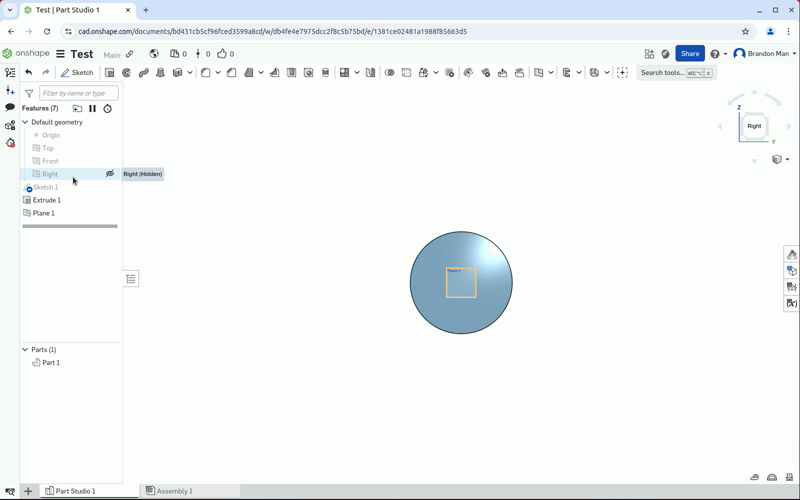
key(shift+s)
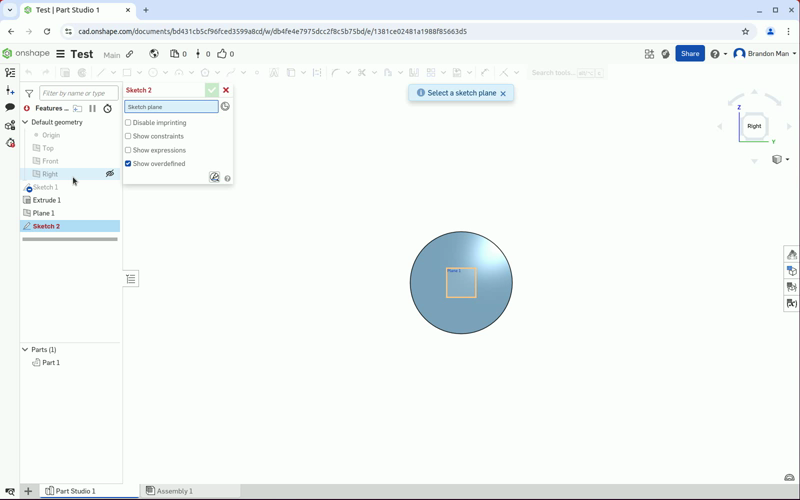
mouse_move(73, 215)
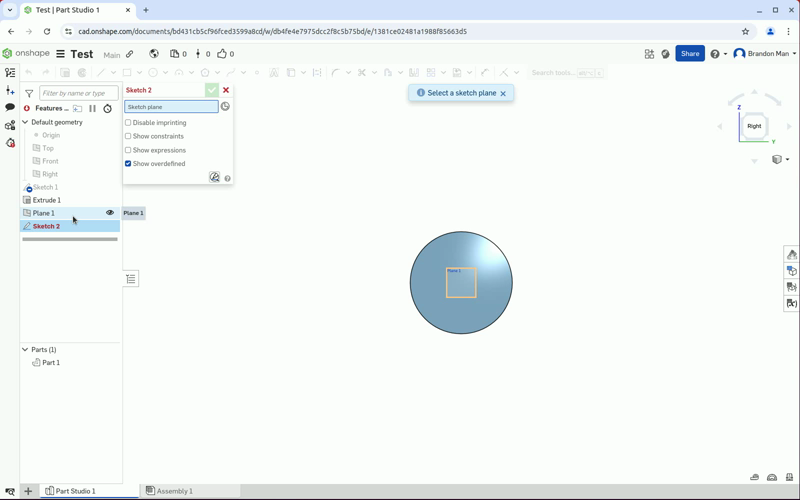
click(73, 215)
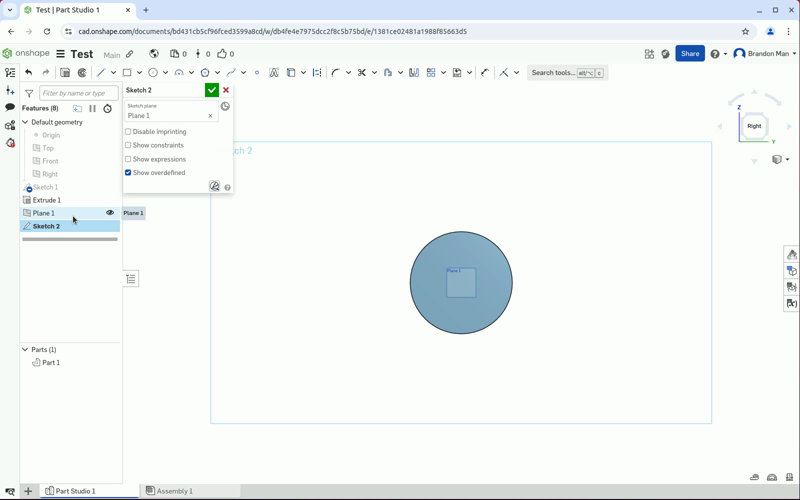
mouse_move(73, 352)
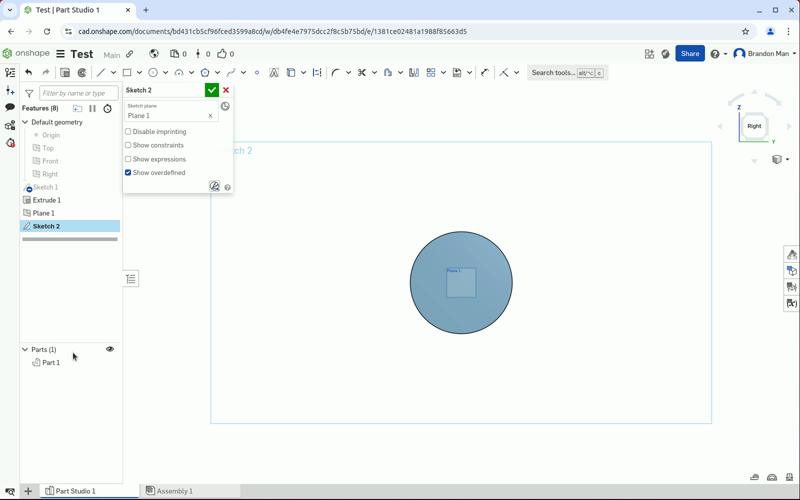
key(y)
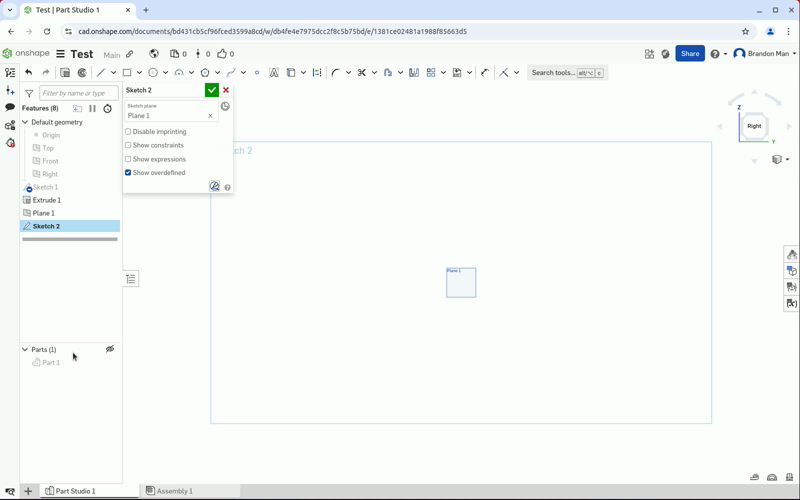
key(c)
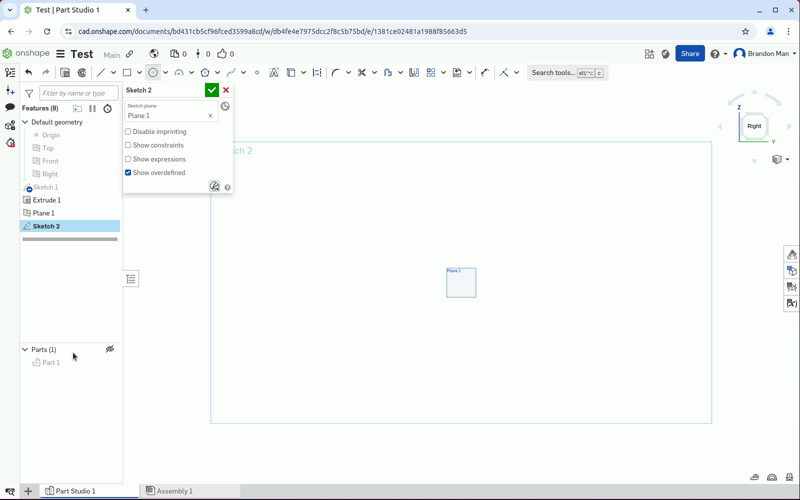
key_down(shift)
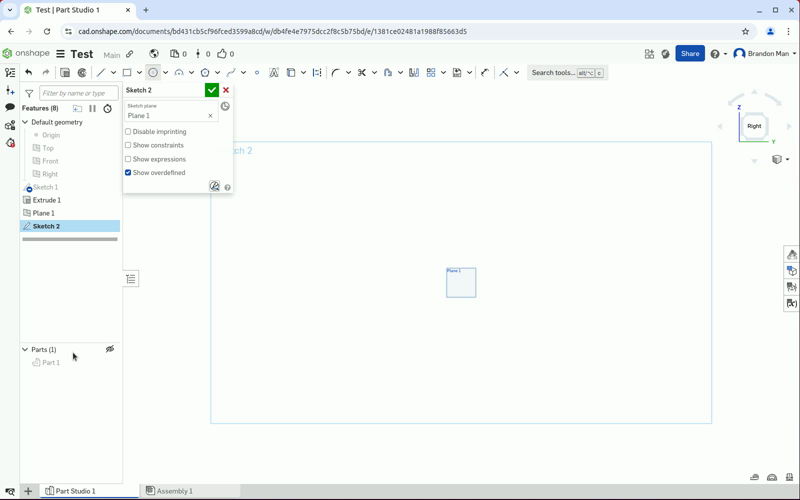
mouse_move(461, 282)
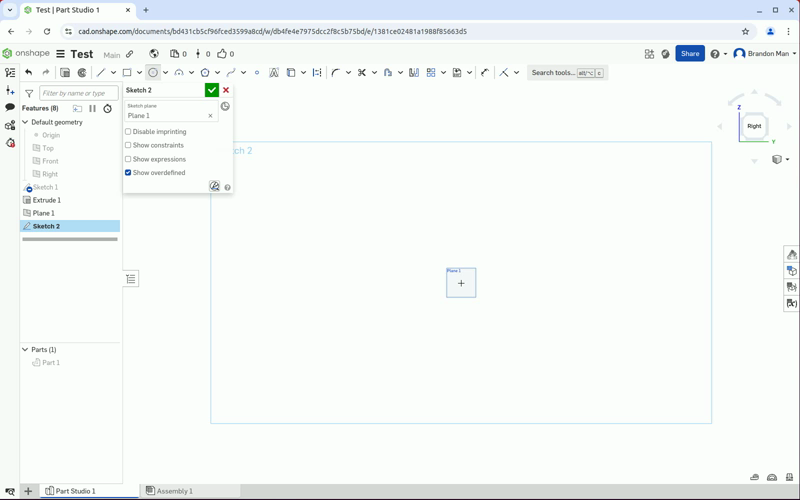
click(461, 282)
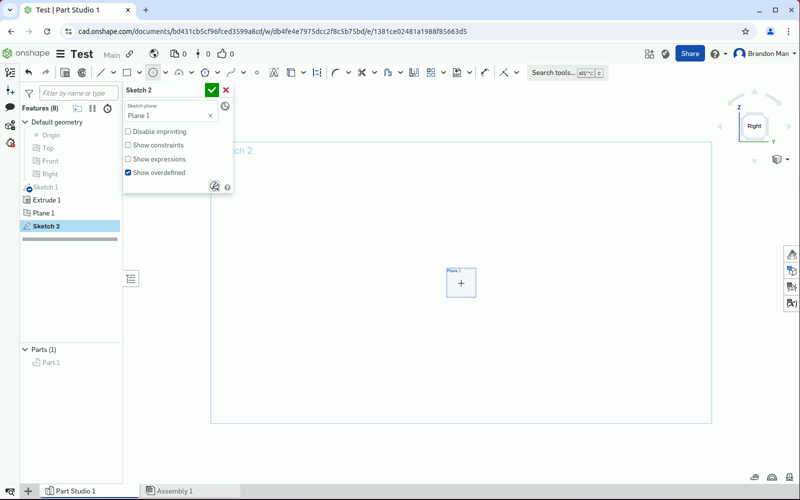
key_up(shift)
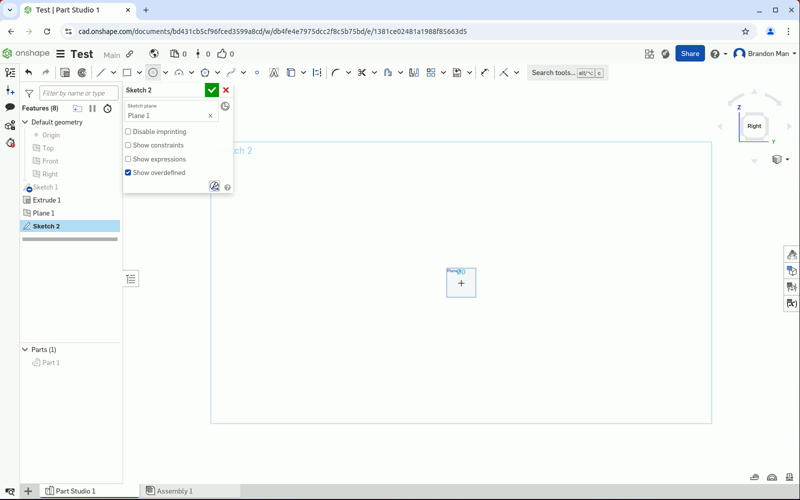
mouse_move(466, 282)
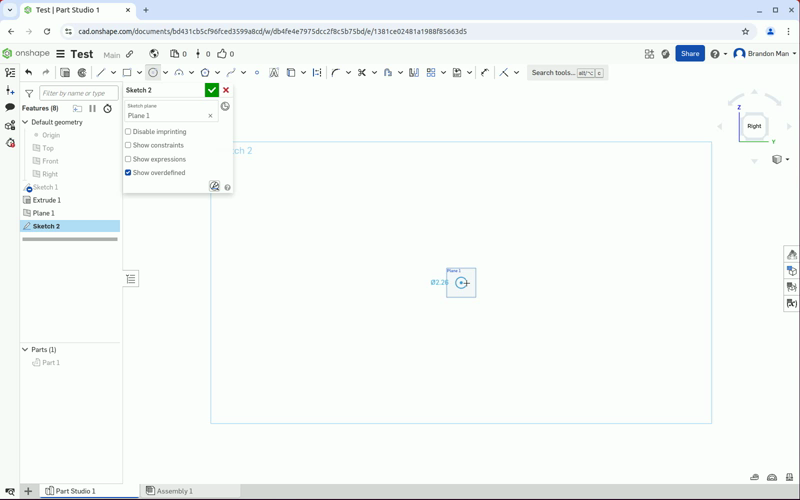
click(466, 282)
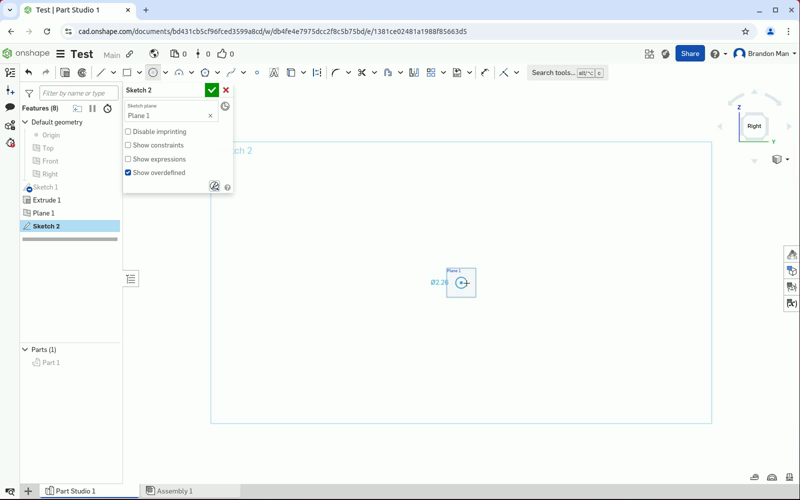
key(esc)
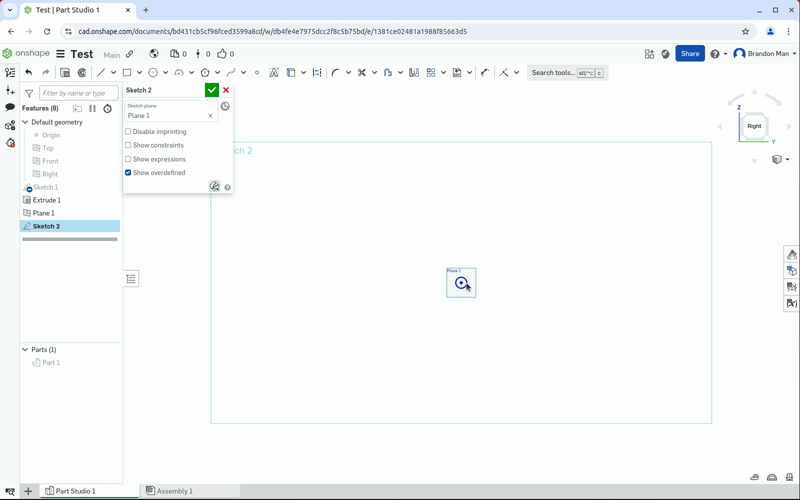
mouse_move(461, 287)
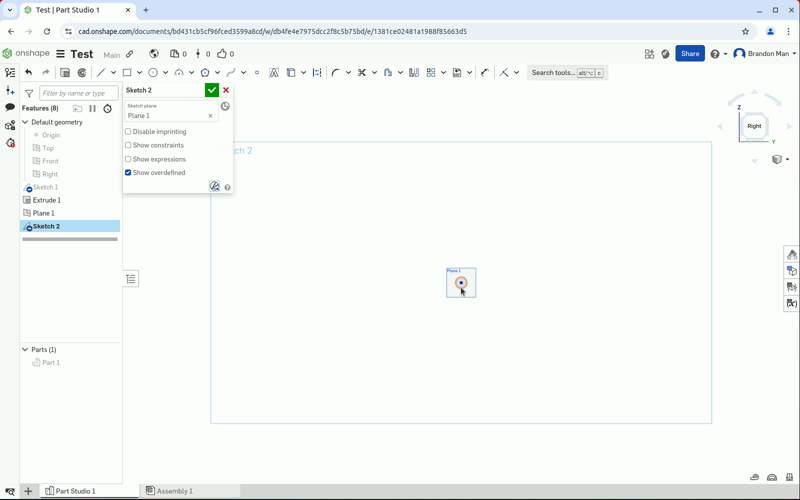
scroll(6)
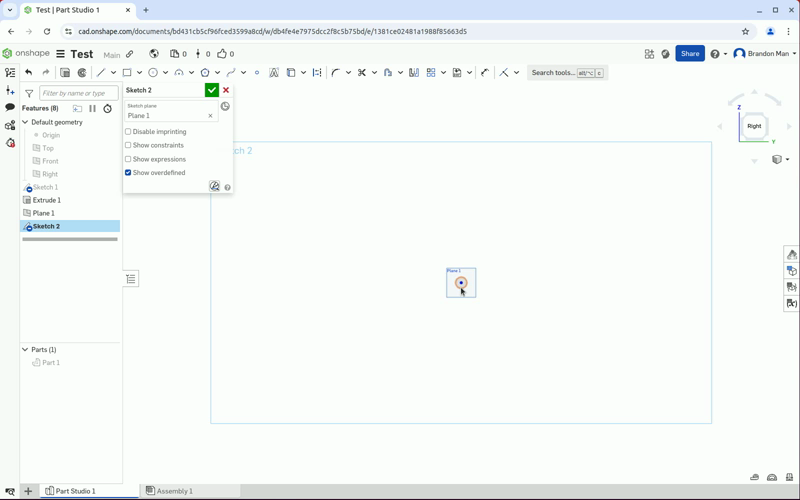
scroll(6)
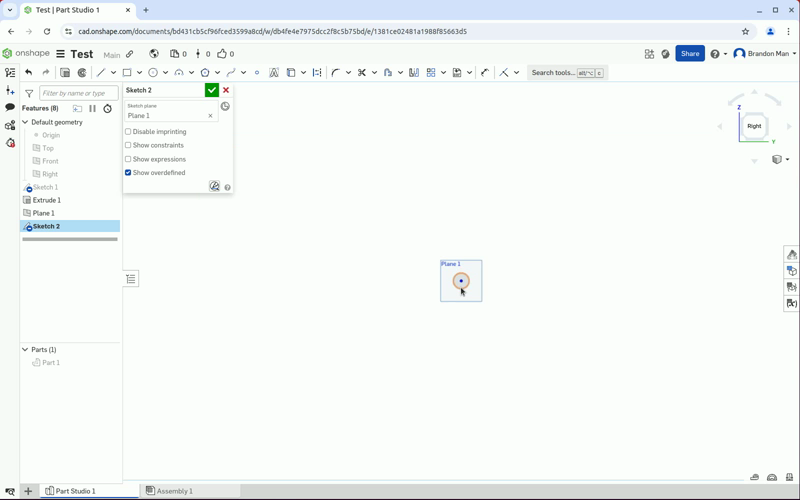
scroll(6)
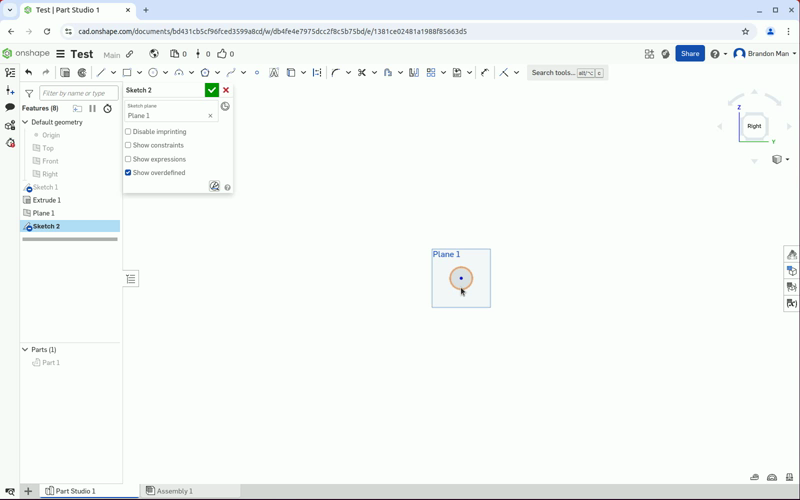
scroll(6)
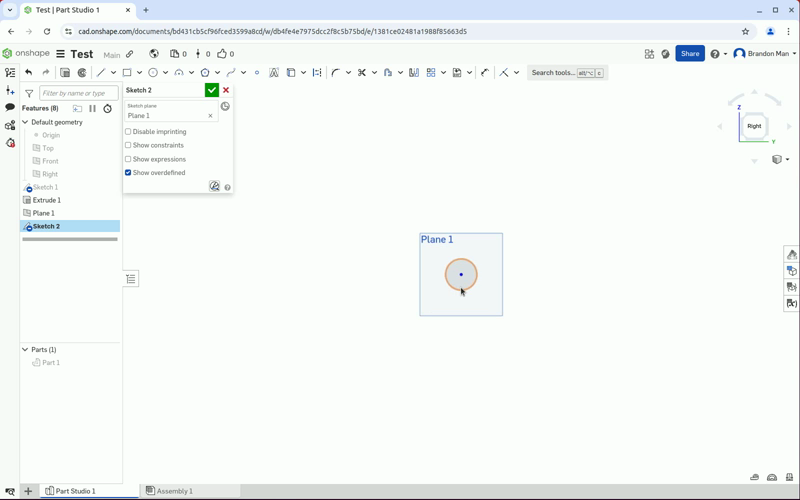
scroll(6)
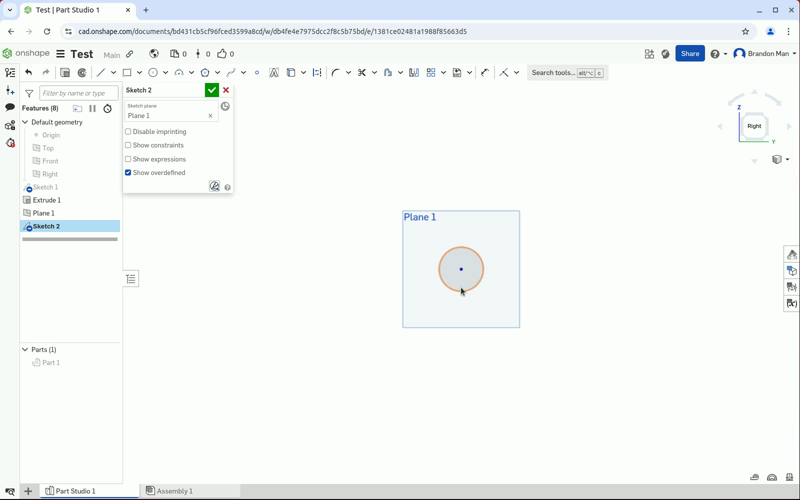
scroll(6)
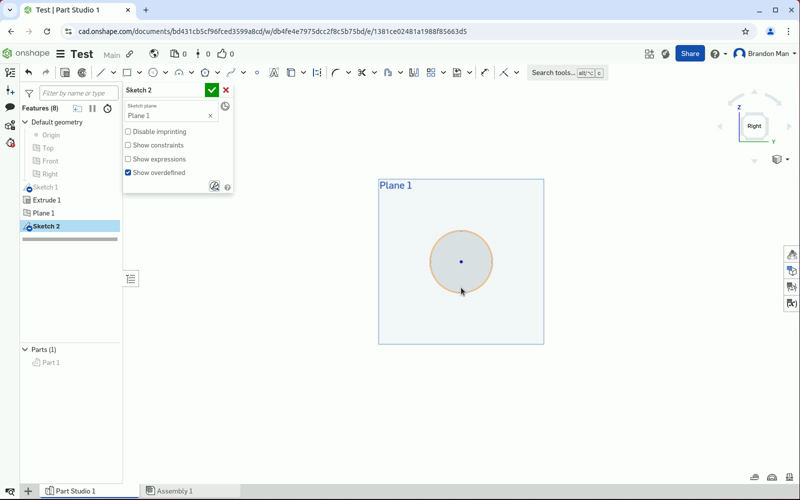
scroll(6)
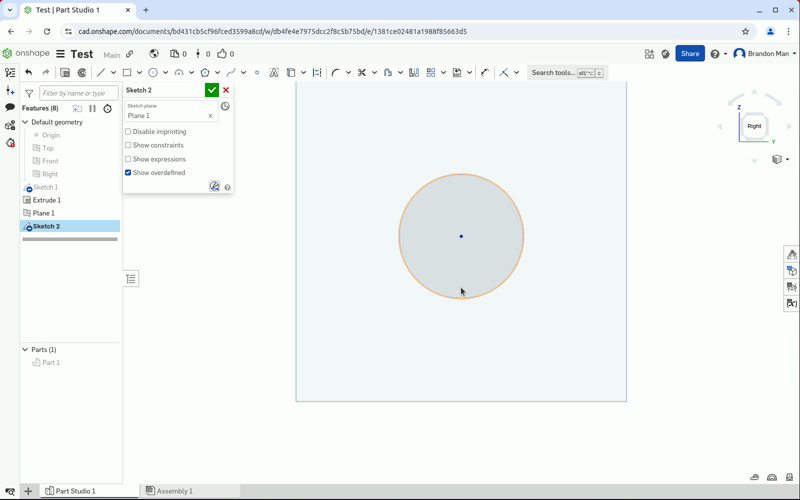
click(461, 287)
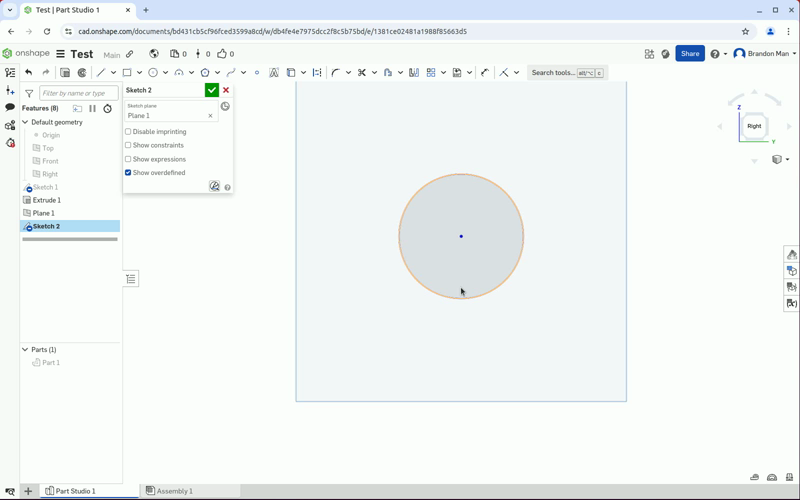
scroll(-6)
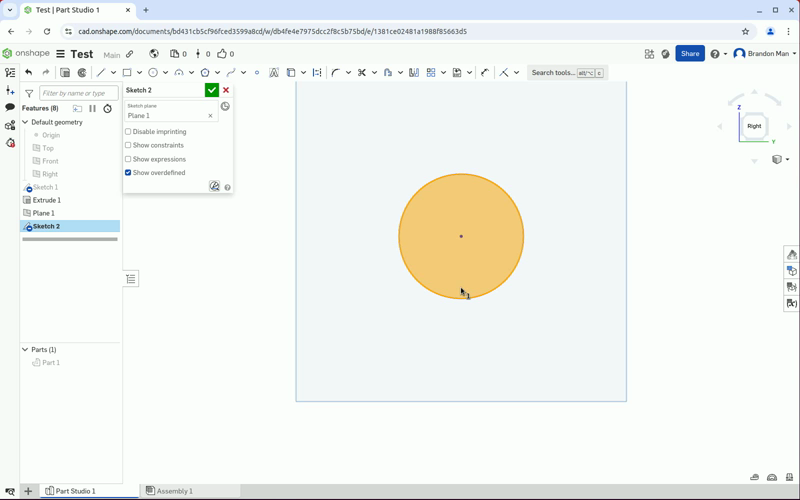
scroll(-6)
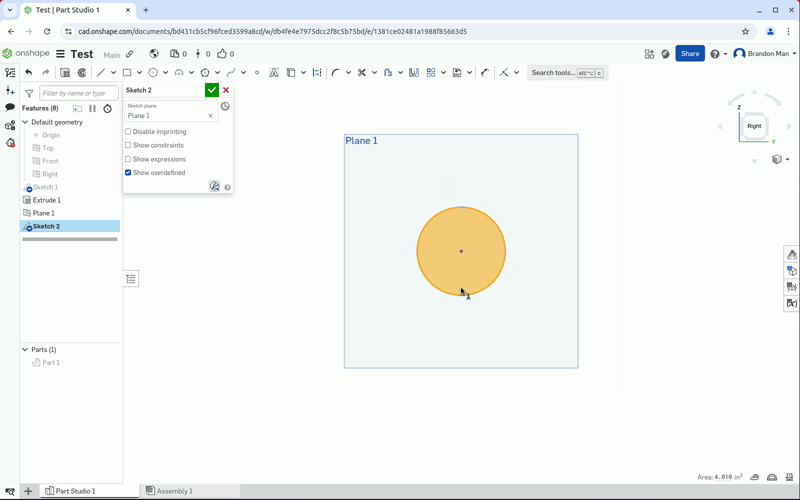
scroll(-6)
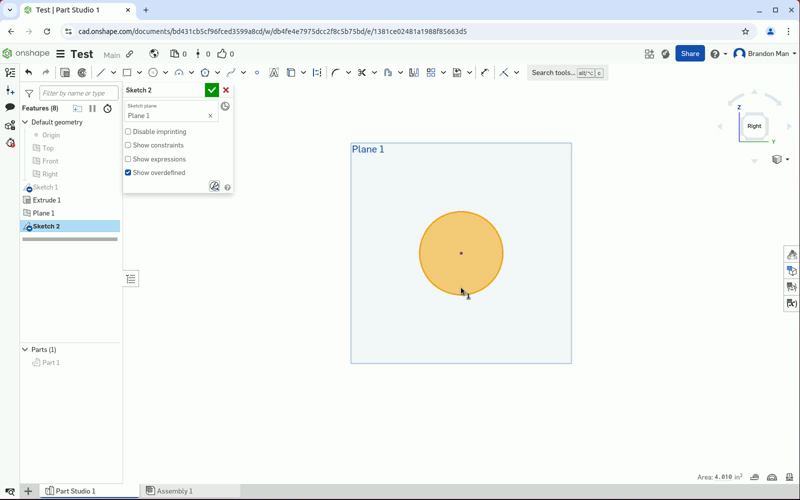
scroll(-6)
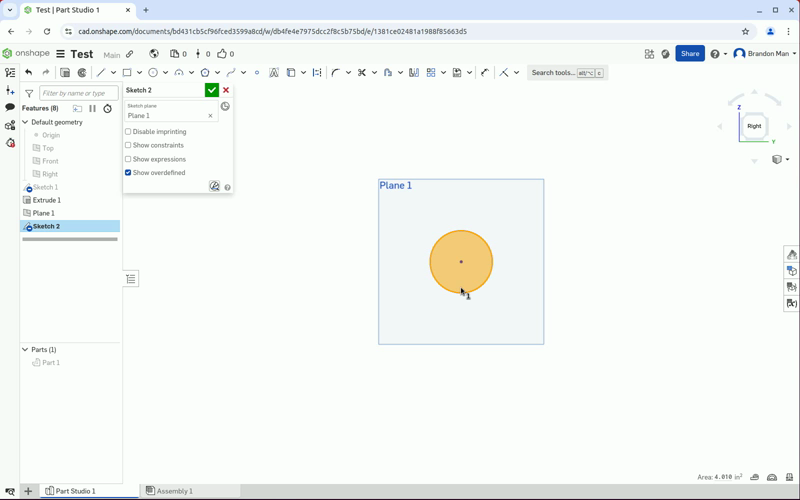
scroll(-6)
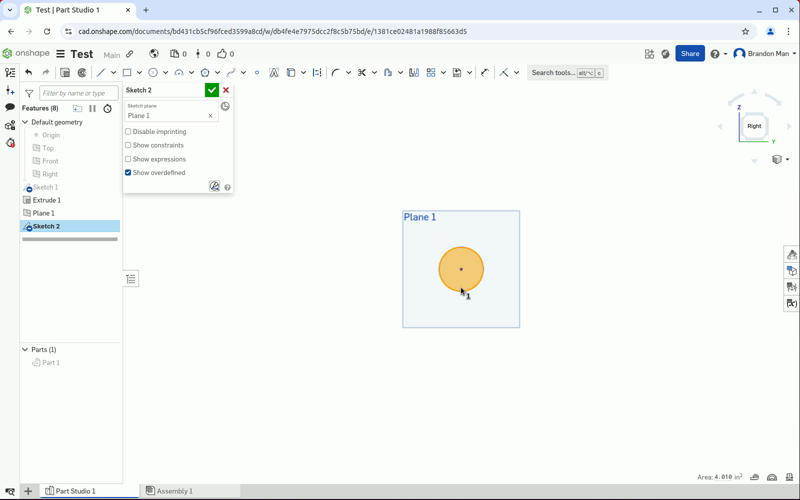
scroll(-6)
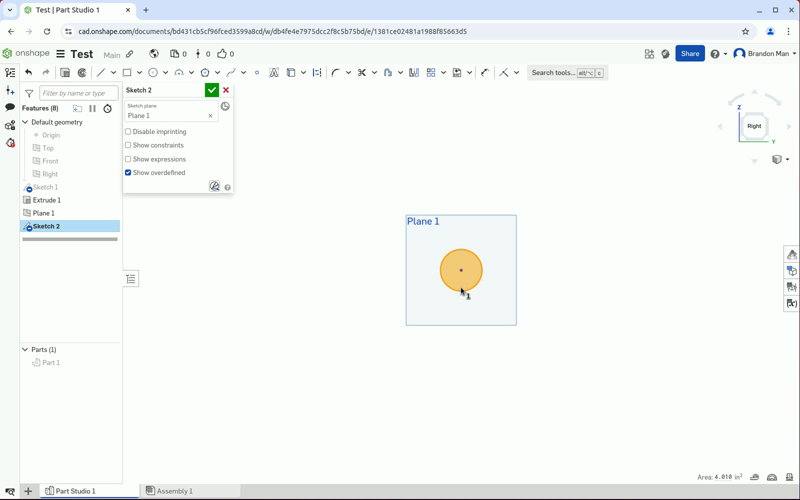
scroll(-6)
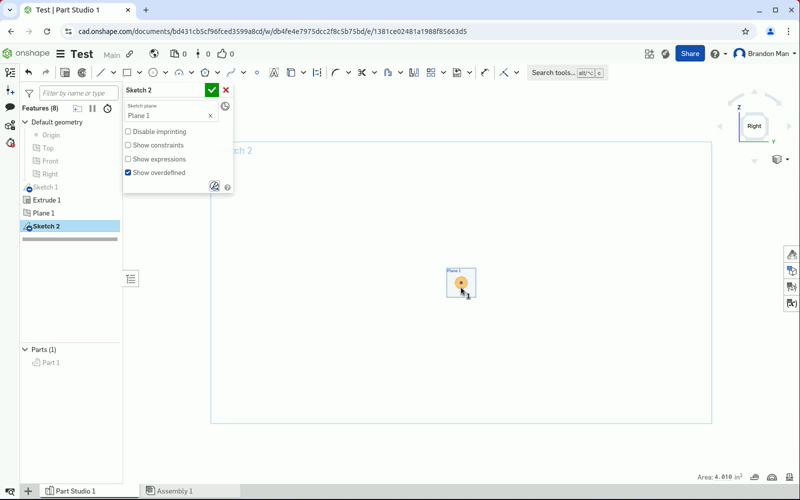
mouse_move(73, 352)
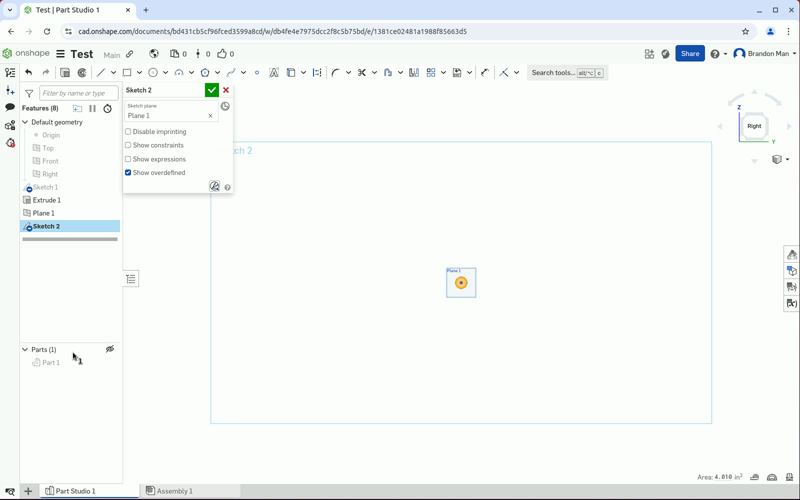
key(shift+y)
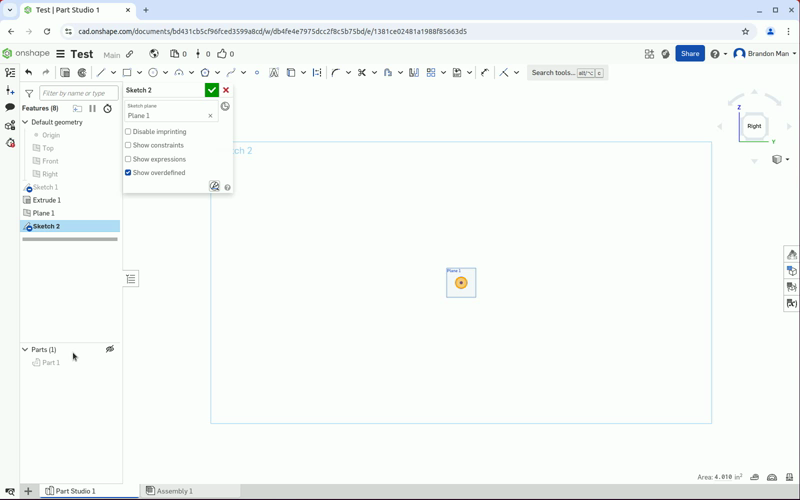
key(shift+e)
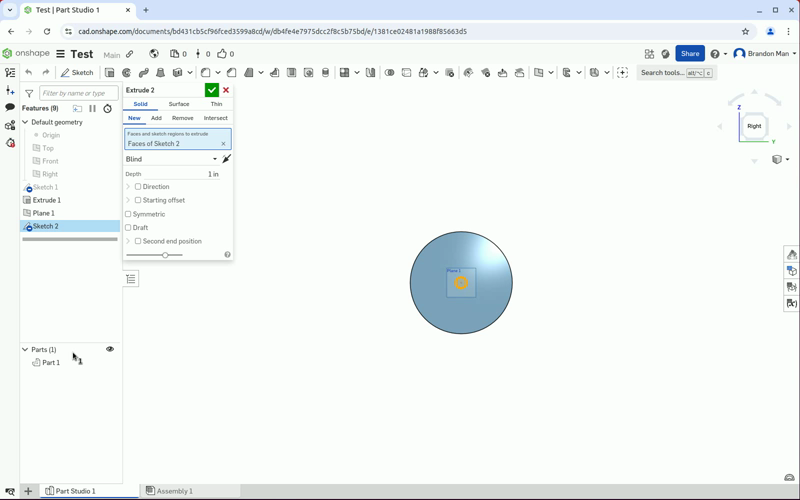
mouse_move(143, 106)
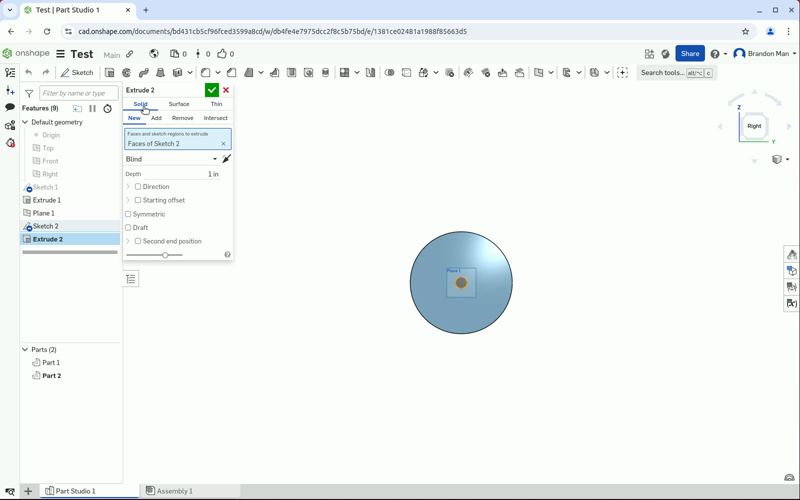
click(143, 106)
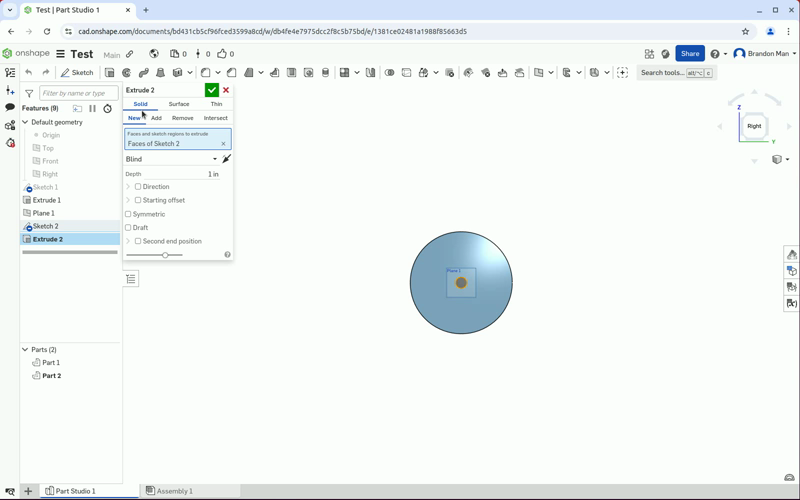
mouse_move(137, 120)
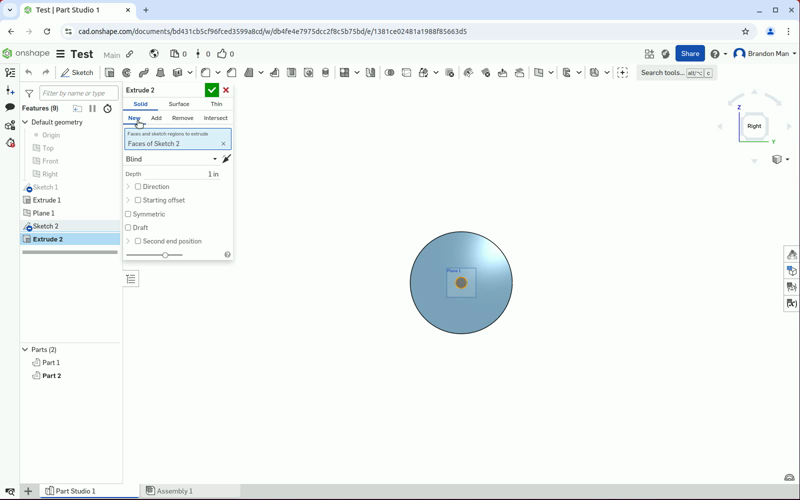
click(137, 120)
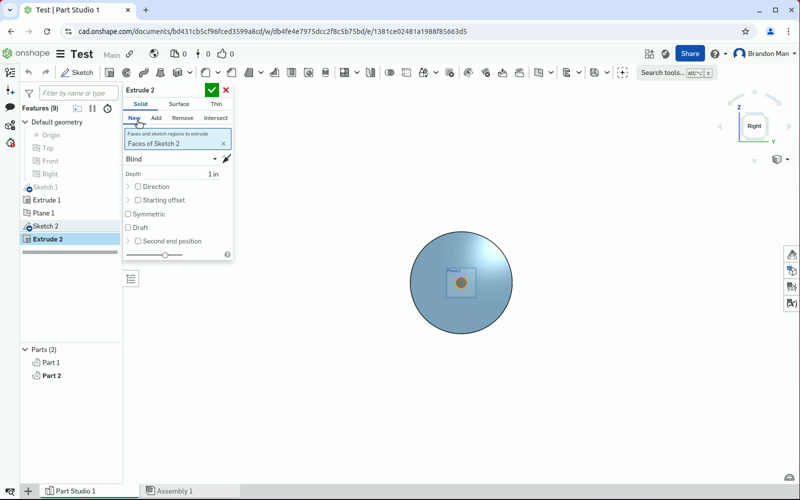
key(tab, 4)
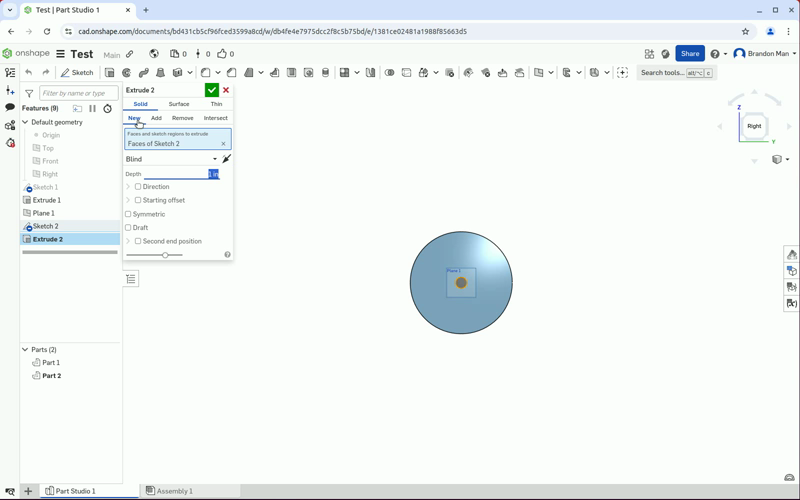
text(8.666)
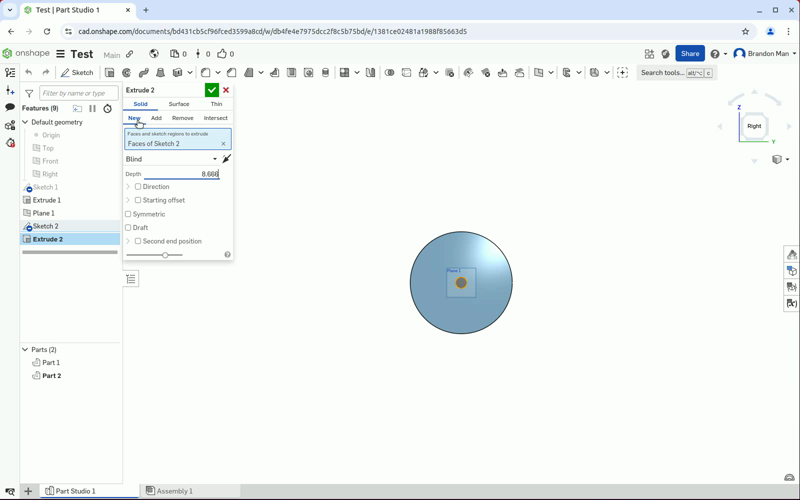
key(enter)
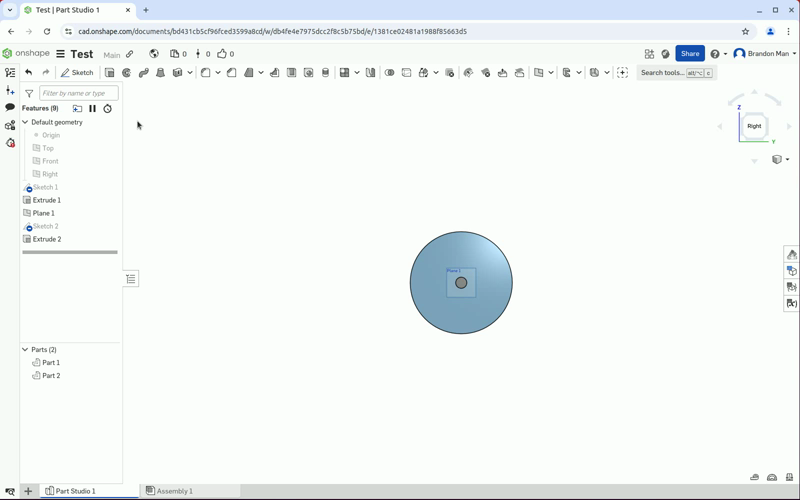
key(shift+h)
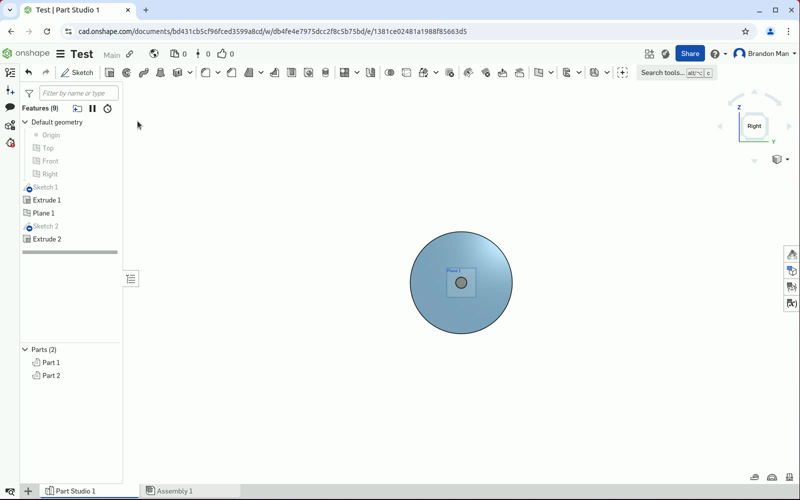
key(shift+h)
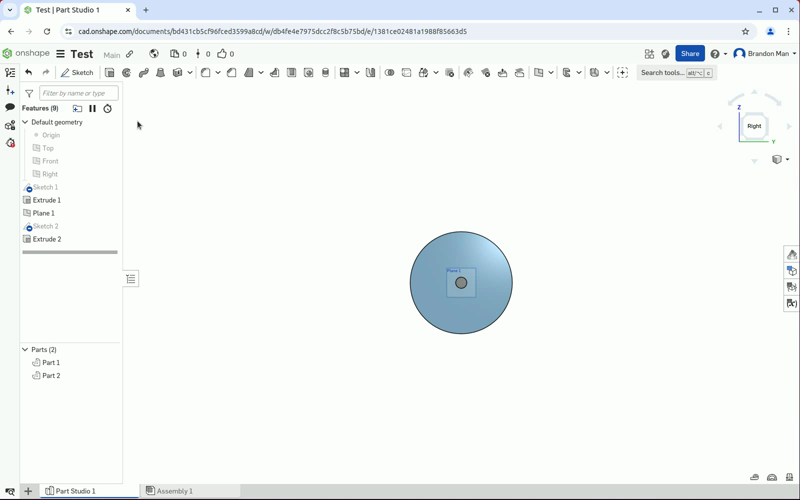
mouse_move(73, 189)
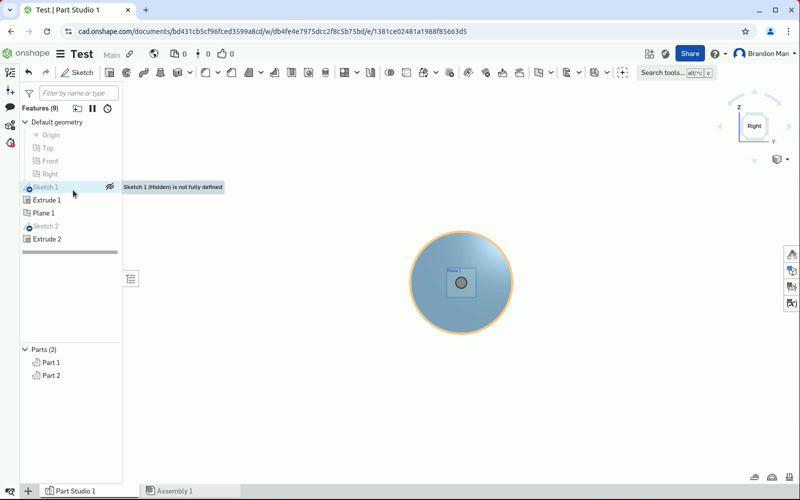
click(73, 189)
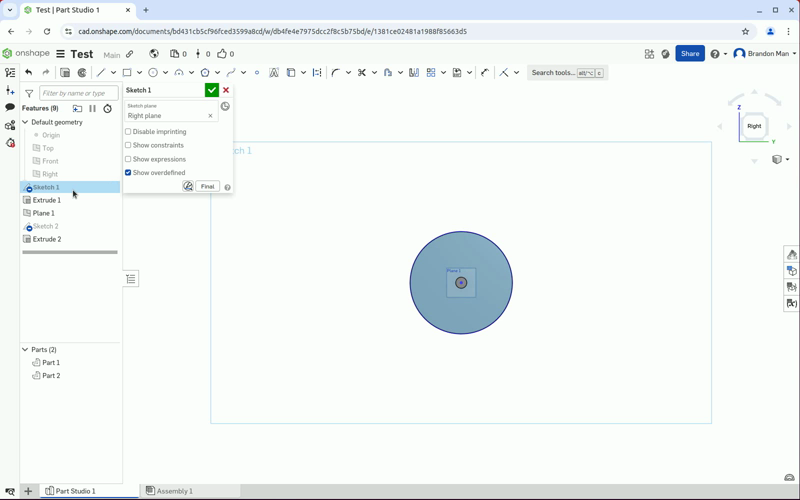
mouse_move(229, 92)
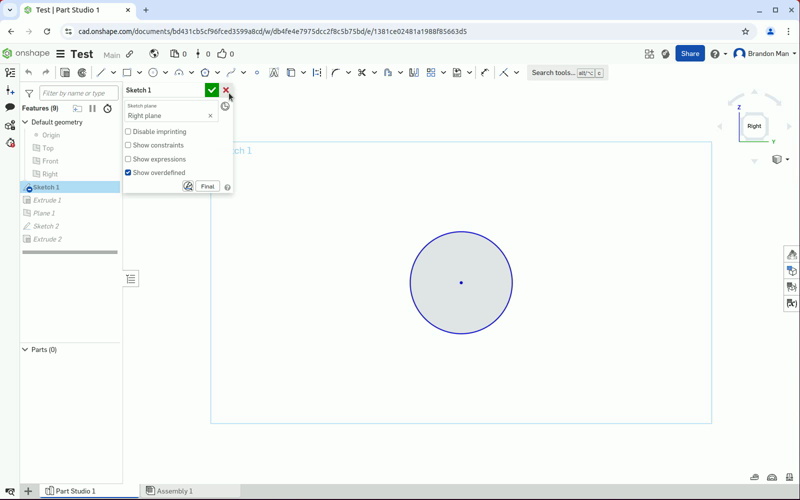
click(229, 92)
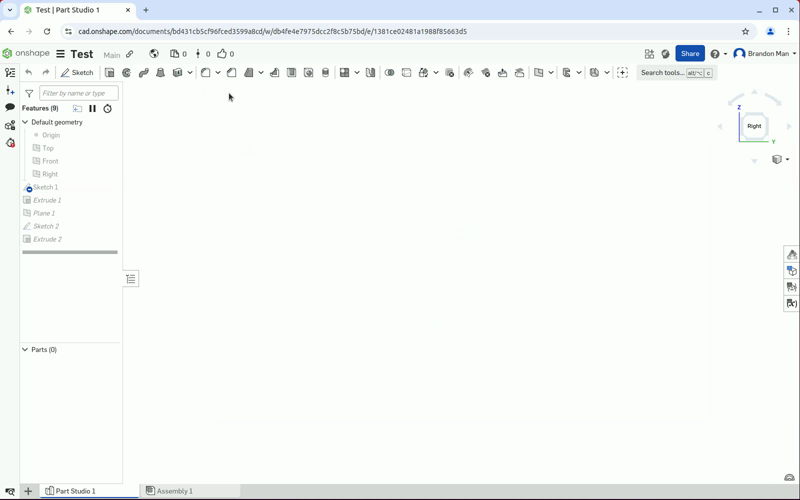
key(shift+s)
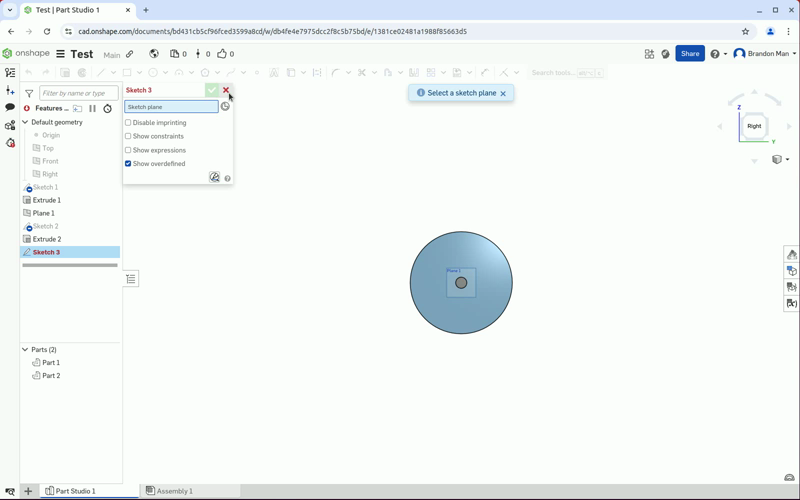
mouse_move(73, 215)
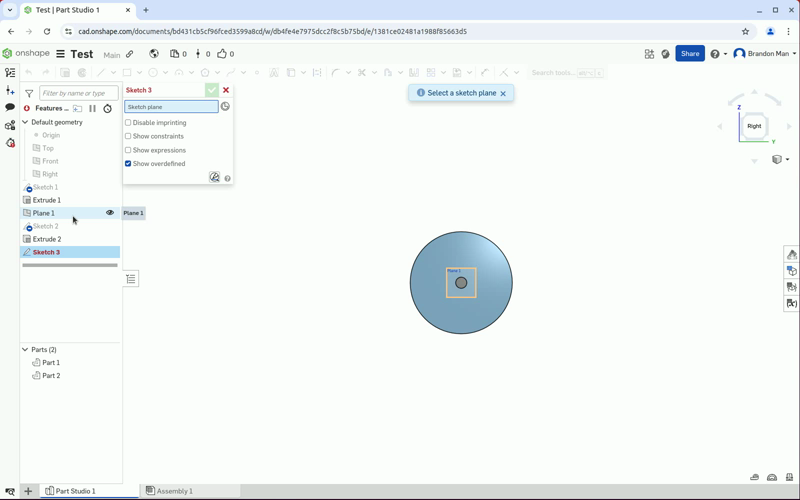
click(73, 215)
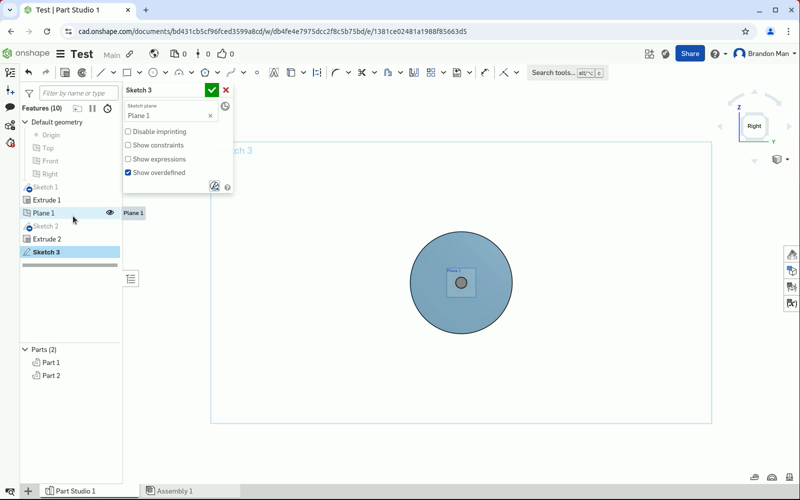
mouse_move(73, 352)
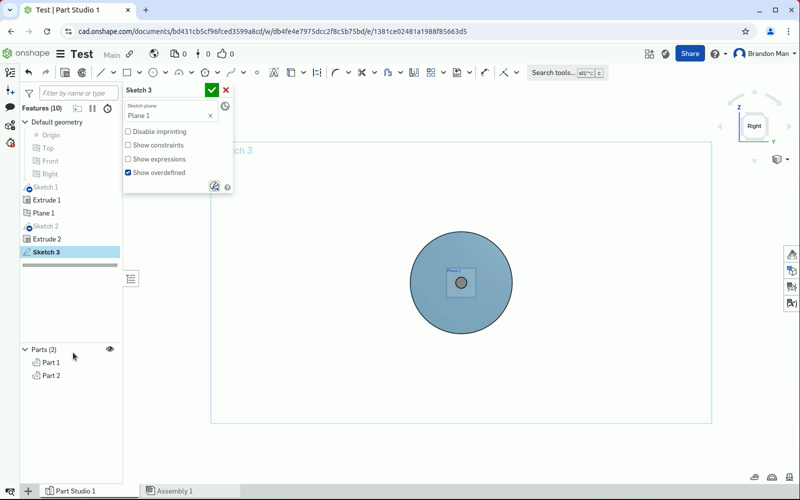
key(y)
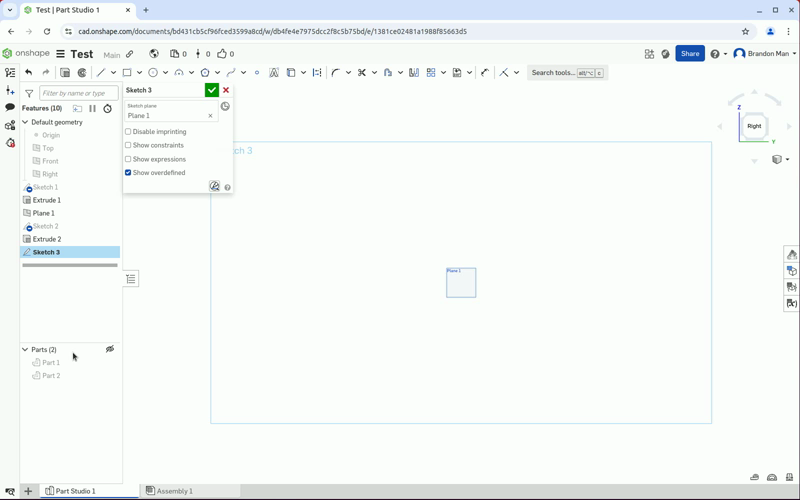
key(c)
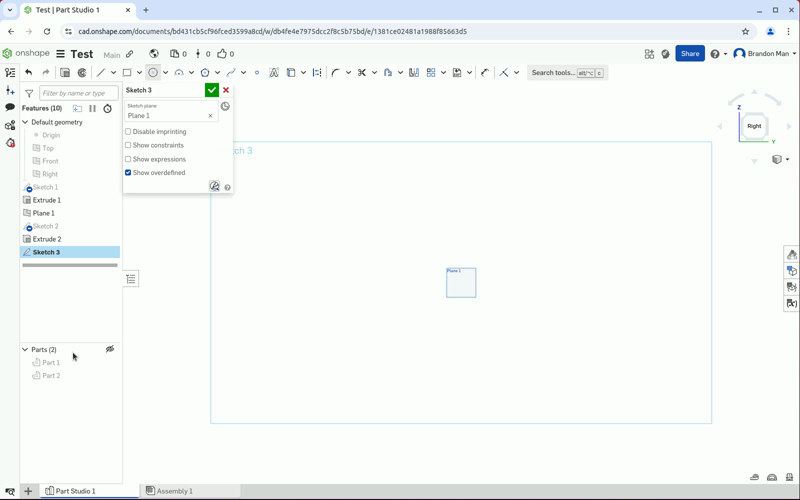
key_down(shift)
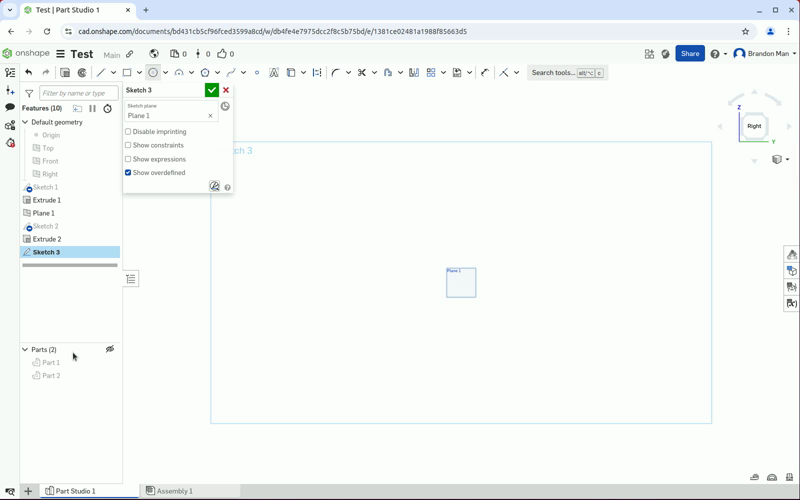
mouse_move(431, 265)
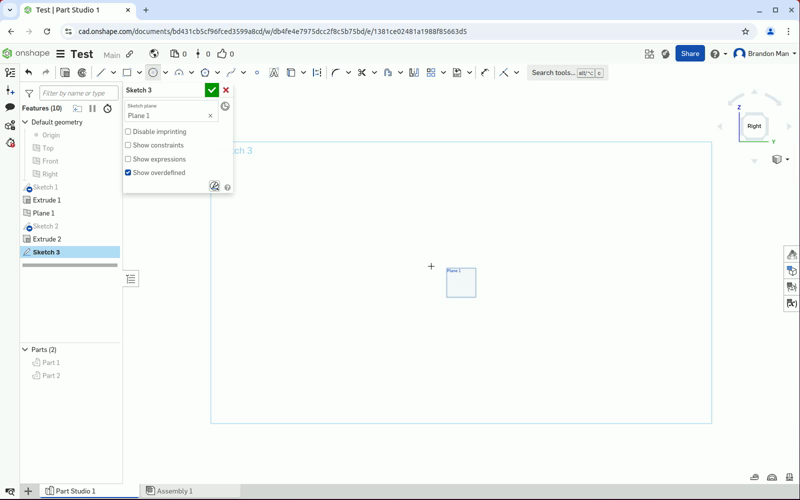
click(431, 265)
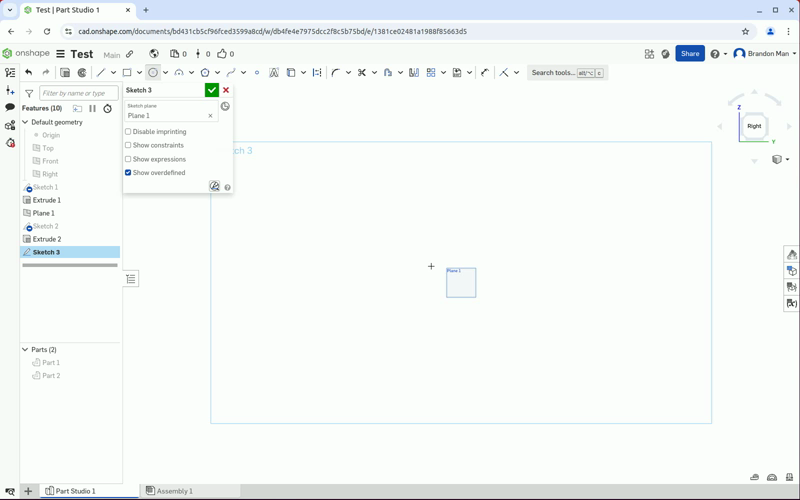
key_up(shift)
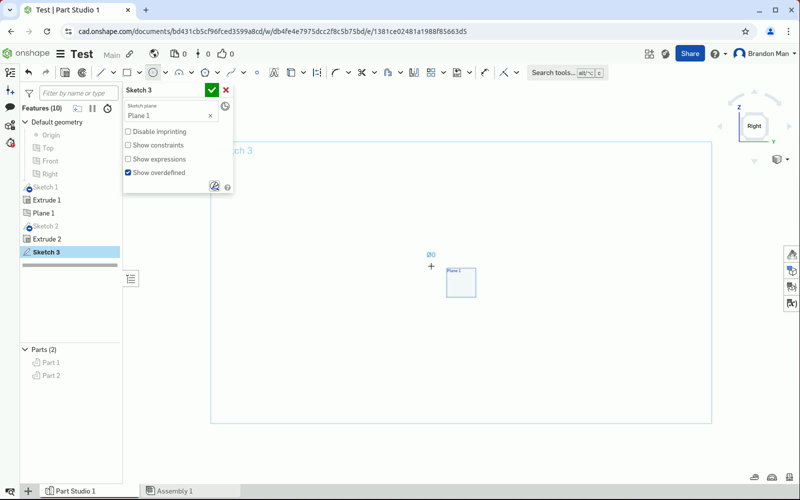
mouse_move(436, 265)
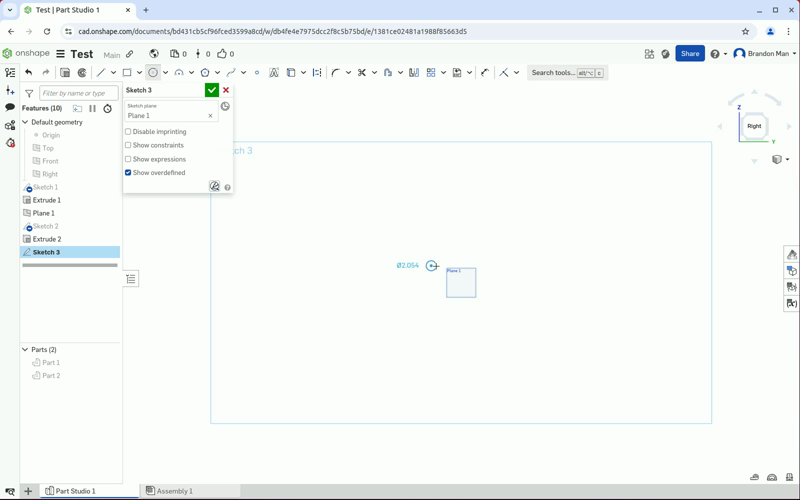
click(436, 265)
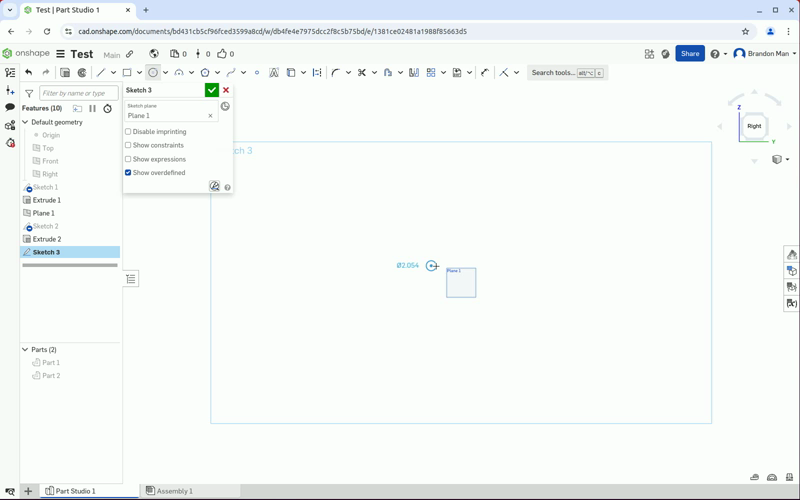
key(esc)
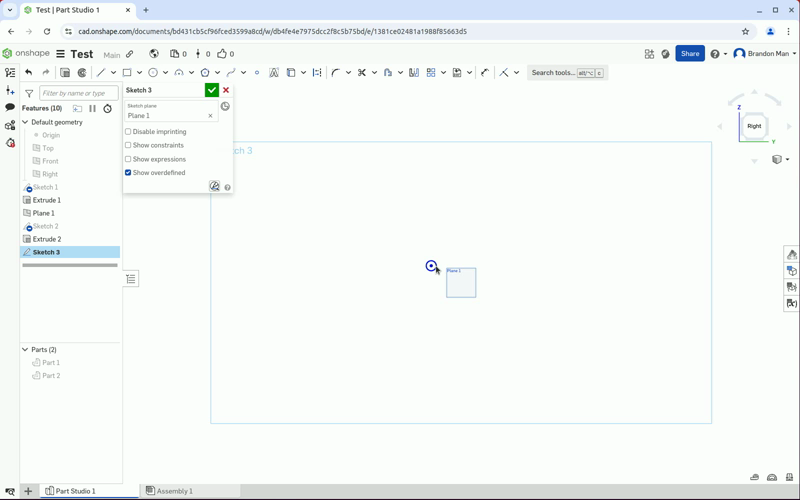
mouse_move(434, 264)
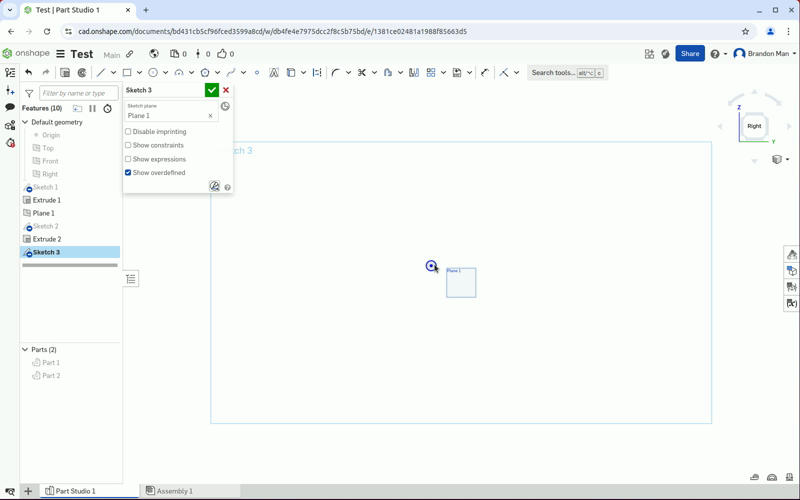
scroll(6)
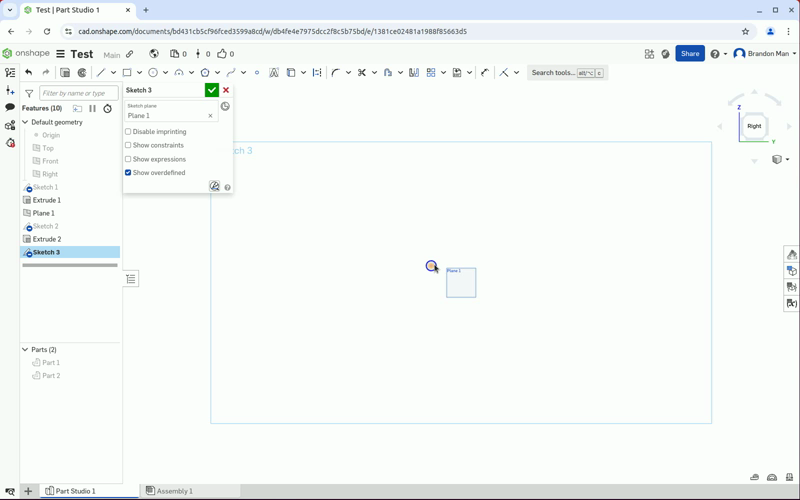
scroll(6)
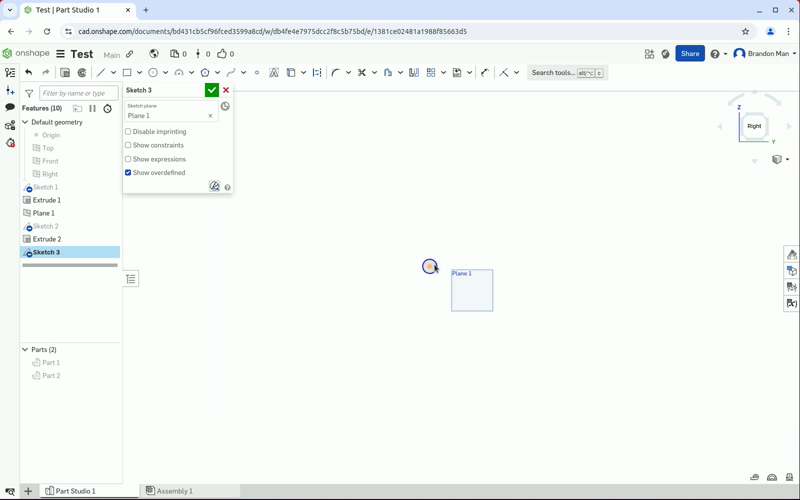
scroll(6)
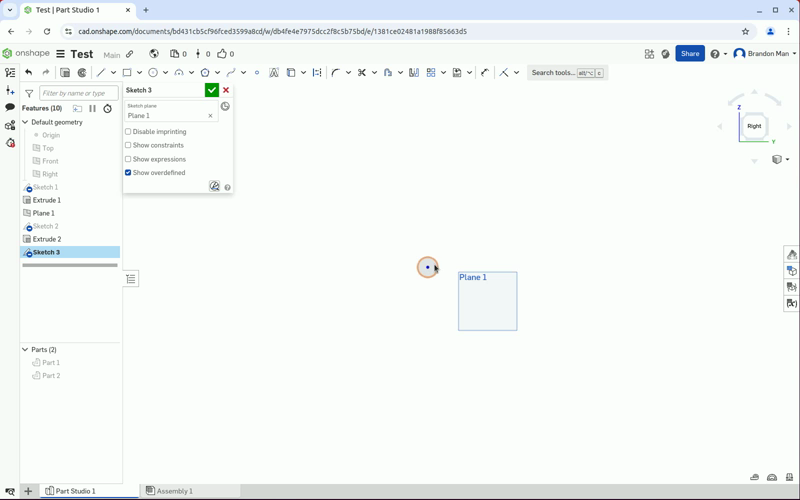
scroll(6)
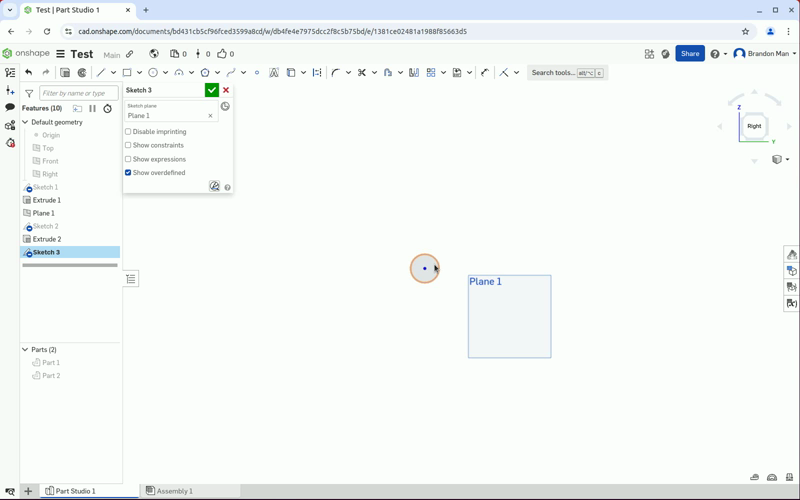
scroll(6)
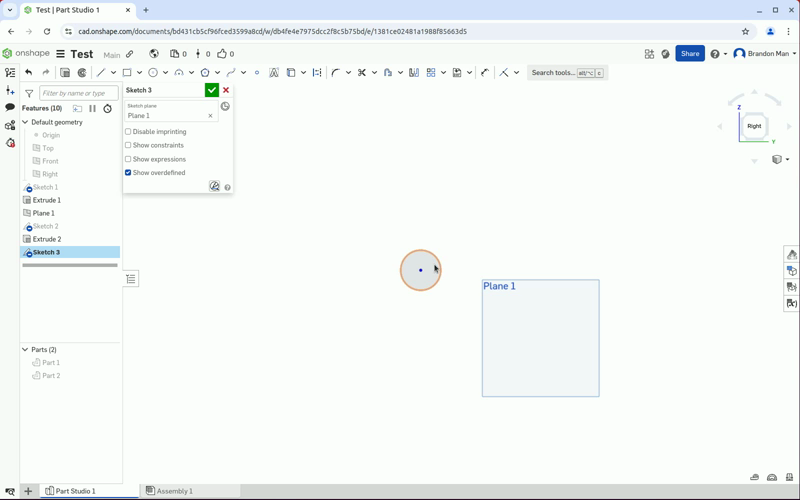
scroll(6)
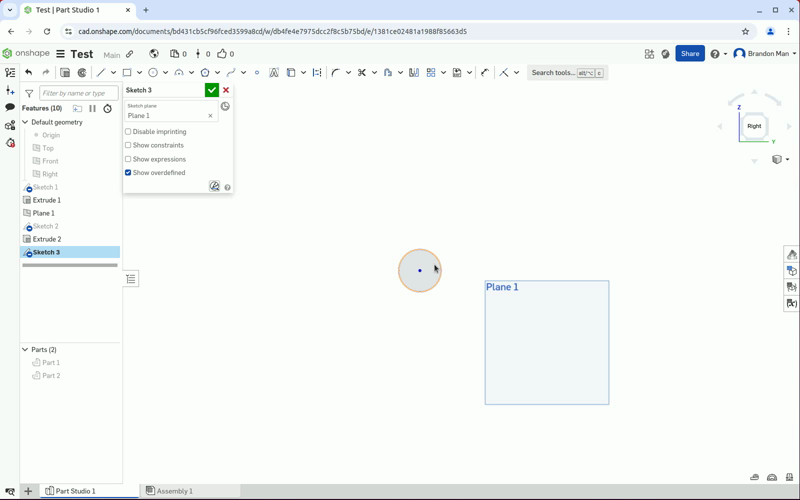
scroll(6)
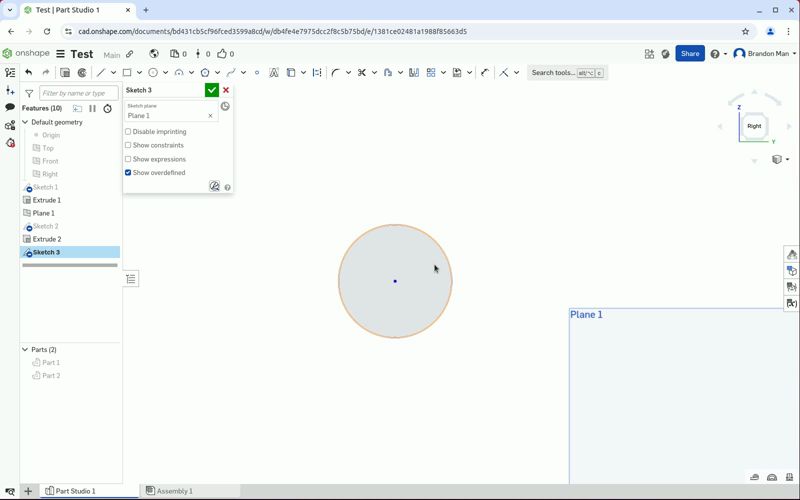
click(434, 264)
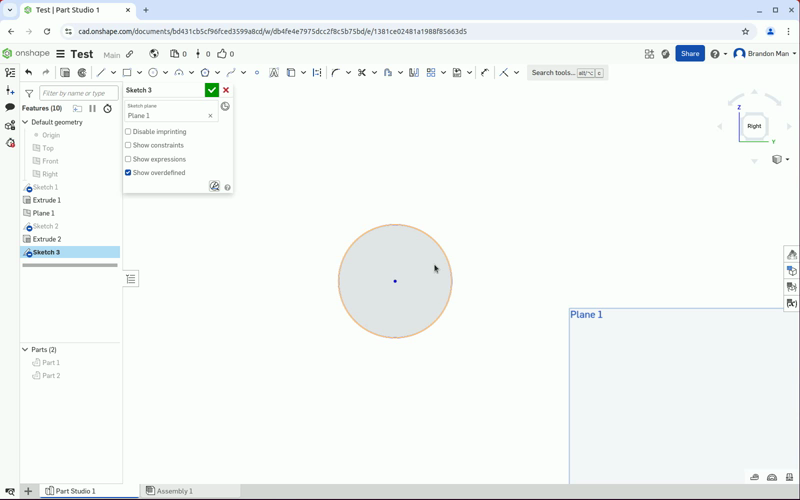
scroll(-6)
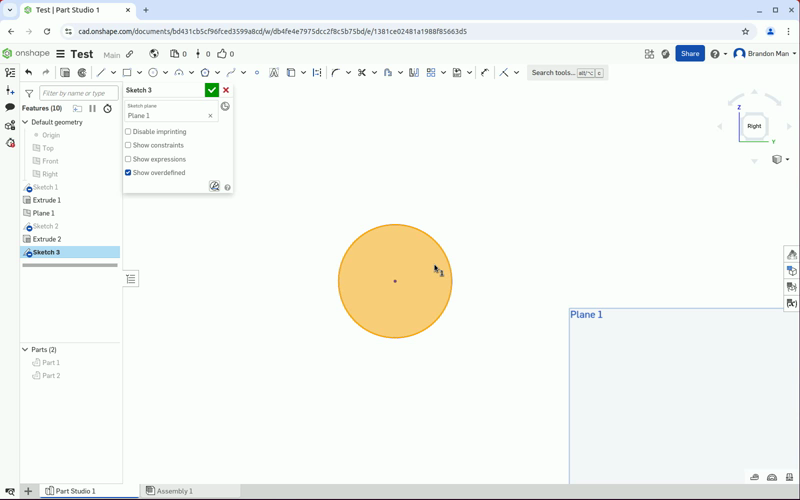
scroll(-6)
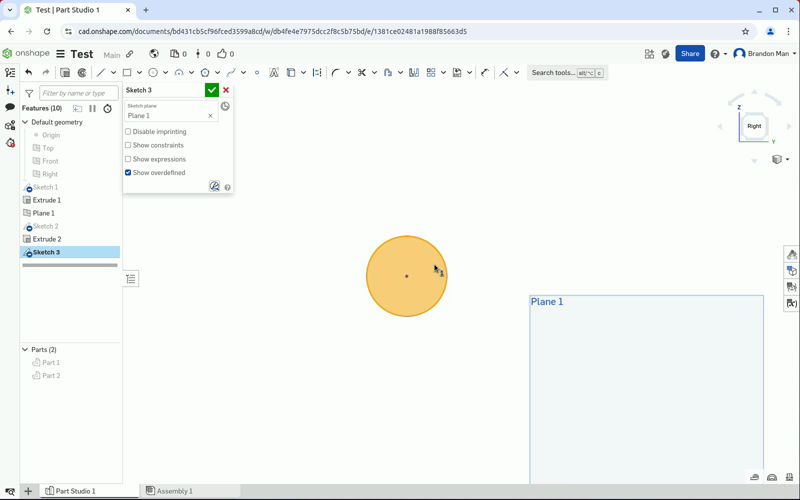
scroll(-6)
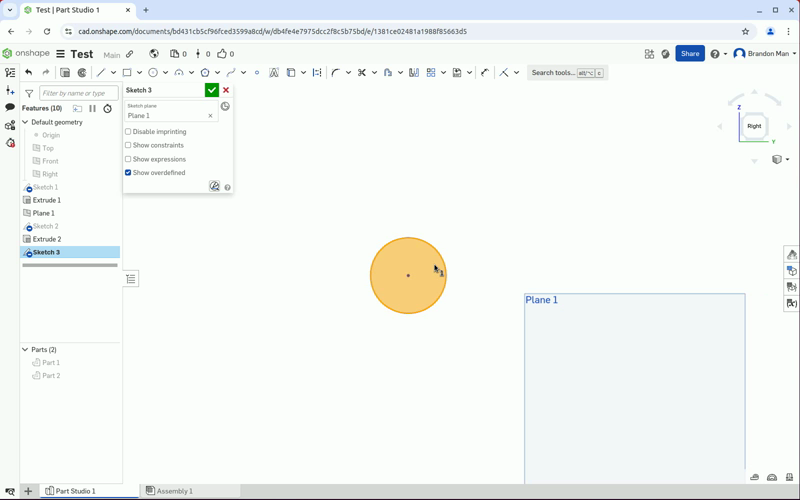
scroll(-6)
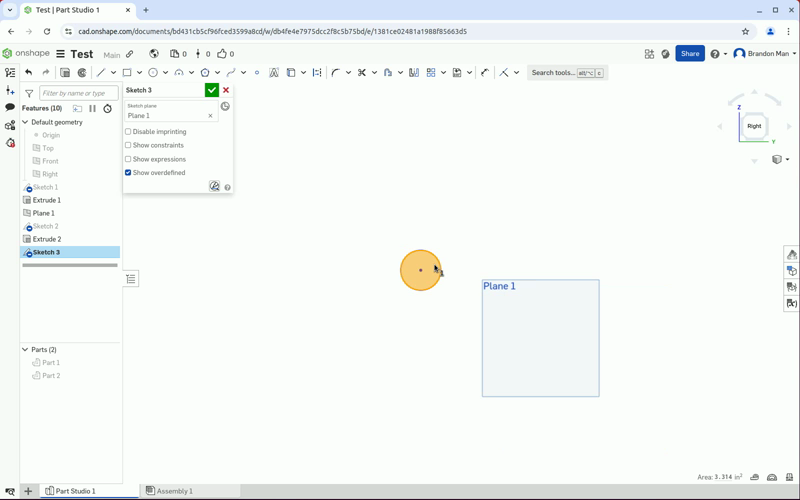
scroll(-6)
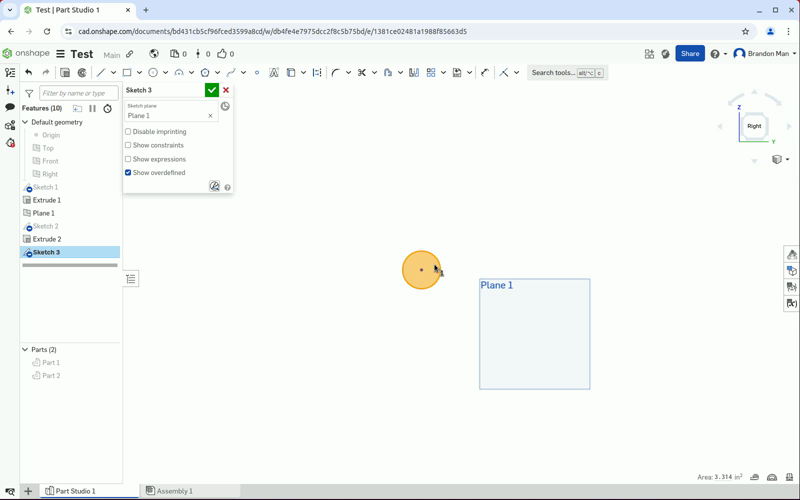
scroll(-6)
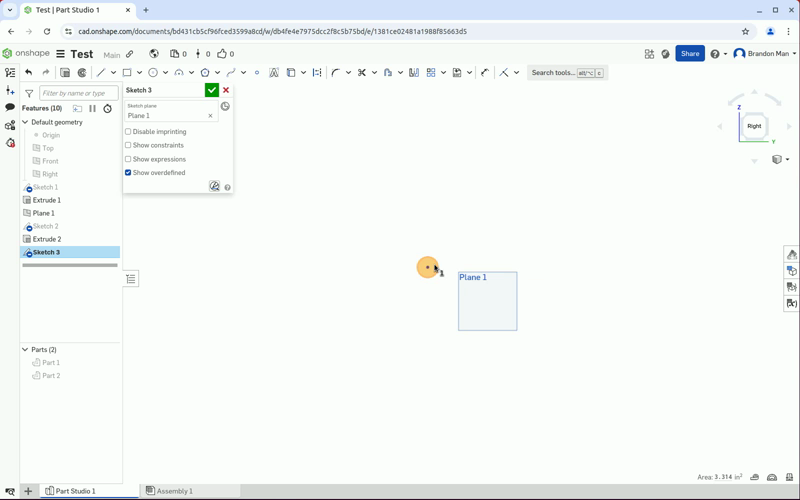
scroll(-6)
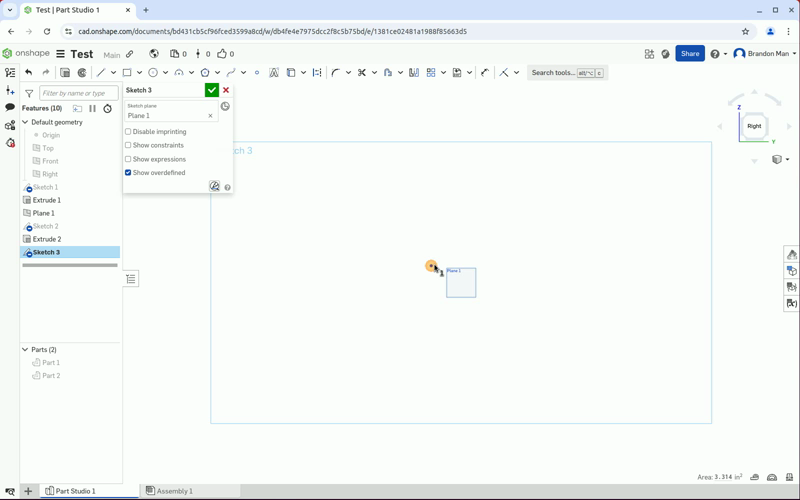
mouse_move(73, 352)
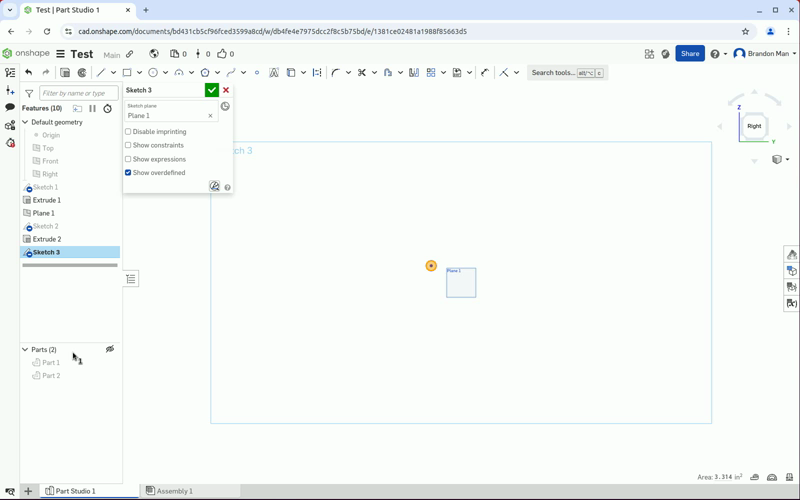
key(shift+y)
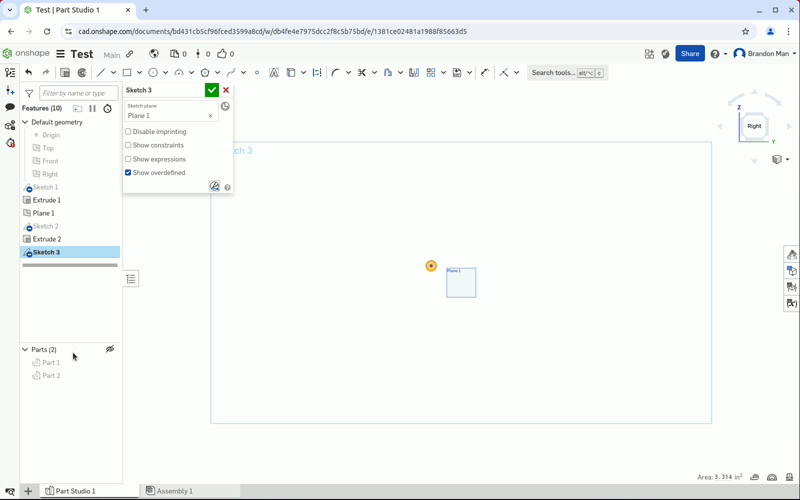
key(shift+e)
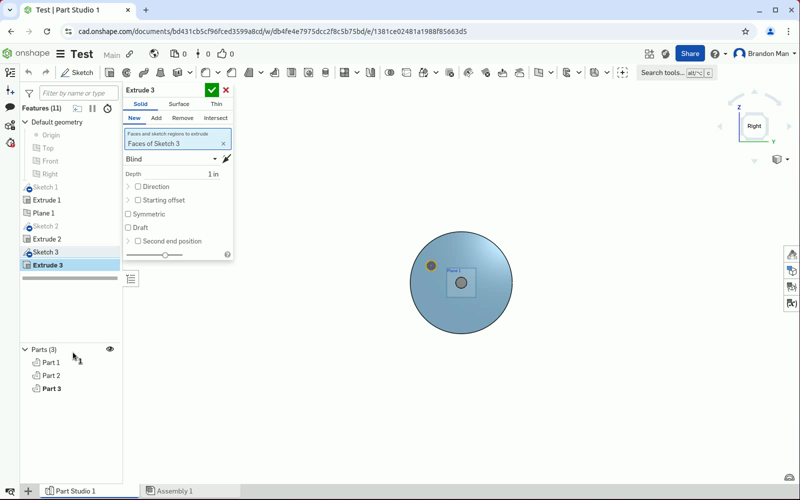
mouse_move(143, 106)
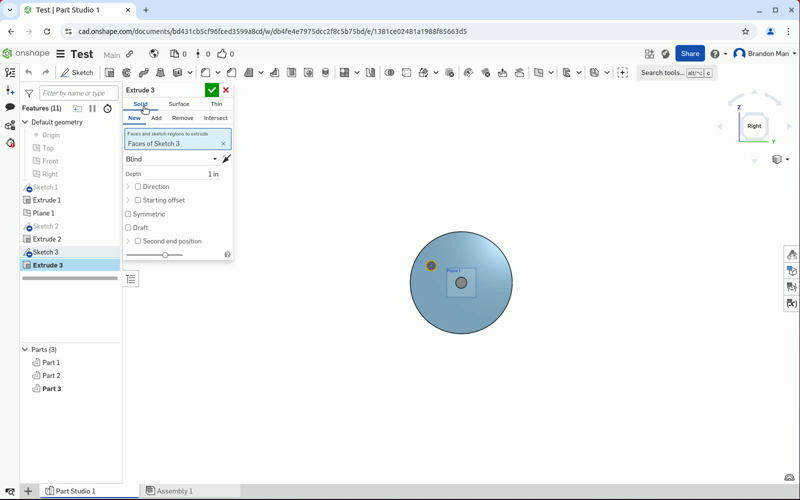
click(143, 106)
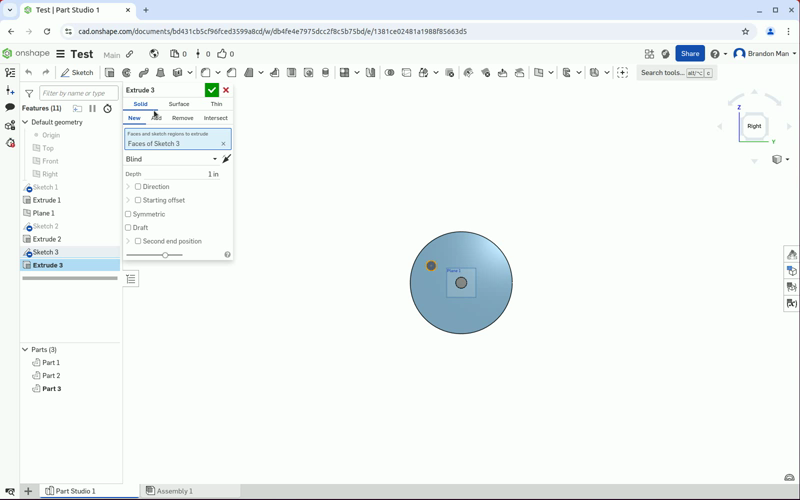
mouse_move(186, 120)
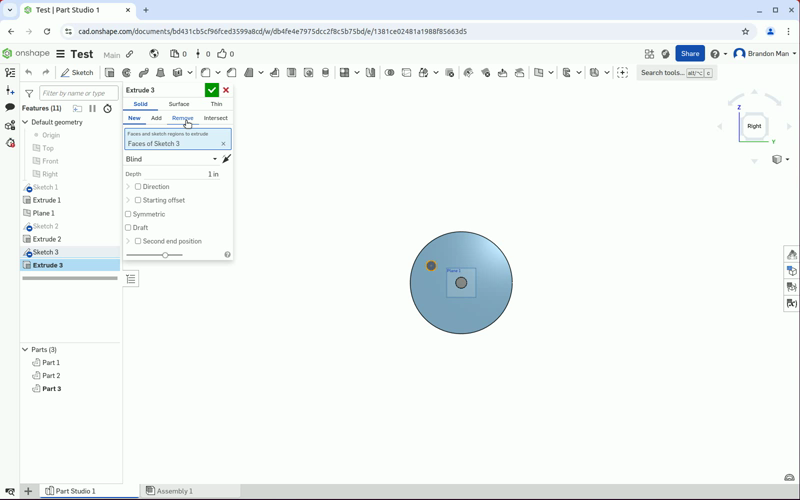
click(186, 120)
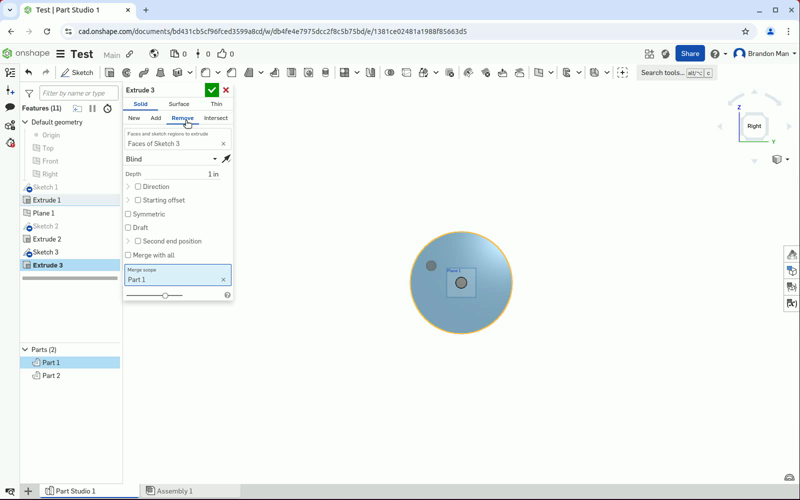
key(tab, 4)
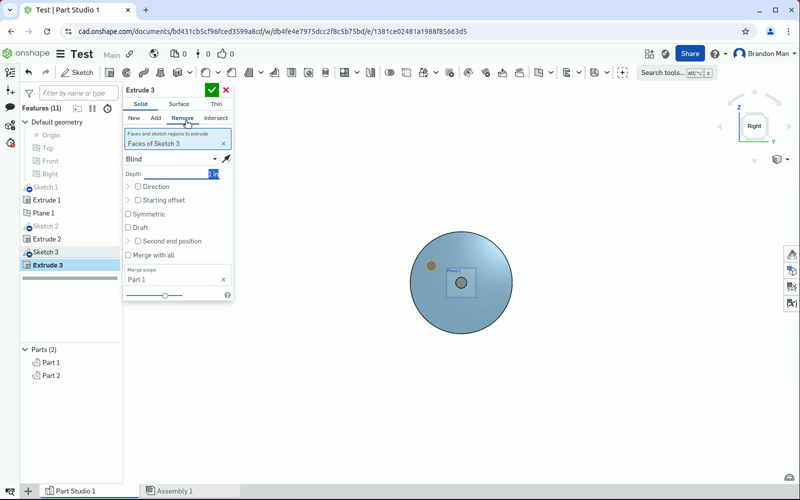
text(2.889)
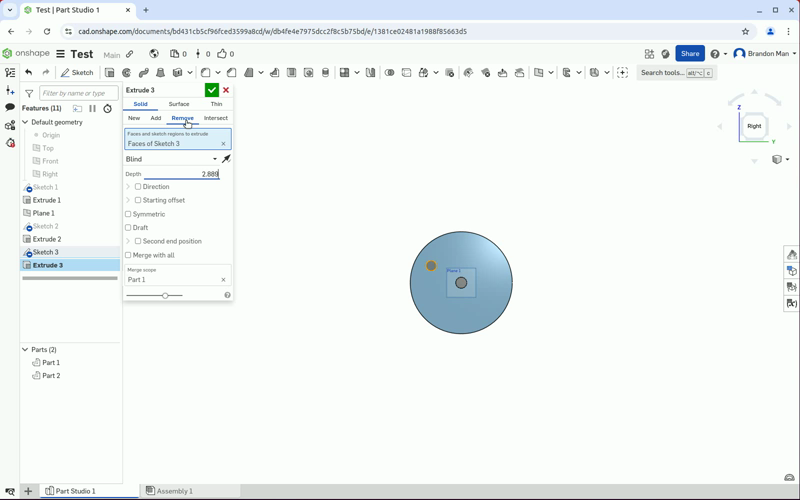
key(tab, 6)
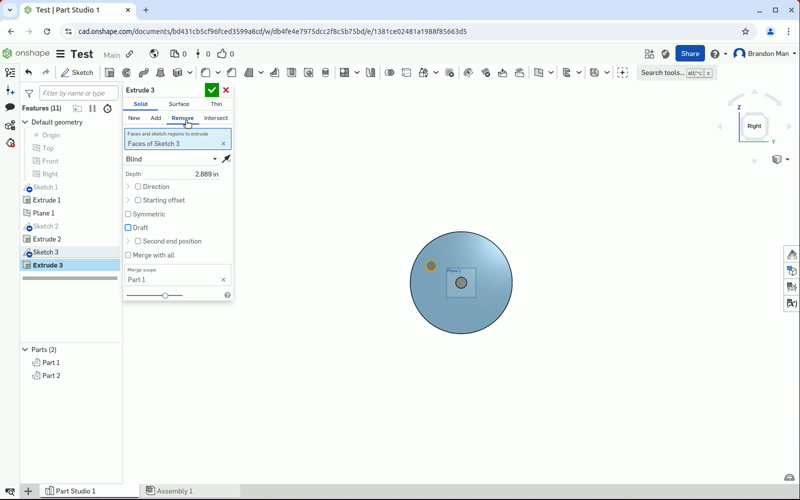
key(space)
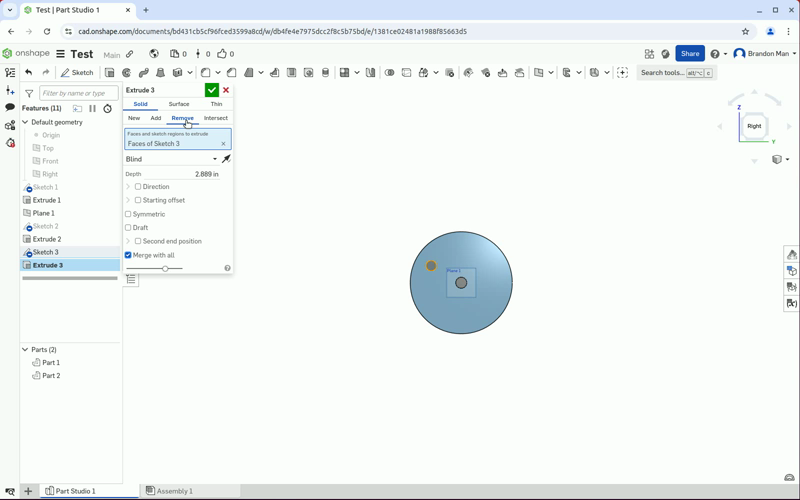
key(enter)
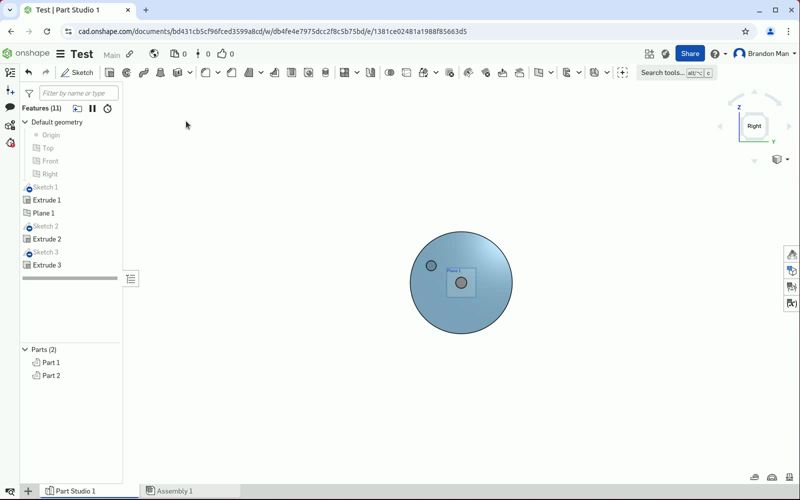
key(shift+h)
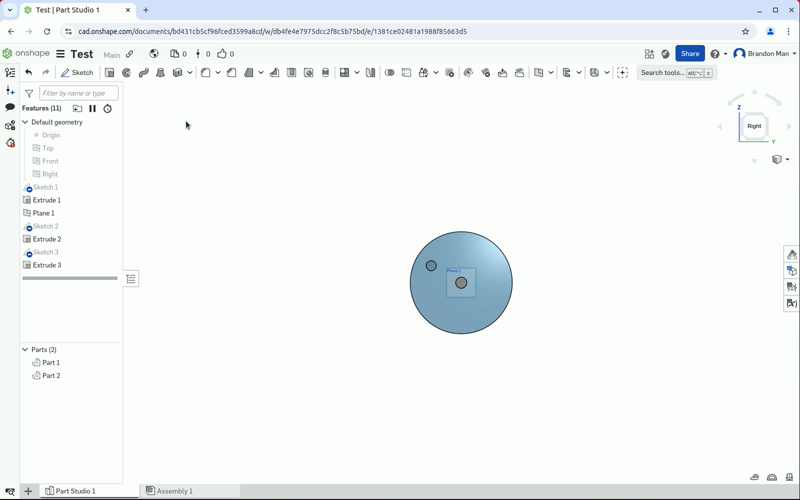
key(shift+h)
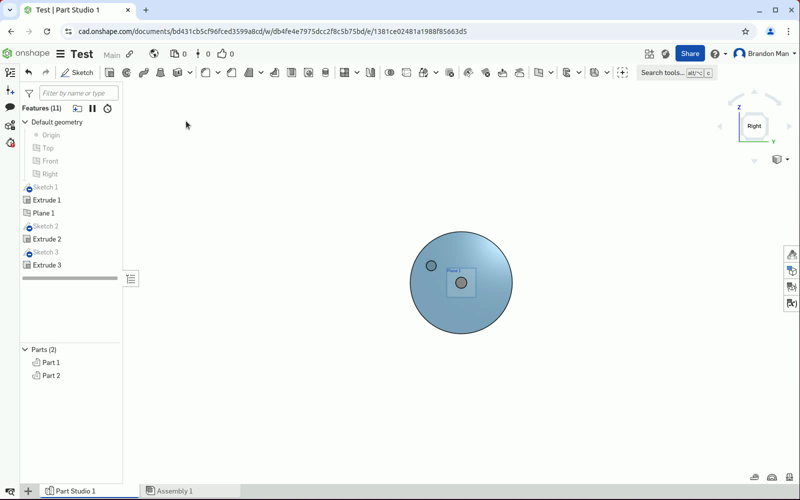
mouse_move(73, 189)
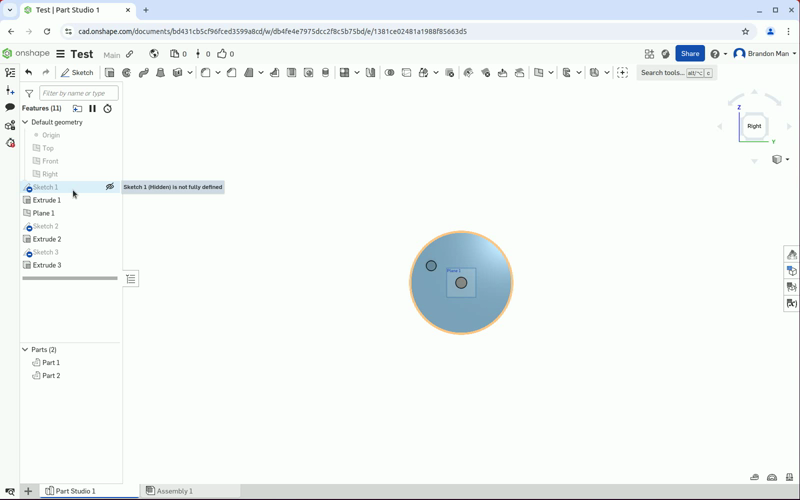
click(73, 189)
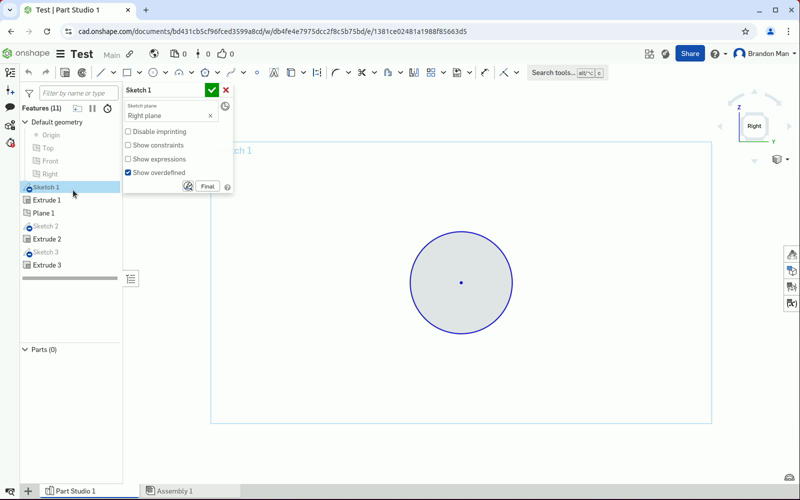
mouse_move(229, 92)
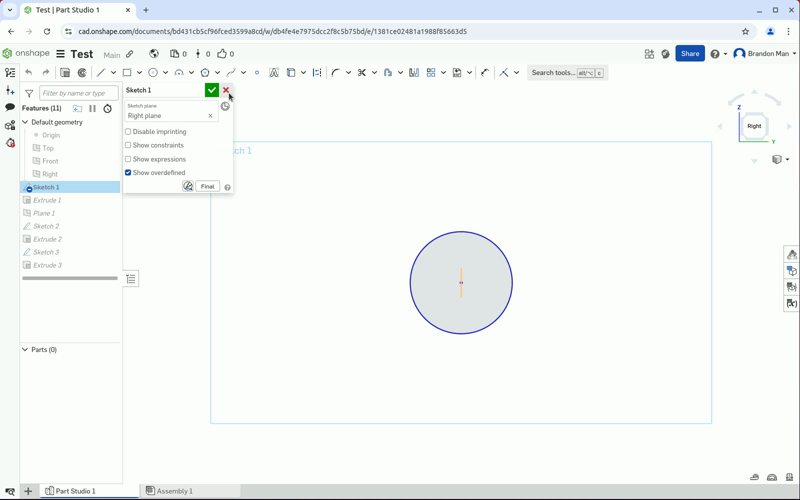
click(229, 92)
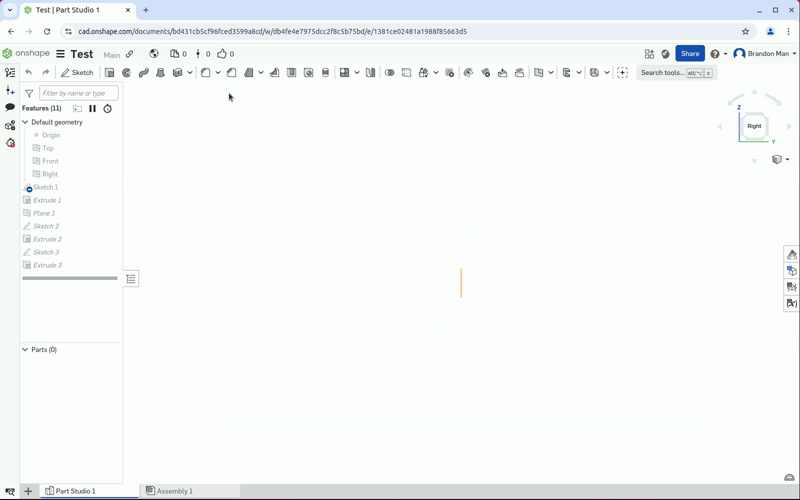
key(shift+s)
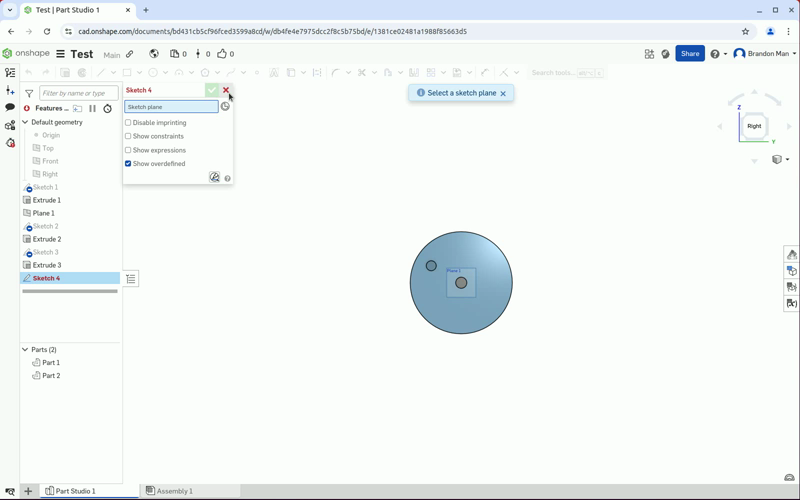
mouse_move(73, 215)
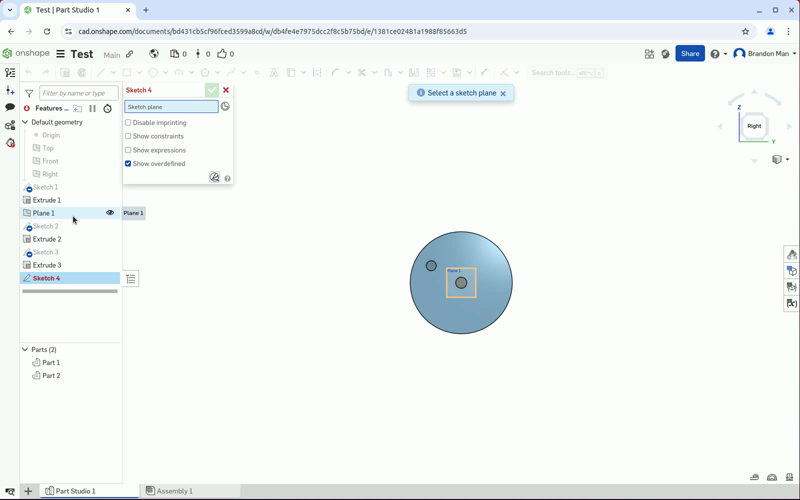
click(73, 215)
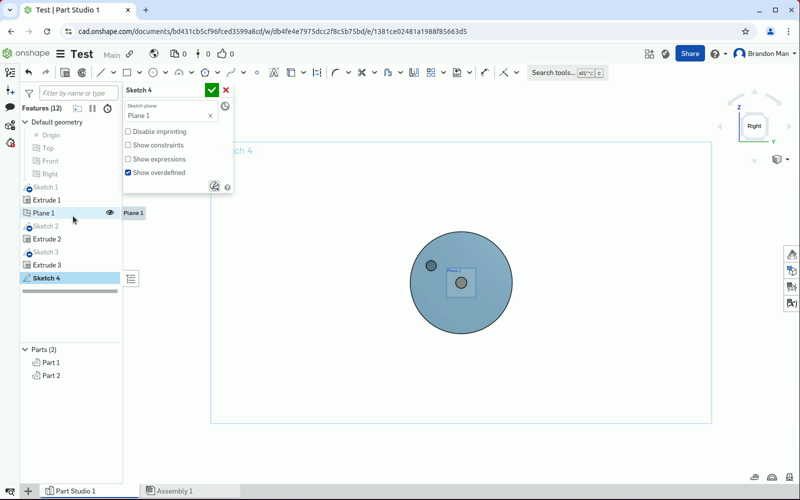
mouse_move(73, 352)
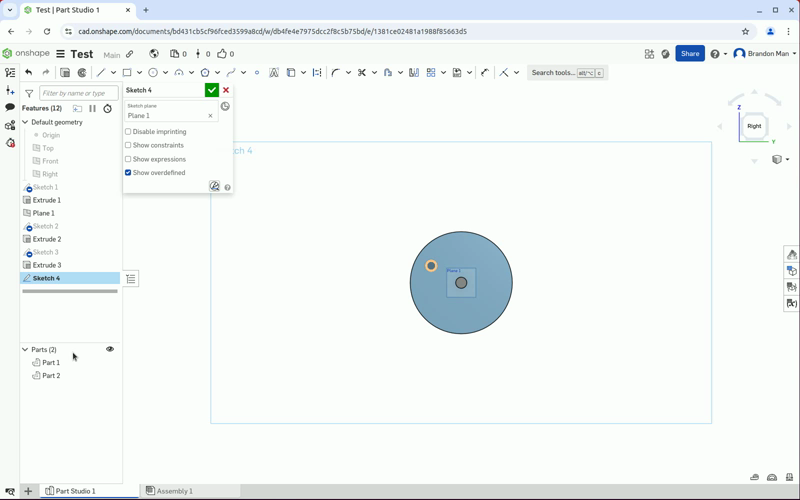
key(y)
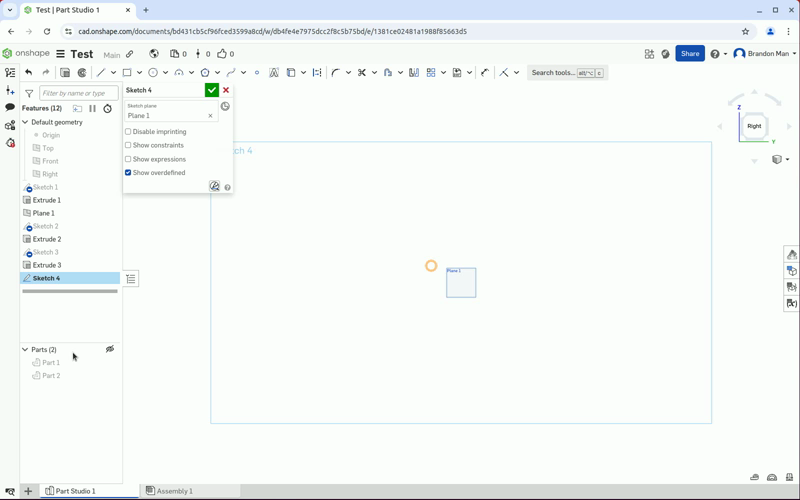
key(c)
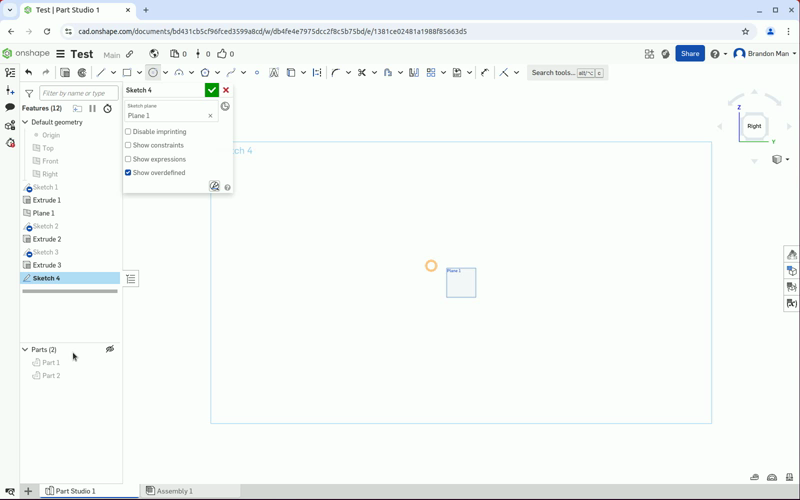
key_down(shift)
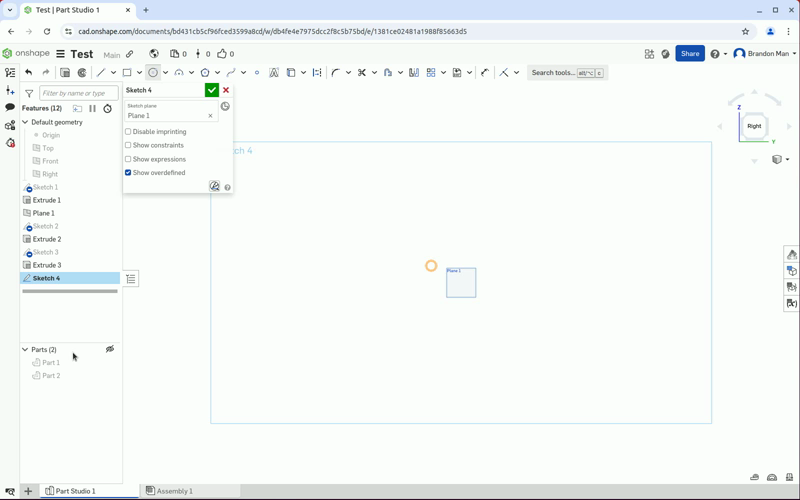
mouse_move(461, 247)
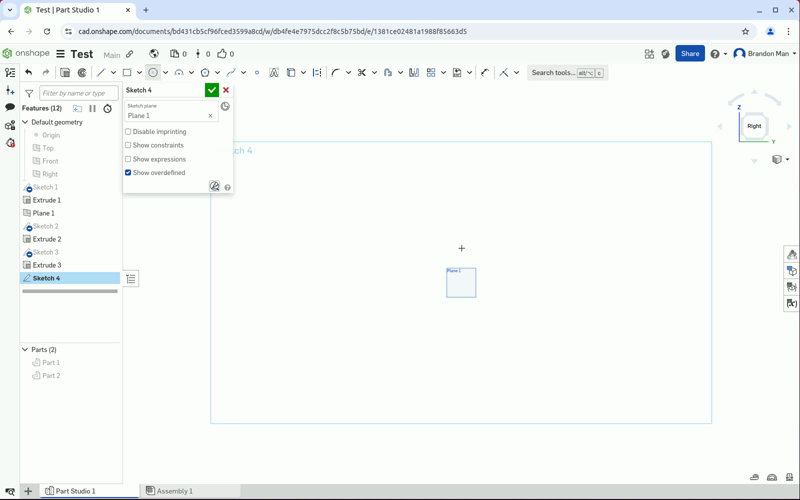
click(461, 247)
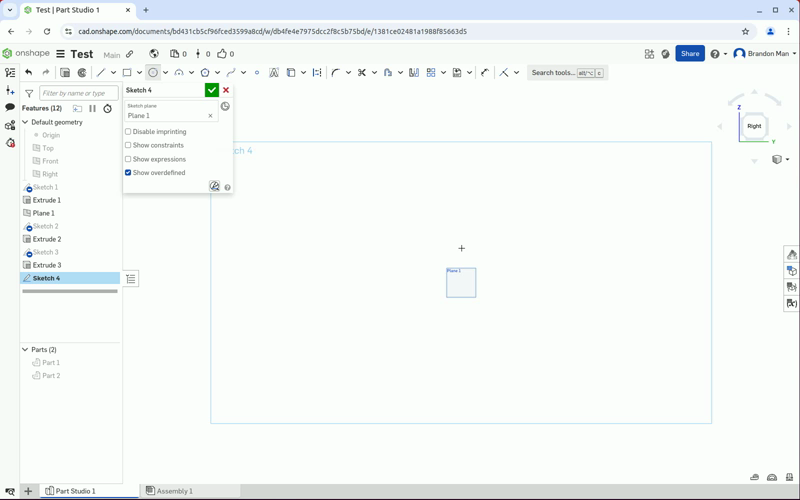
key_up(shift)
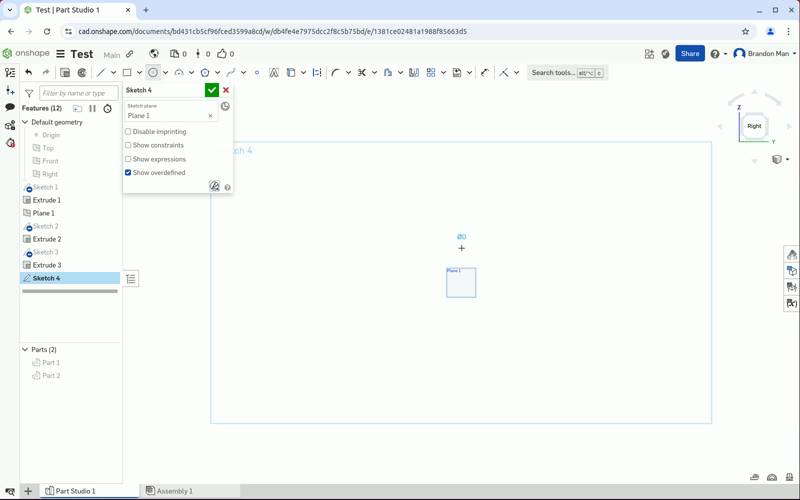
mouse_move(466, 247)
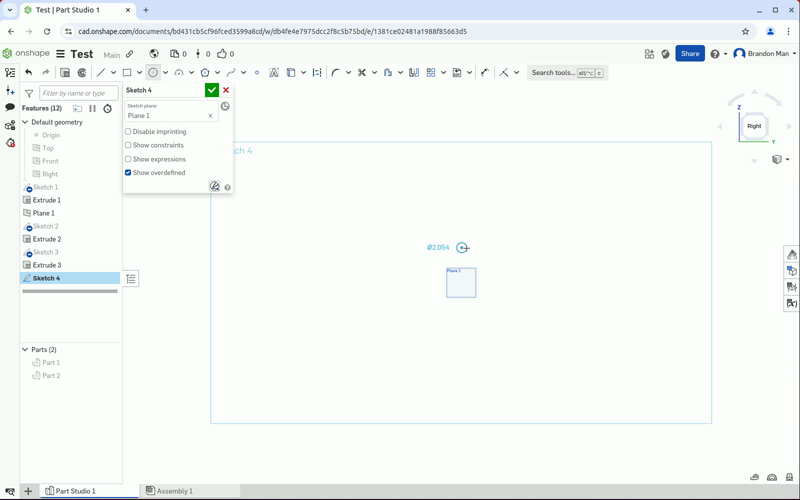
click(466, 247)
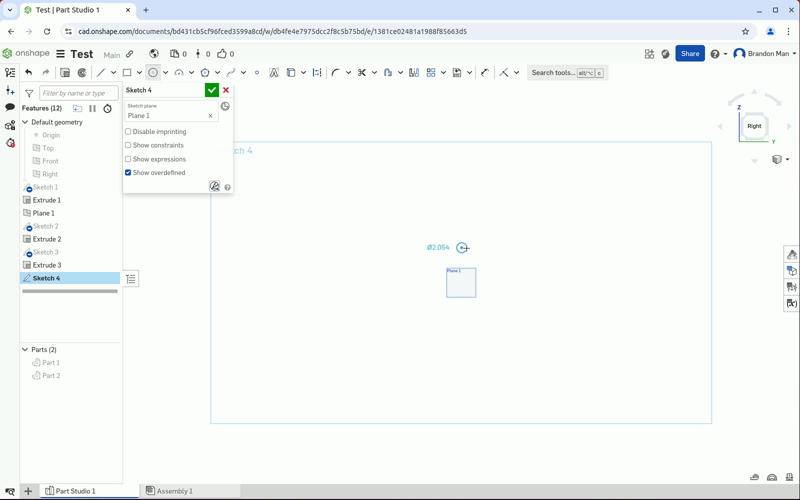
key(esc)
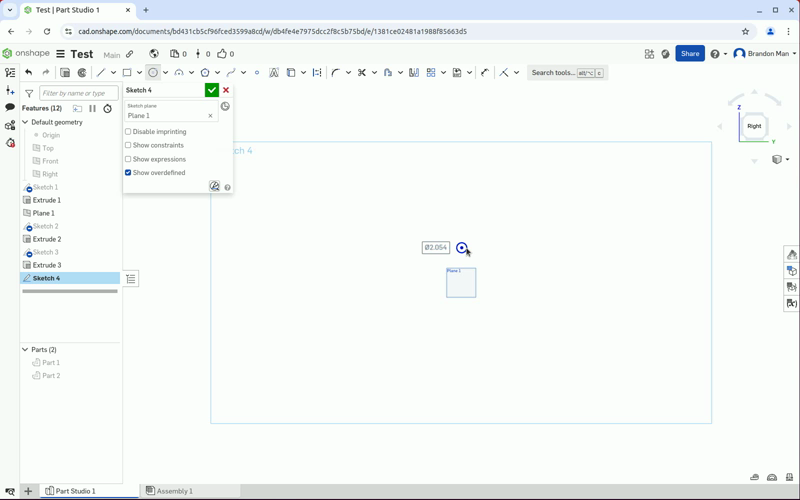
mouse_move(463, 245)
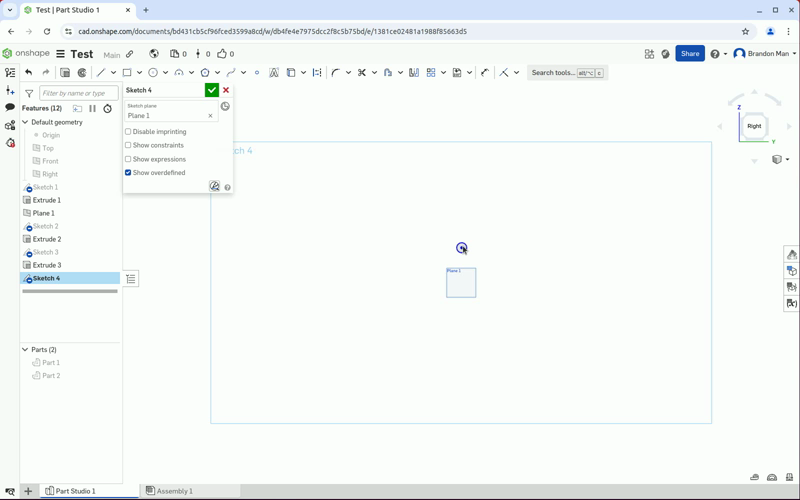
scroll(6)
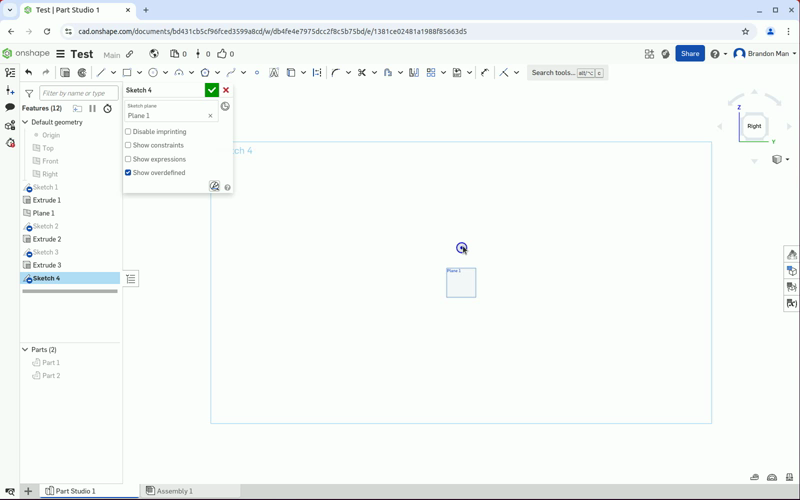
scroll(6)
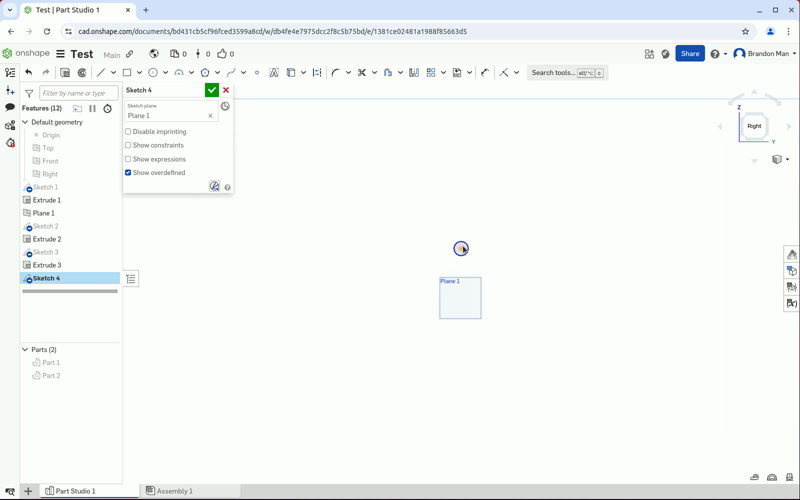
scroll(6)
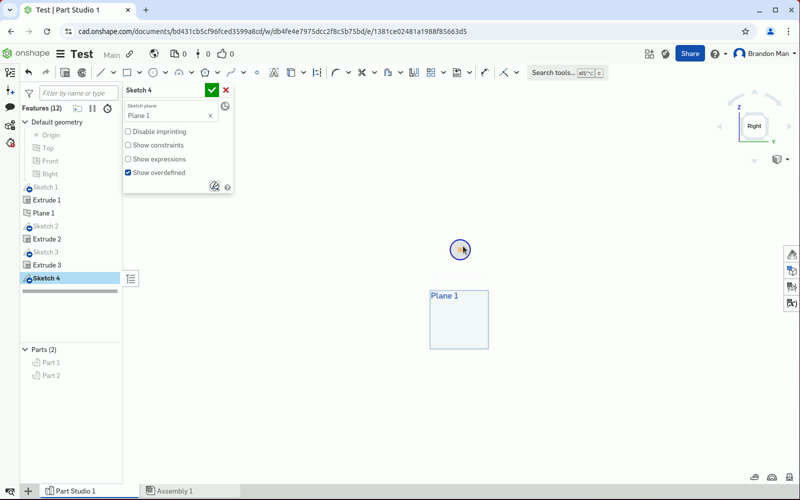
scroll(6)
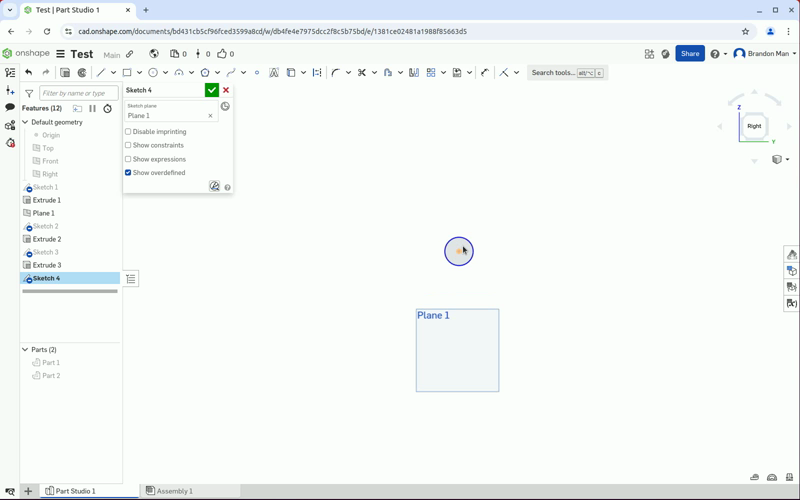
scroll(6)
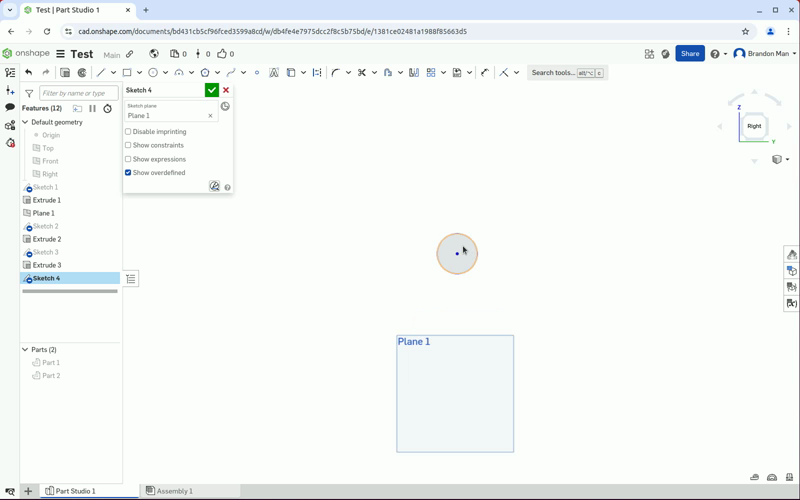
scroll(6)
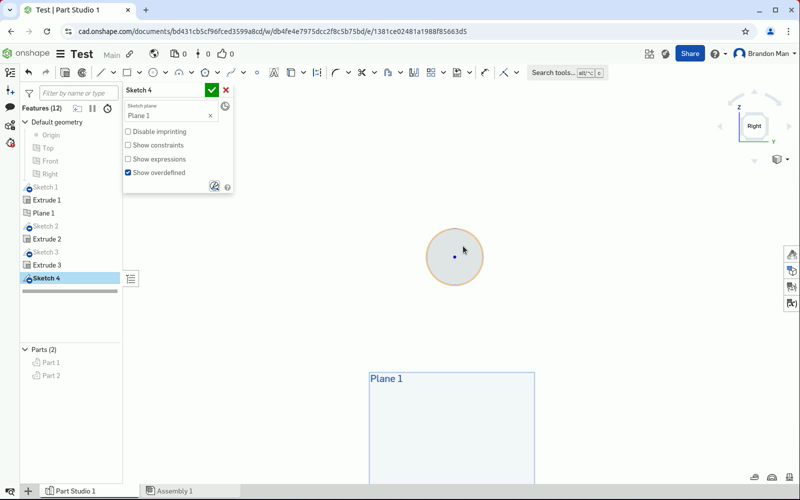
scroll(6)
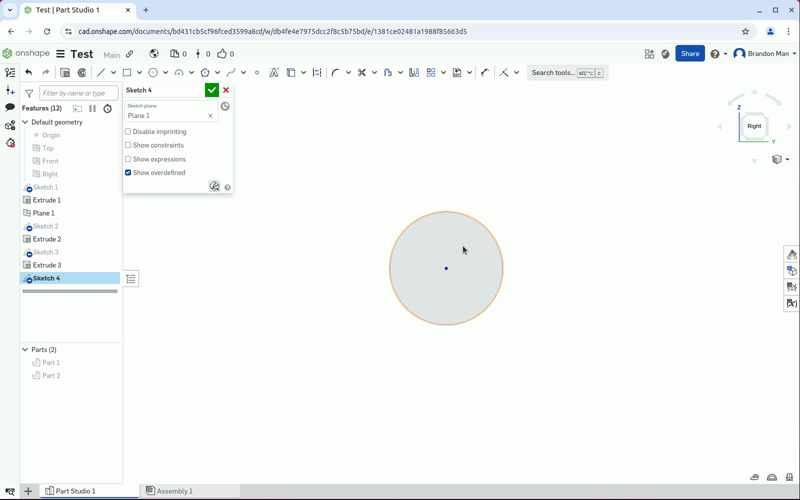
click(463, 245)
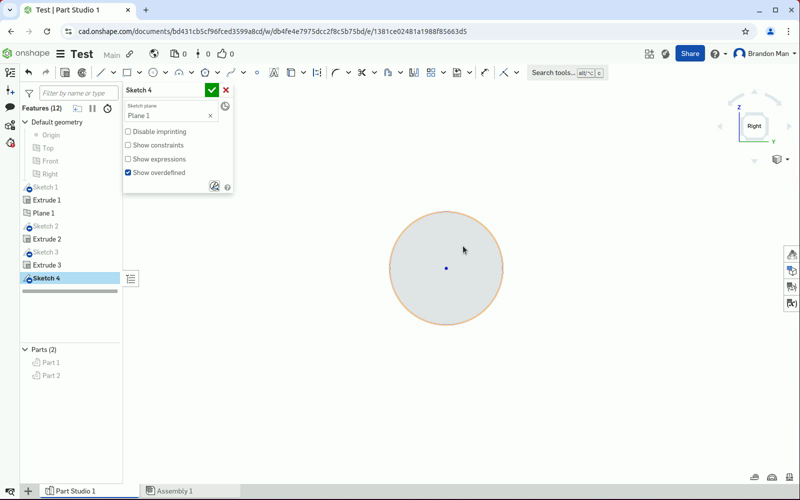
scroll(-6)
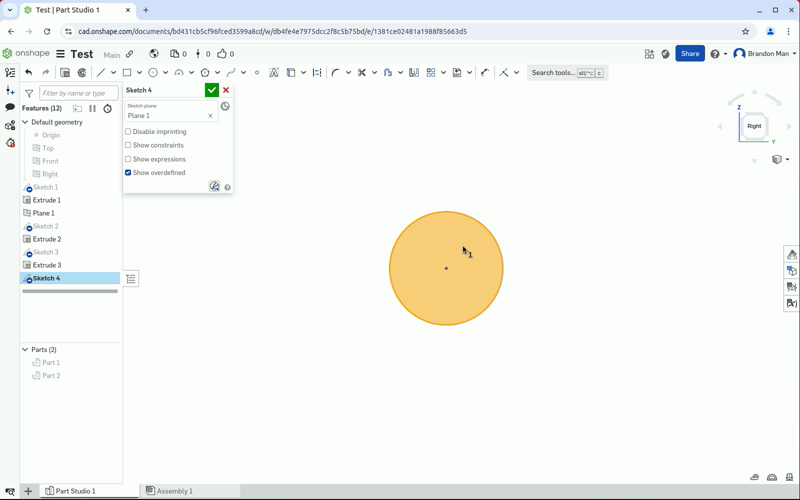
scroll(-6)
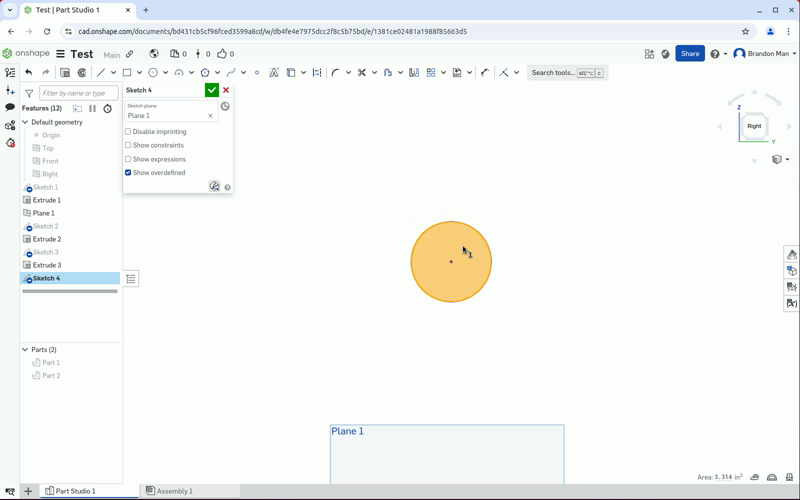
scroll(-6)
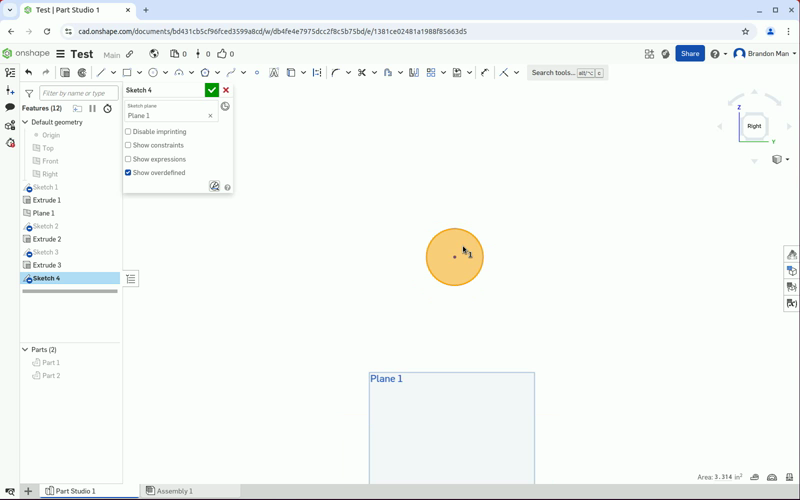
scroll(-6)
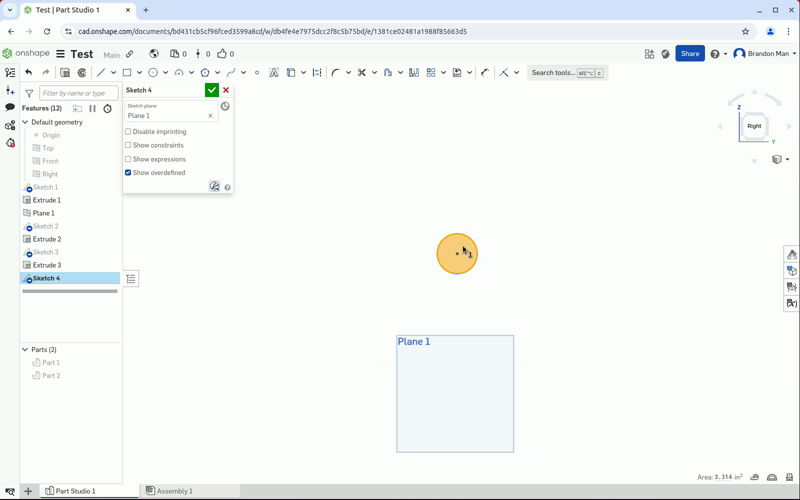
scroll(-6)
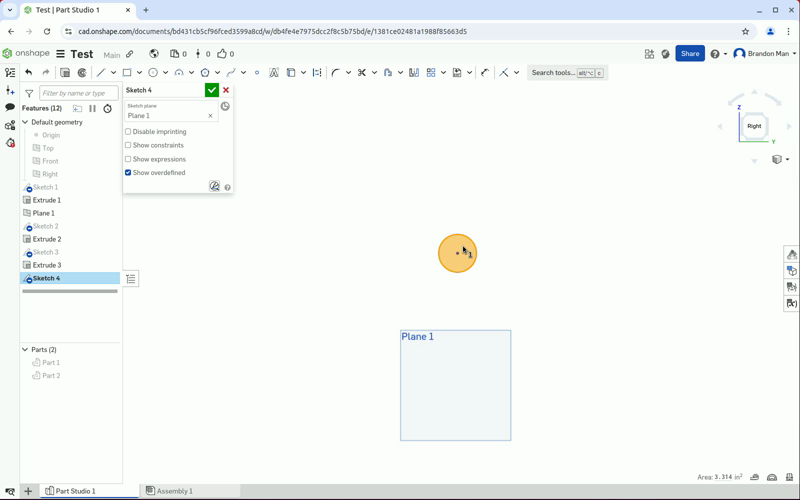
scroll(-6)
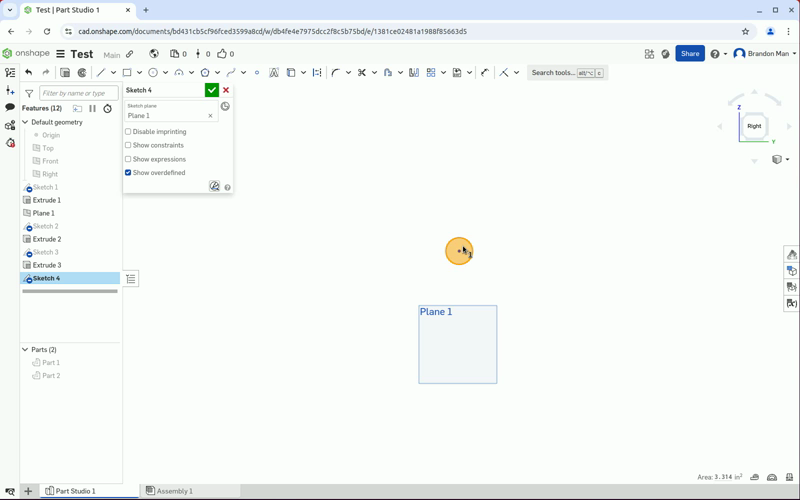
scroll(-6)
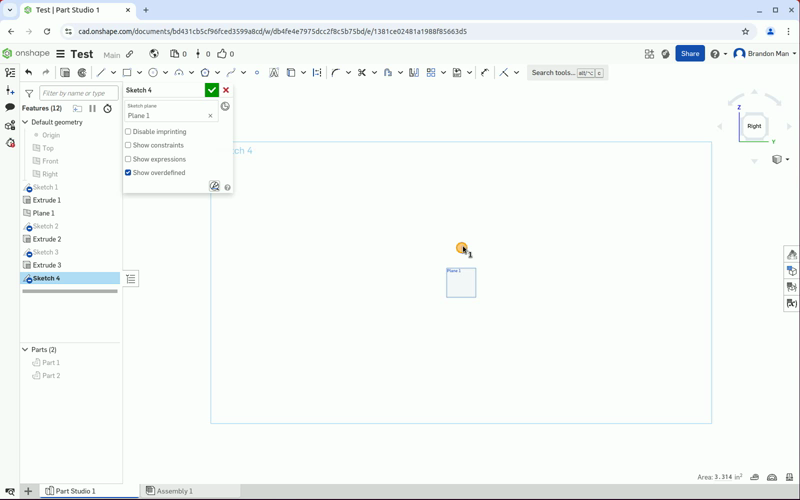
mouse_move(73, 352)
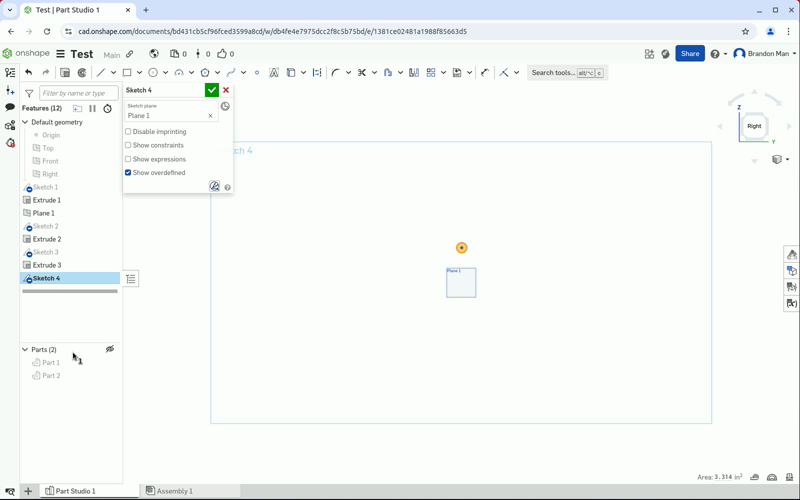
key(shift+y)
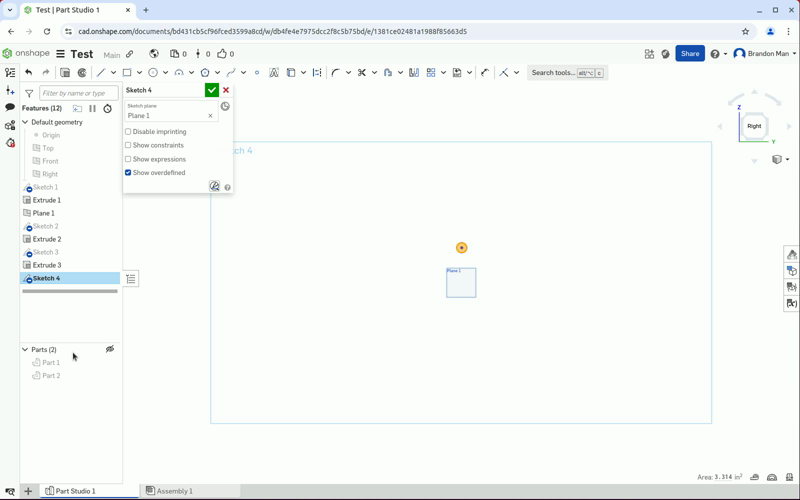
key(shift+e)
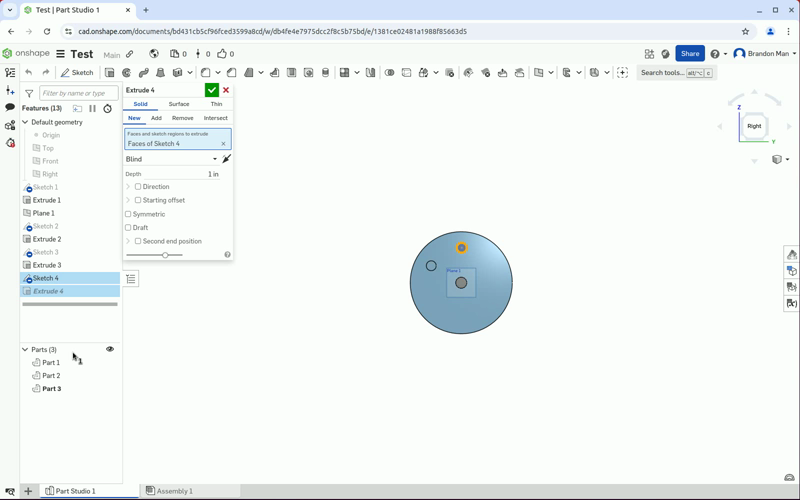
mouse_move(143, 106)
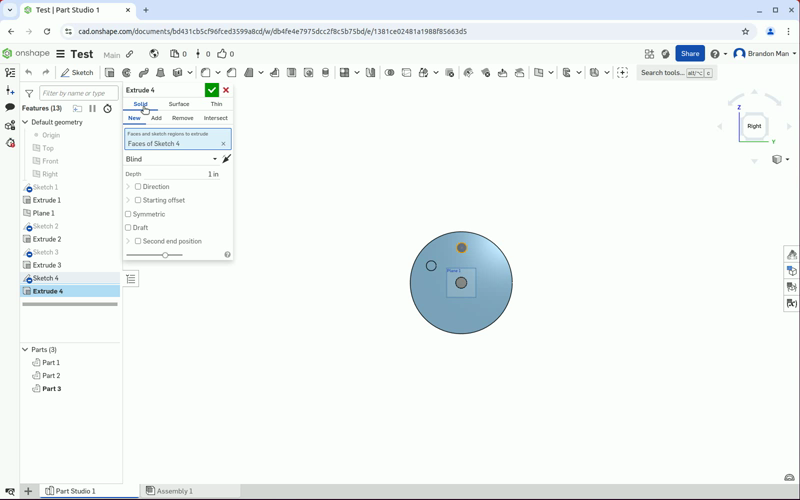
click(143, 106)
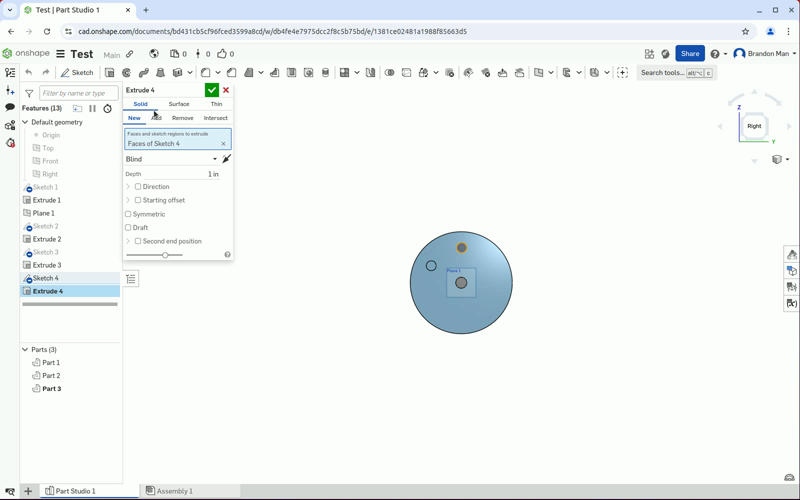
mouse_move(186, 120)
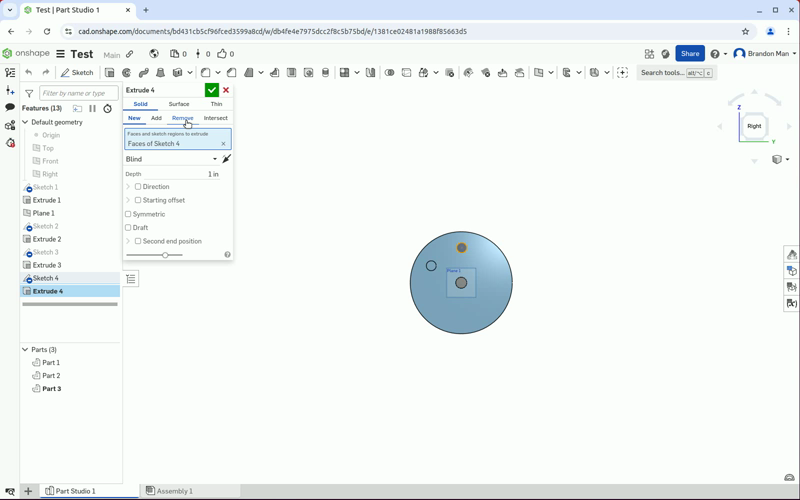
click(186, 120)
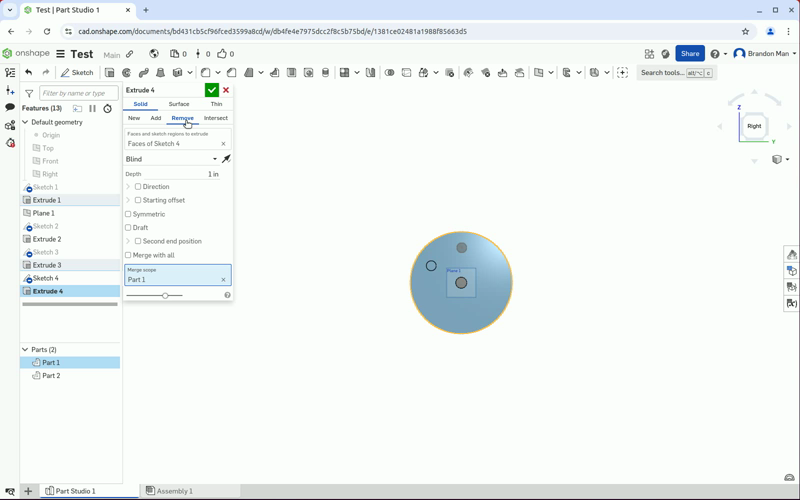
key(tab, 4)
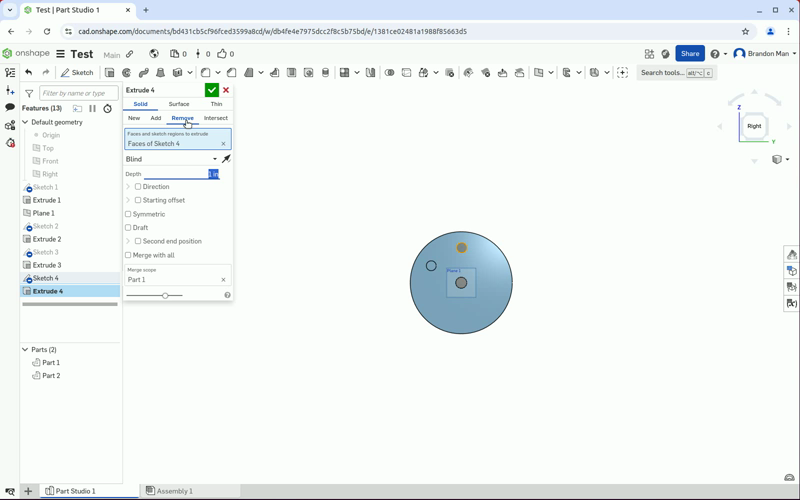
text(2.889)
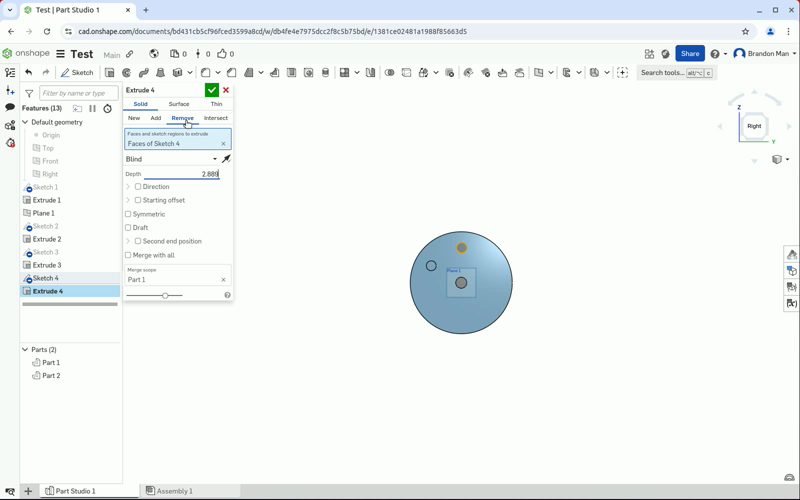
key(tab, 6)
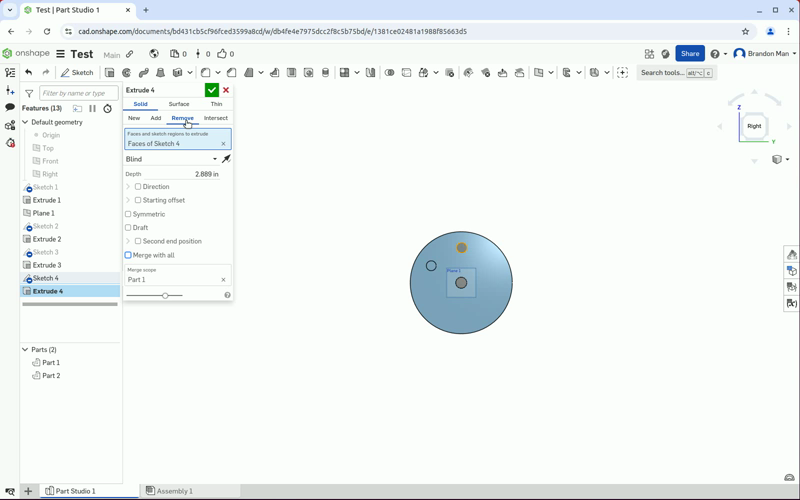
key(space)
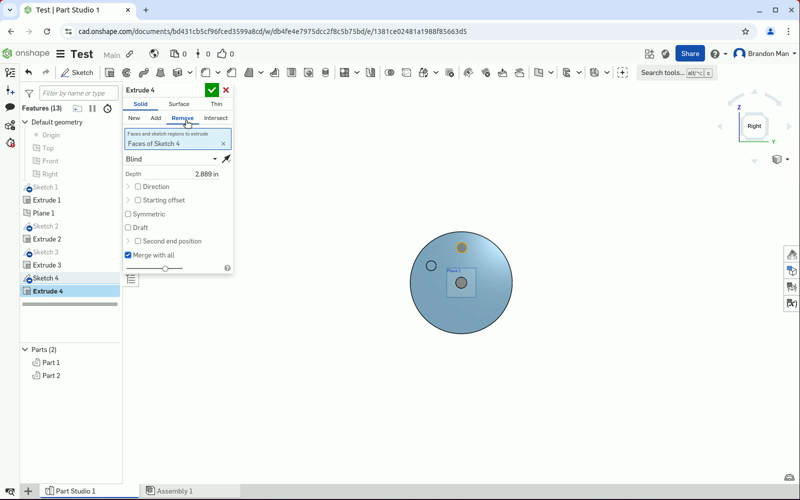
key(enter)
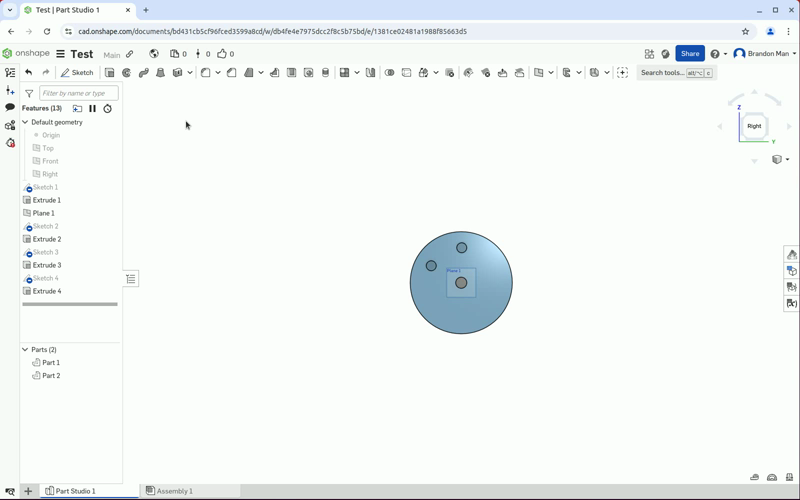
key(shift+h)
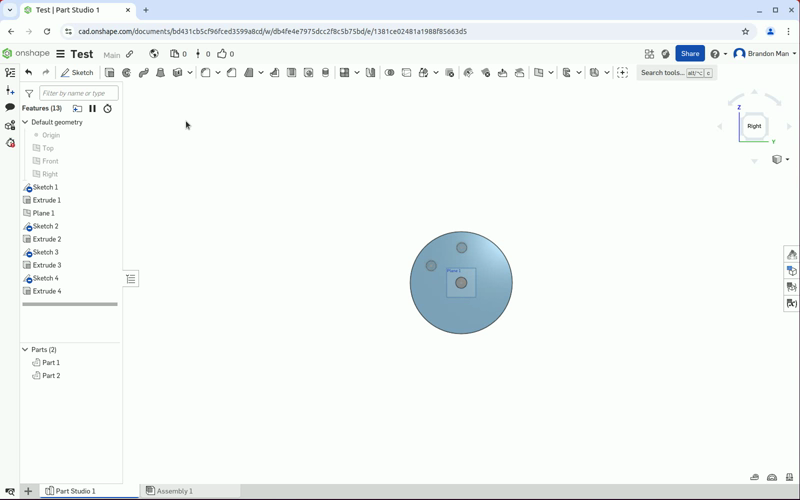
key(shift+h)
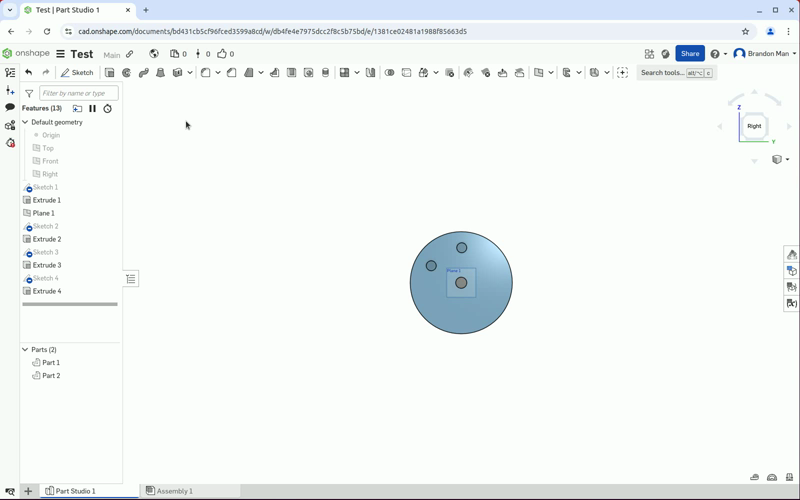
mouse_move(73, 189)
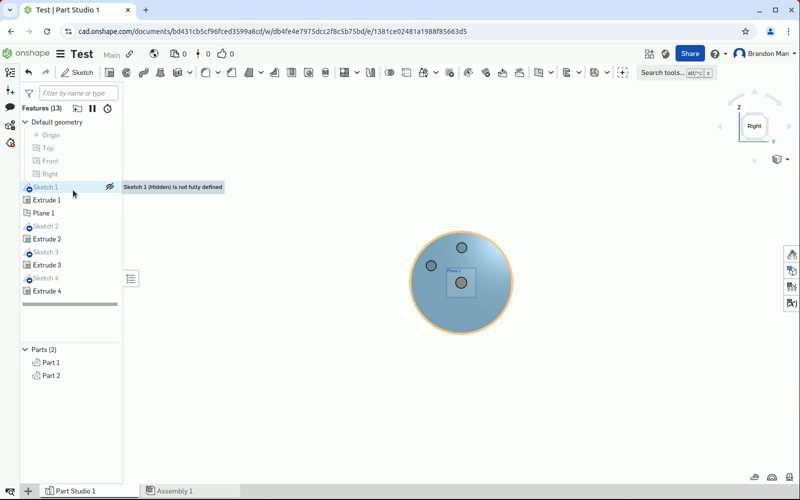
click(73, 189)
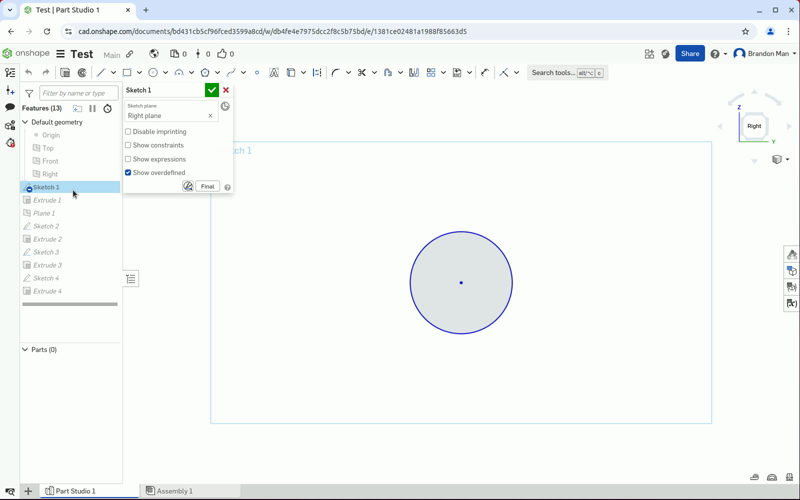
mouse_move(229, 92)
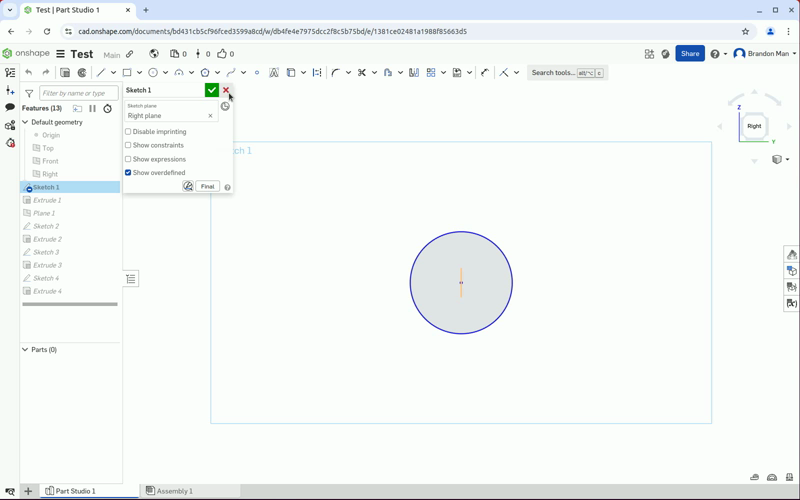
click(229, 92)
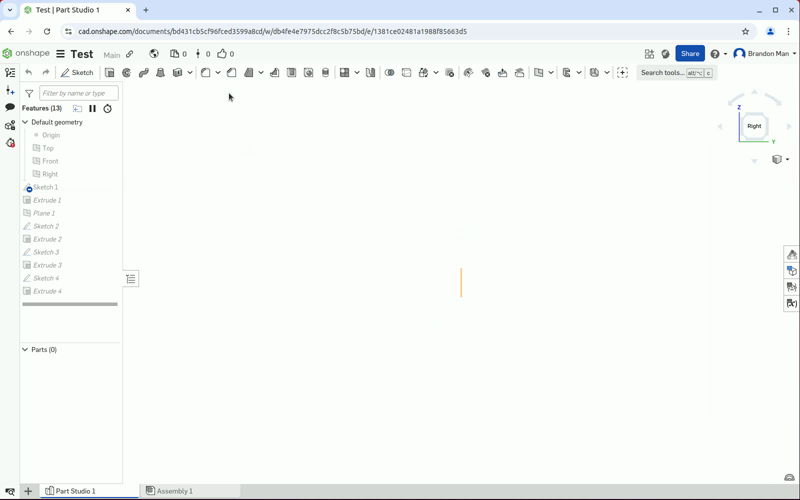
key(shift+s)
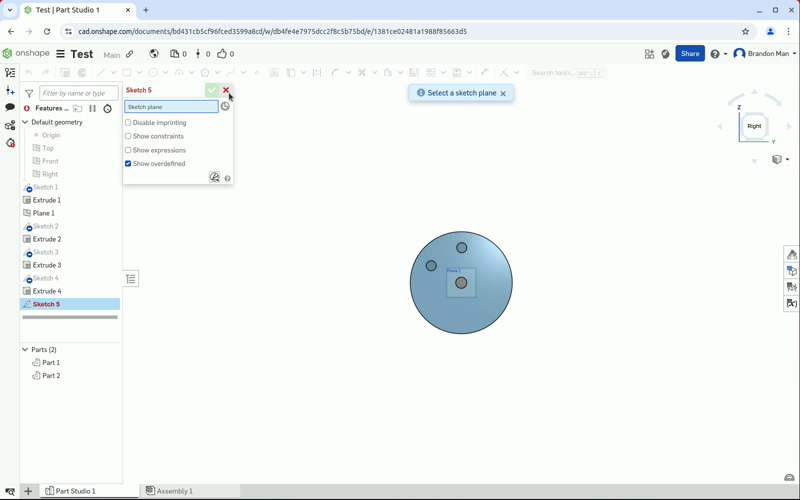
mouse_move(73, 215)
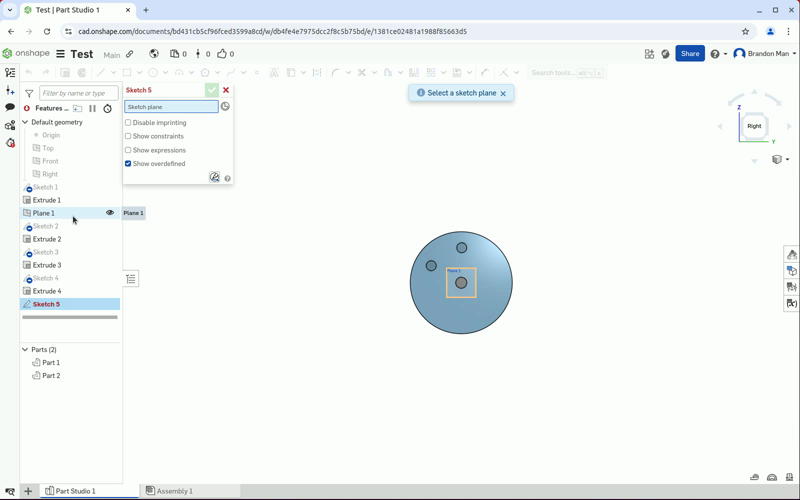
click(73, 215)
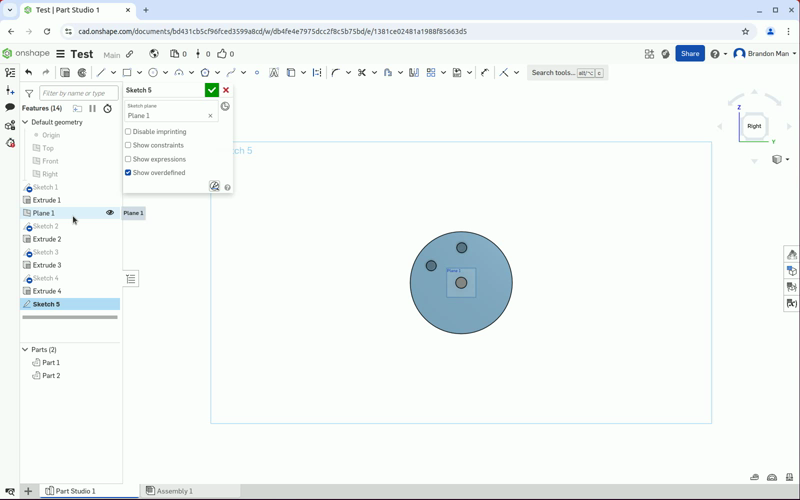
mouse_move(73, 352)
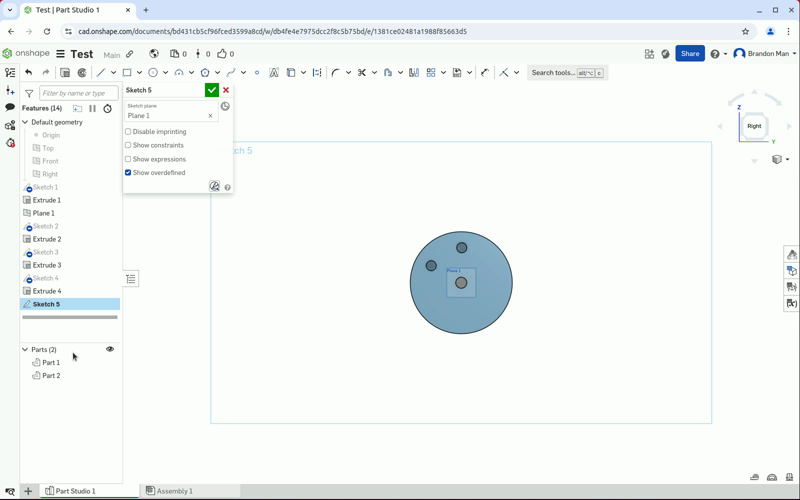
key(y)
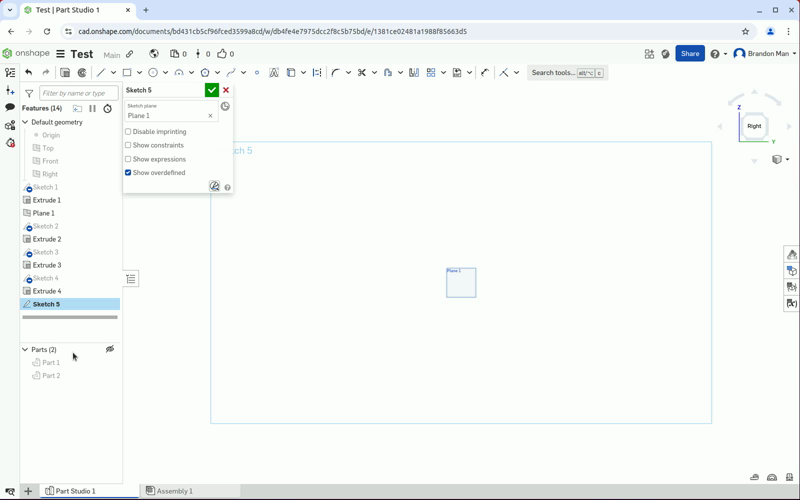
key(c)
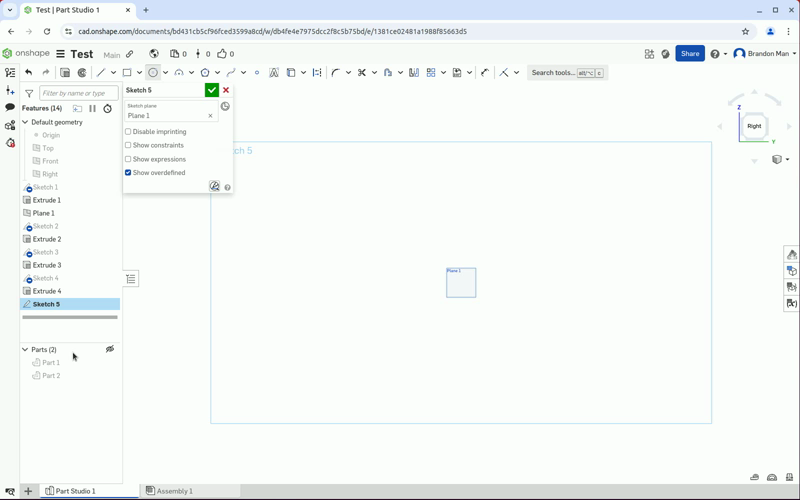
key_down(shift)
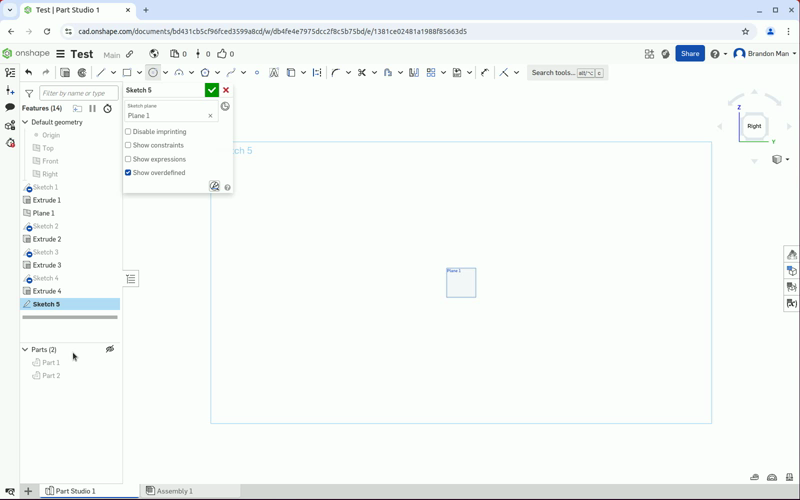
mouse_move(492, 265)
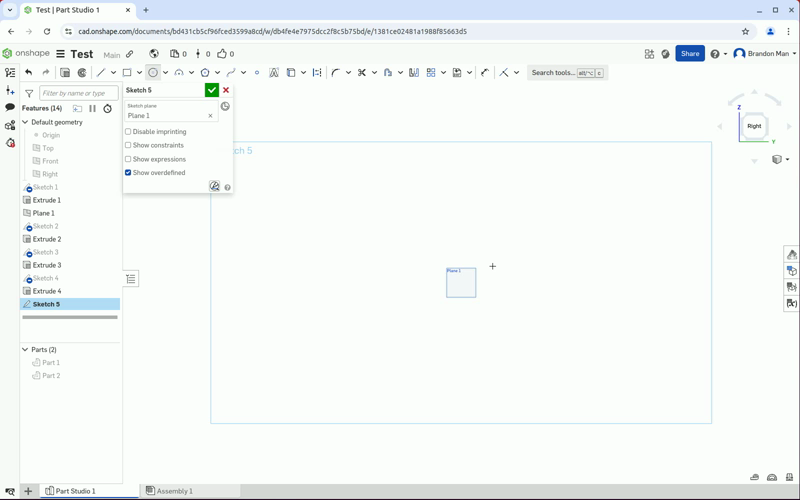
click(492, 265)
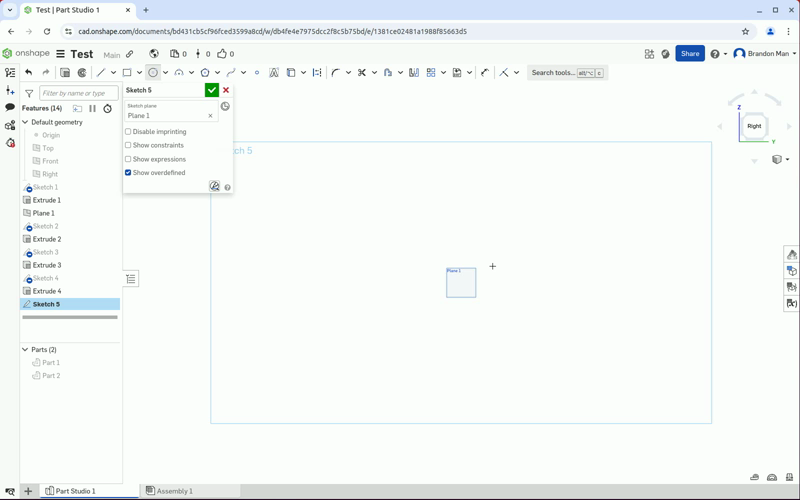
key_up(shift)
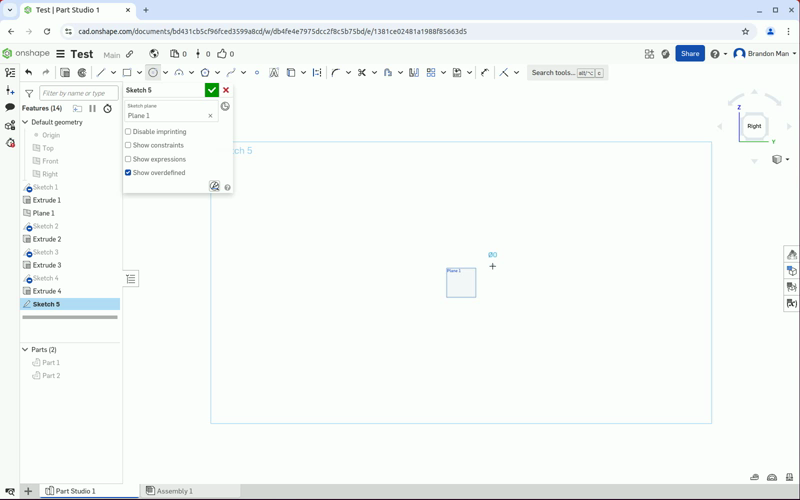
mouse_move(497, 265)
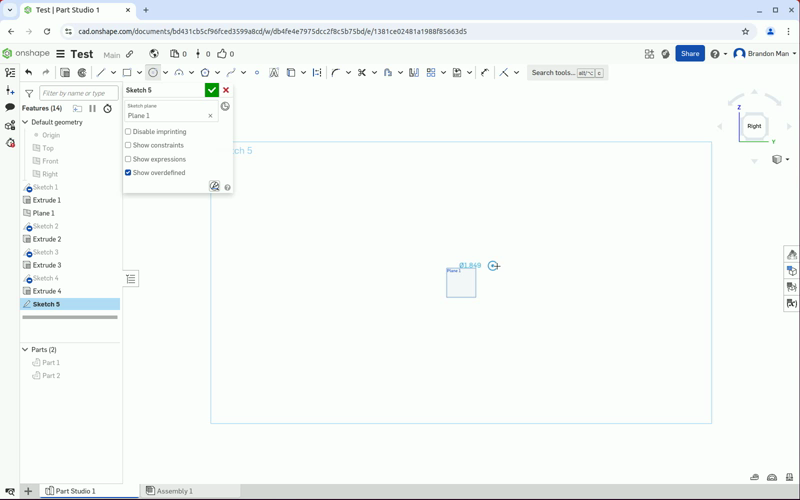
click(497, 265)
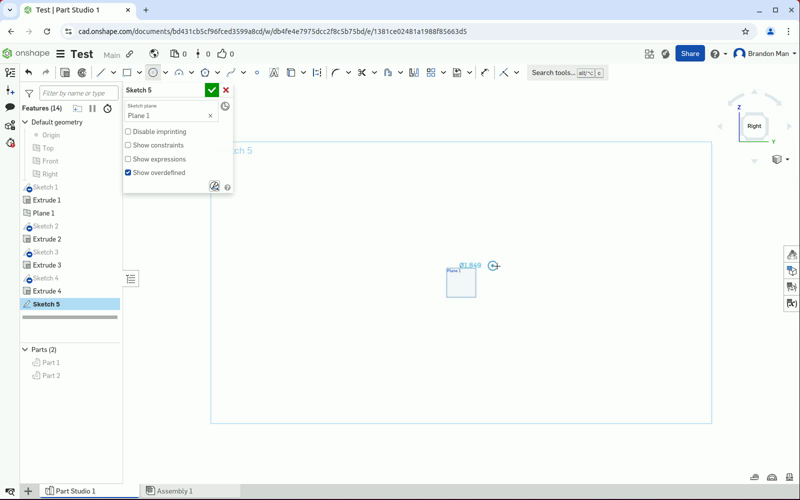
key(esc)
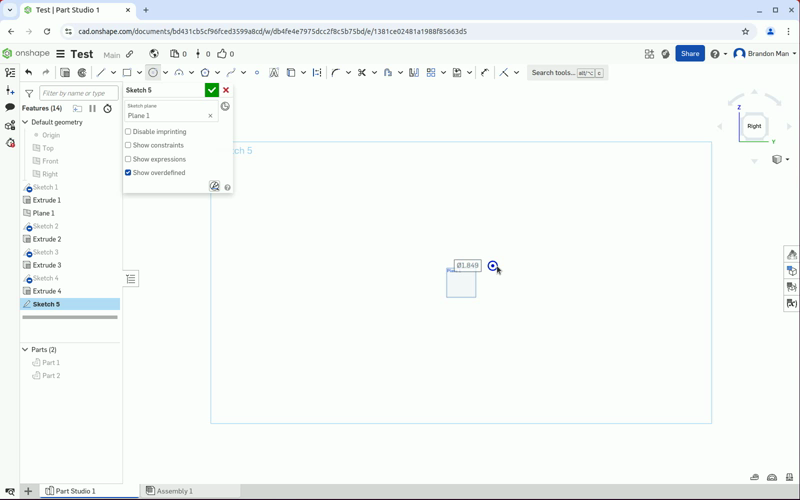
mouse_move(492, 263)
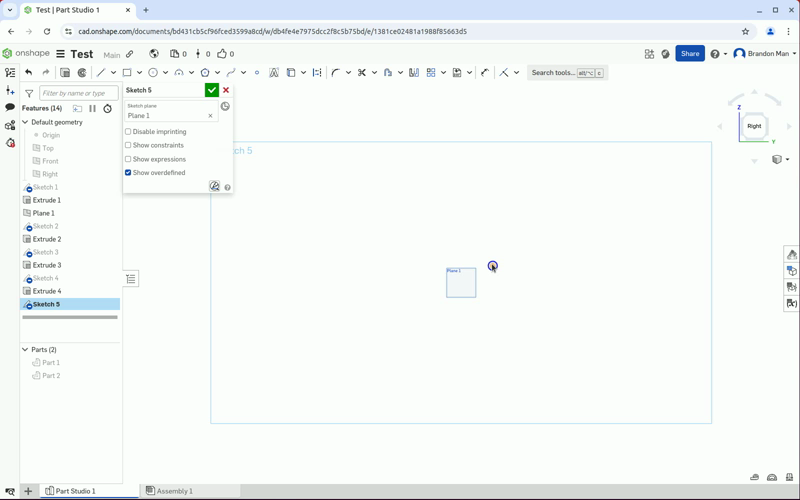
scroll(6)
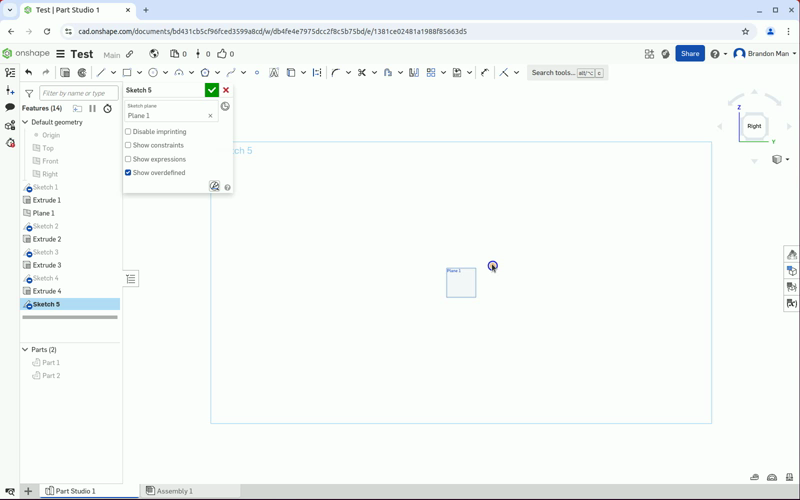
scroll(6)
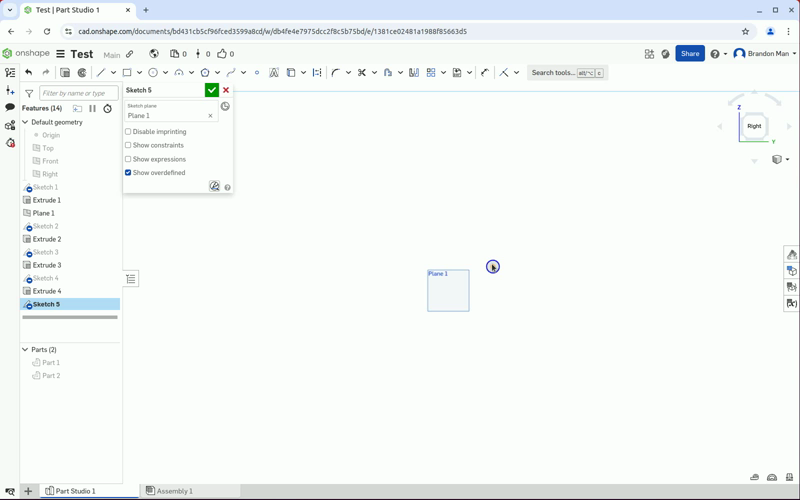
scroll(6)
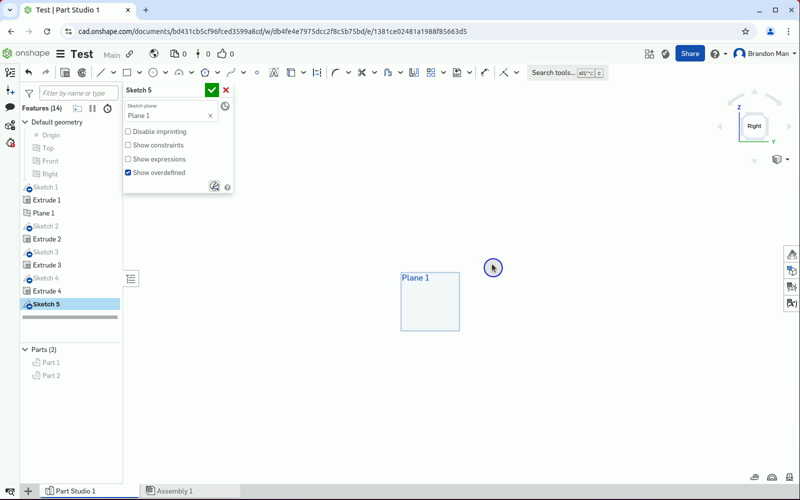
scroll(6)
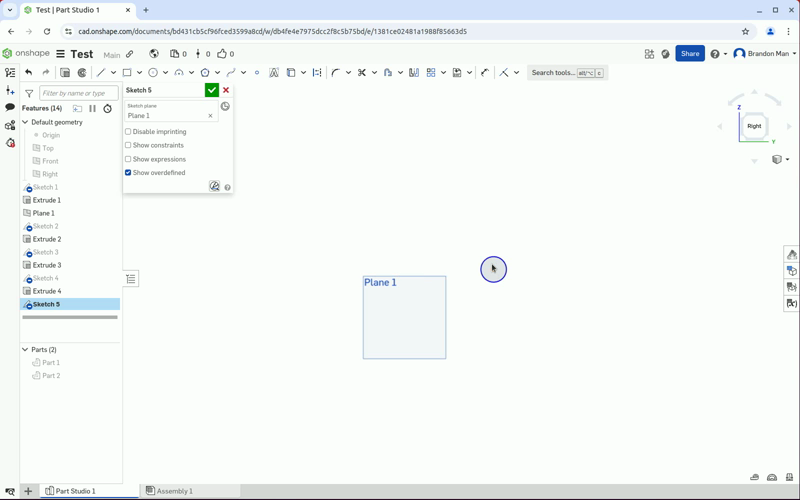
scroll(6)
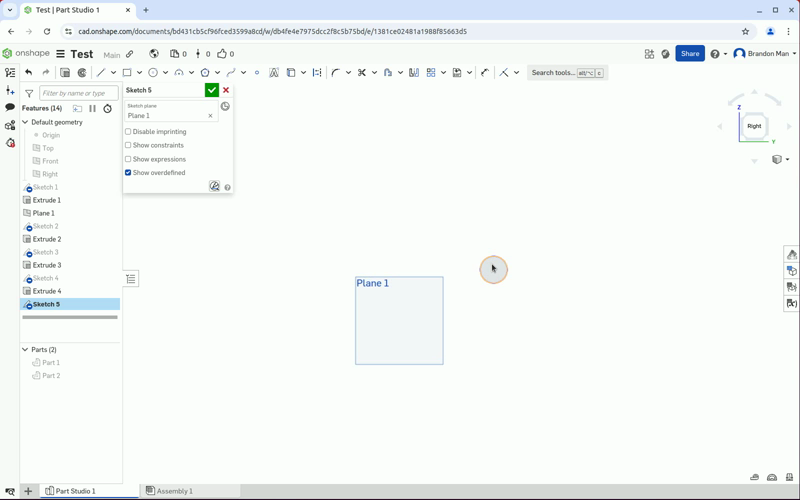
scroll(6)
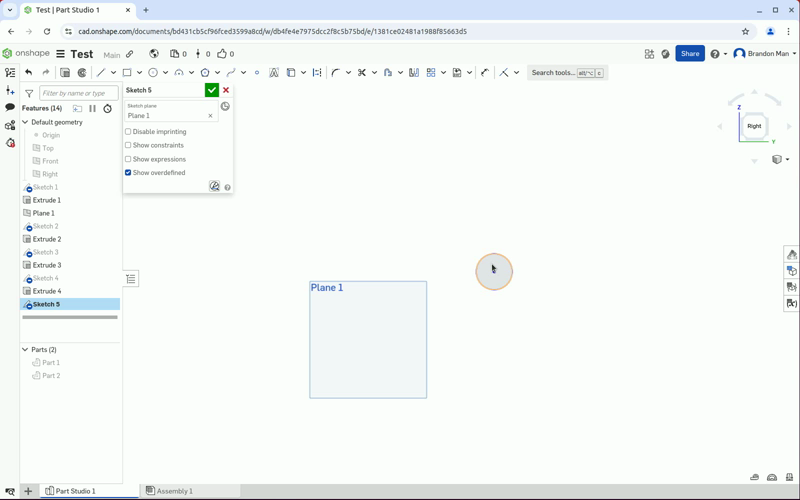
scroll(6)
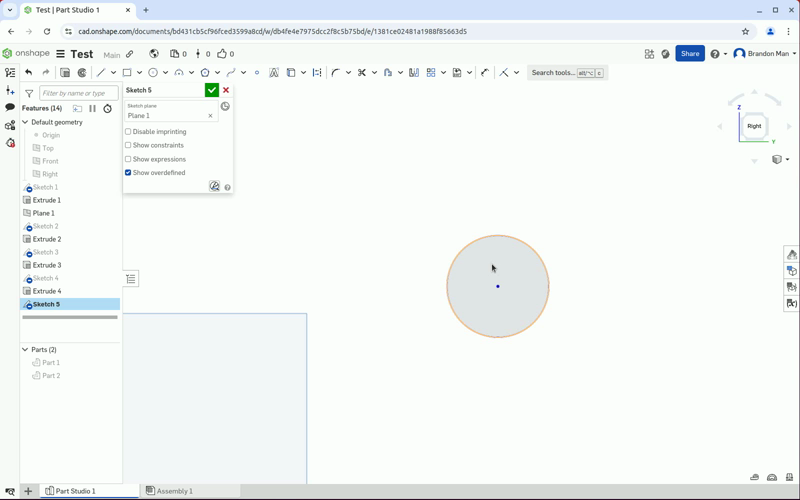
click(492, 263)
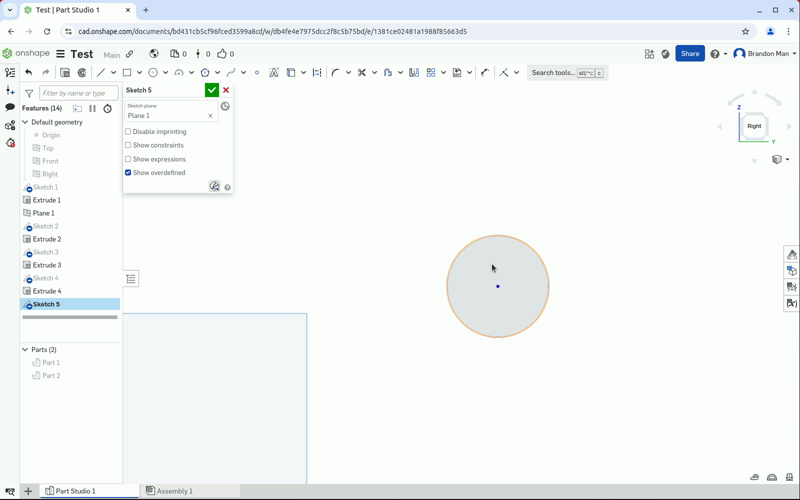
scroll(-6)
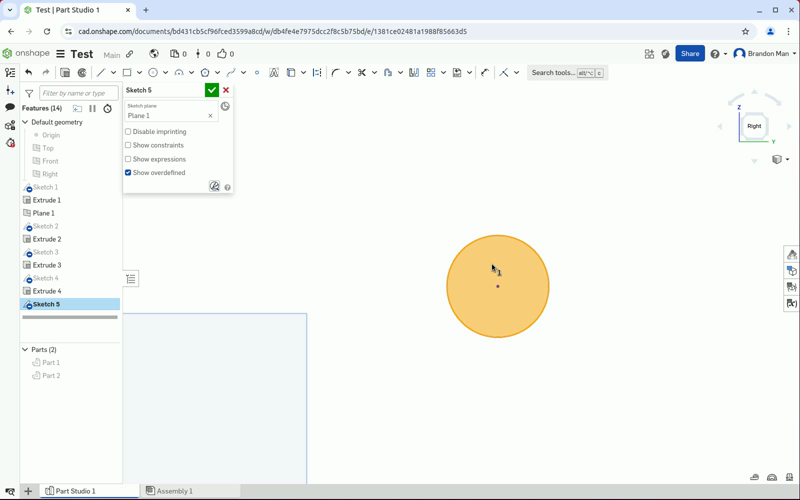
scroll(-6)
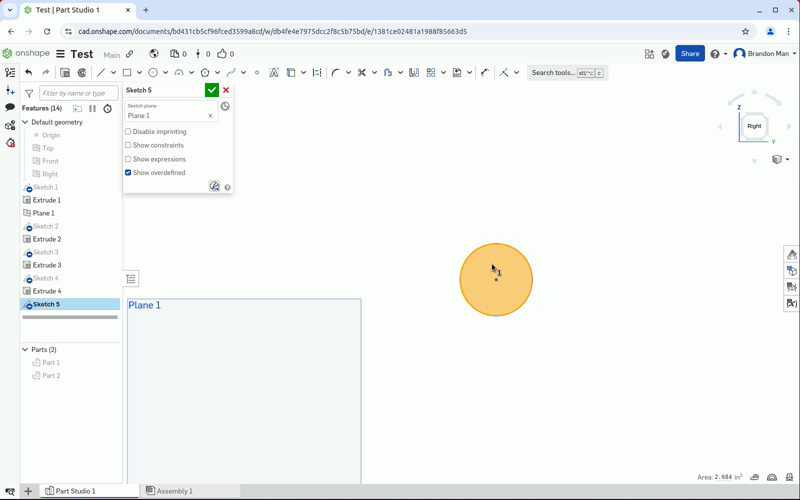
scroll(-6)
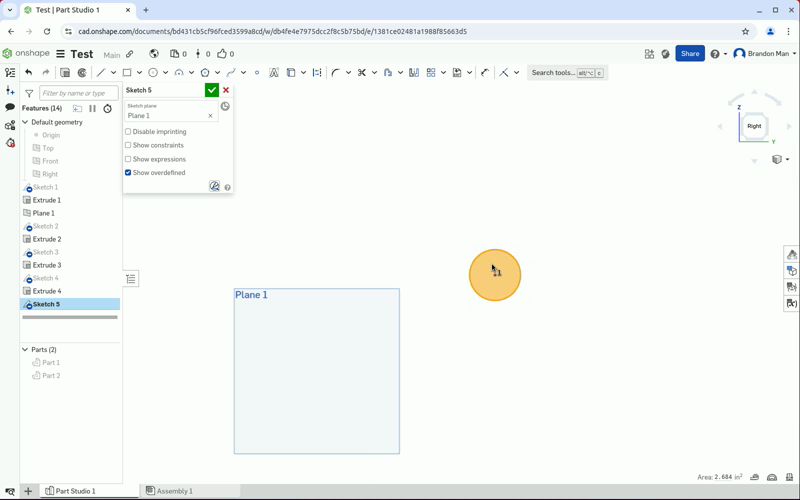
scroll(-6)
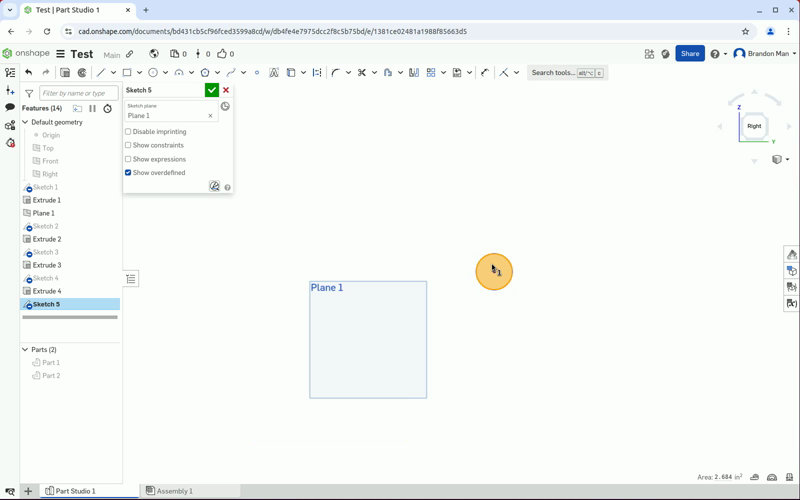
scroll(-6)
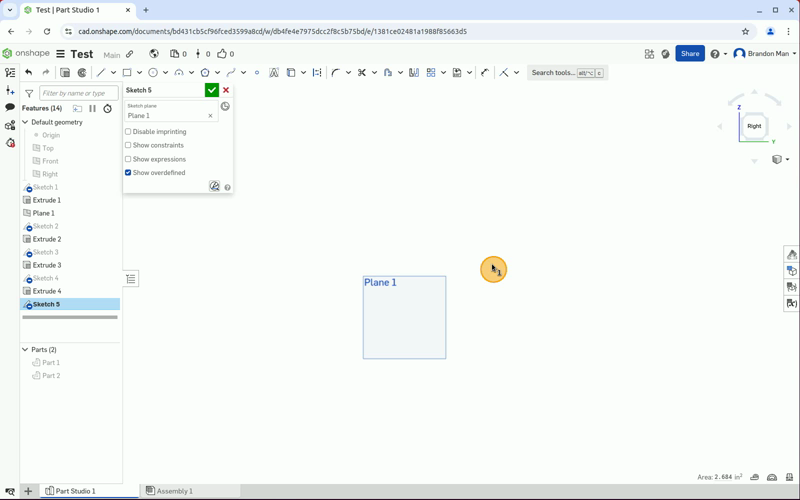
scroll(-6)
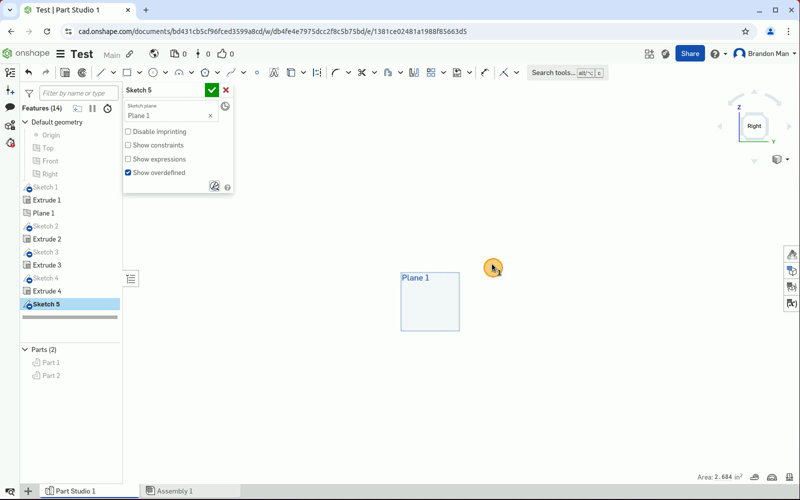
scroll(-6)
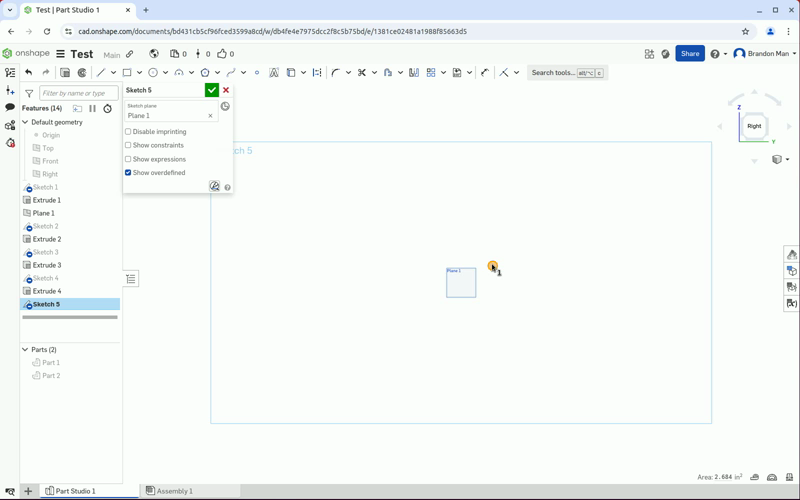
mouse_move(73, 352)
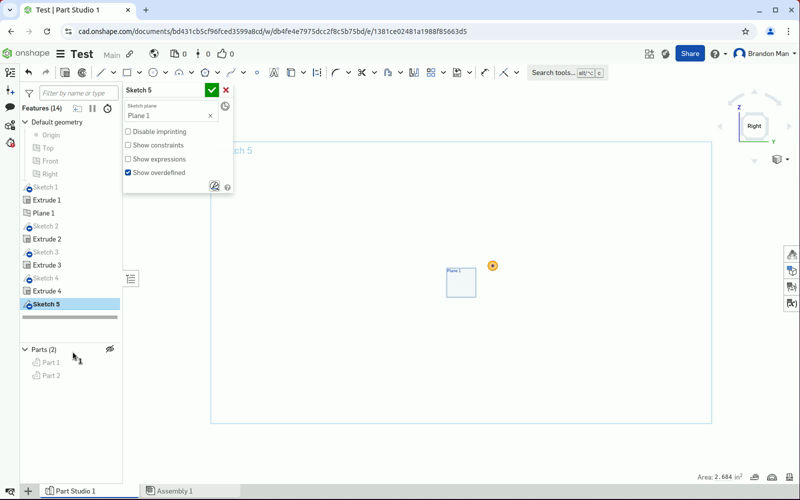
key(shift+y)
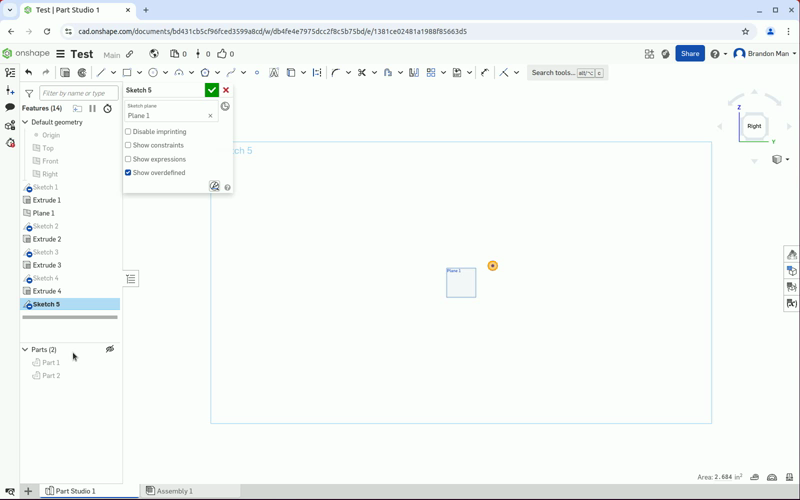
key(shift+e)
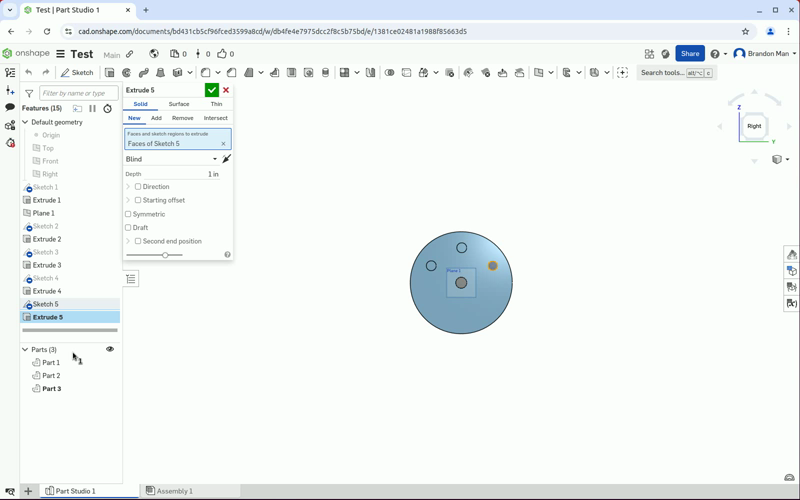
mouse_move(143, 106)
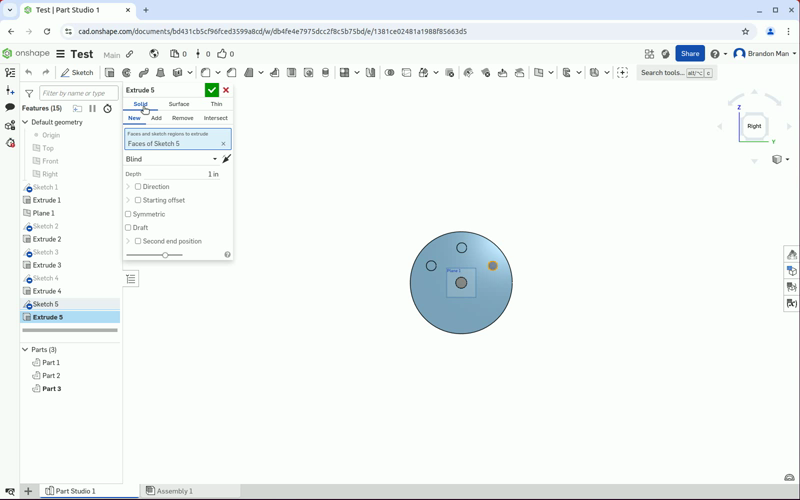
click(143, 106)
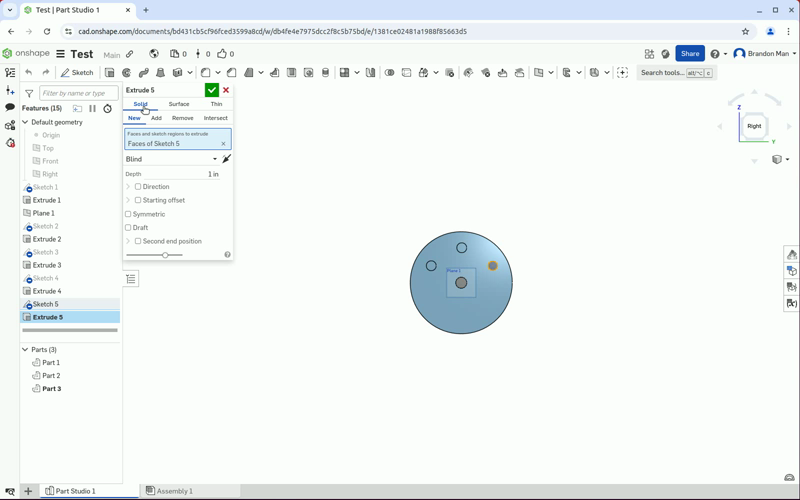
mouse_move(186, 120)
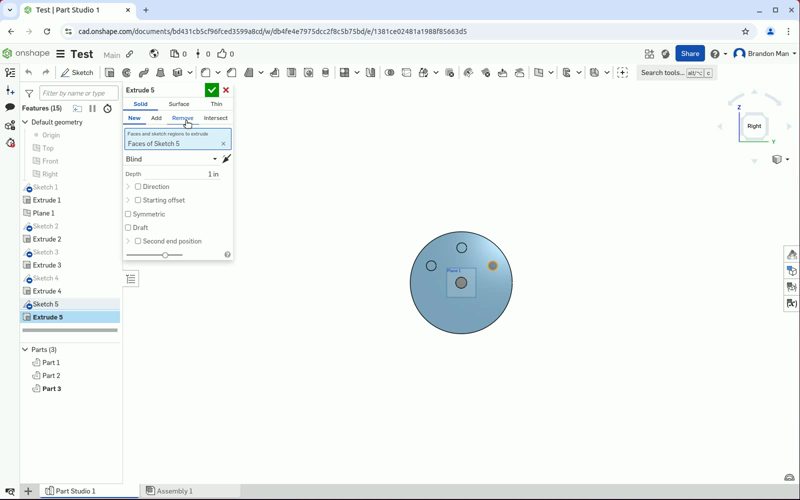
click(186, 120)
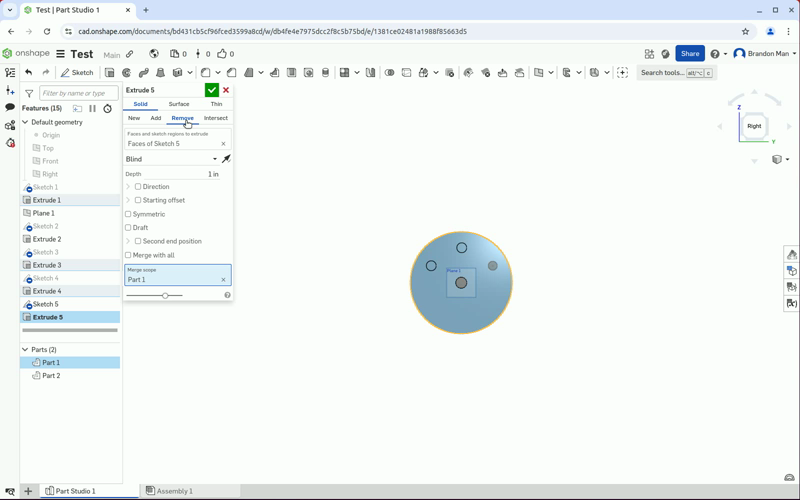
key(tab, 4)
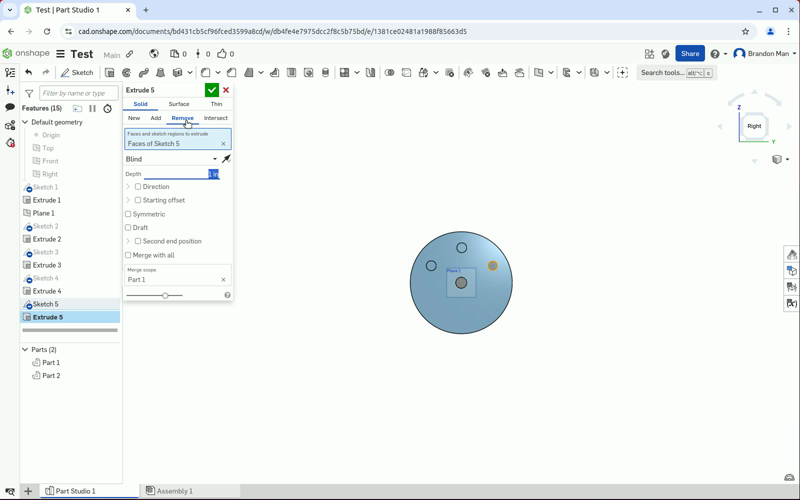
text(2.889)
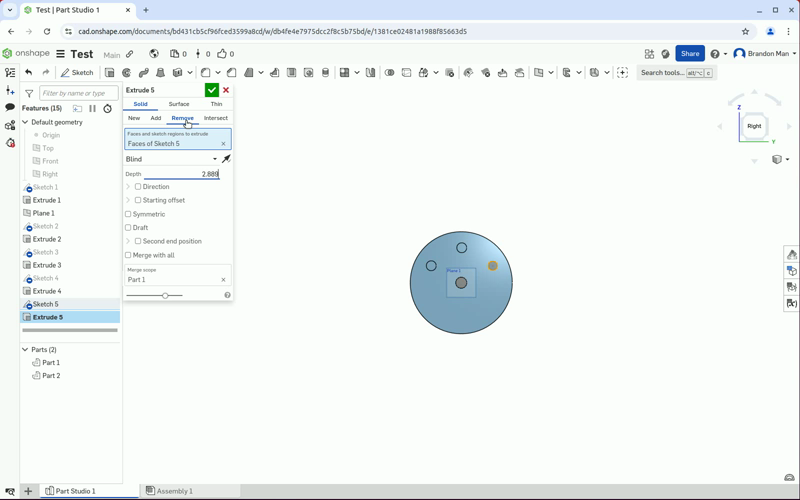
key(tab, 6)
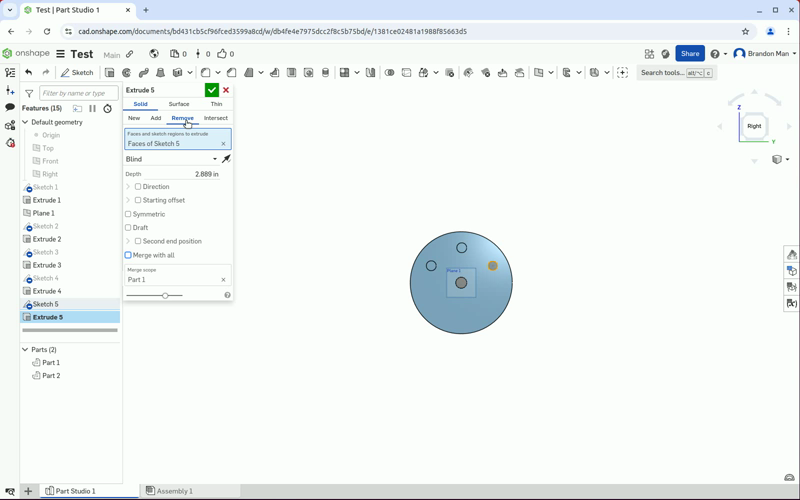
key(space)
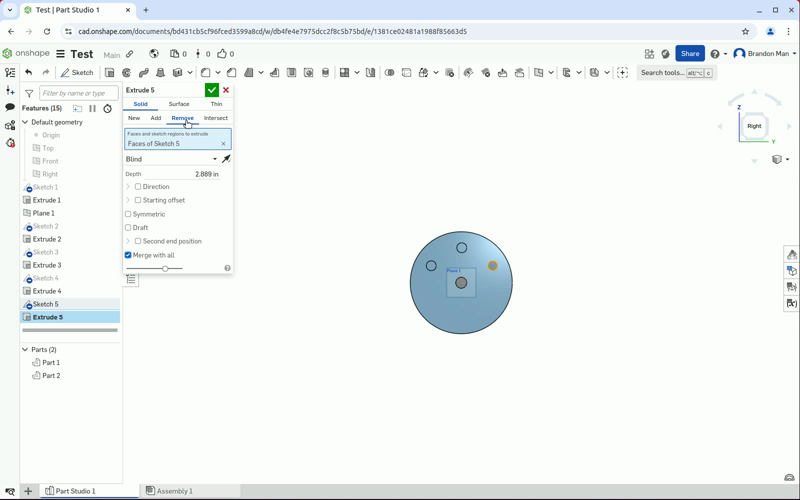
key(enter)
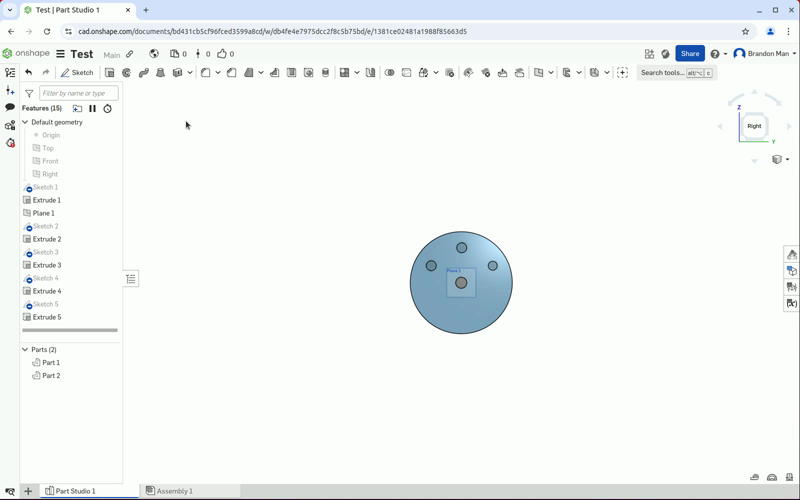
key(shift+h)
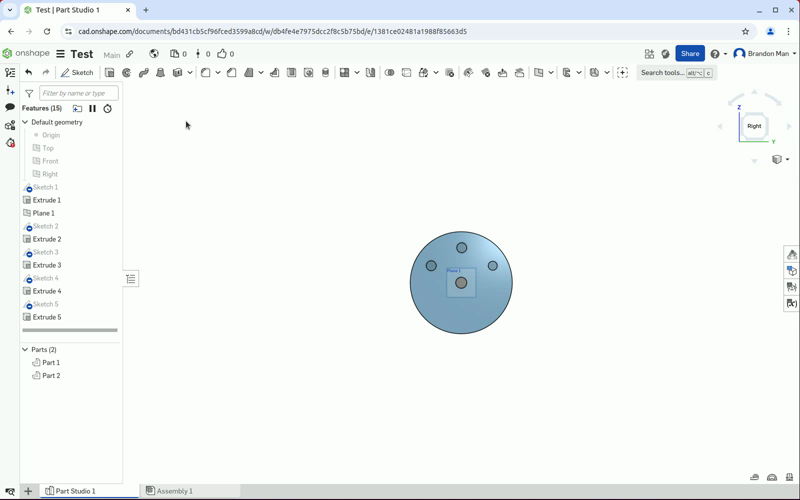
key(shift+h)
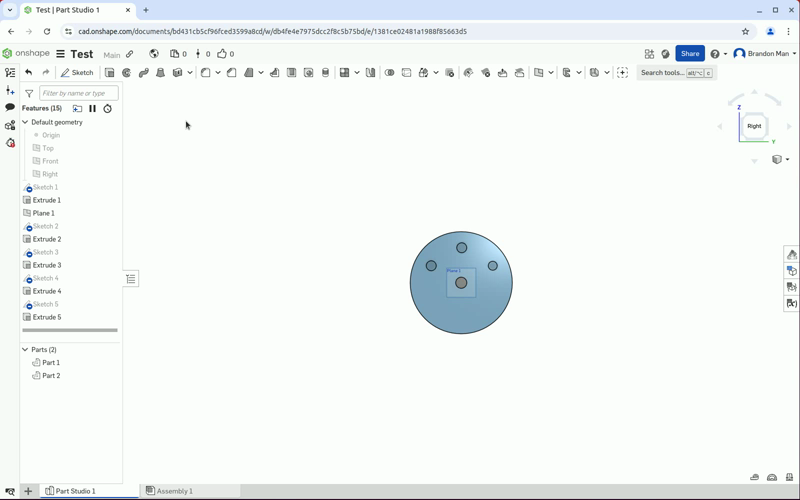
mouse_move(73, 189)
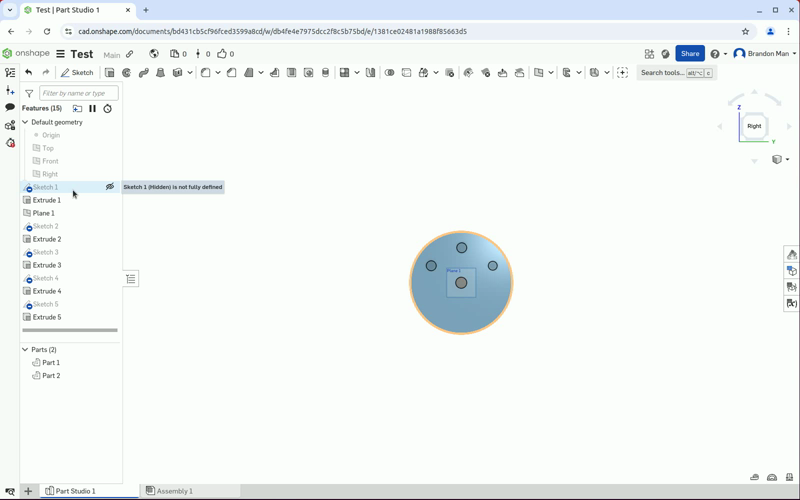
click(73, 189)
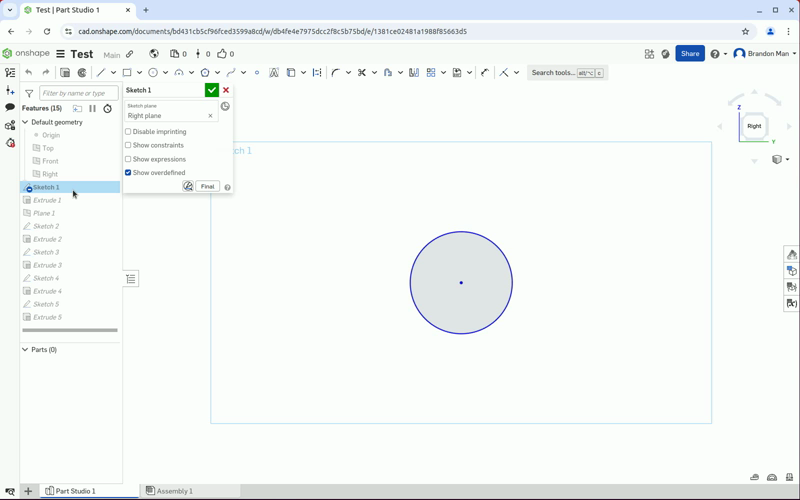
mouse_move(229, 92)
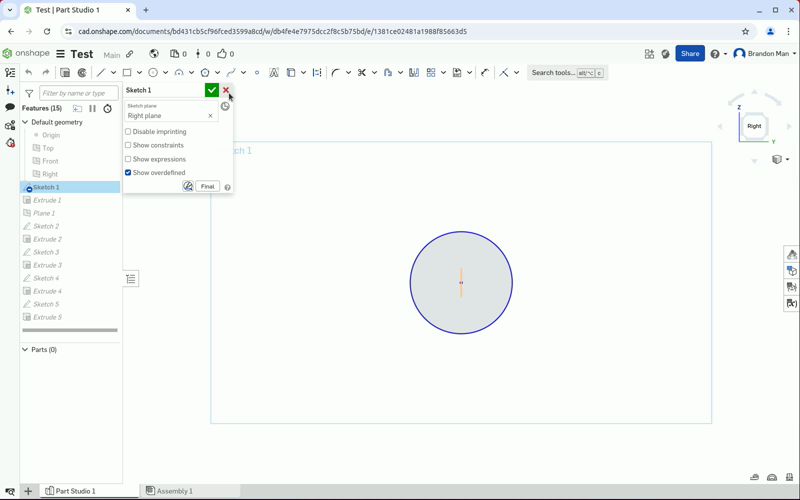
click(229, 92)
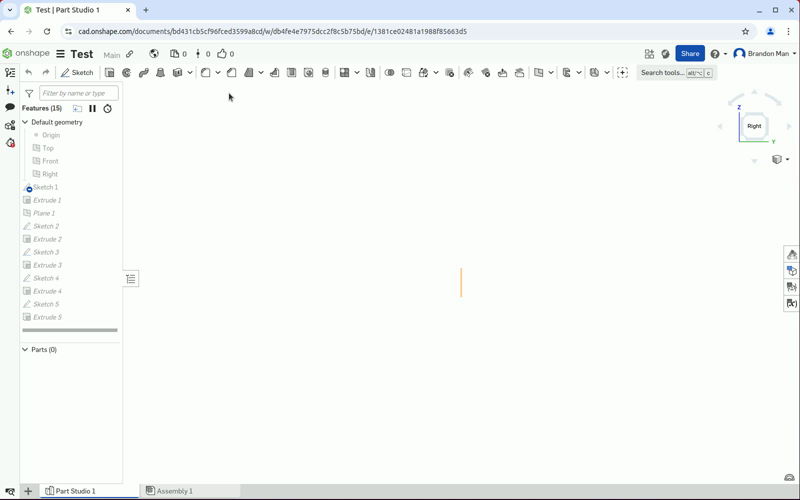
key(shift+s)
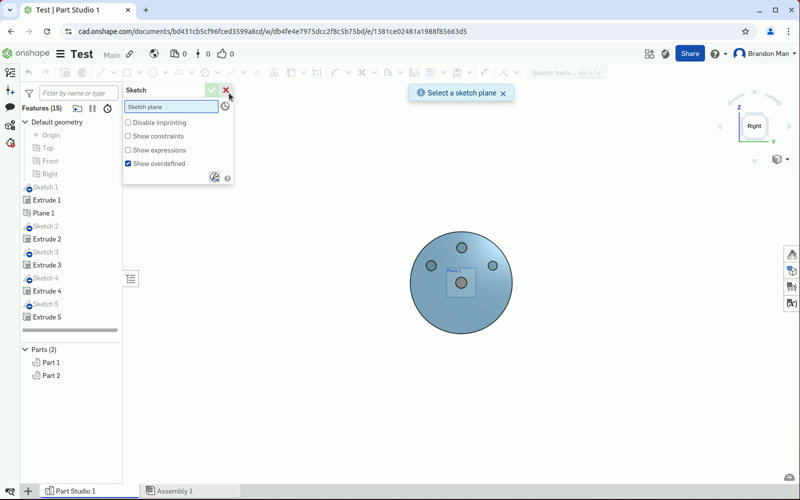
mouse_move(73, 215)
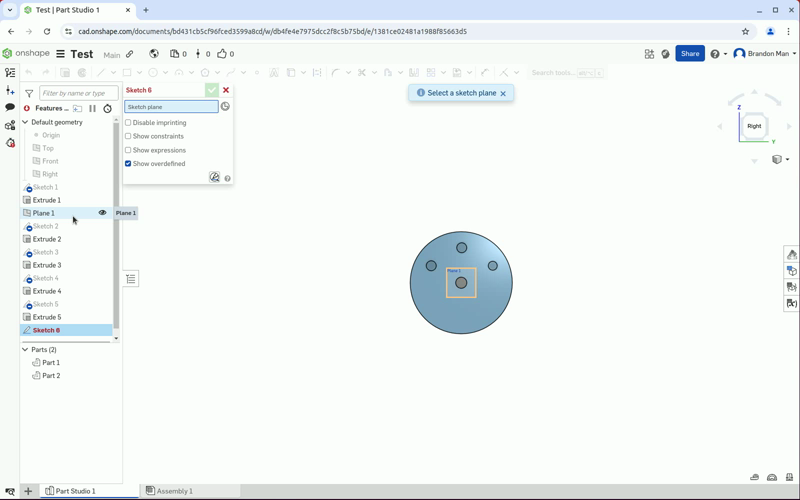
click(73, 215)
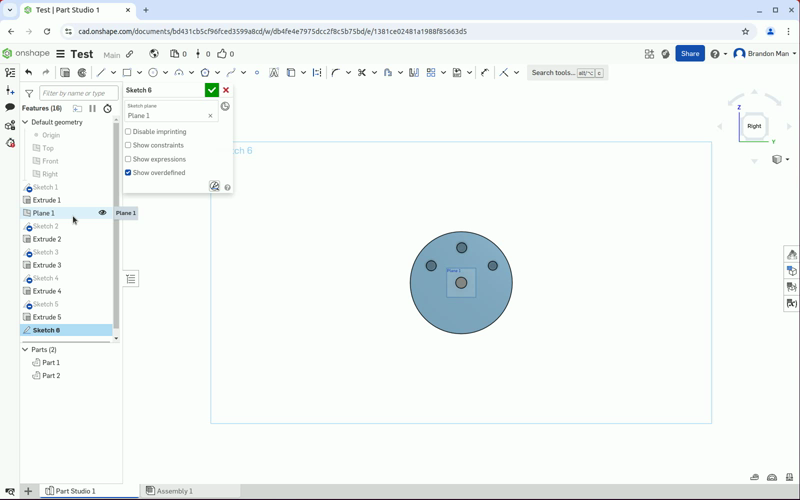
mouse_move(73, 352)
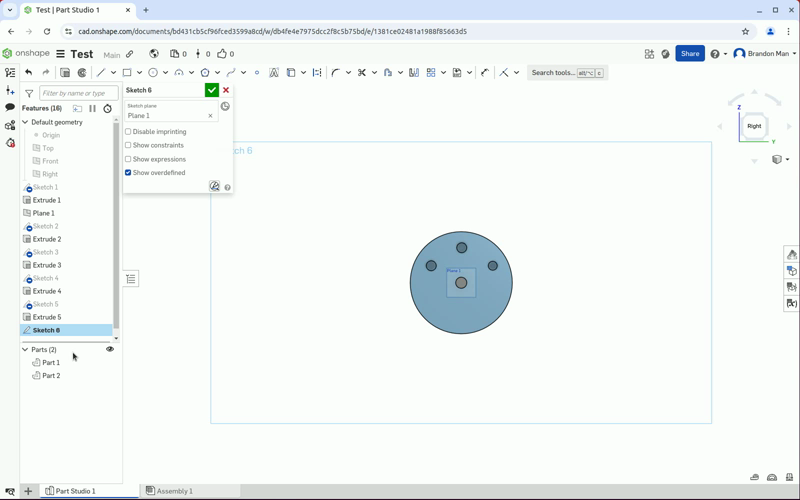
key(y)
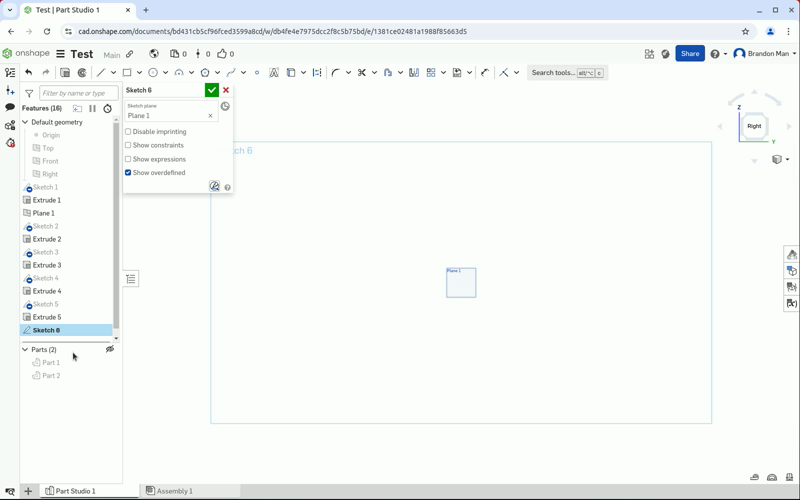
key(c)
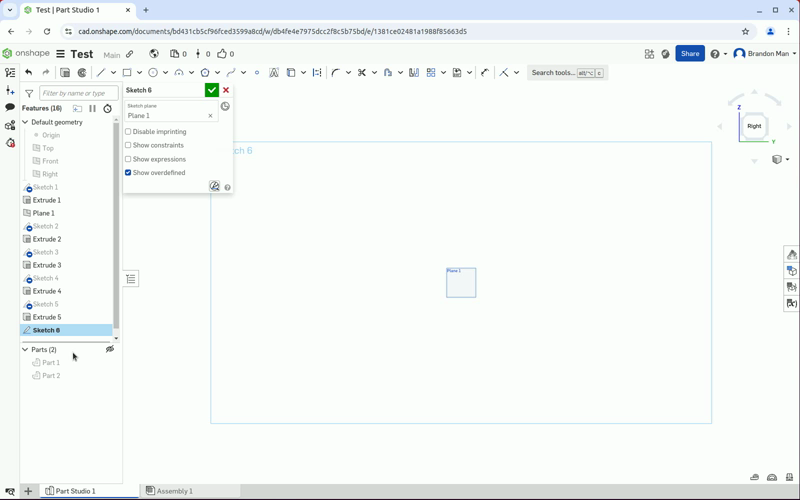
key_down(shift)
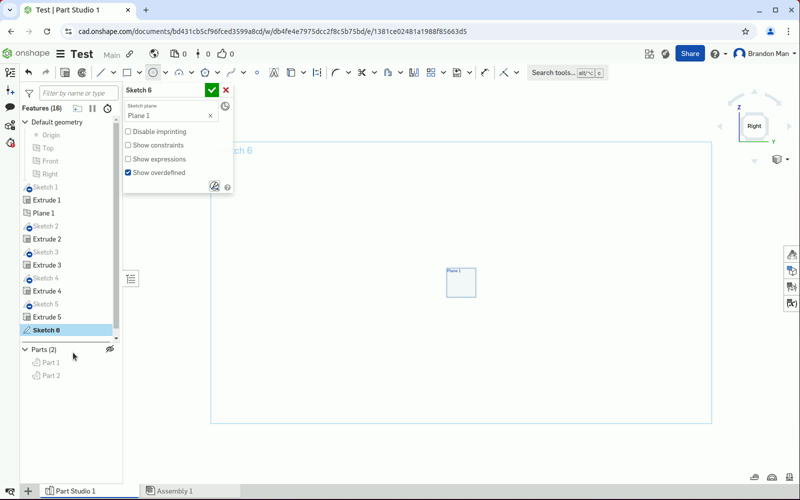
mouse_move(492, 300)
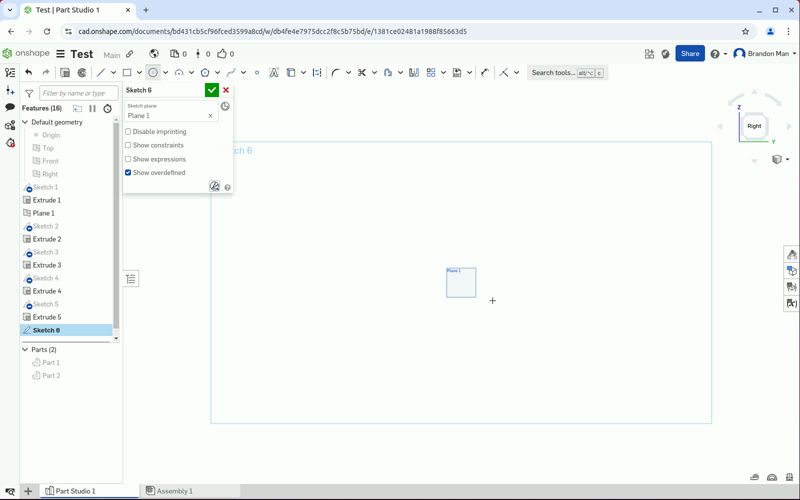
click(492, 300)
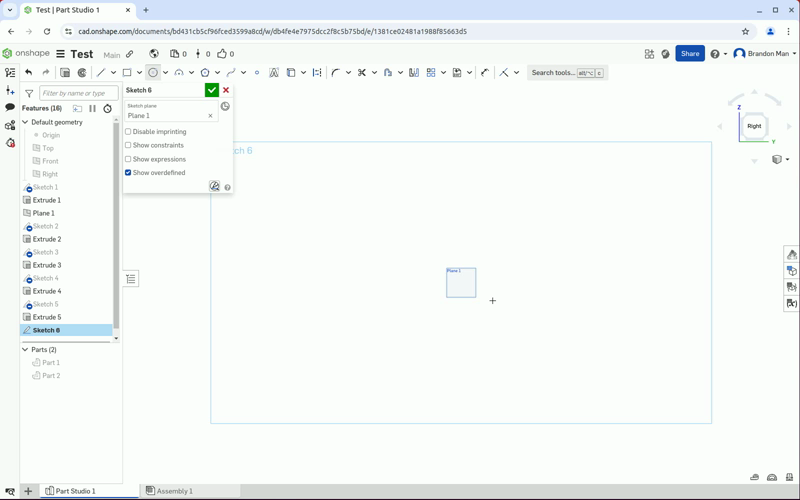
key_up(shift)
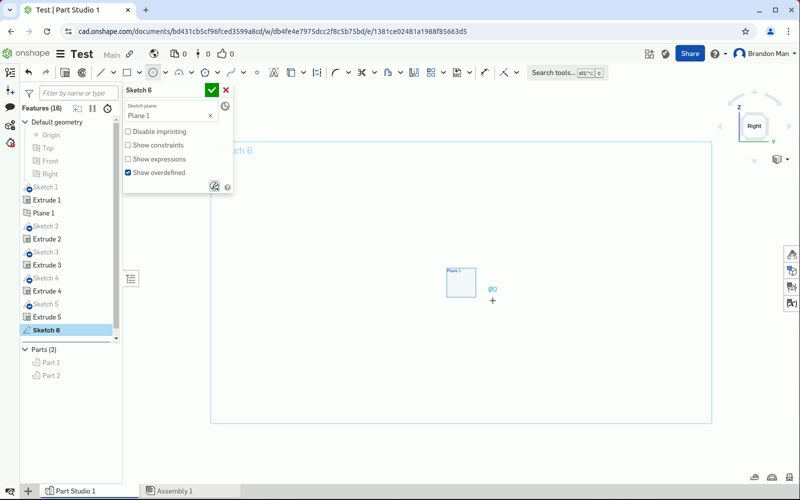
mouse_move(497, 300)
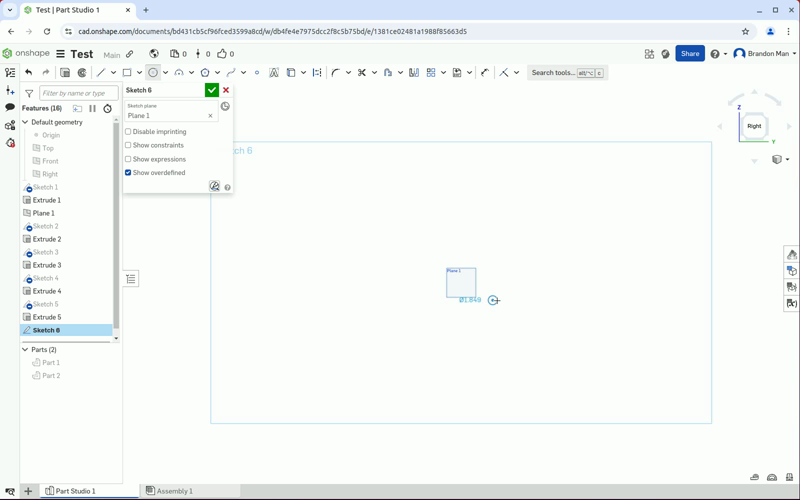
click(497, 300)
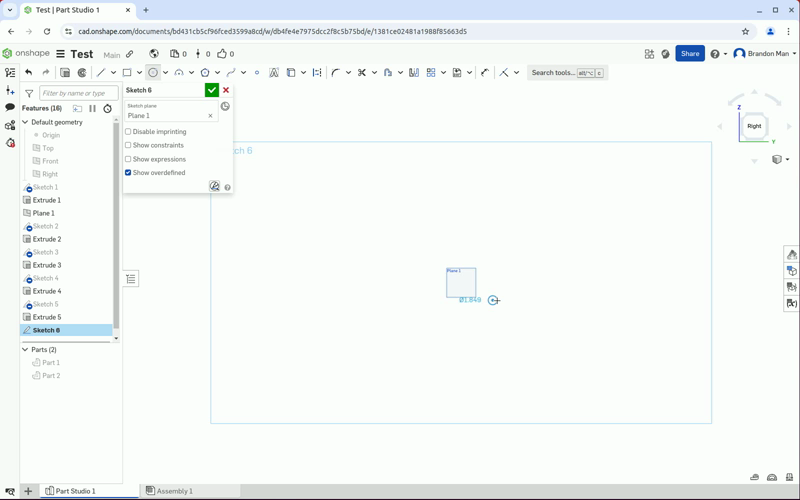
key(esc)
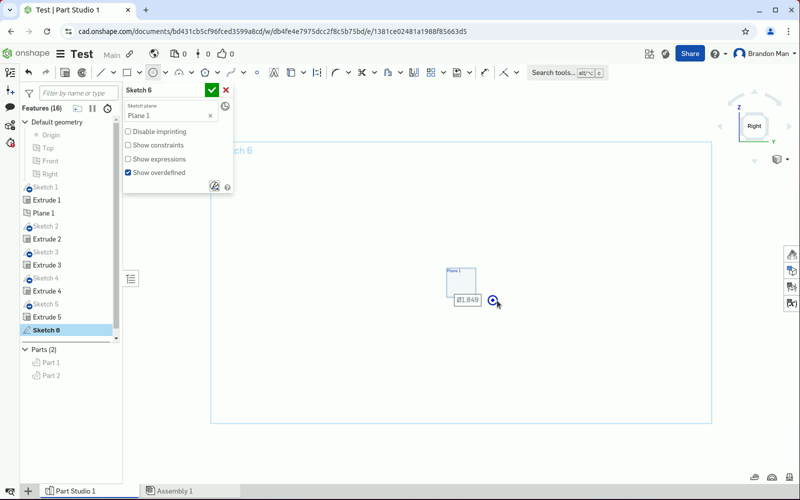
mouse_move(493, 298)
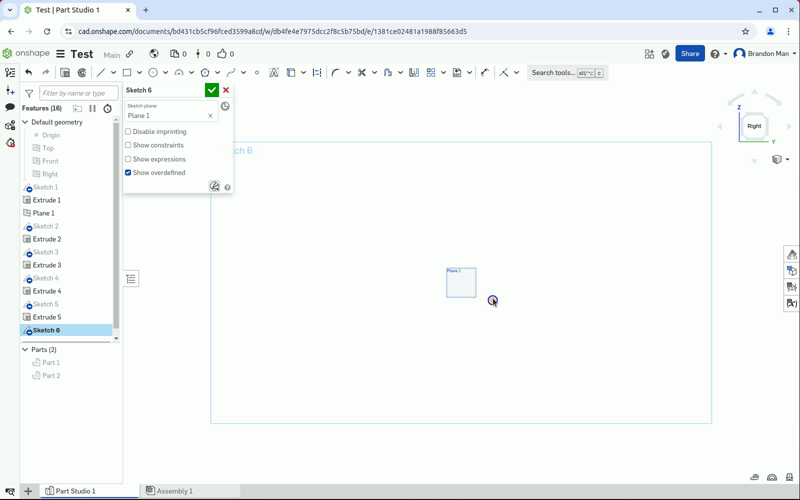
scroll(6)
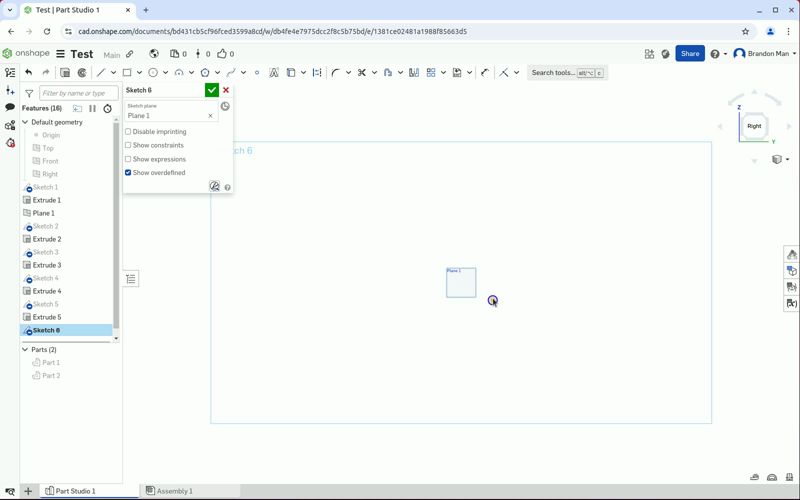
scroll(6)
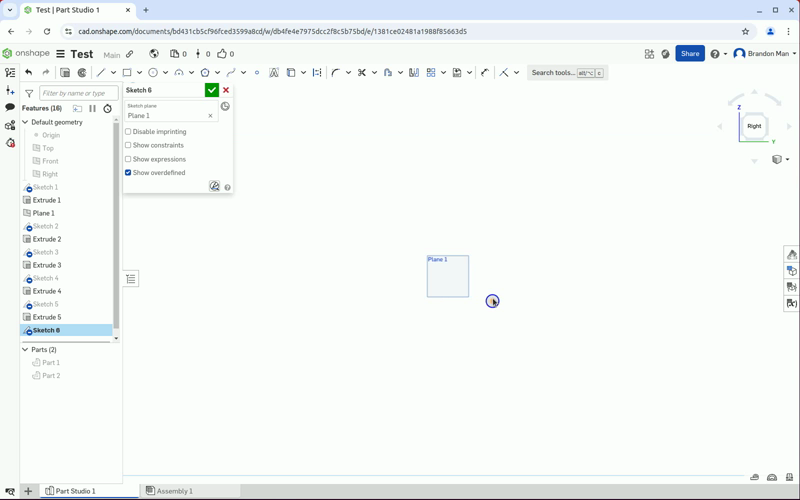
scroll(6)
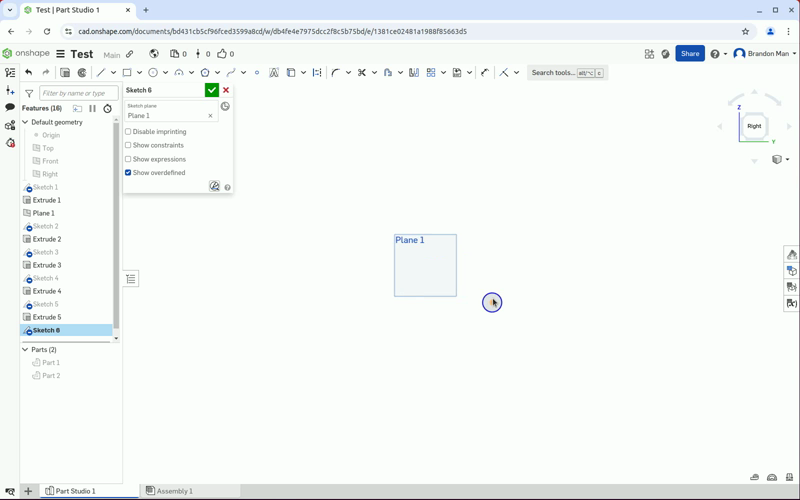
scroll(6)
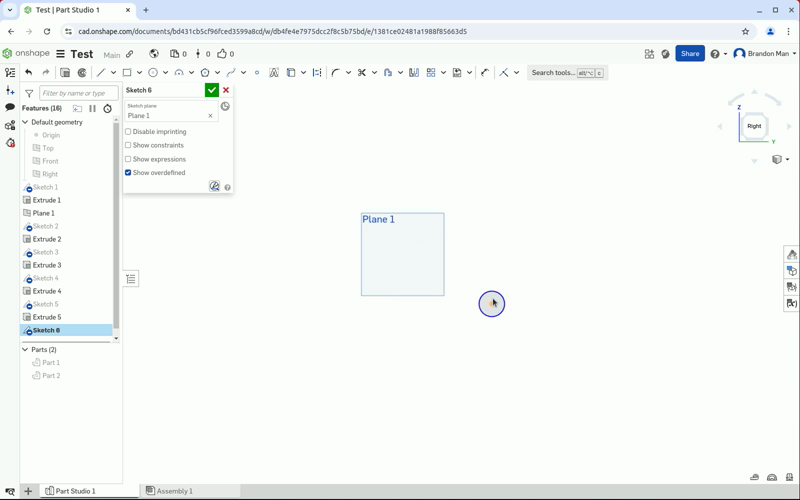
scroll(6)
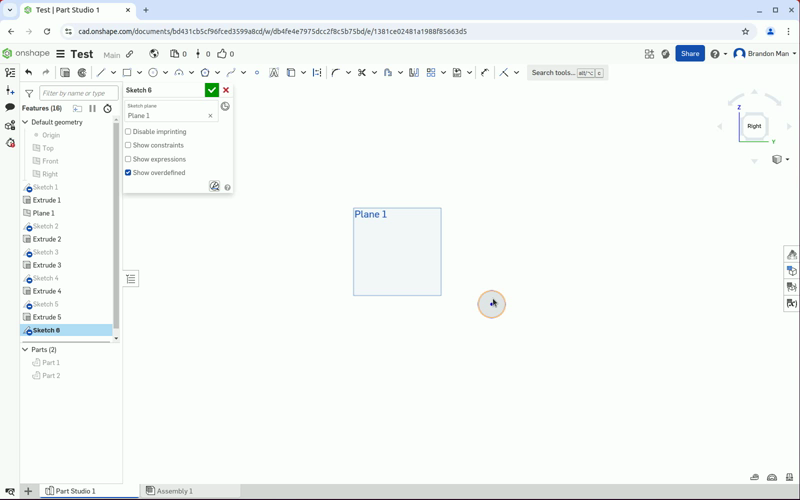
scroll(6)
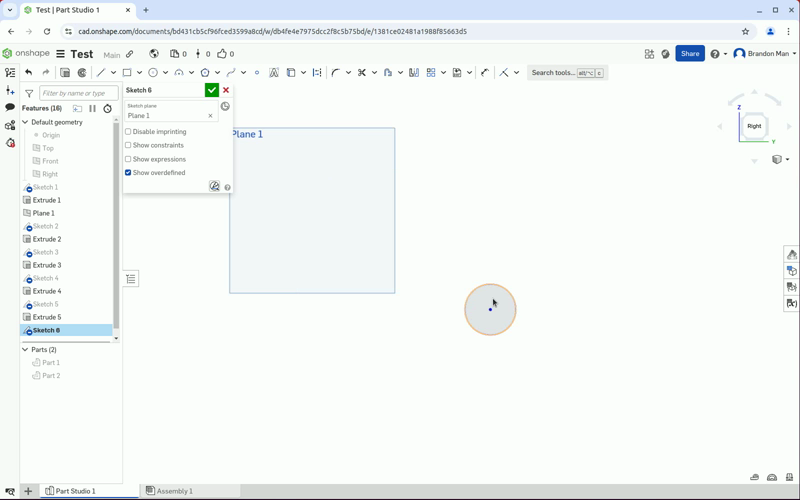
scroll(6)
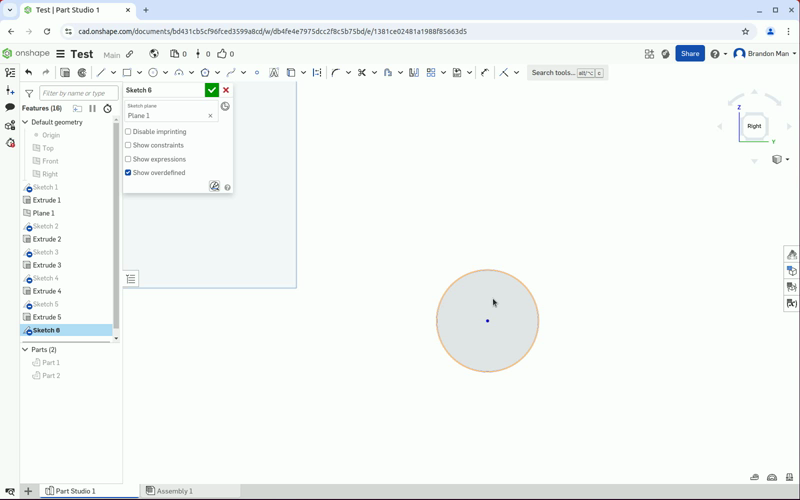
click(493, 298)
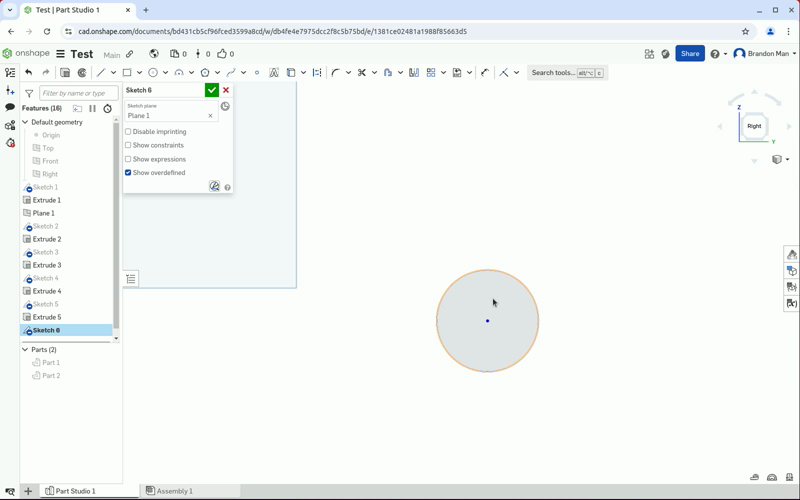
scroll(-6)
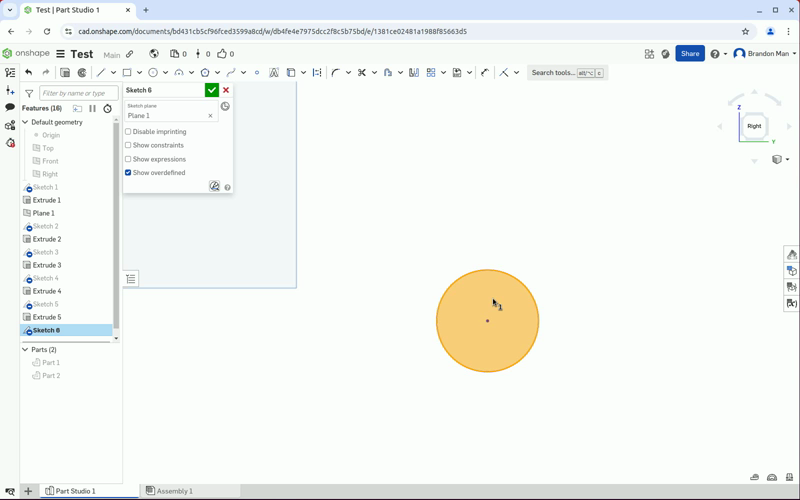
scroll(-6)
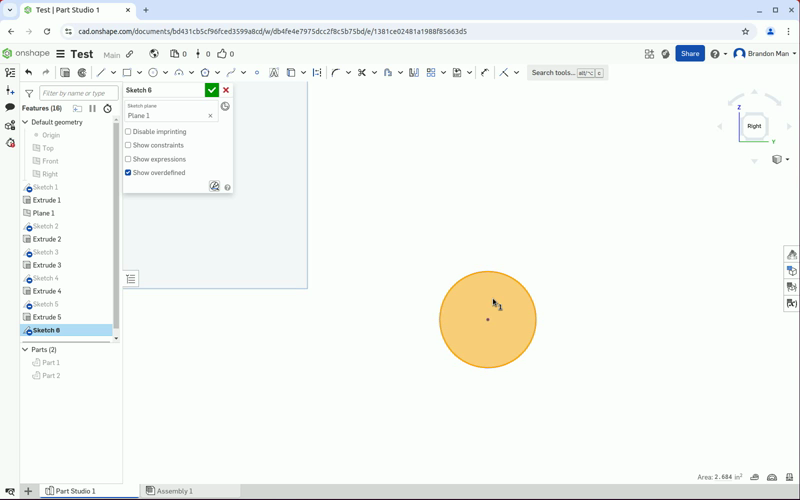
scroll(-6)
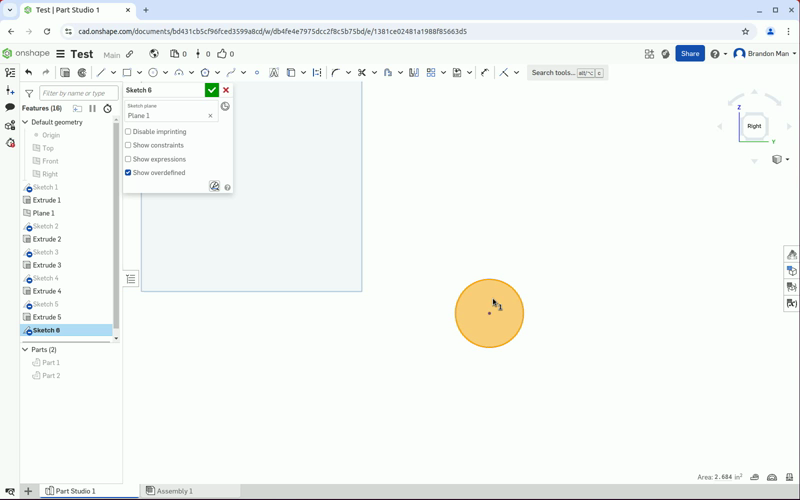
scroll(-6)
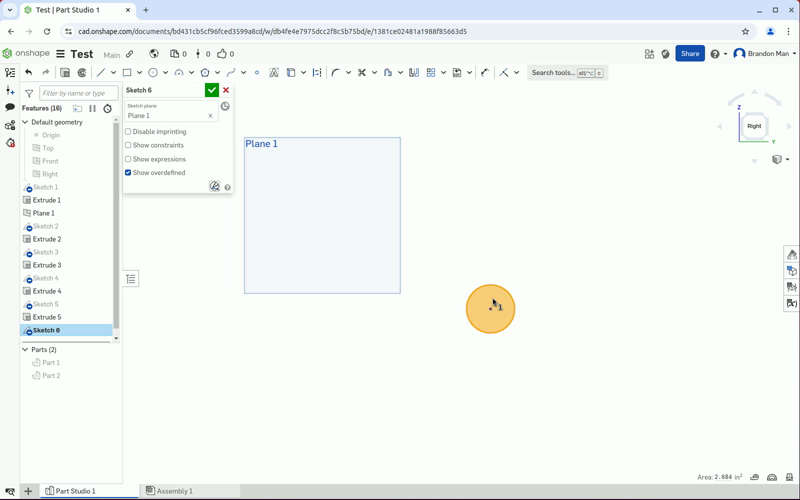
scroll(-6)
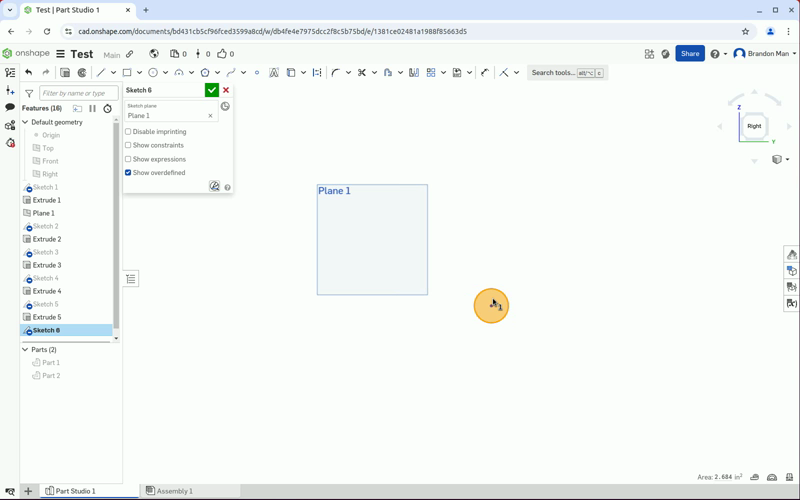
scroll(-6)
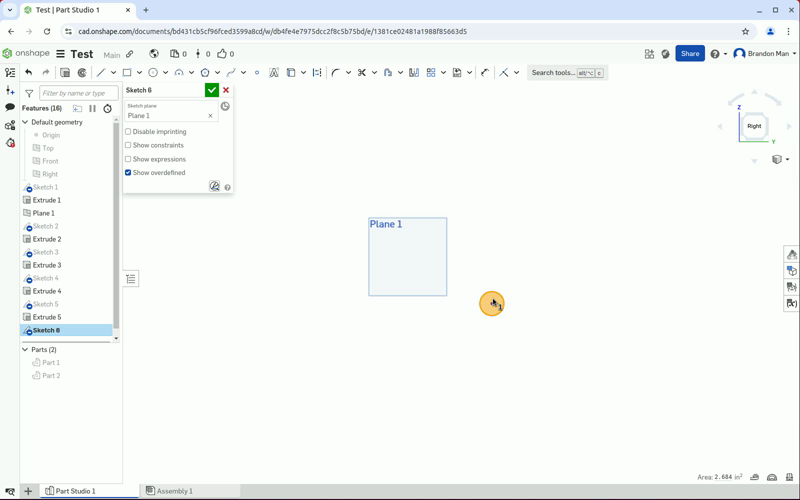
scroll(-6)
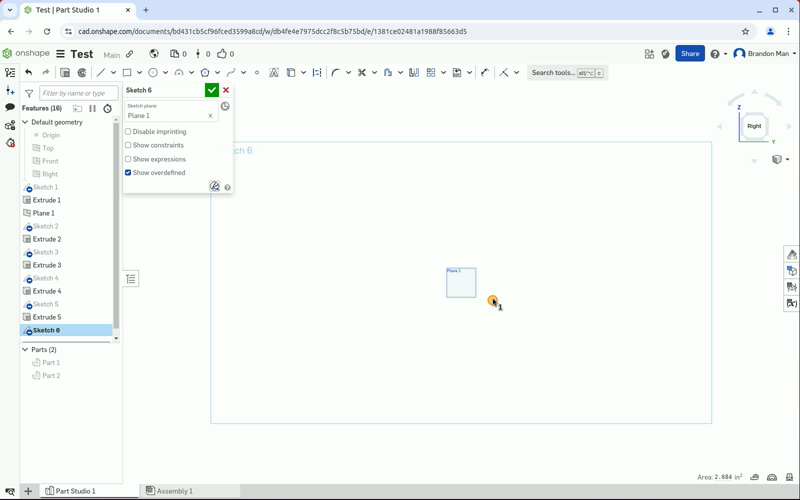
mouse_move(73, 352)
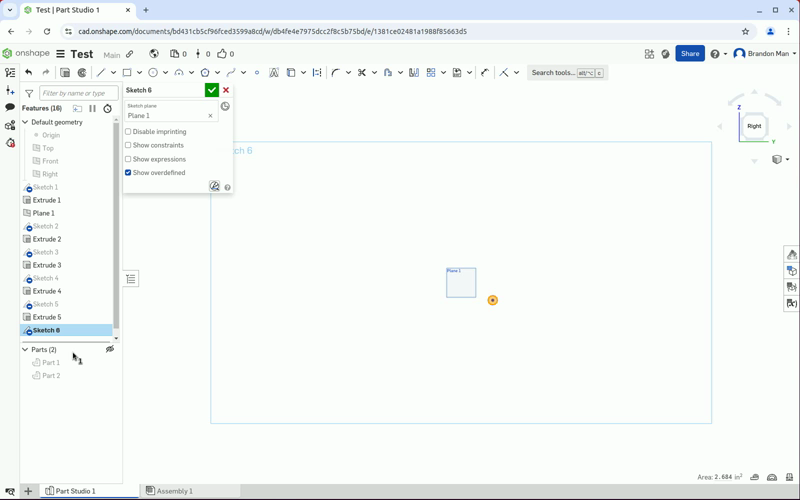
key(shift+y)
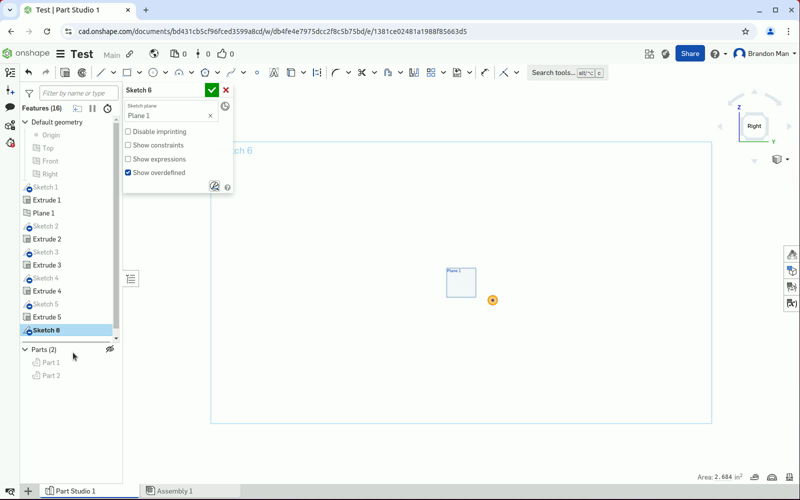
key(shift+e)
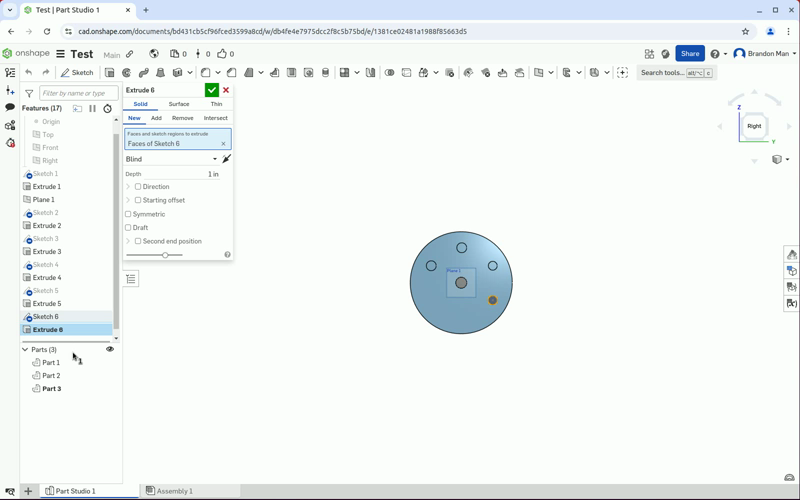
mouse_move(143, 106)
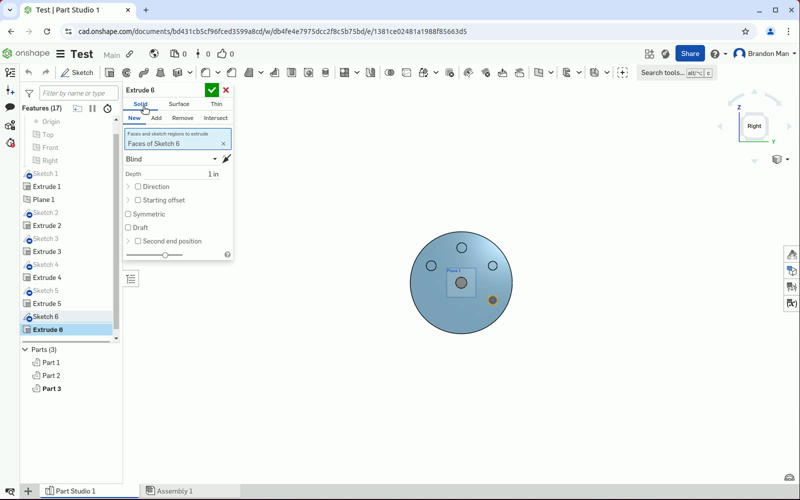
click(143, 106)
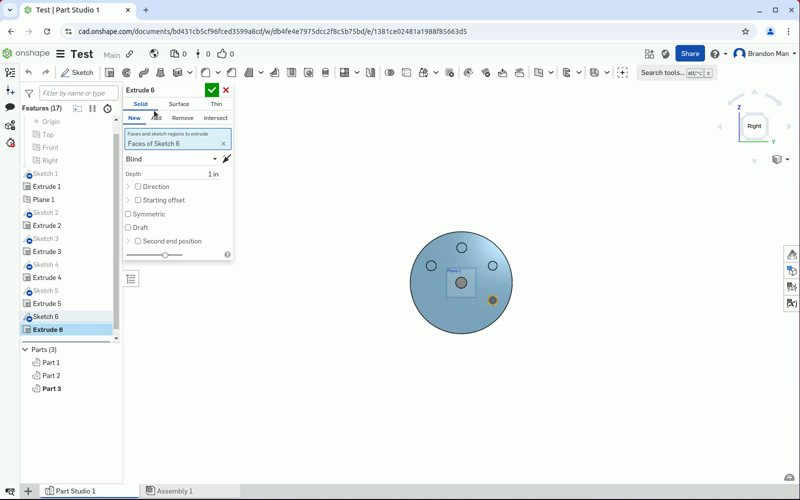
mouse_move(186, 120)
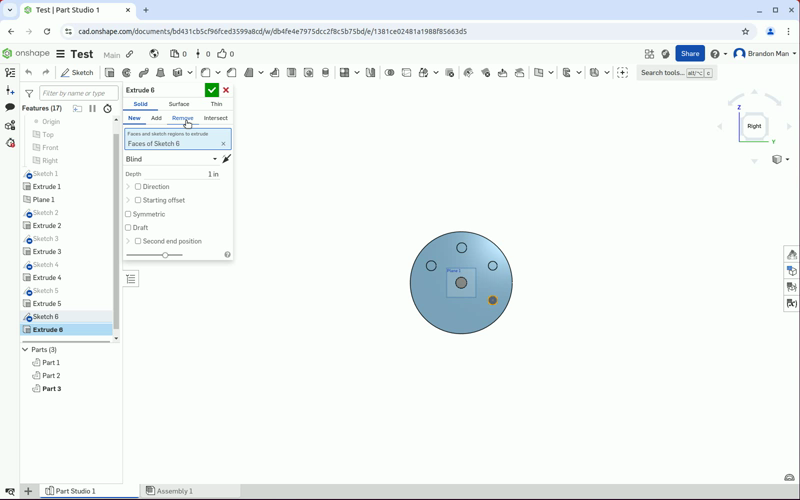
click(186, 120)
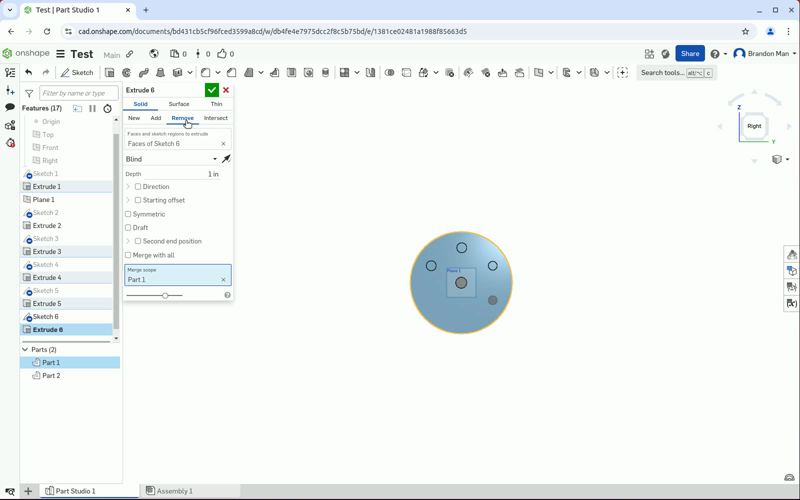
key(tab, 4)
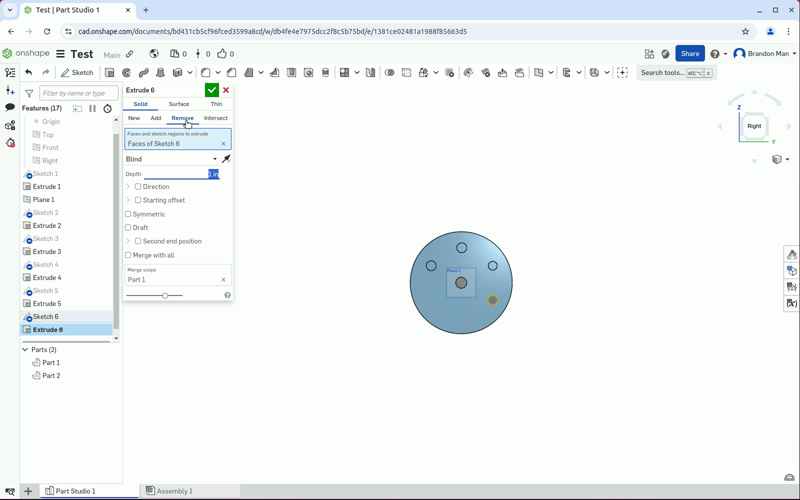
text(2.889)
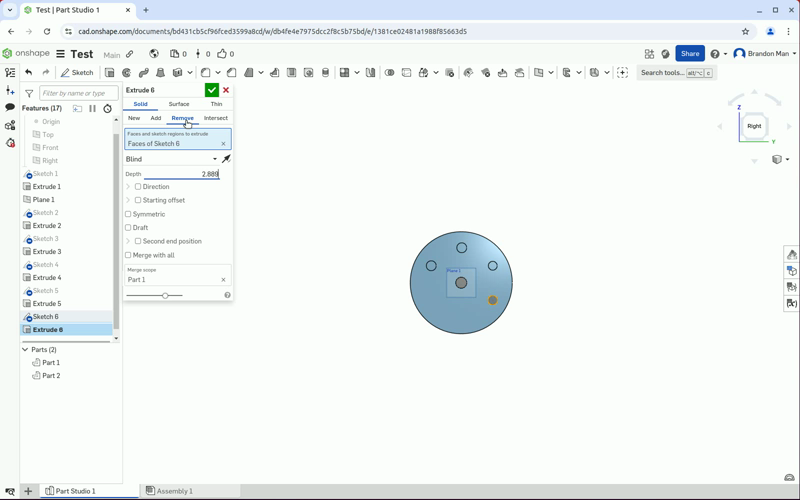
key(tab, 6)
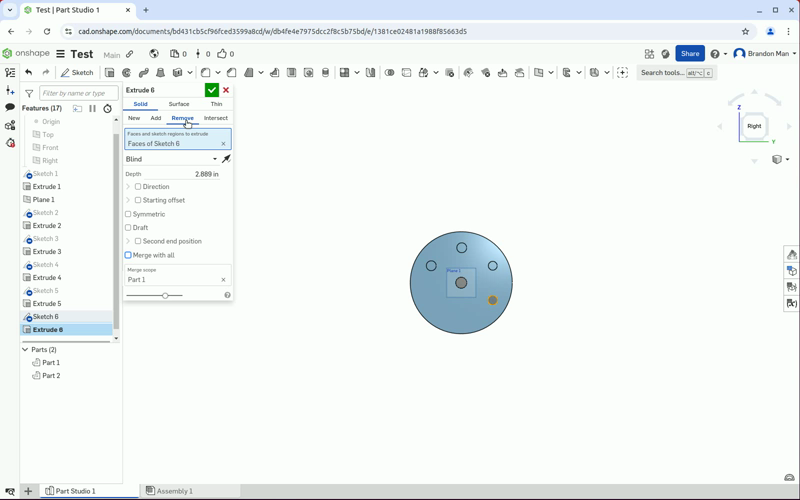
key(space)
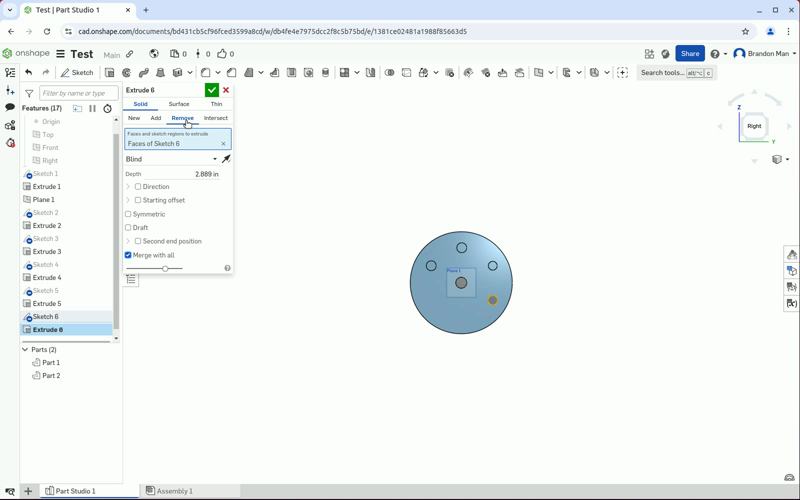
key(enter)
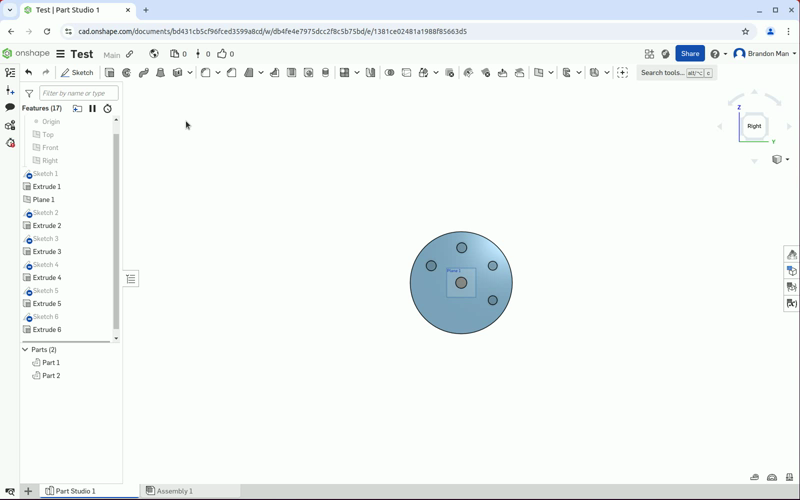
key(shift+h)
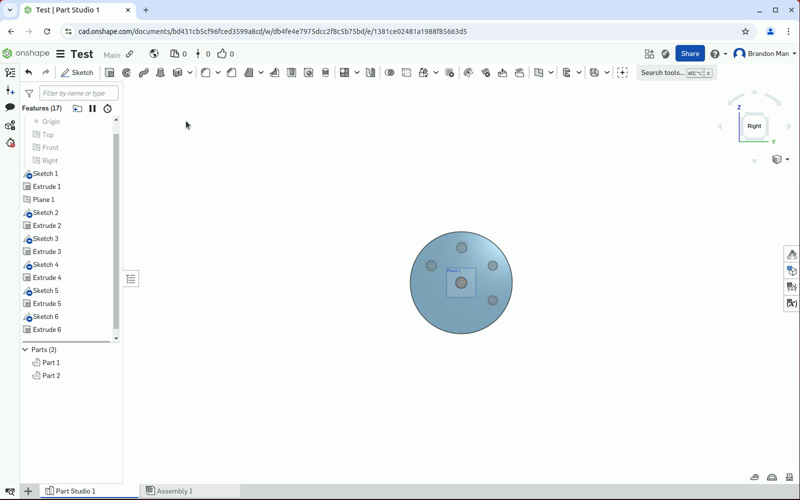
key(shift+h)
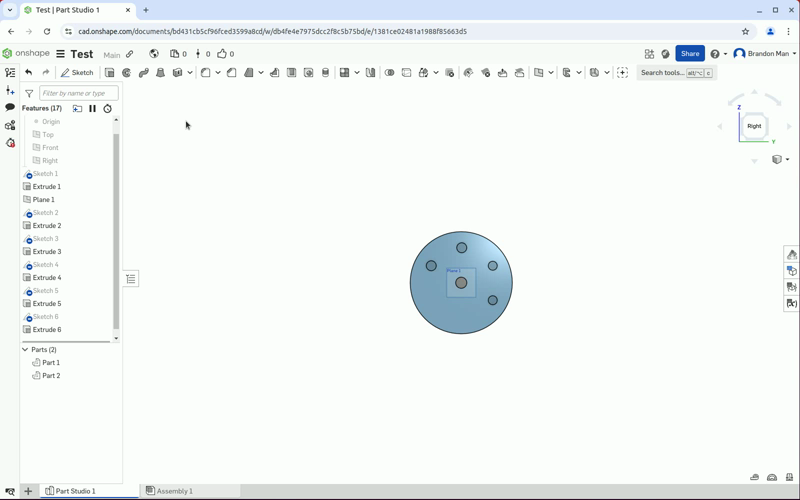
mouse_move(69, 176)
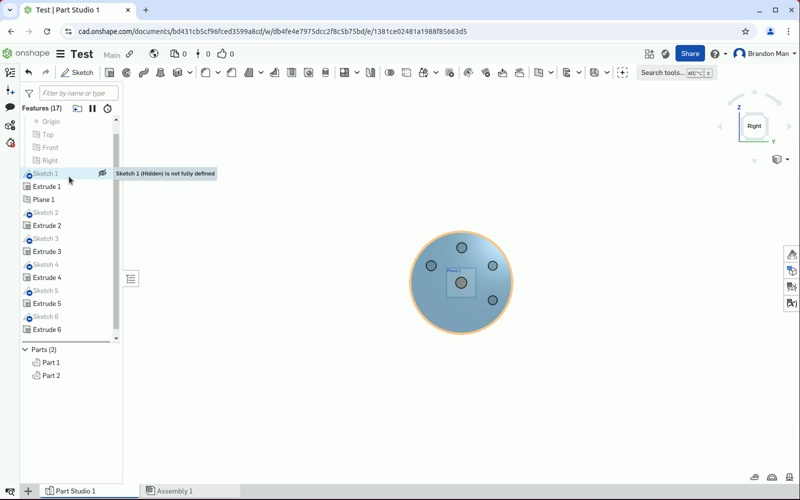
click(69, 176)
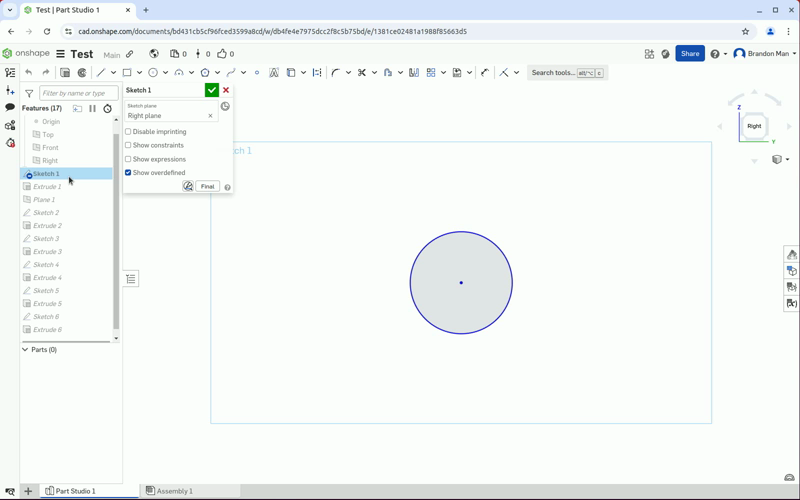
mouse_move(229, 92)
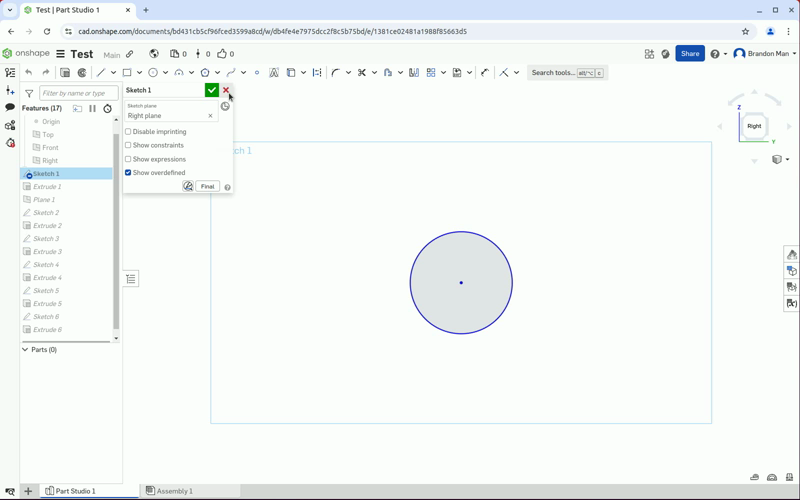
click(229, 92)
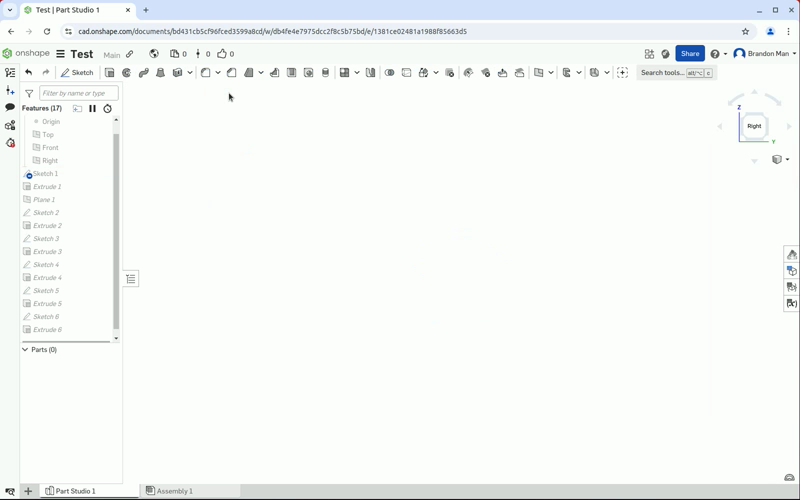
key(shift+s)
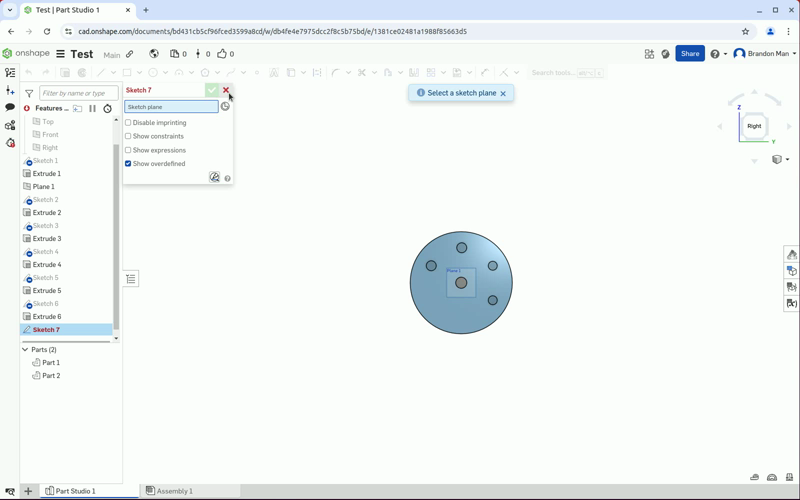
mouse_move(69, 189)
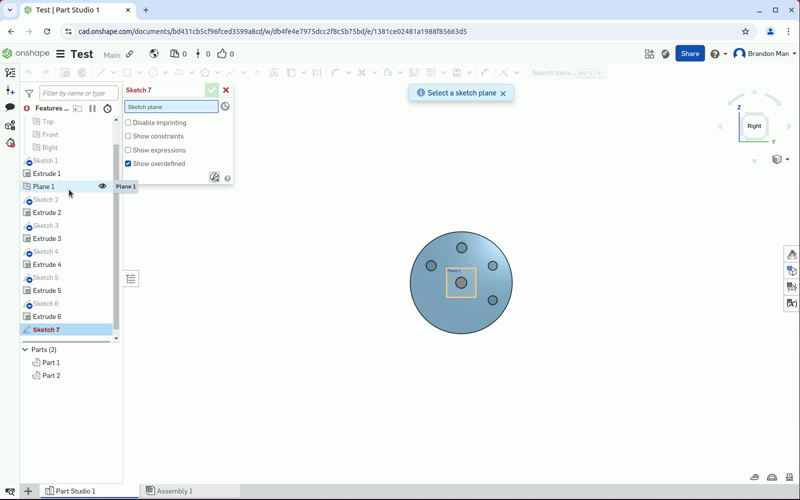
click(69, 189)
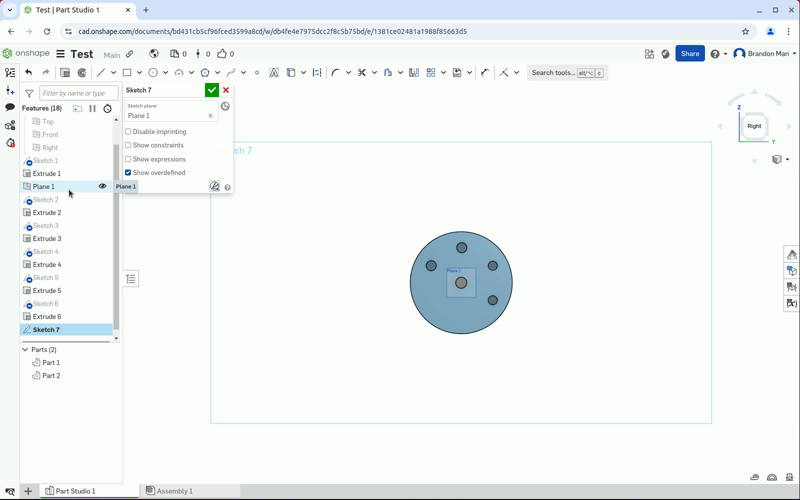
mouse_move(73, 352)
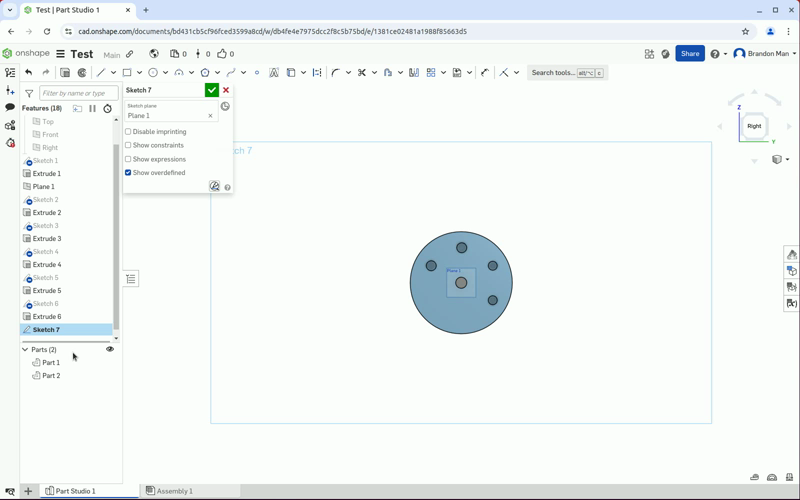
key(y)
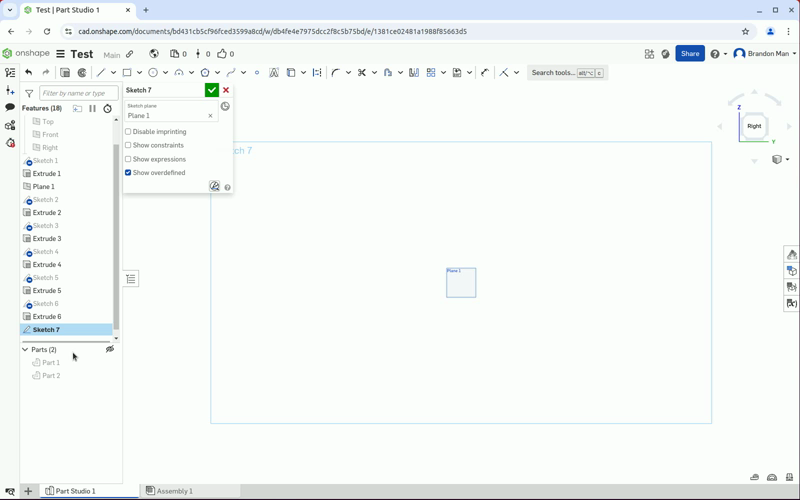
key(c)
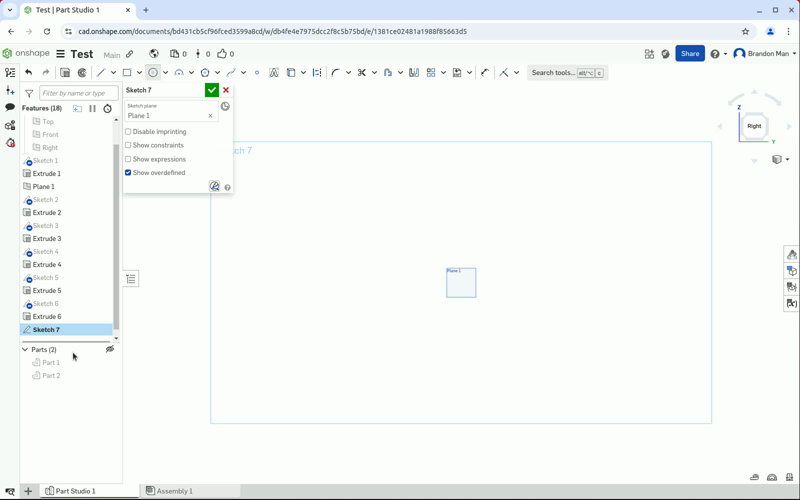
key_down(shift)
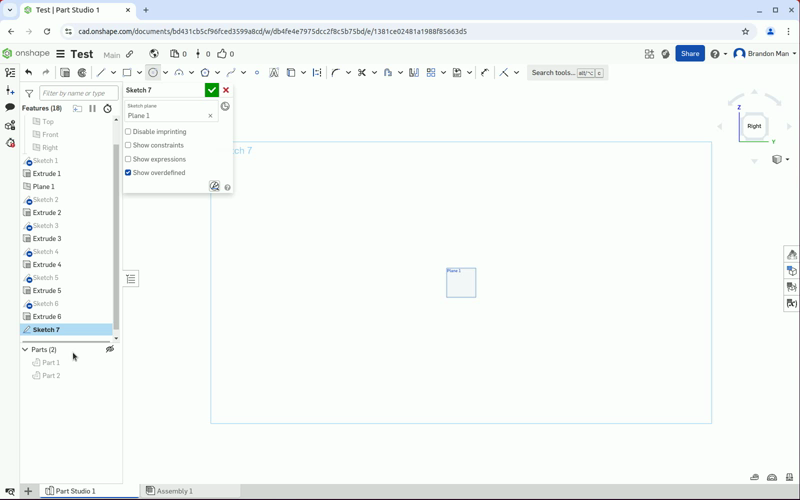
mouse_move(461, 318)
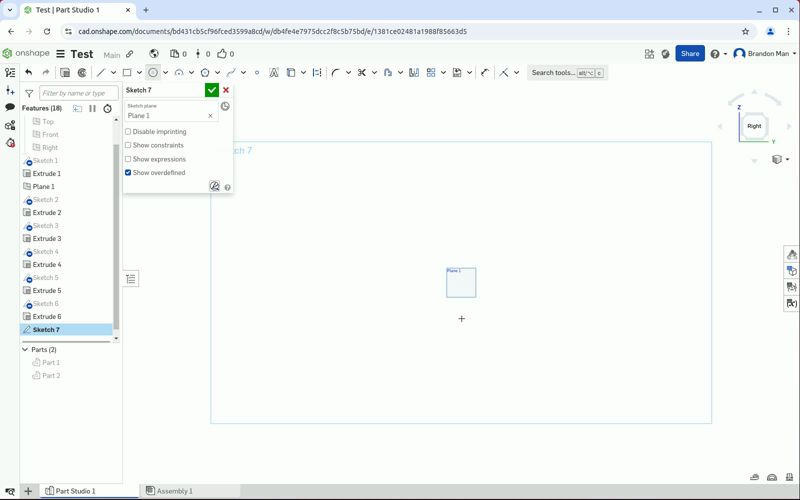
click(461, 318)
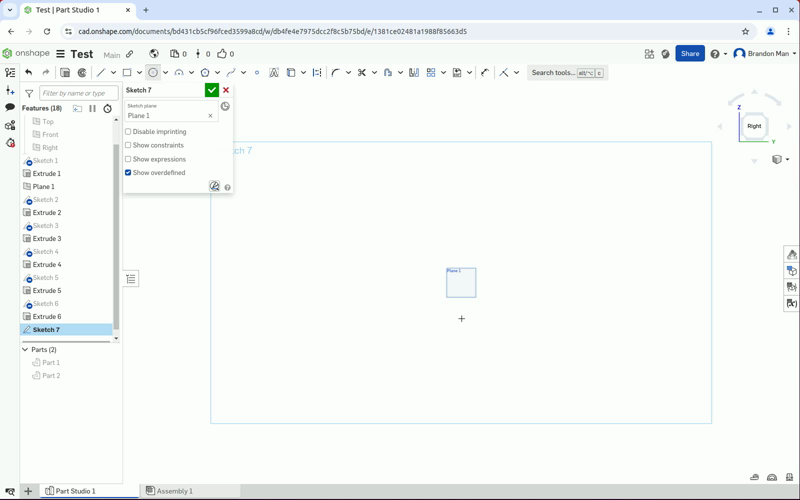
key_up(shift)
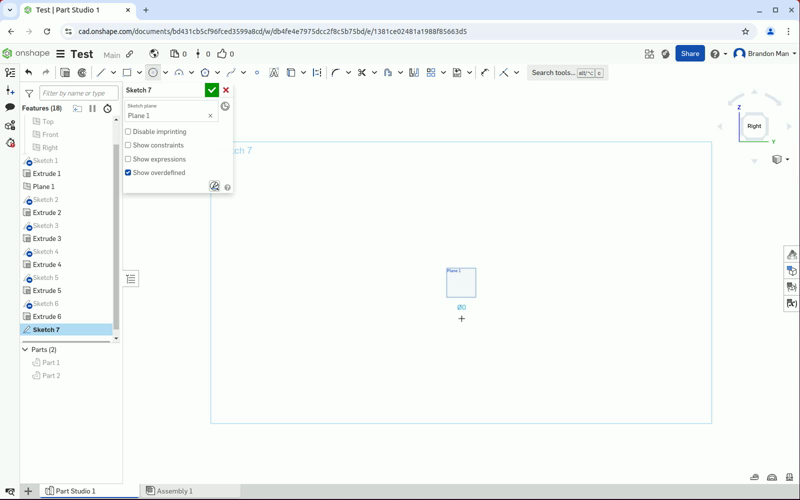
mouse_move(466, 318)
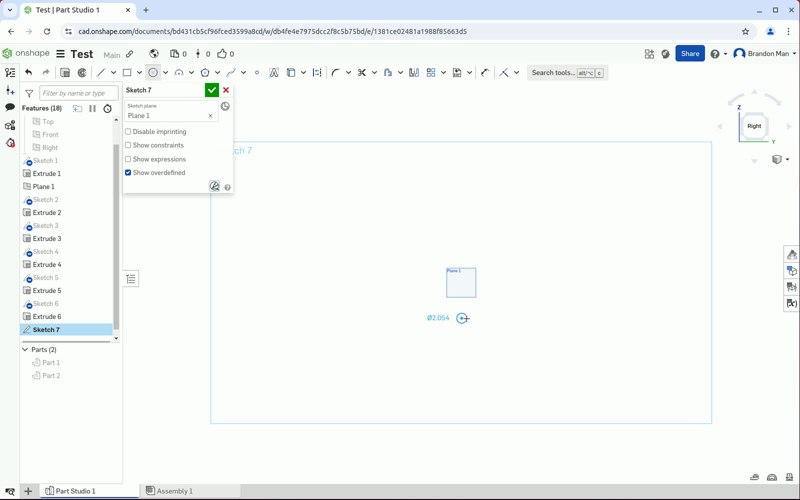
click(466, 318)
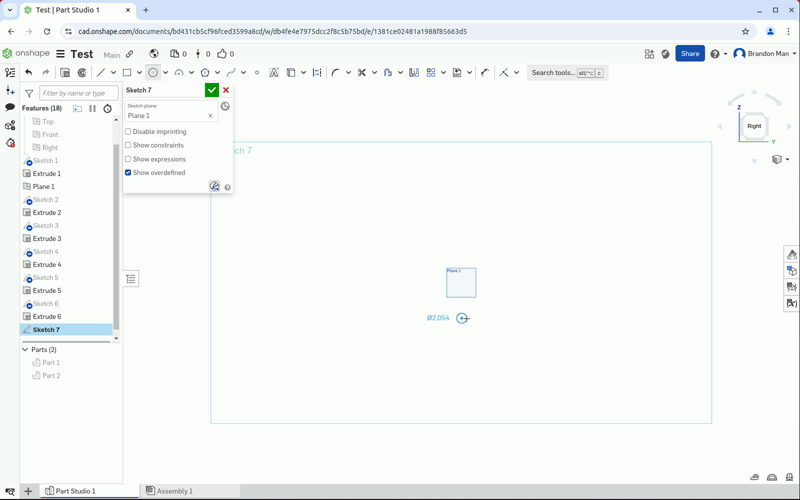
key(esc)
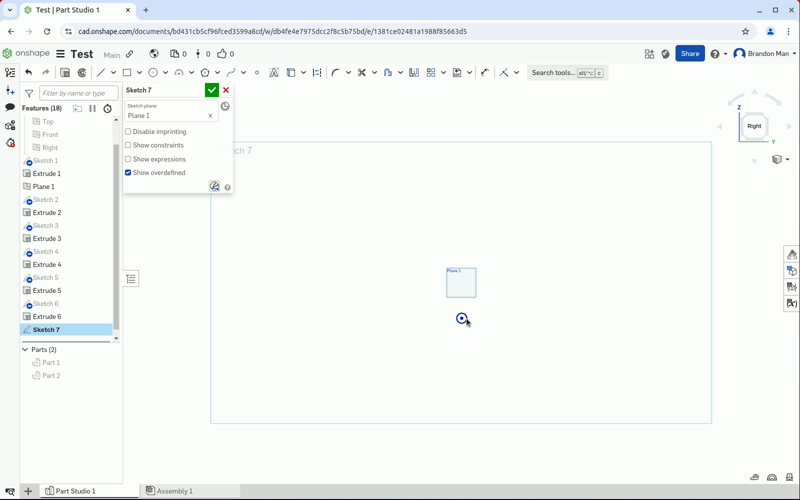
mouse_move(464, 318)
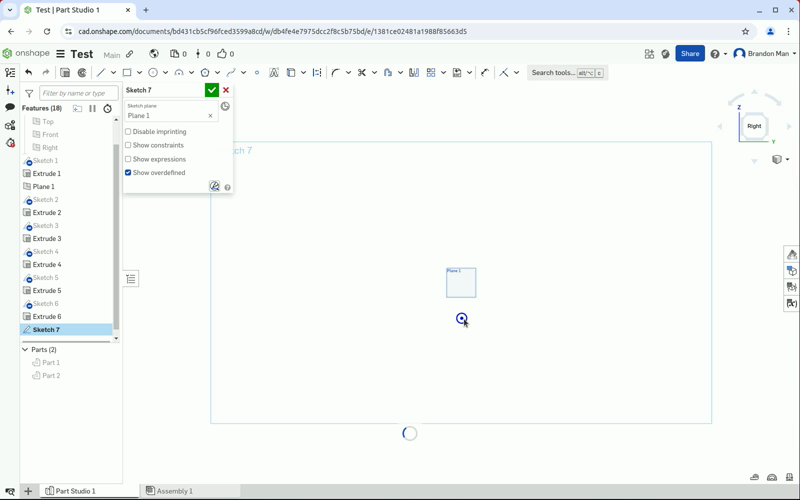
scroll(6)
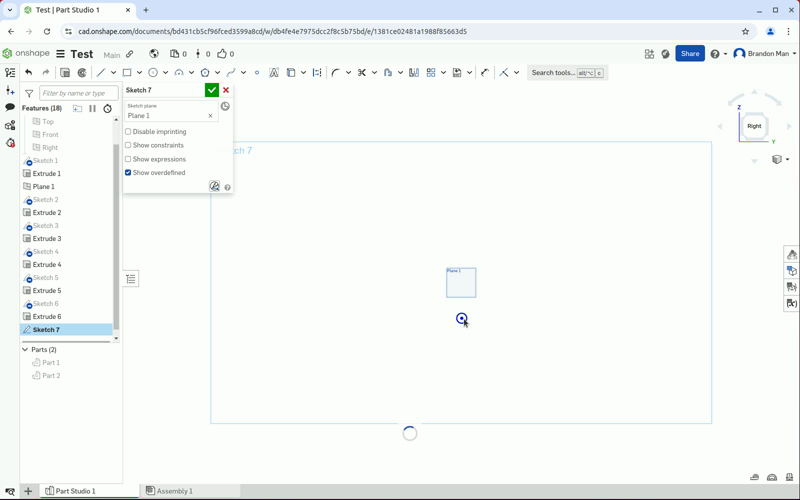
scroll(6)
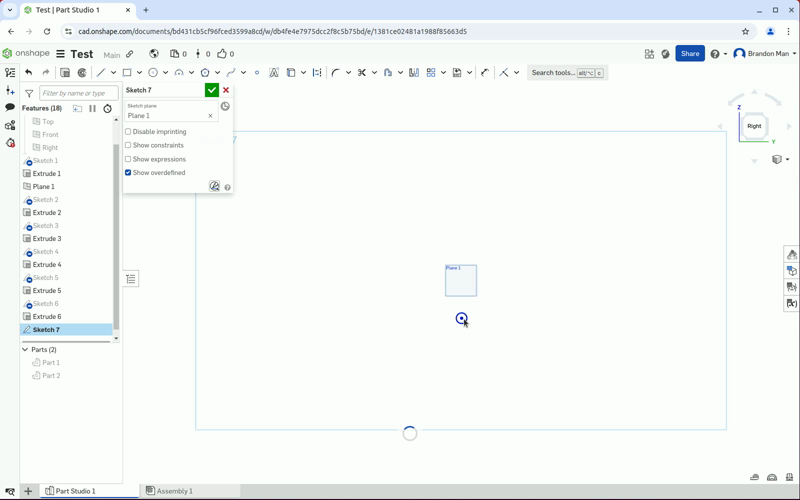
scroll(6)
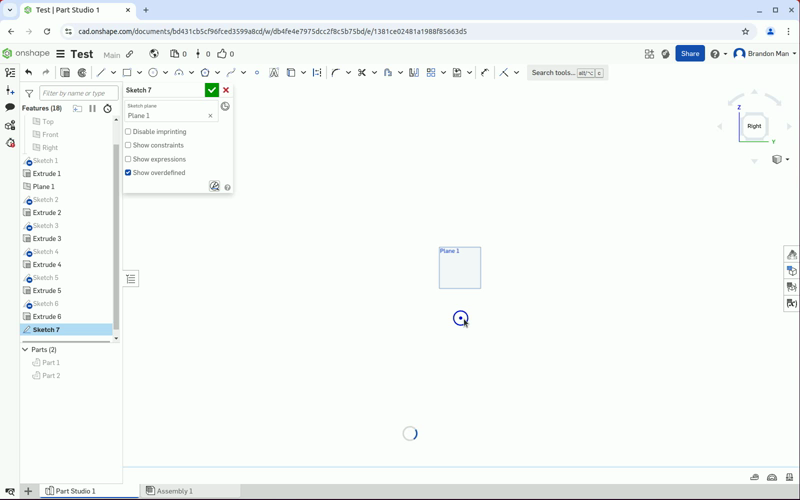
scroll(6)
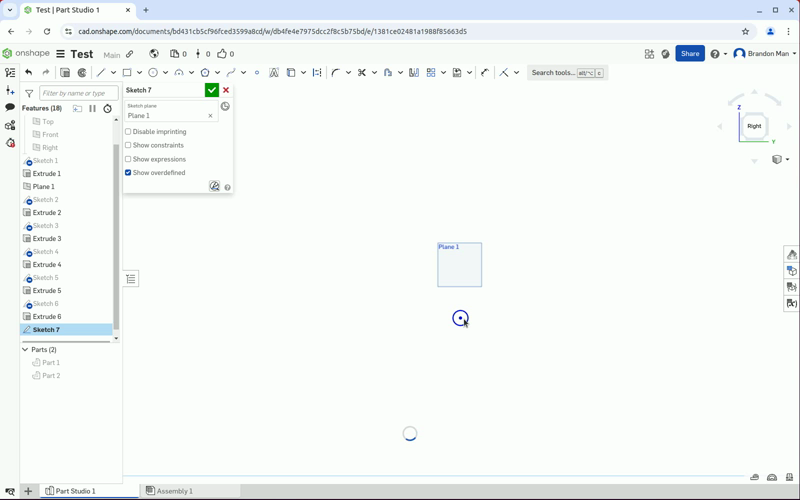
scroll(6)
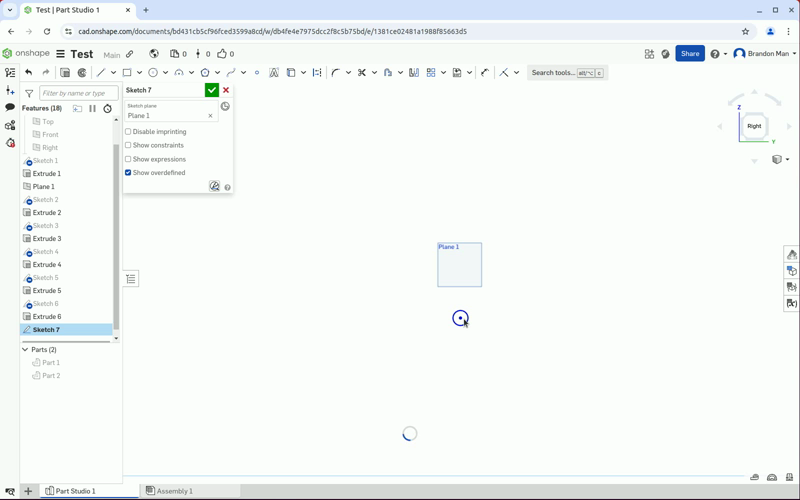
scroll(6)
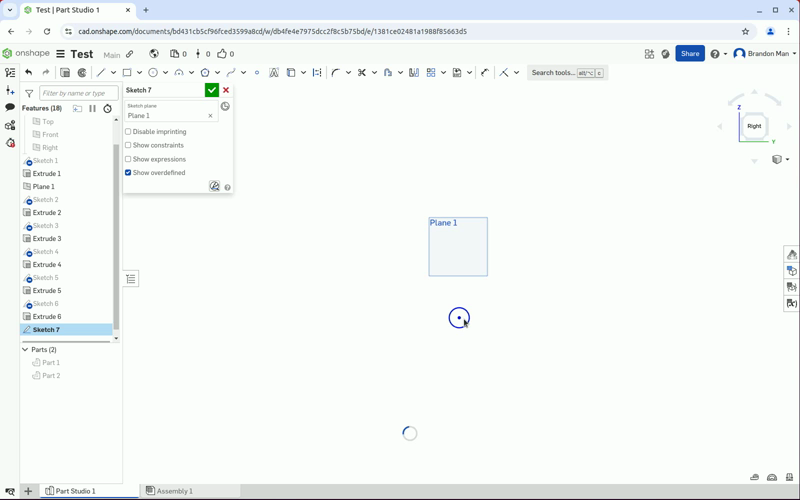
scroll(6)
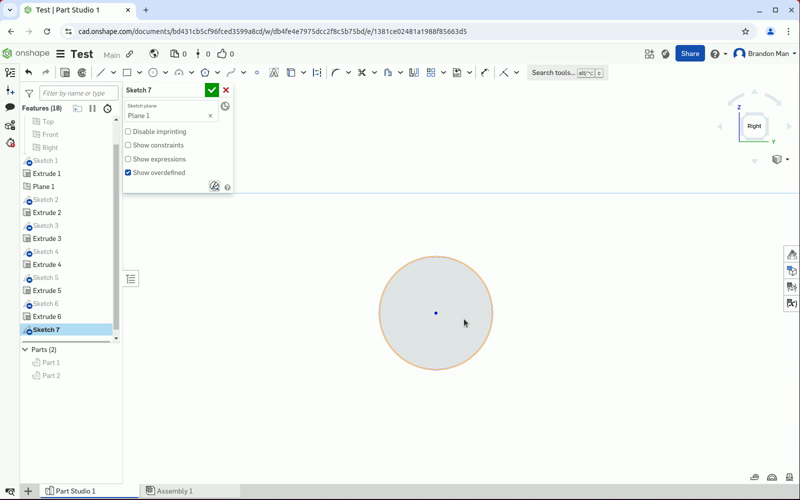
click(464, 318)
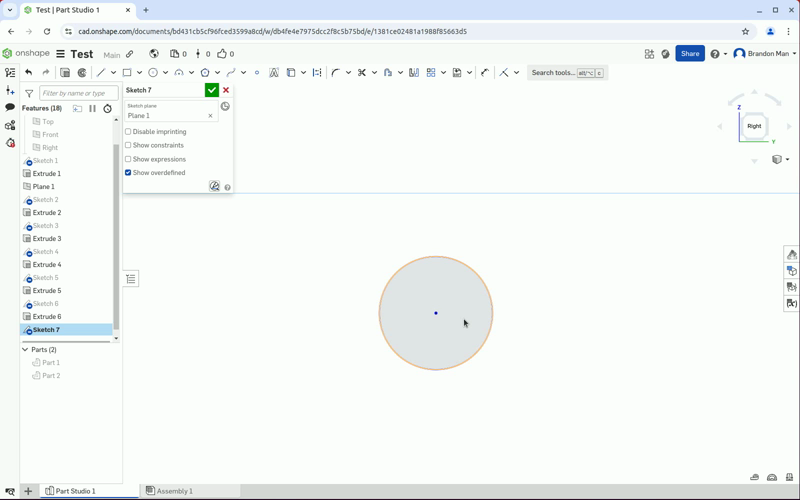
scroll(-6)
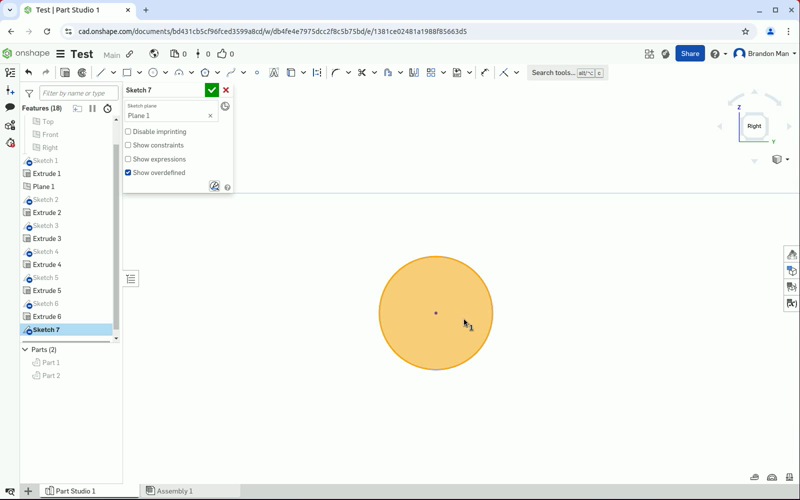
scroll(-6)
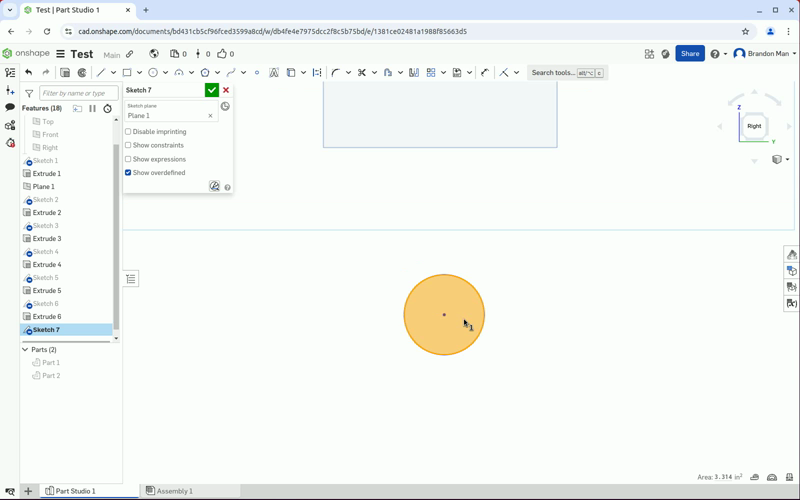
scroll(-6)
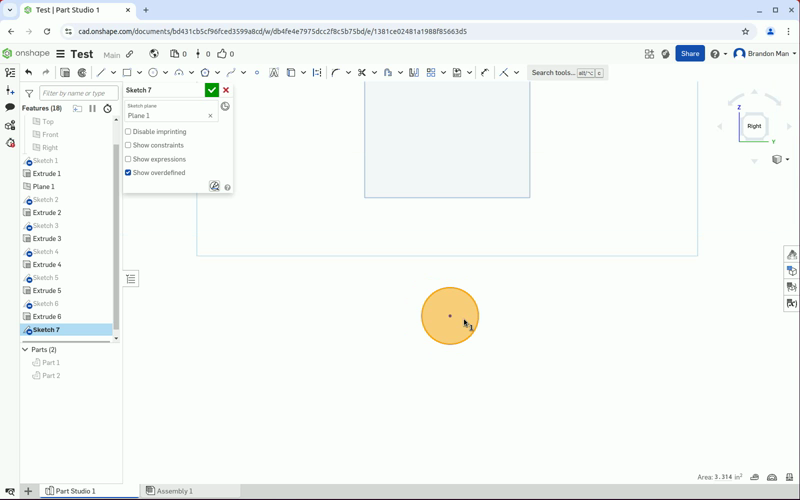
scroll(-6)
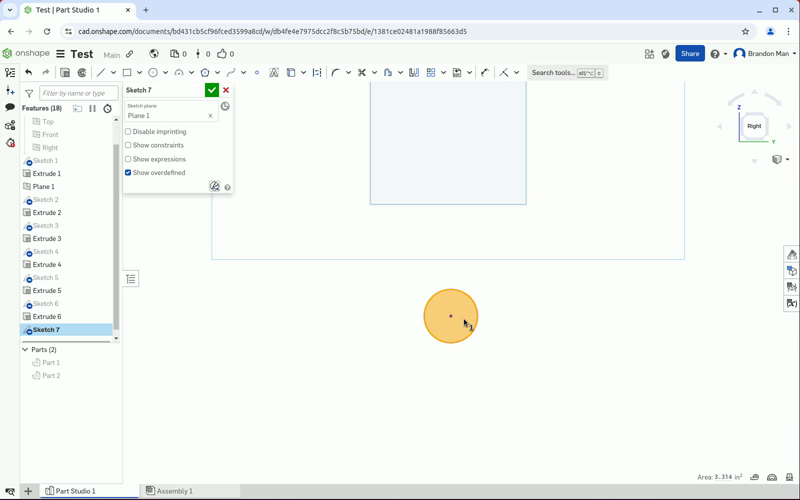
scroll(-6)
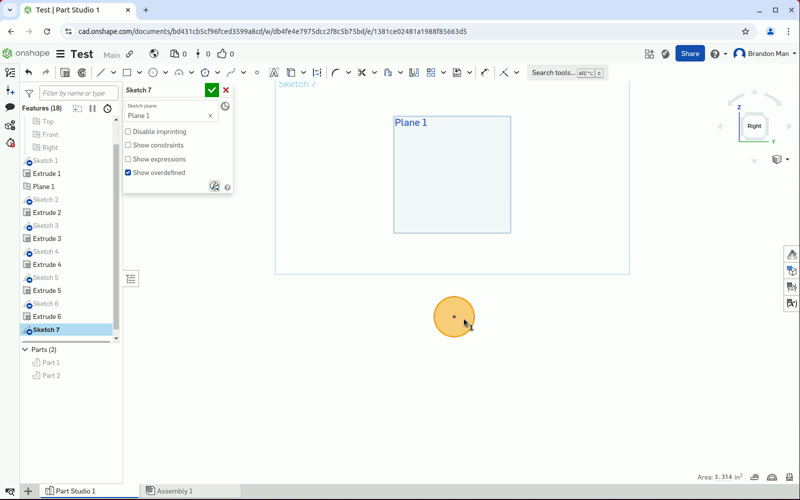
scroll(-6)
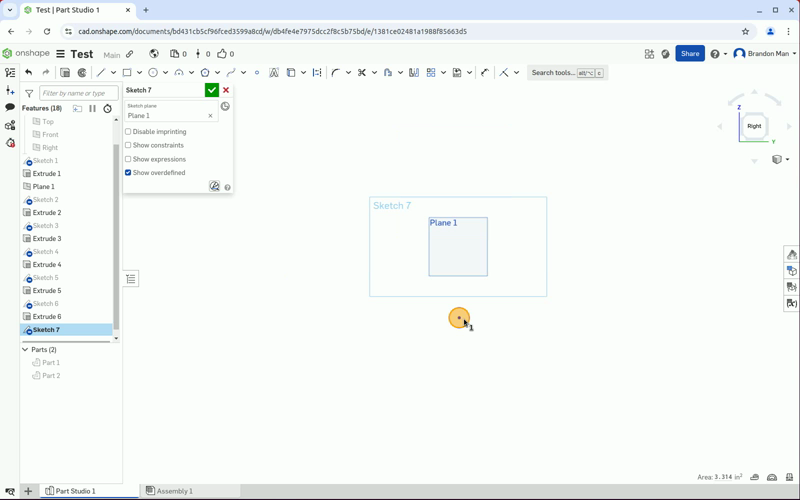
scroll(-6)
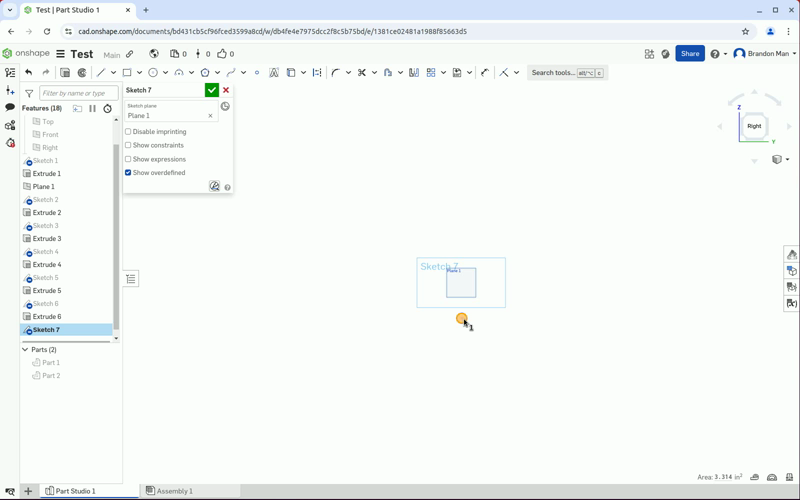
mouse_move(73, 352)
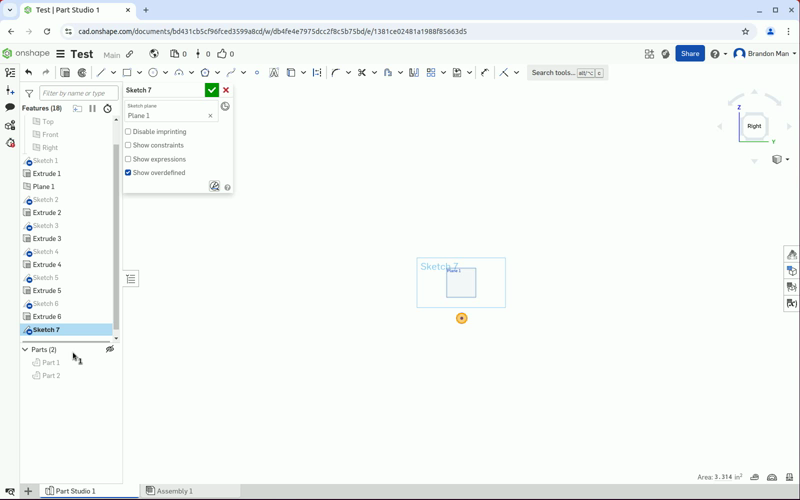
key(shift+y)
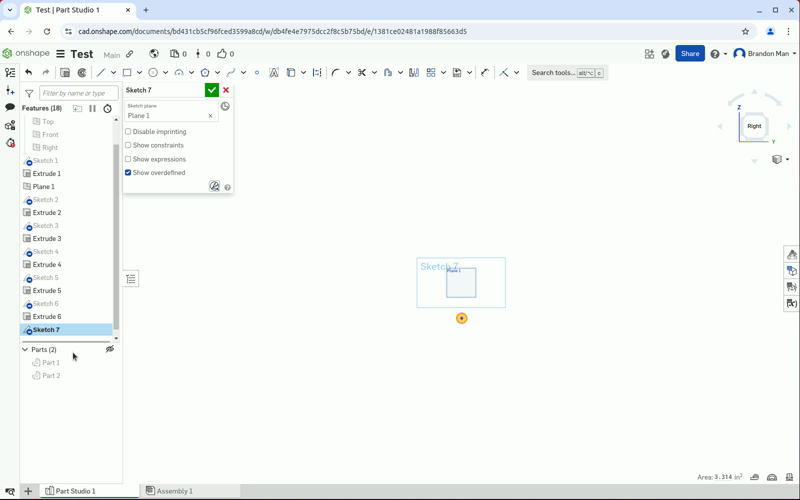
key(shift+e)
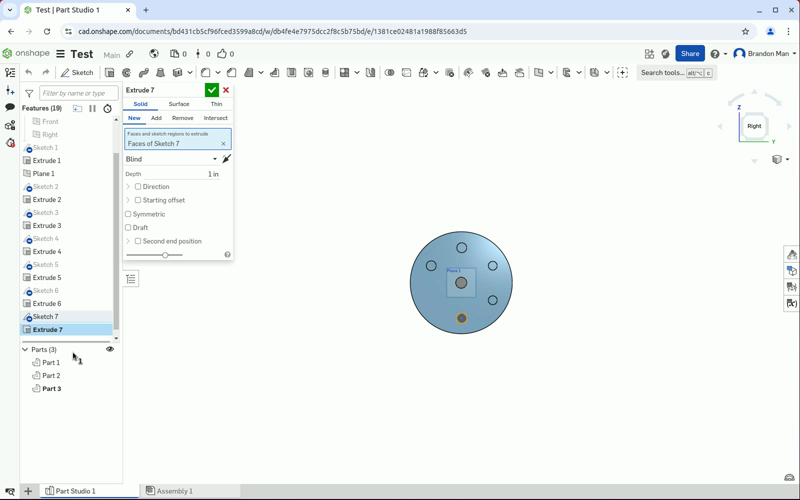
mouse_move(143, 106)
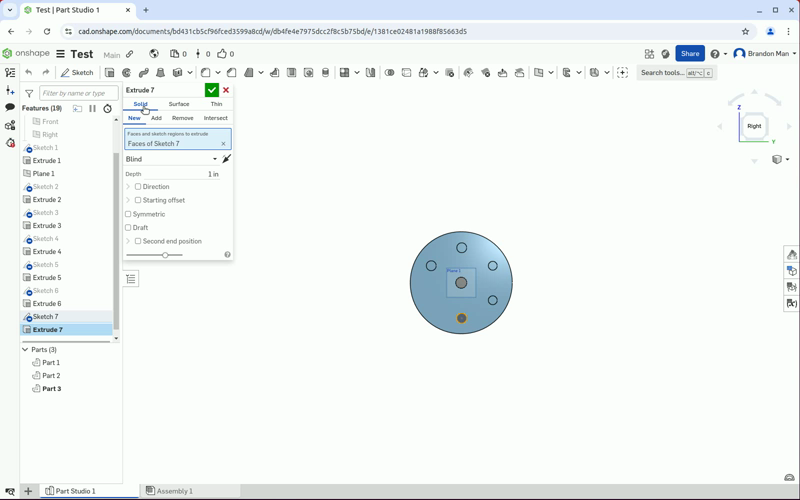
click(143, 106)
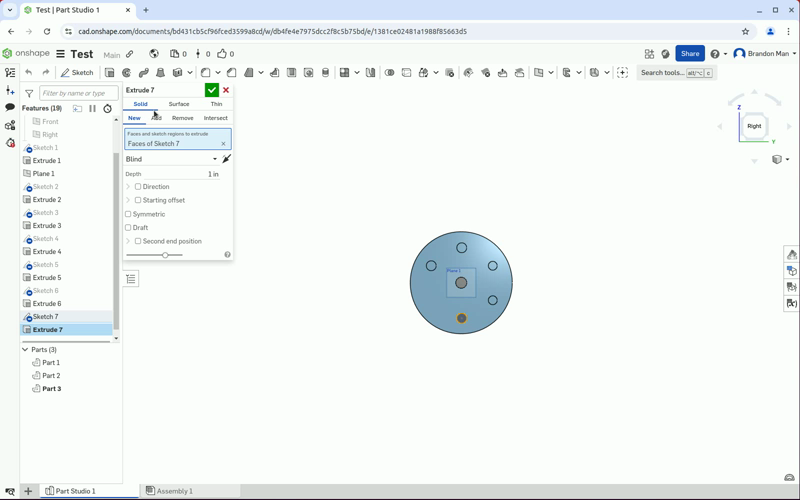
mouse_move(186, 120)
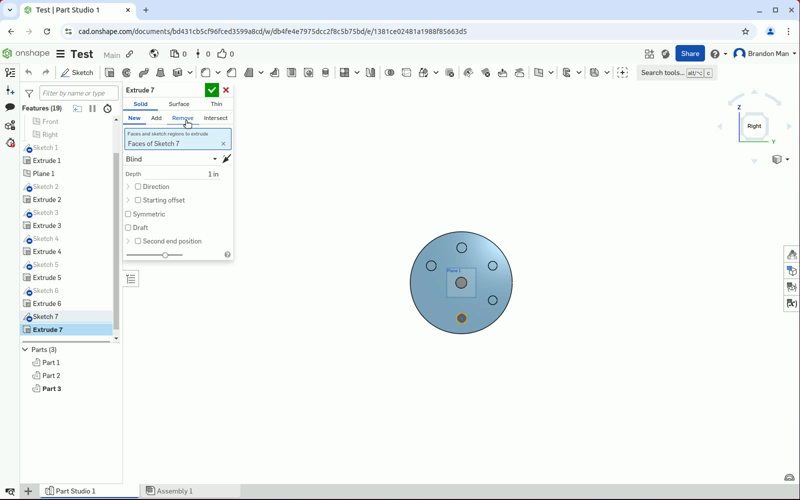
click(186, 120)
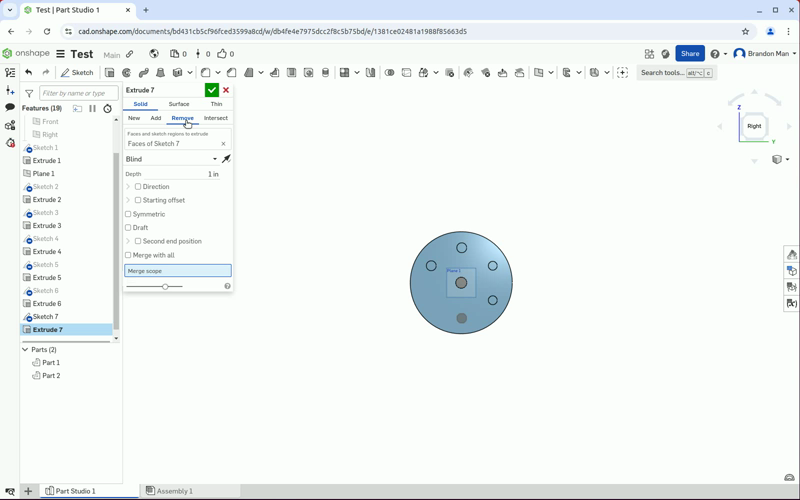
key(tab, 4)
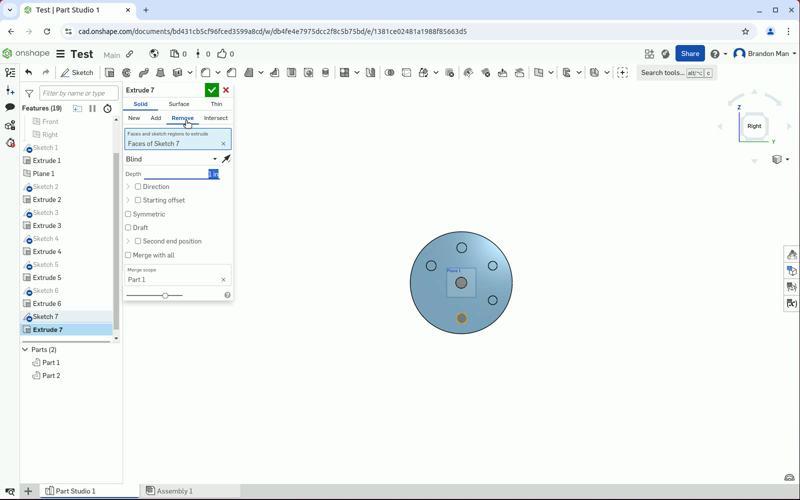
text(2.889)
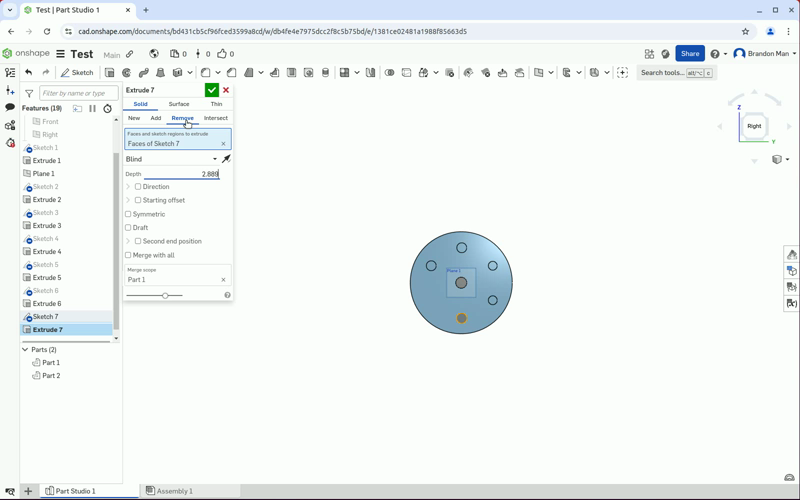
key(tab, 6)
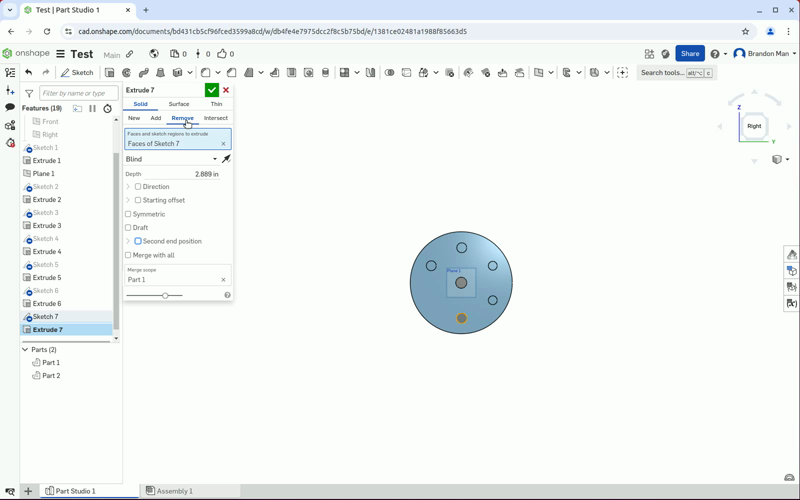
key(space)
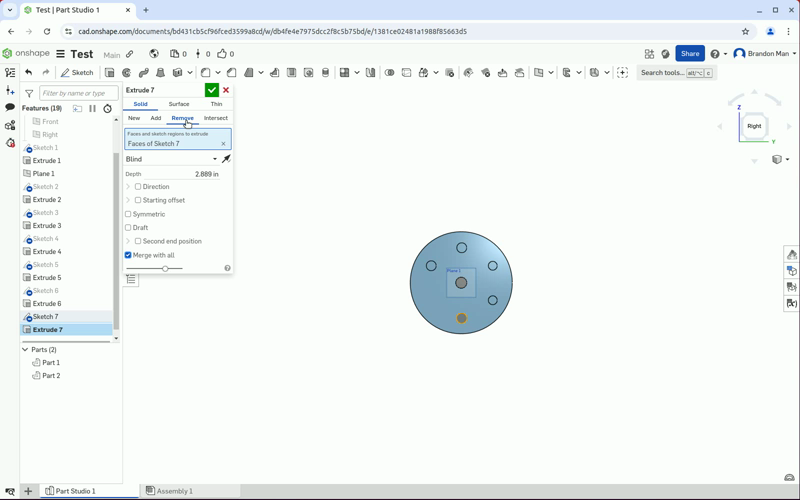
key(enter)
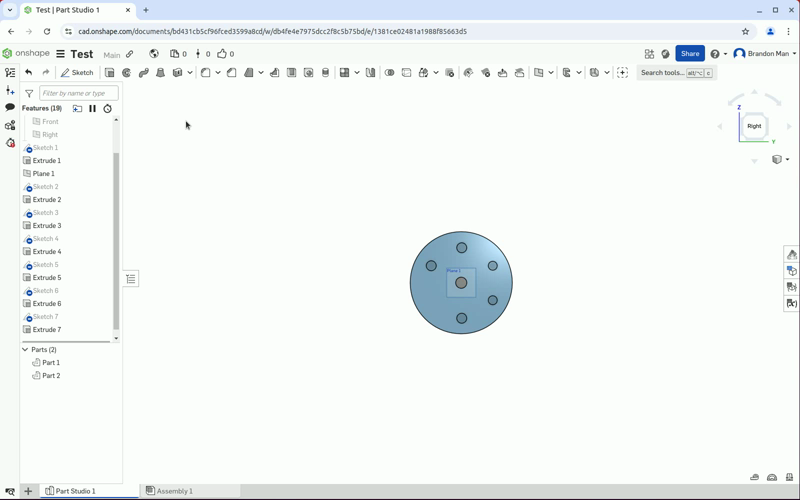
key(shift+h)
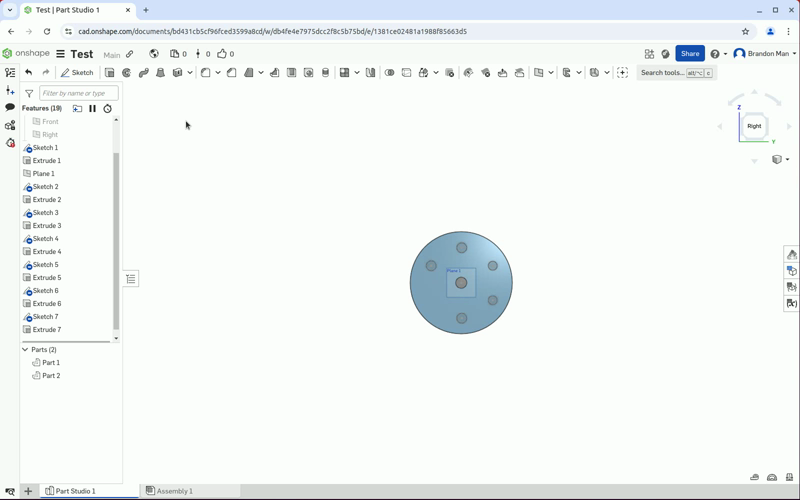
key(shift+h)
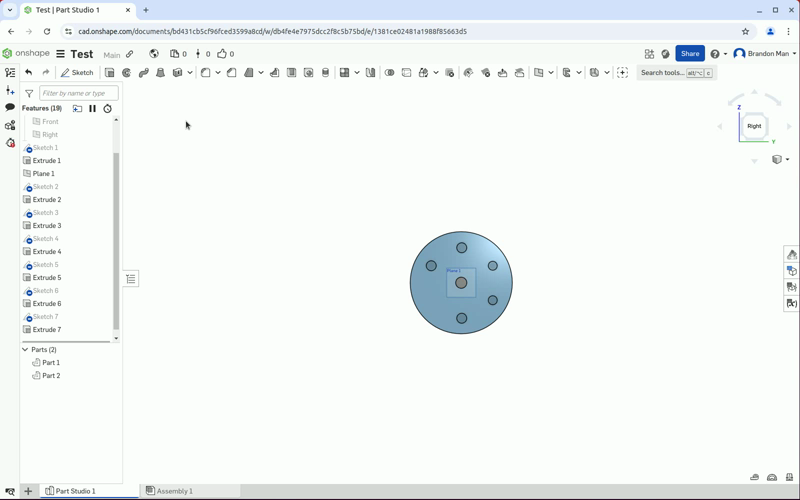
mouse_move(69, 150)
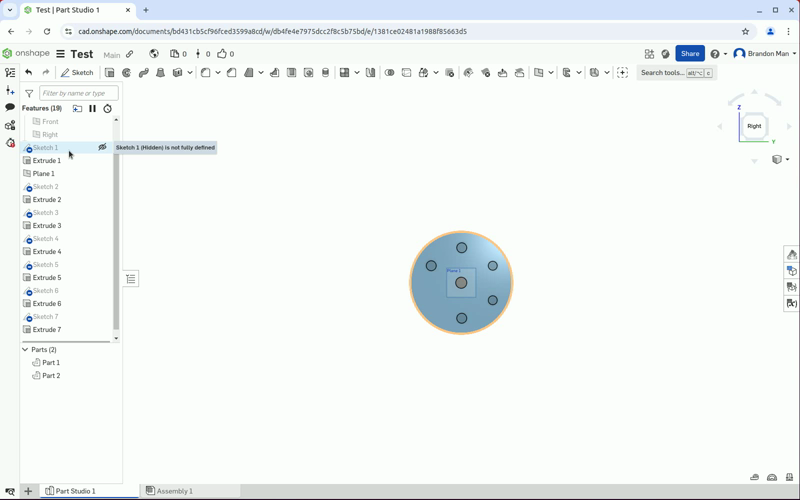
click(69, 150)
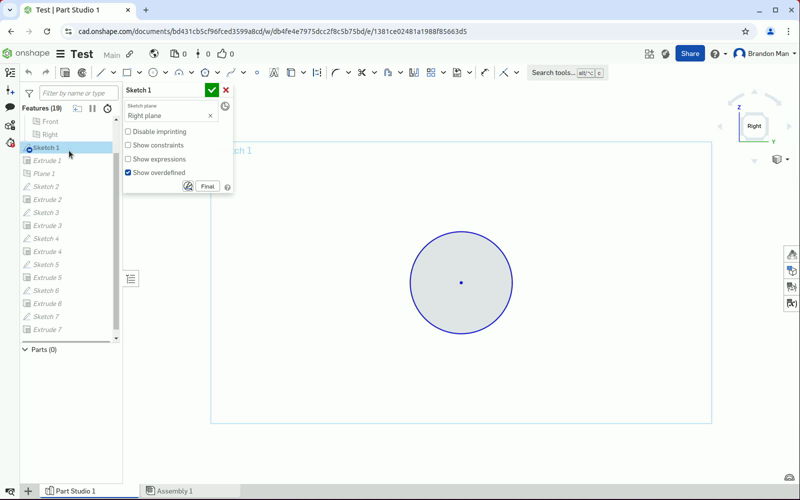
mouse_move(229, 92)
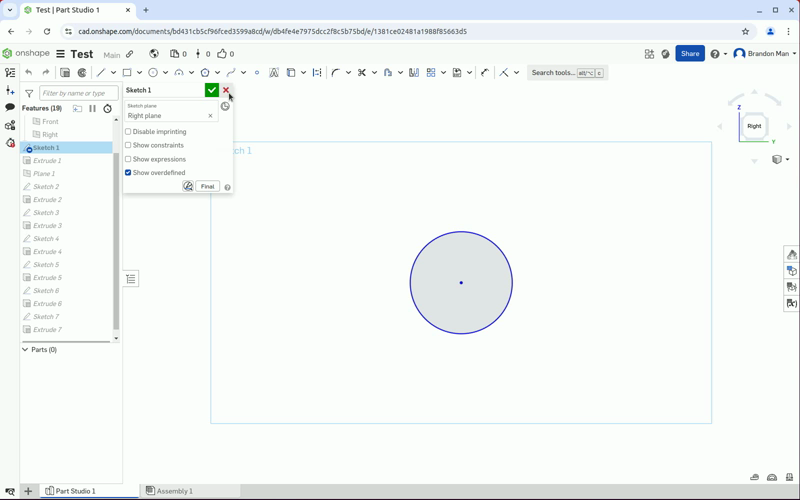
click(229, 92)
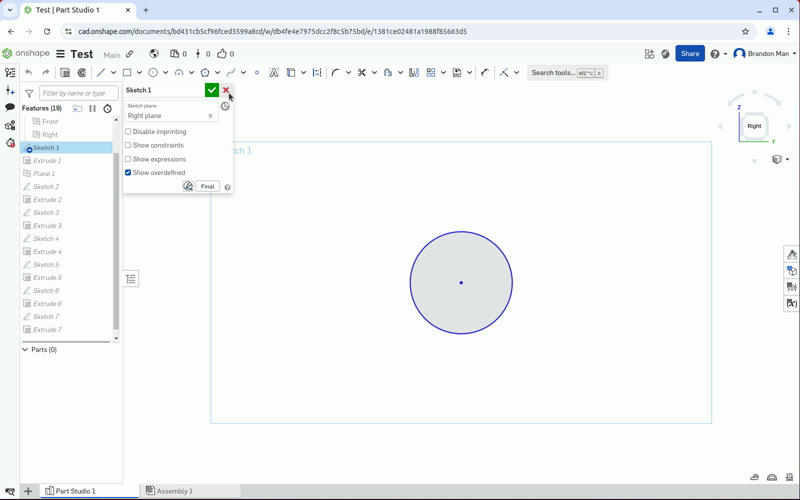
key(shift+s)
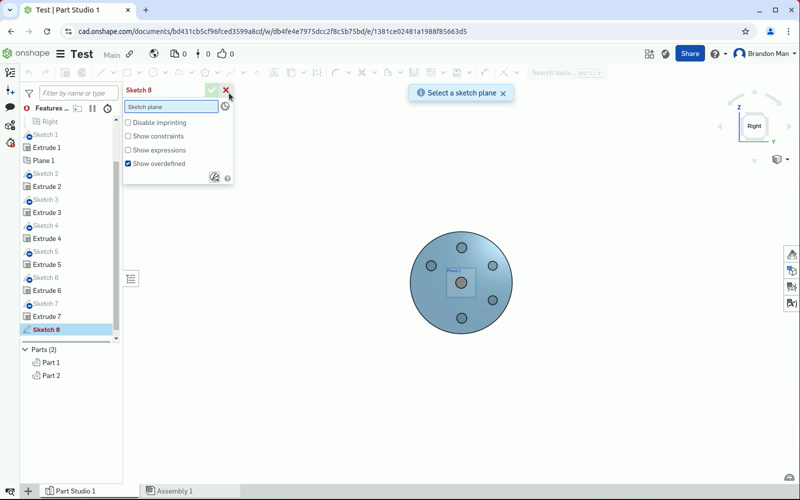
mouse_move(69, 163)
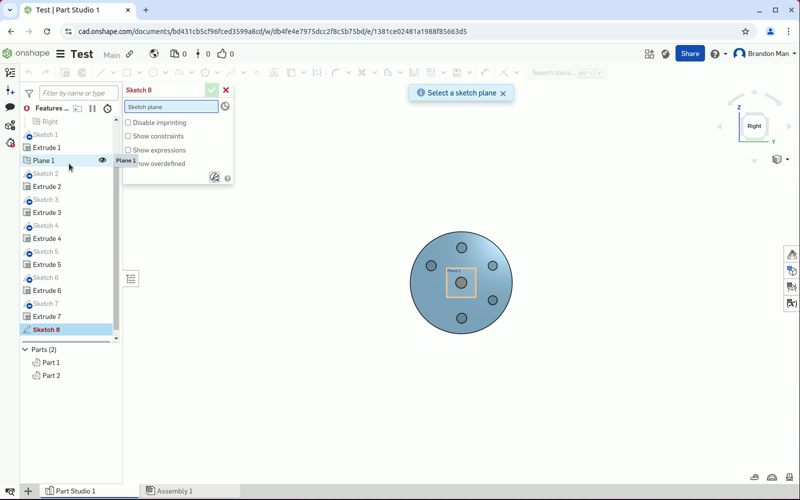
click(69, 163)
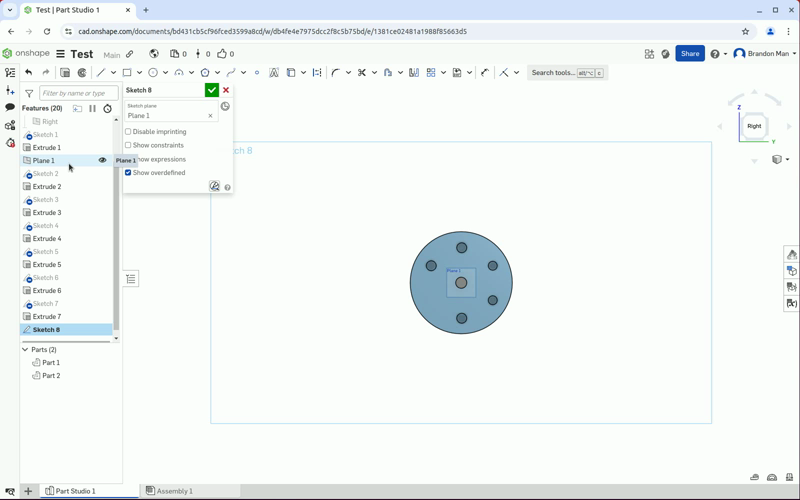
mouse_move(73, 352)
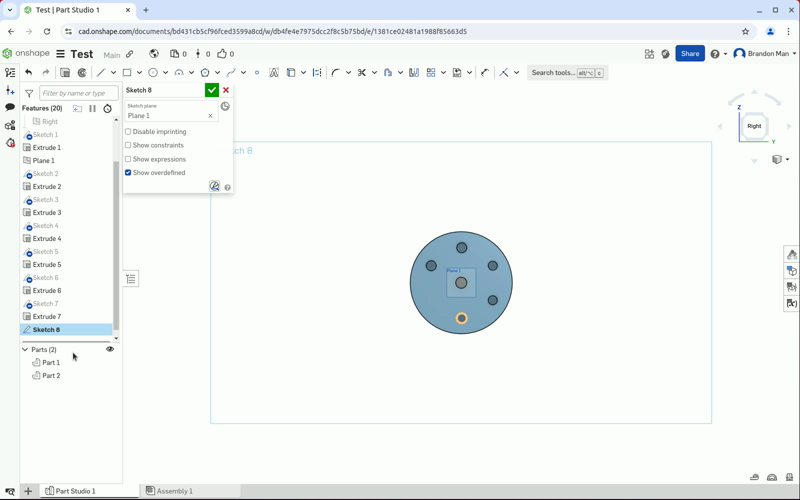
key(y)
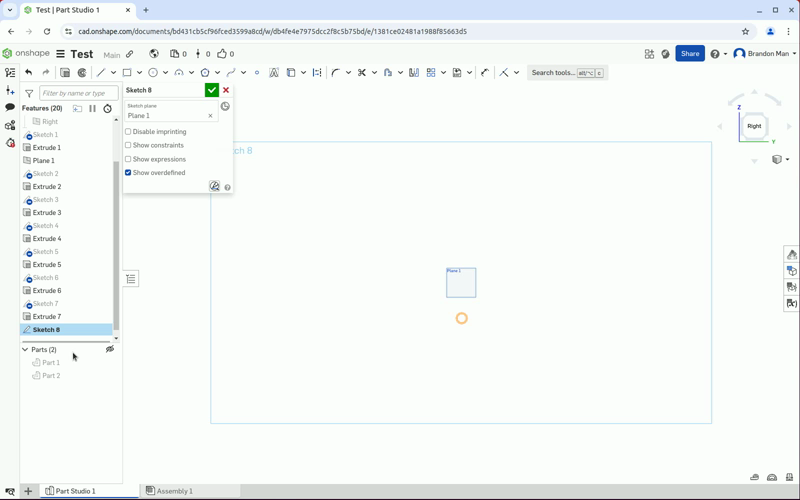
key(c)
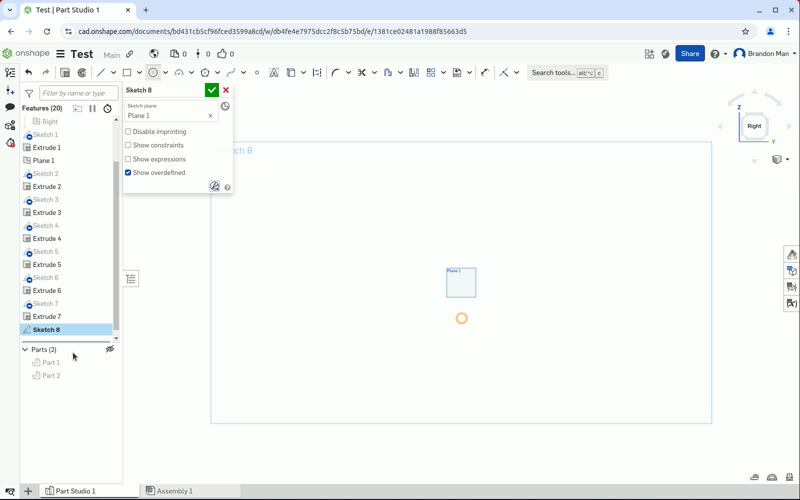
key_down(shift)
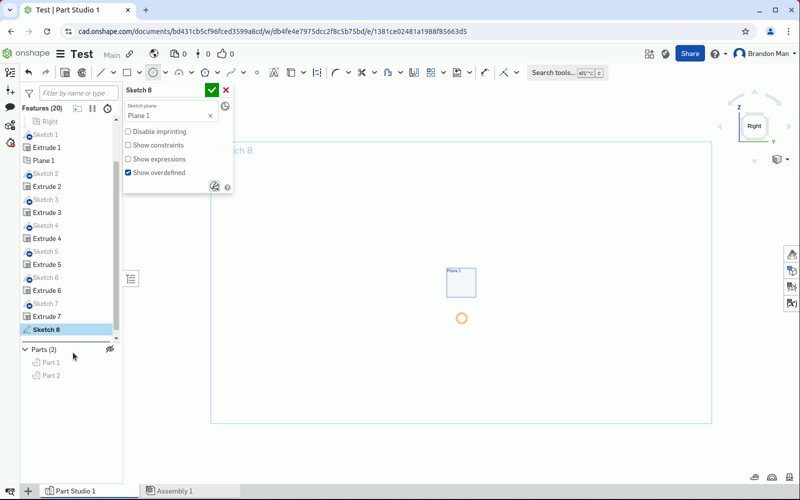
mouse_move(431, 300)
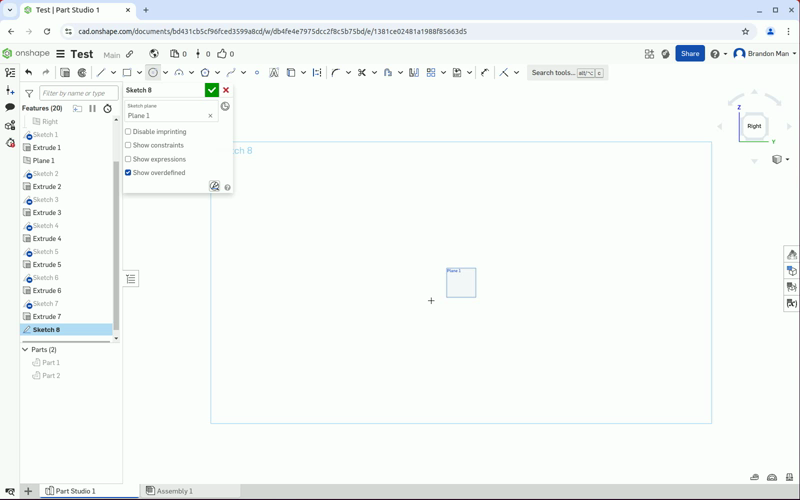
click(431, 300)
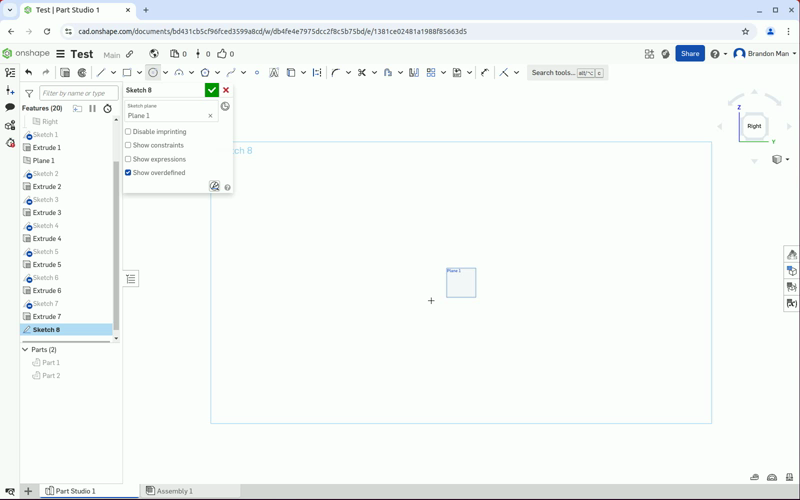
key_up(shift)
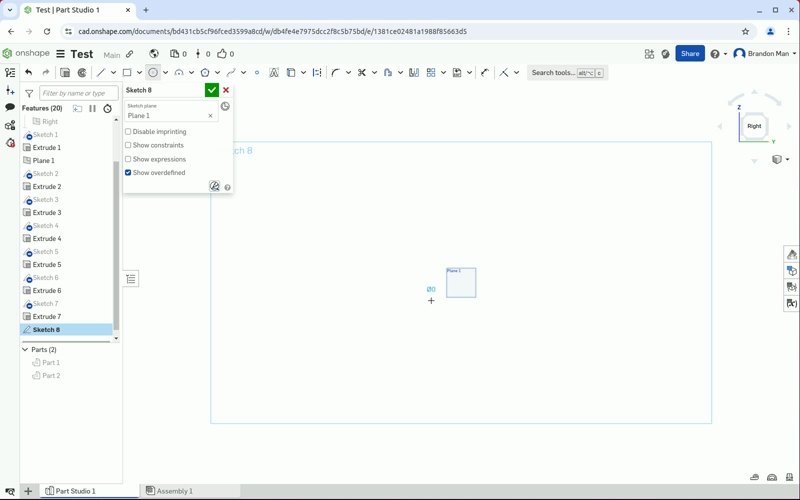
mouse_move(436, 300)
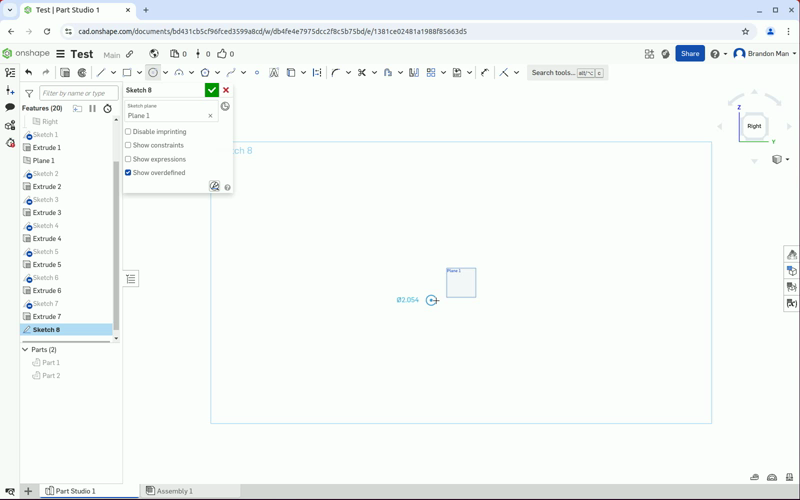
click(436, 300)
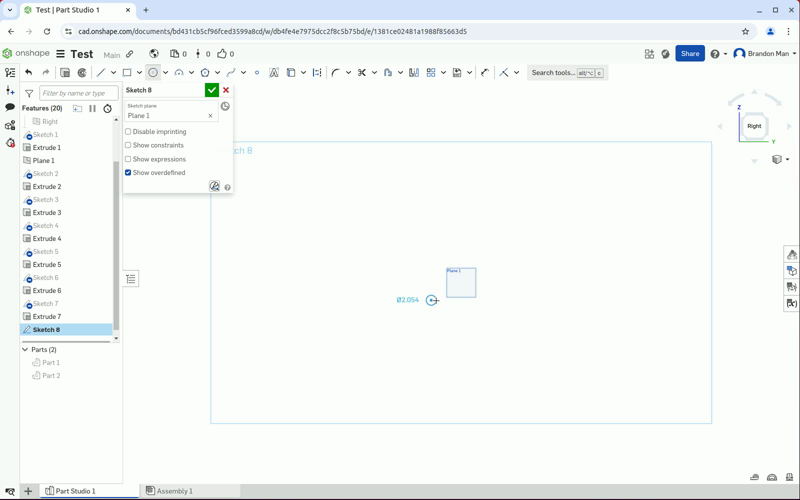
key(esc)
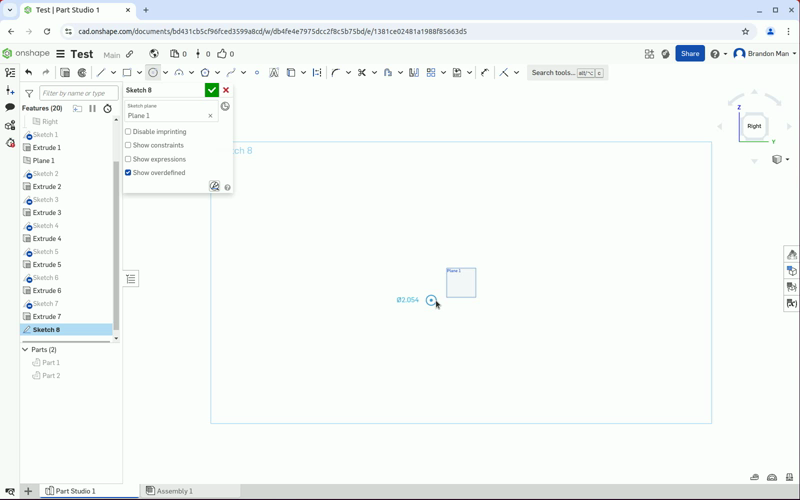
mouse_move(428, 298)
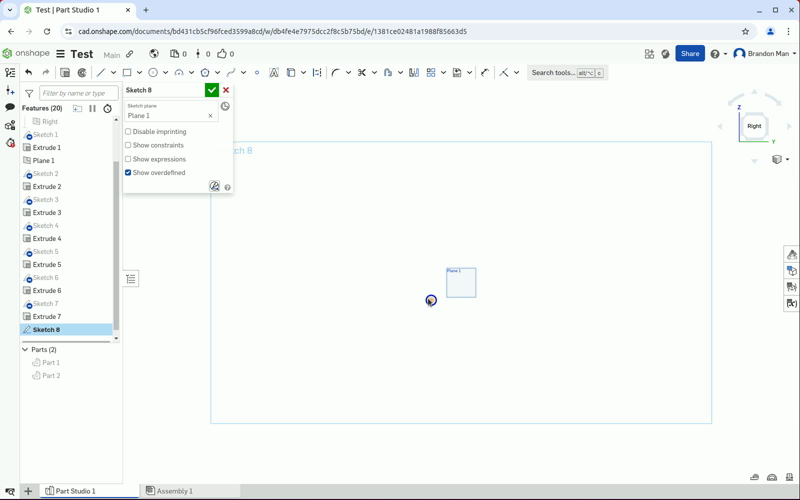
scroll(6)
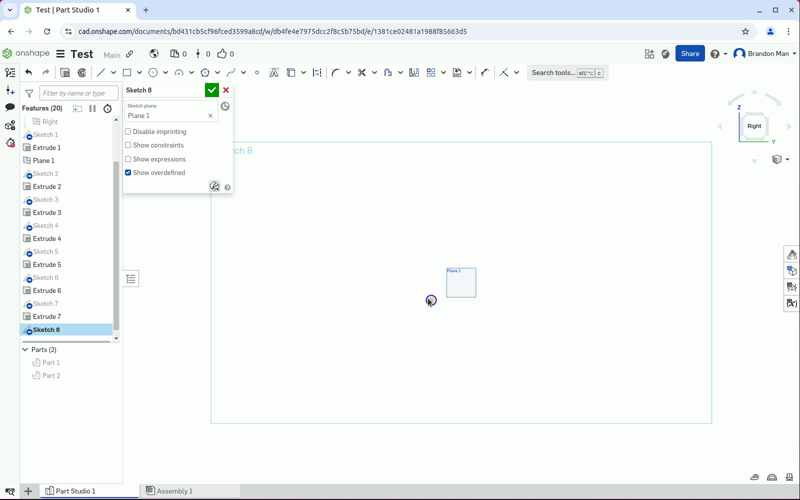
scroll(6)
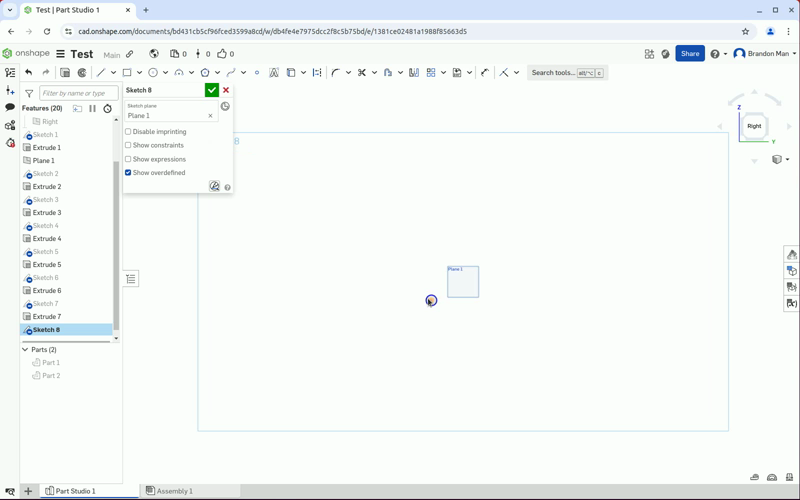
scroll(6)
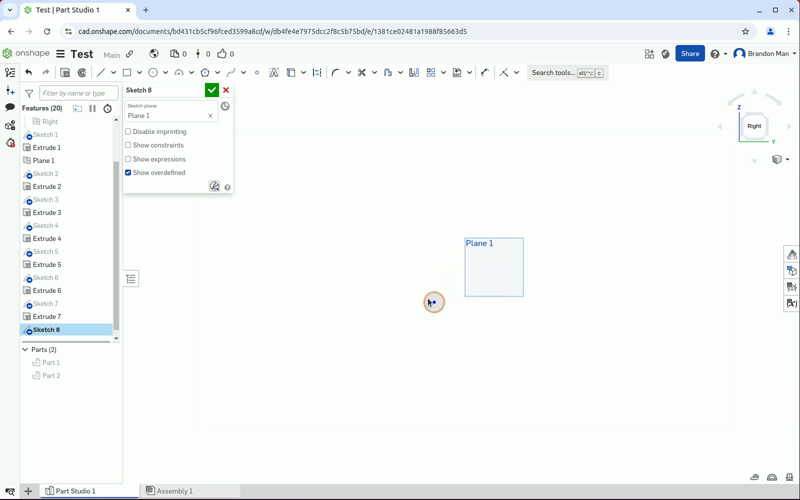
scroll(6)
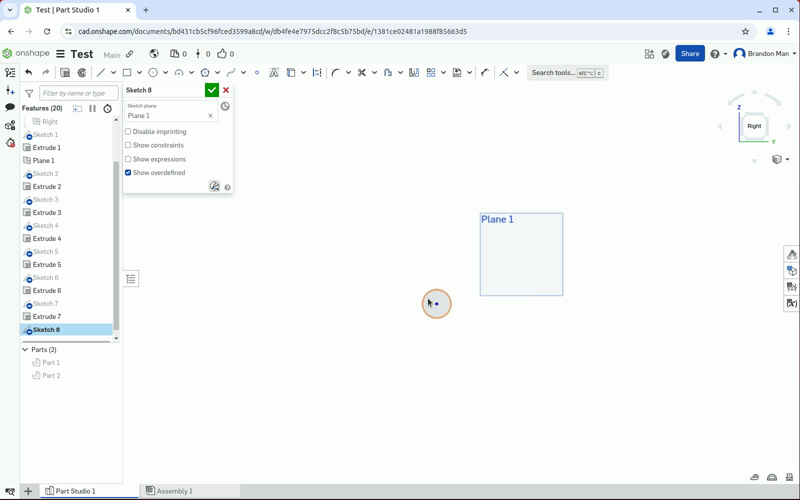
scroll(6)
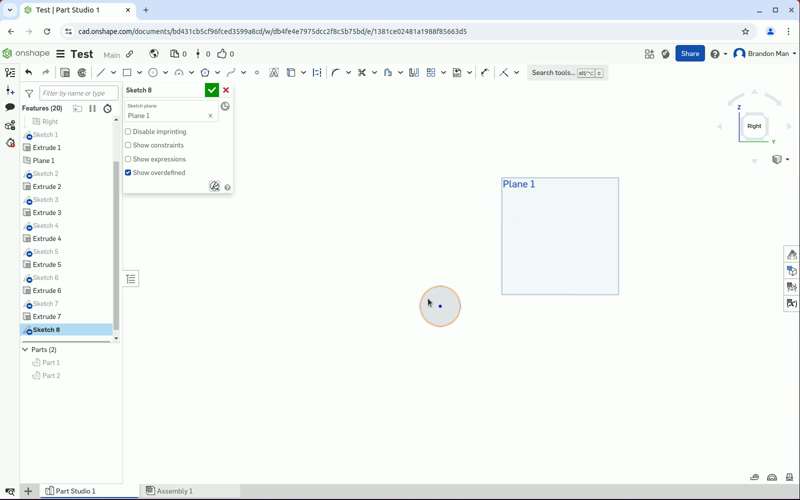
scroll(6)
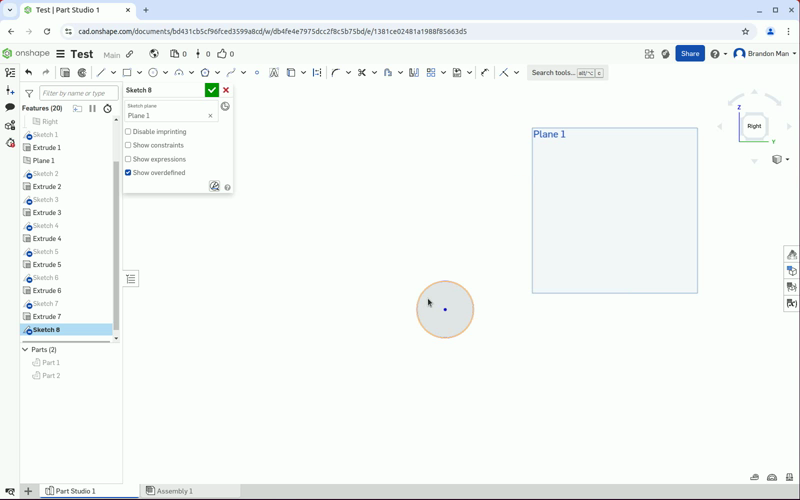
scroll(6)
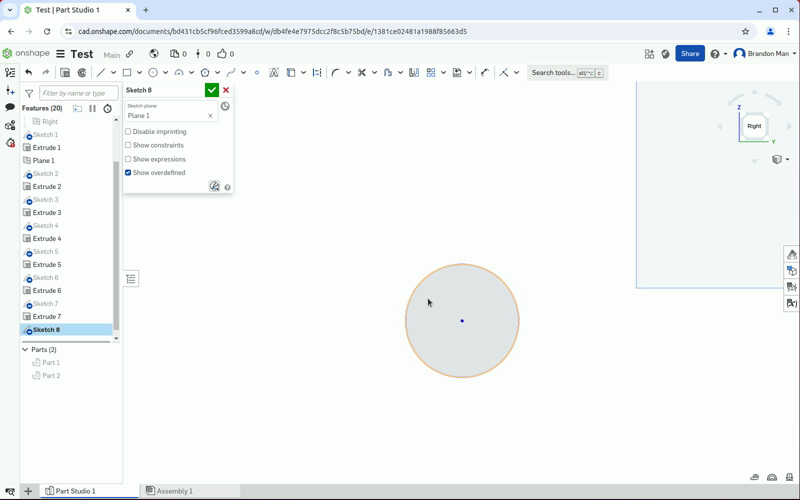
click(428, 298)
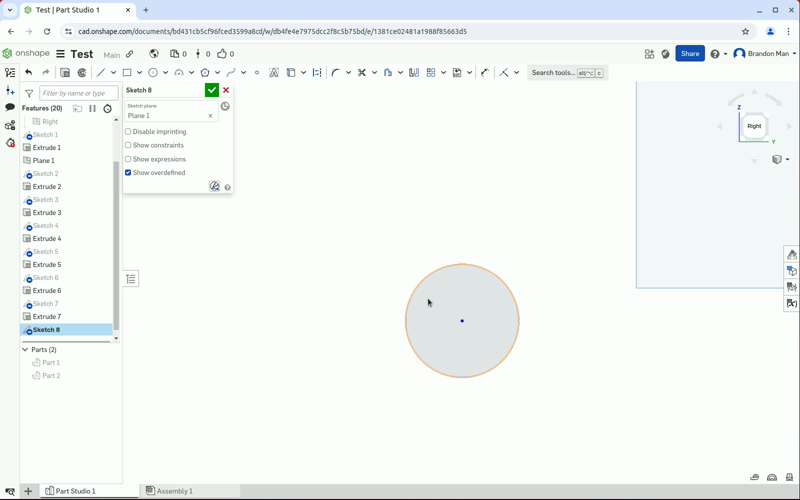
scroll(-6)
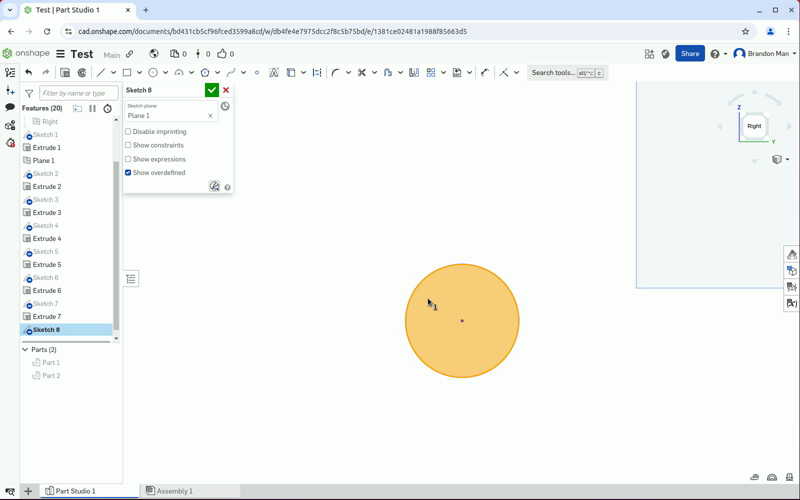
scroll(-6)
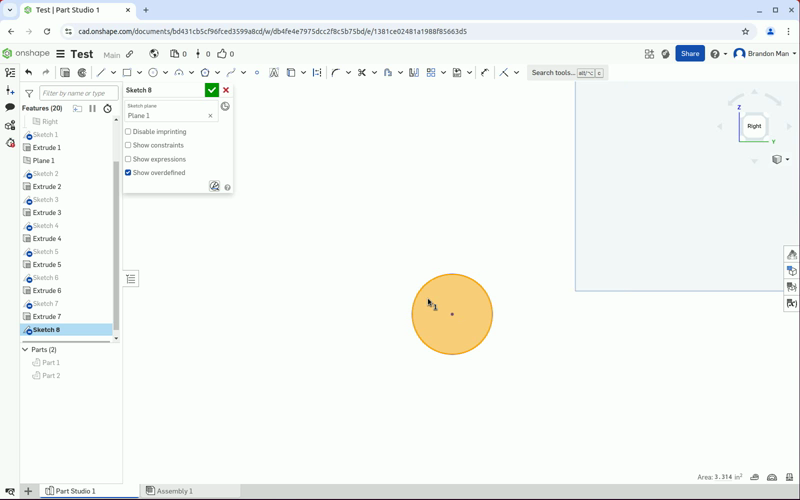
scroll(-6)
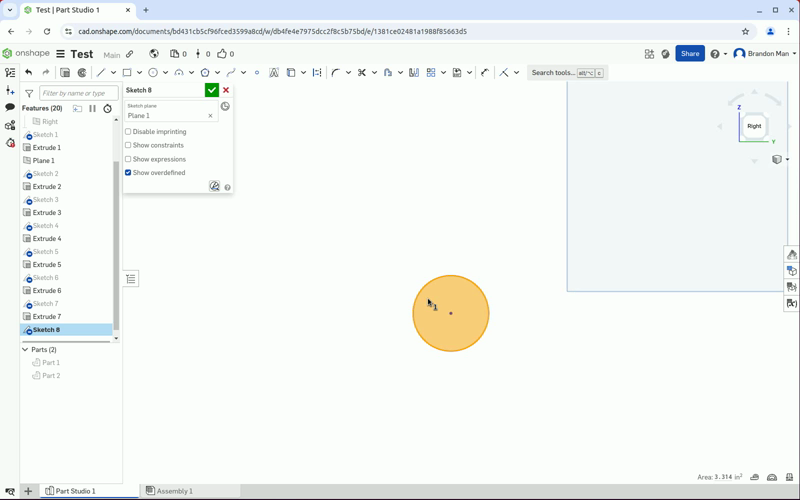
scroll(-6)
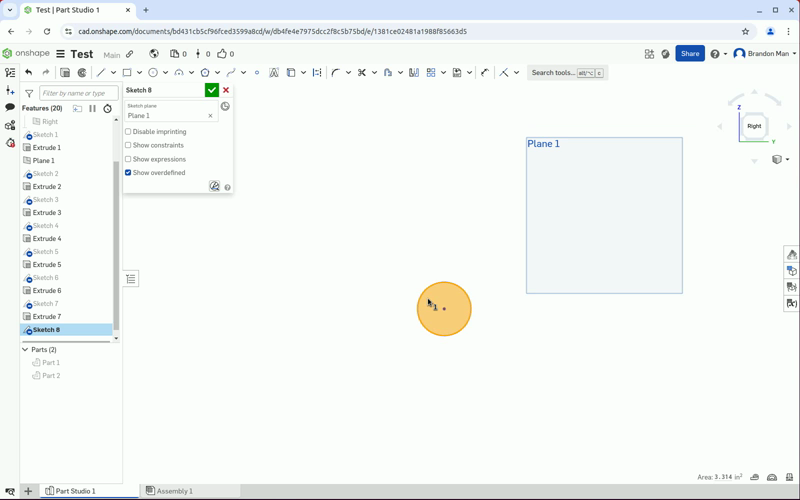
scroll(-6)
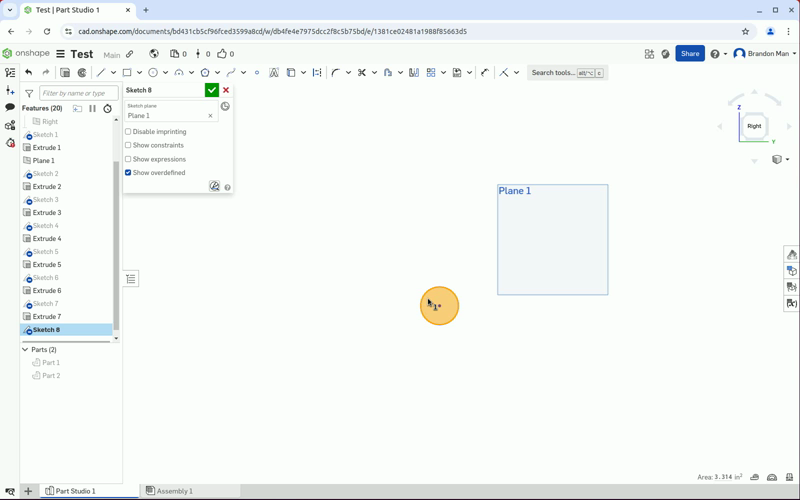
scroll(-6)
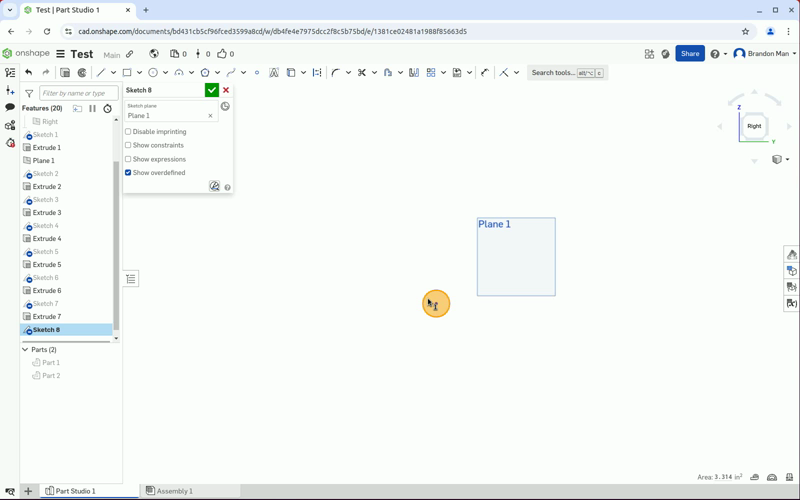
scroll(-6)
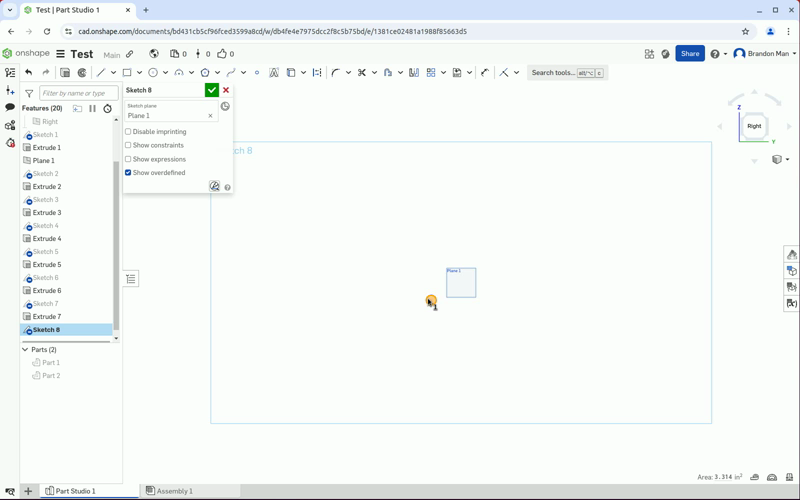
mouse_move(73, 352)
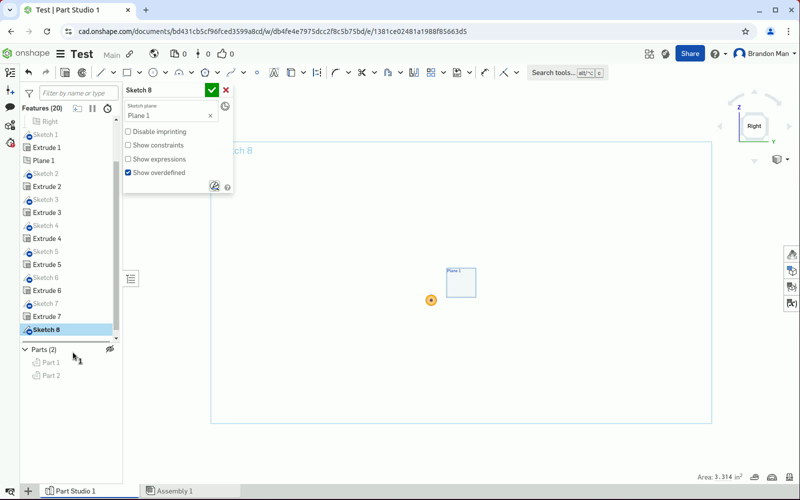
key(shift+y)
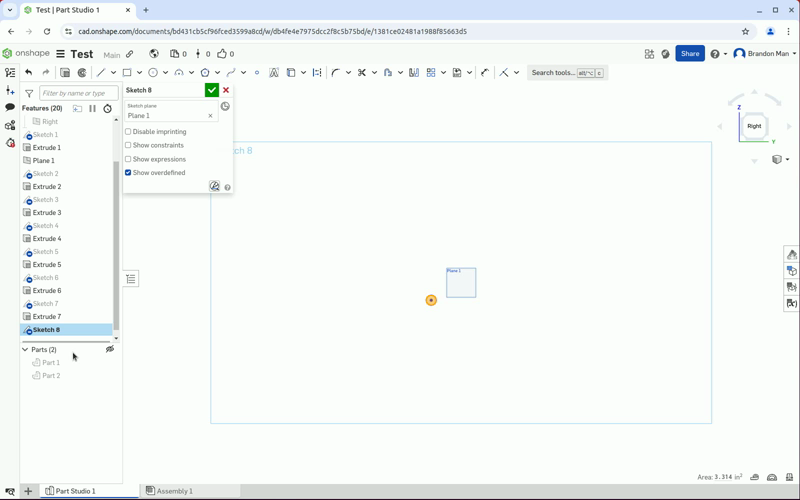
key(shift+e)
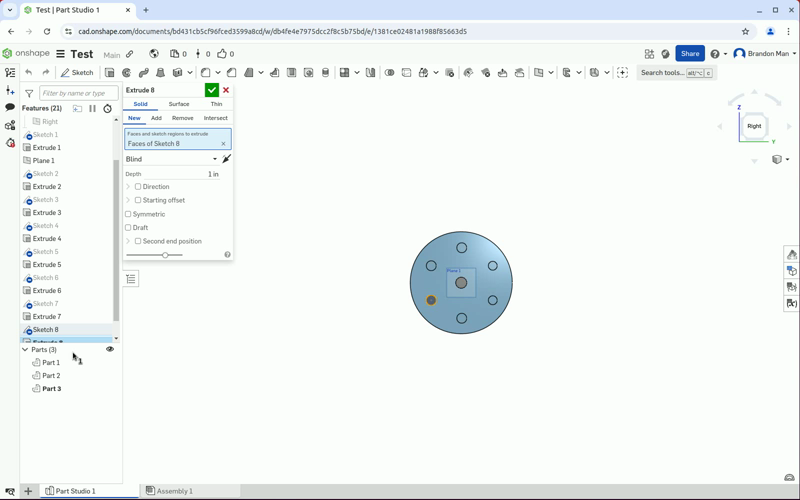
mouse_move(143, 106)
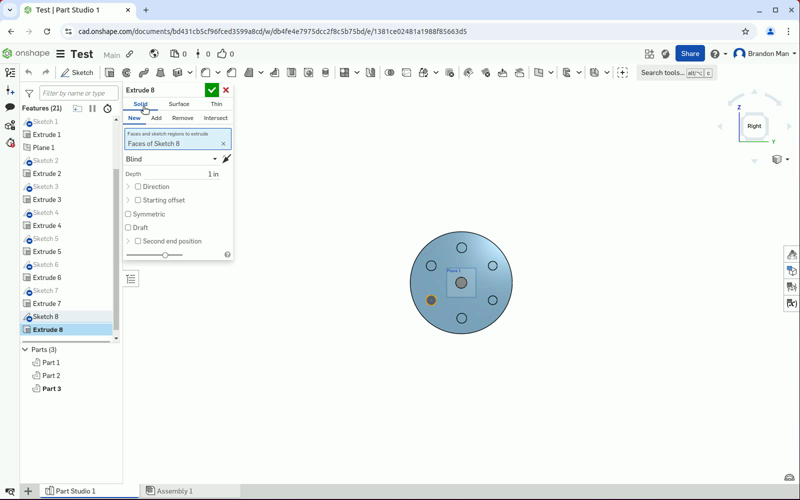
click(143, 106)
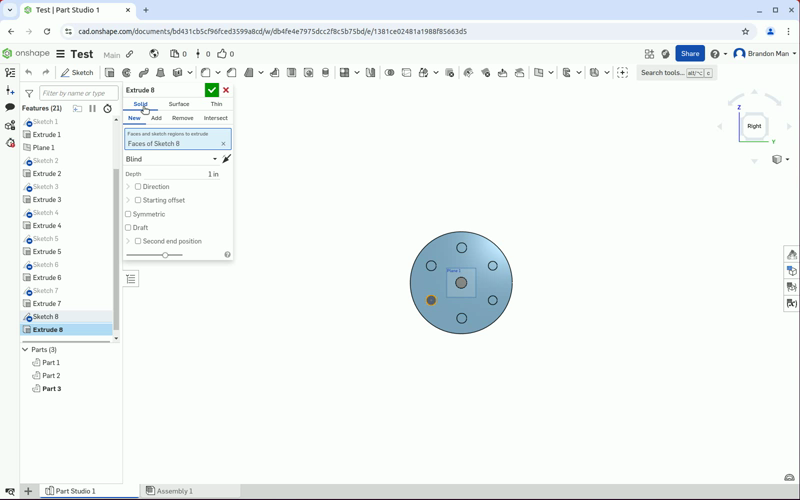
mouse_move(186, 120)
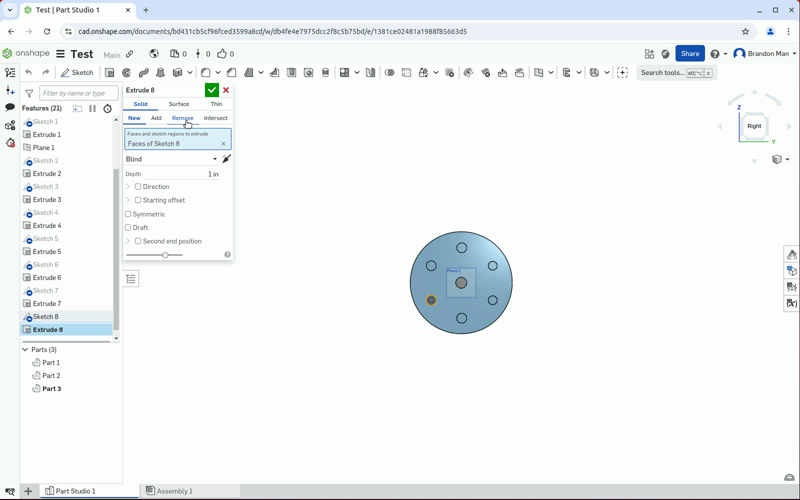
click(186, 120)
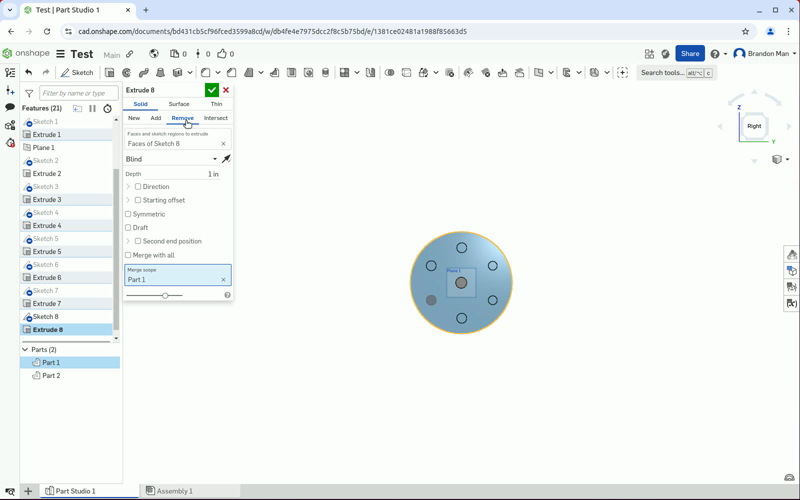
key(tab, 4)
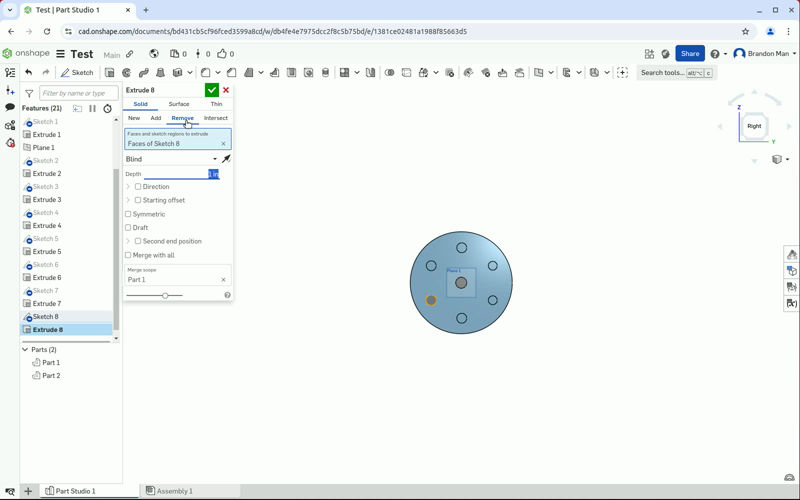
text(2.889)
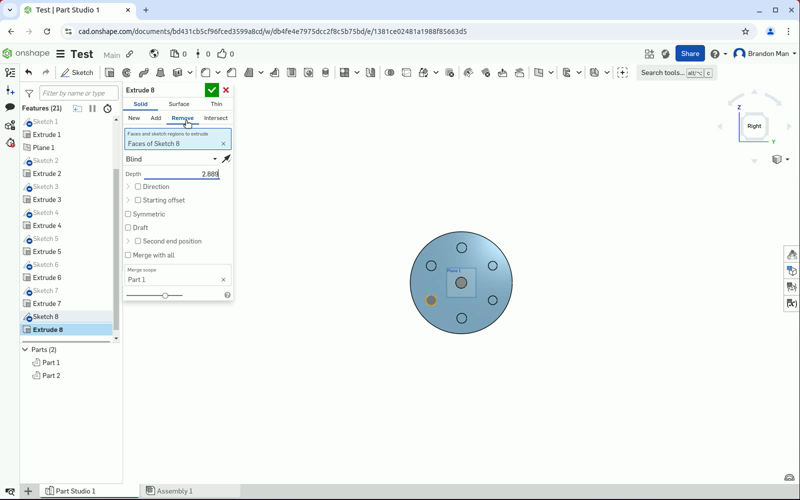
key(tab, 6)
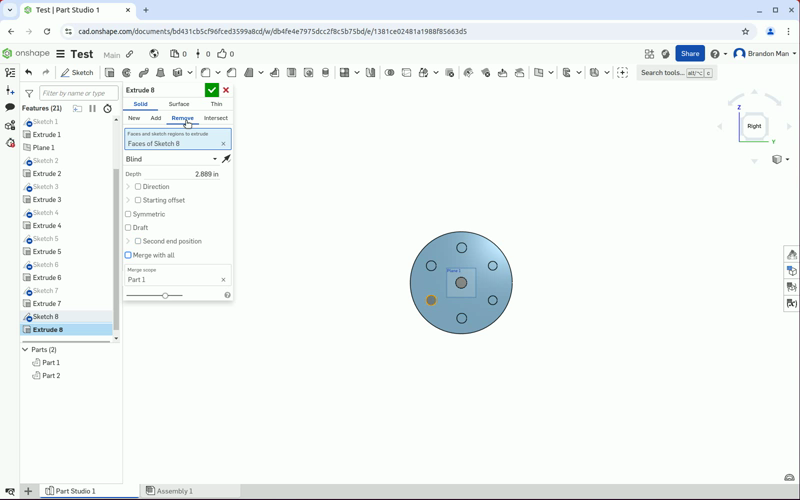
key(space)
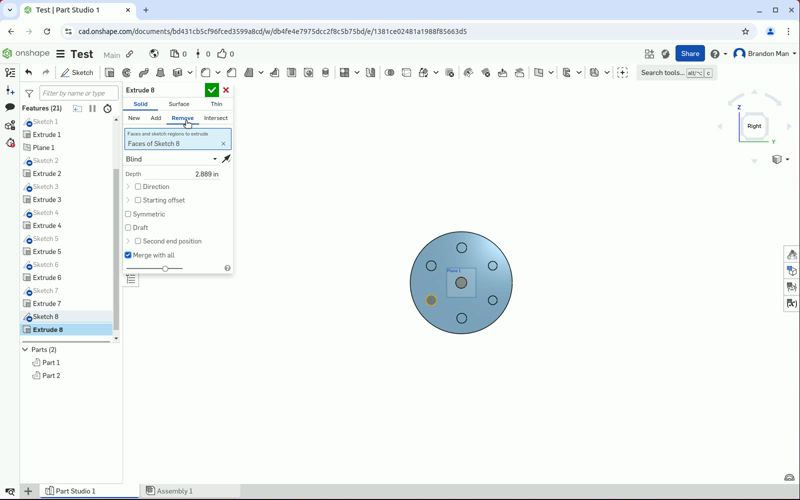
key(enter)
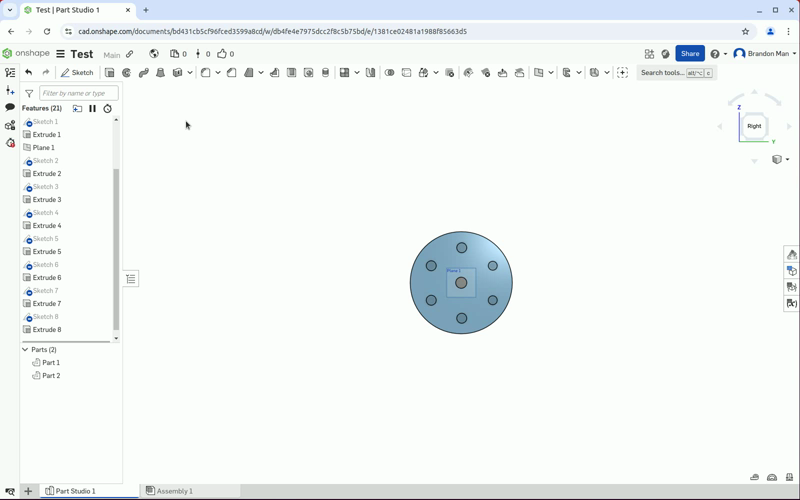
key(shift+h)
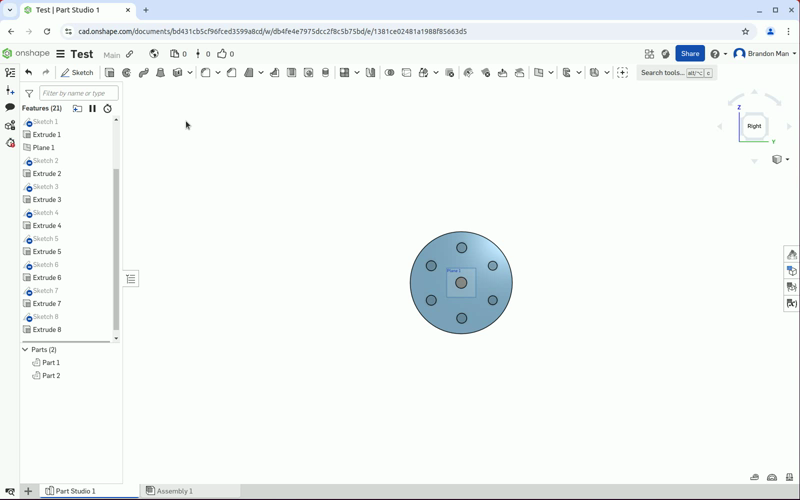
key(shift+h)
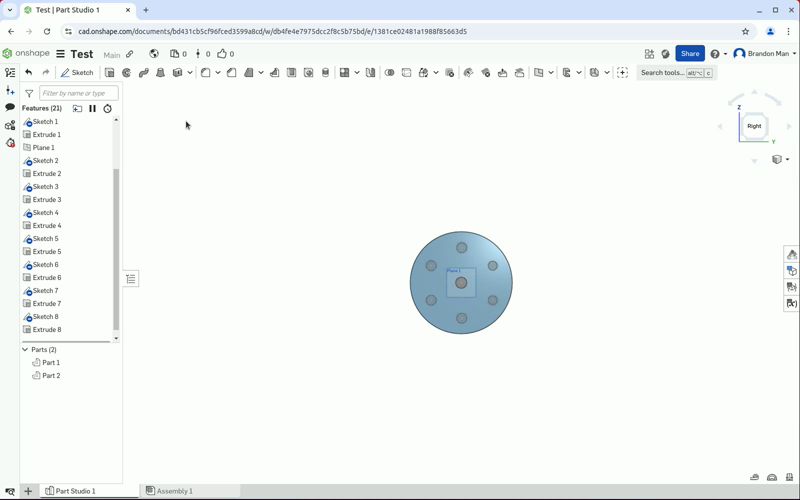
key(shift+7)
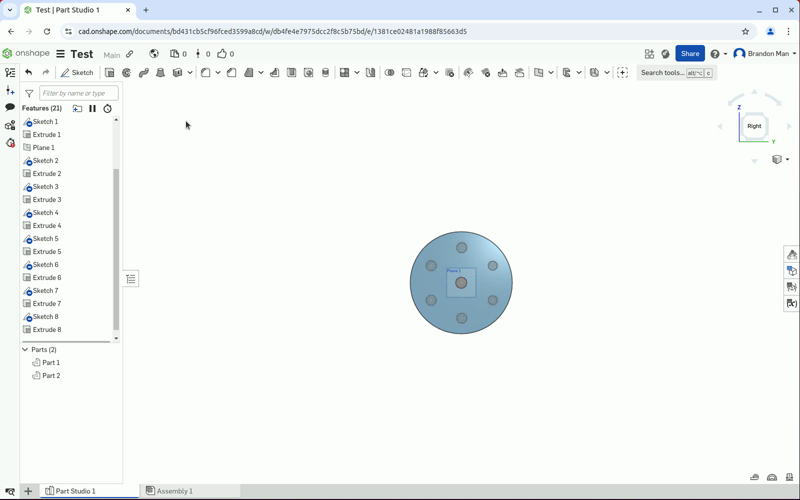
key(right, 2)
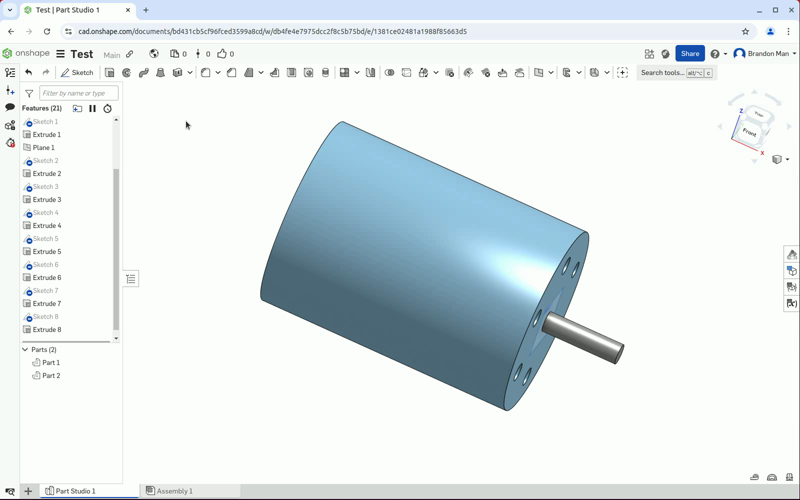
key(down, 2)
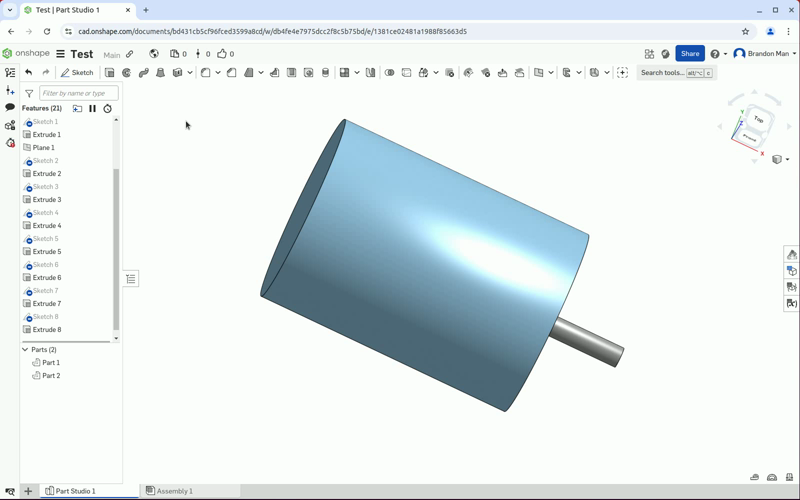
key(up, 2)
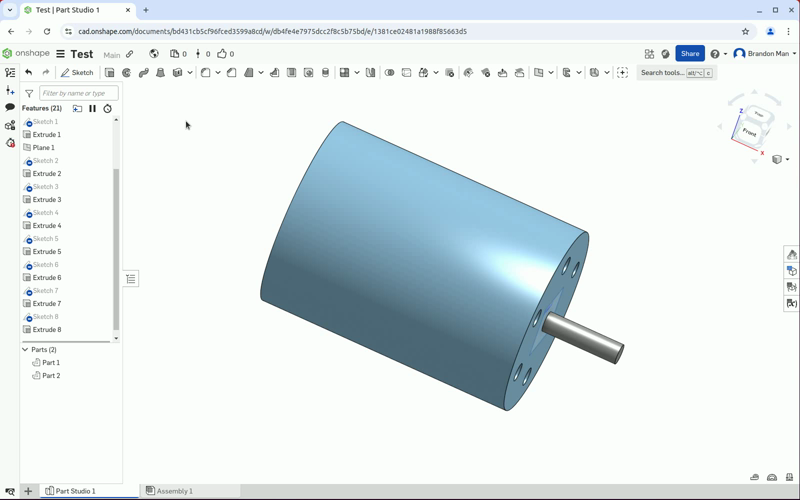
key(left, 2)
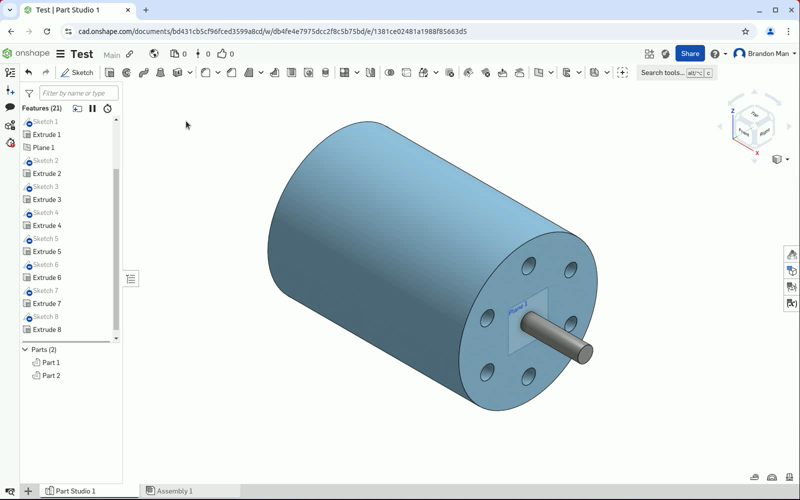
mouse_move(69, 124)
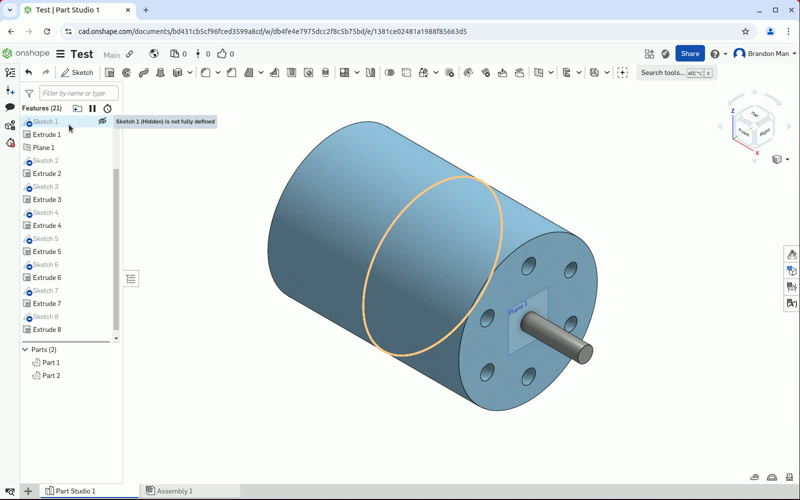
click(69, 124)